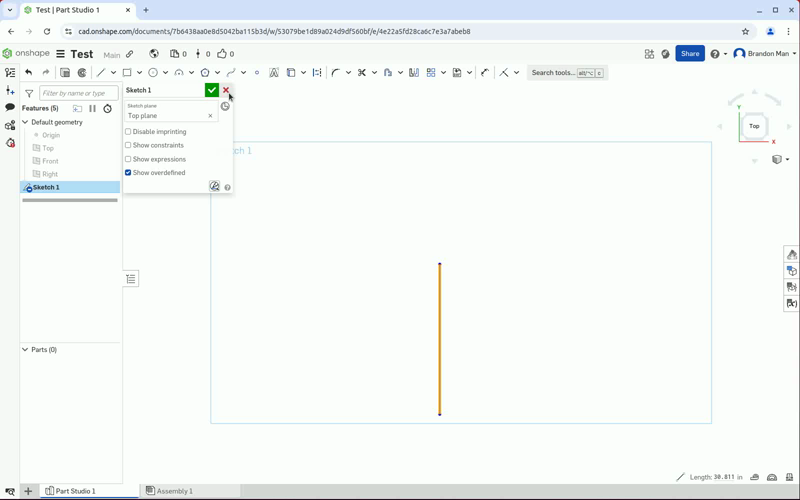
key(shift+h)
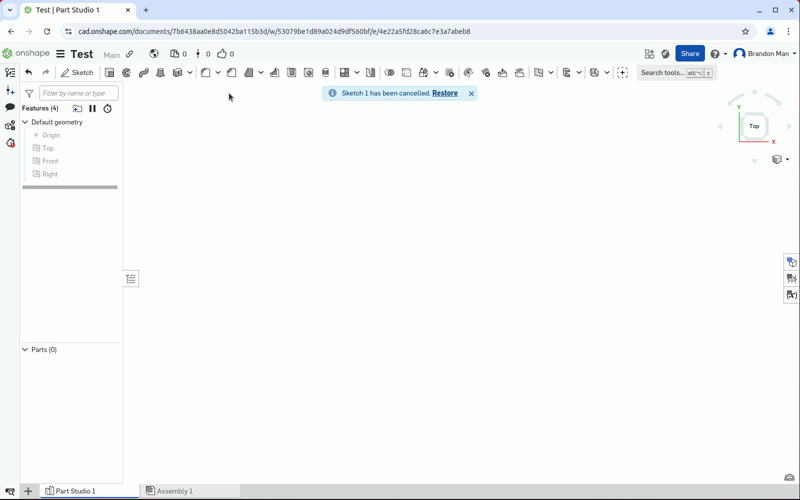
mouse_move(73, 352)
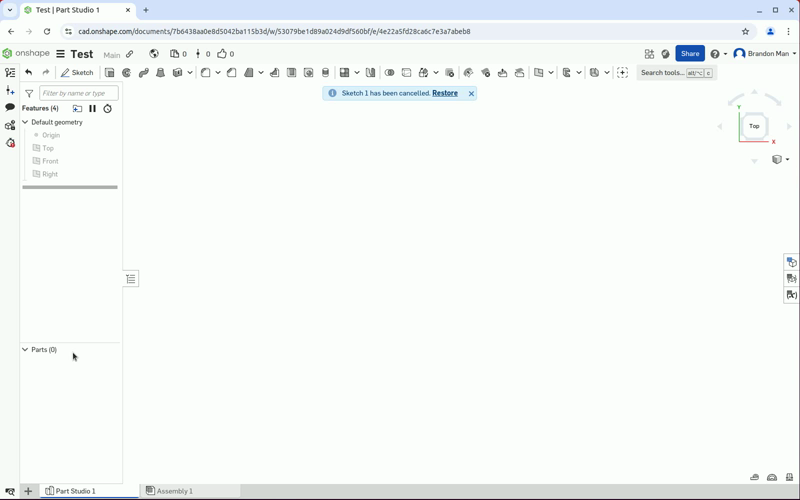
key(y)
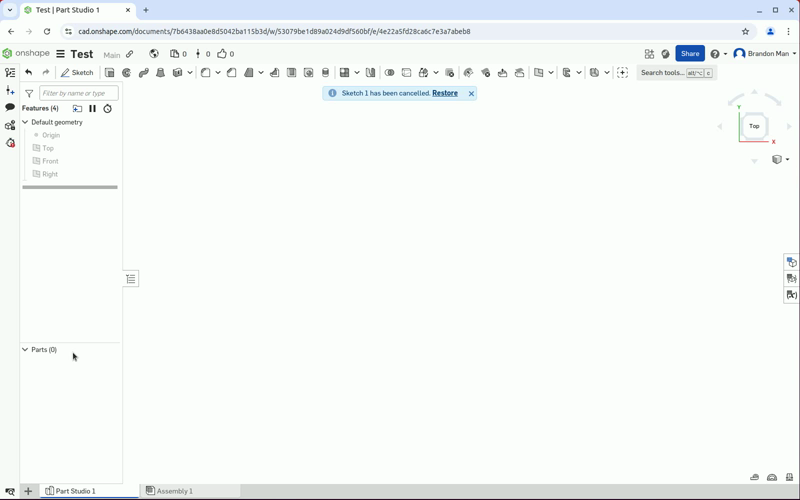
key(shift+p)
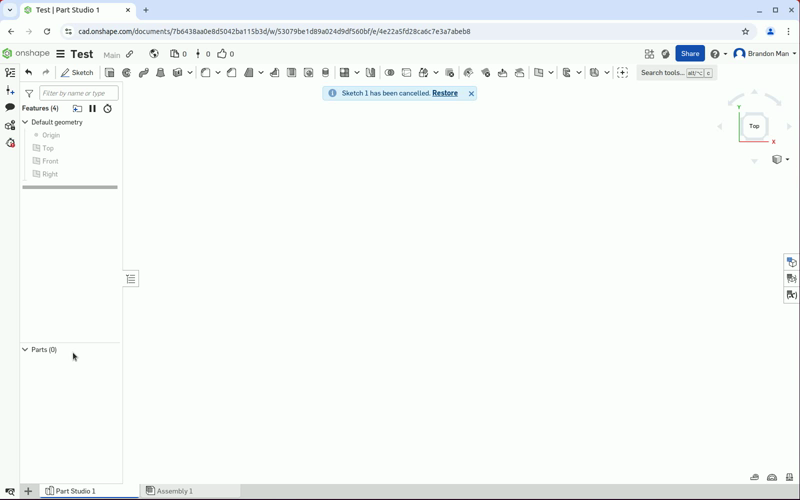
key(space)
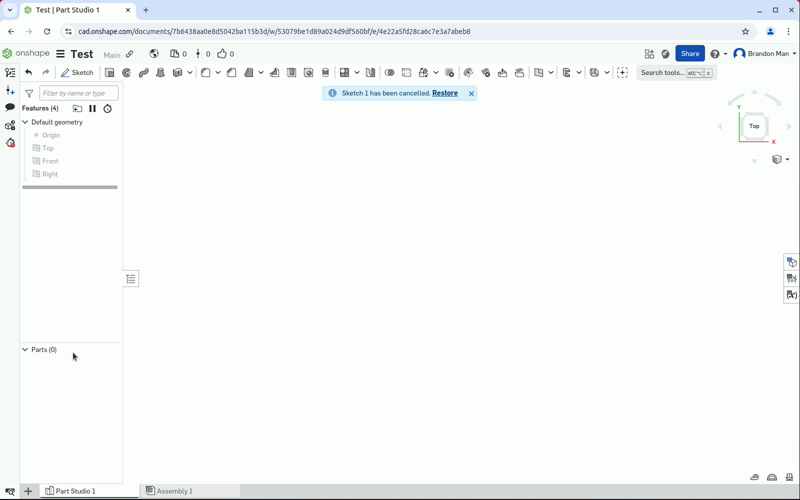
key_down(shift)
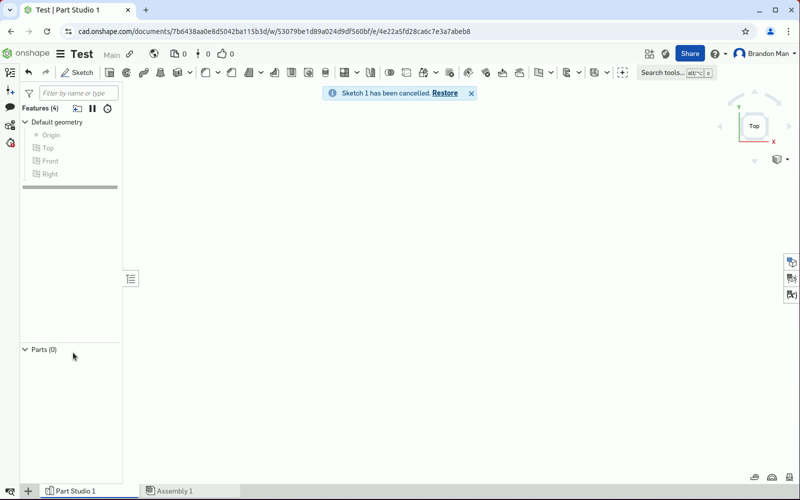
key(up)
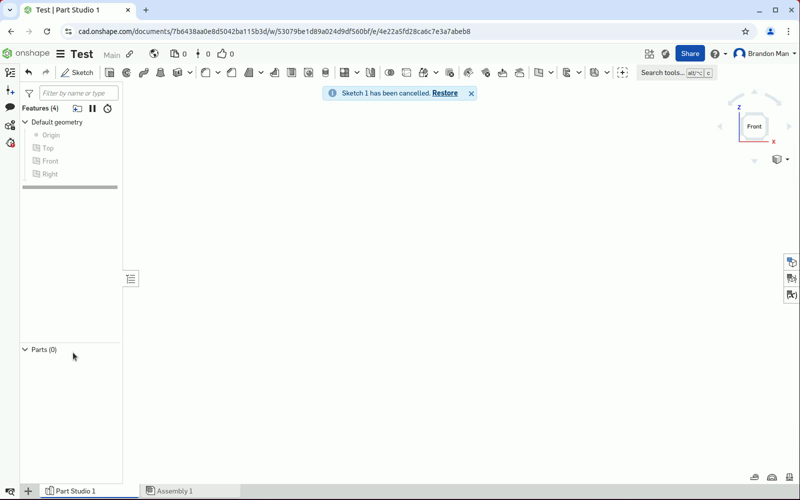
key_up(shift)
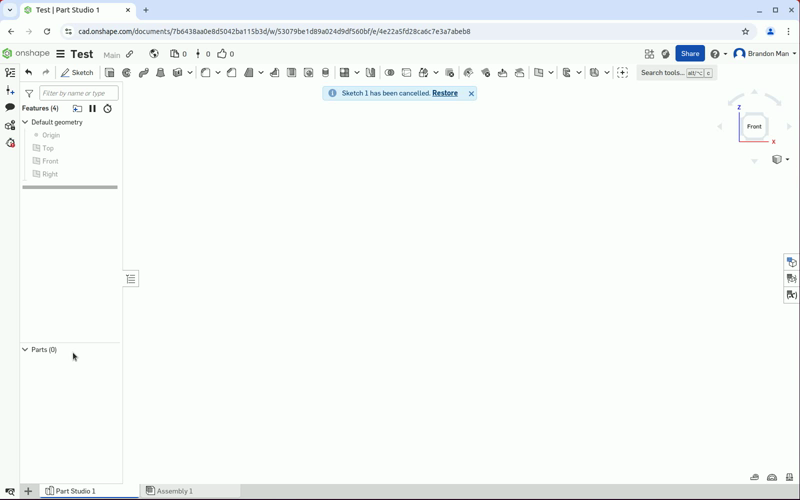
mouse_move(73, 352)
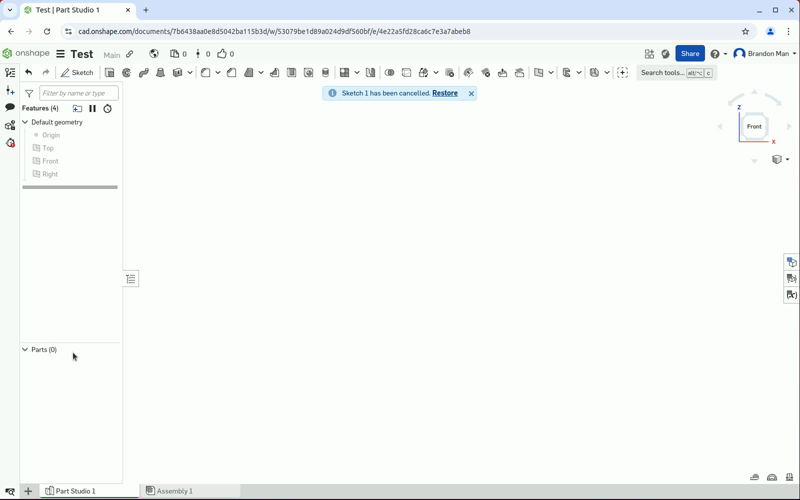
key(shift+y)
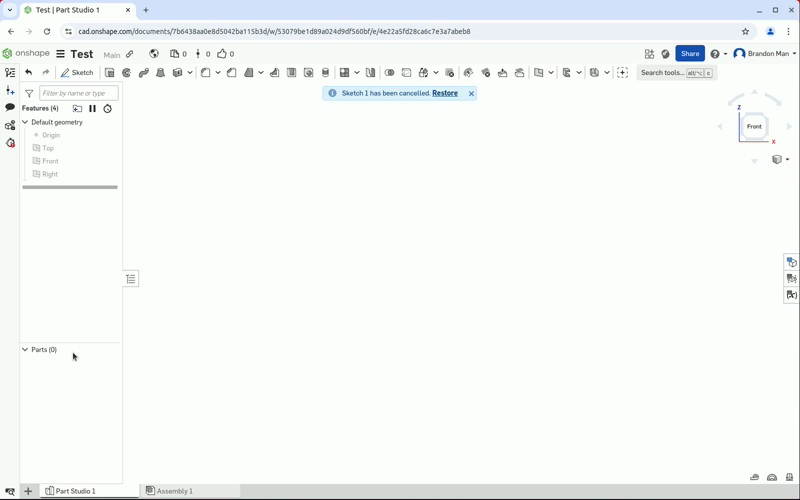
key(shift+s)
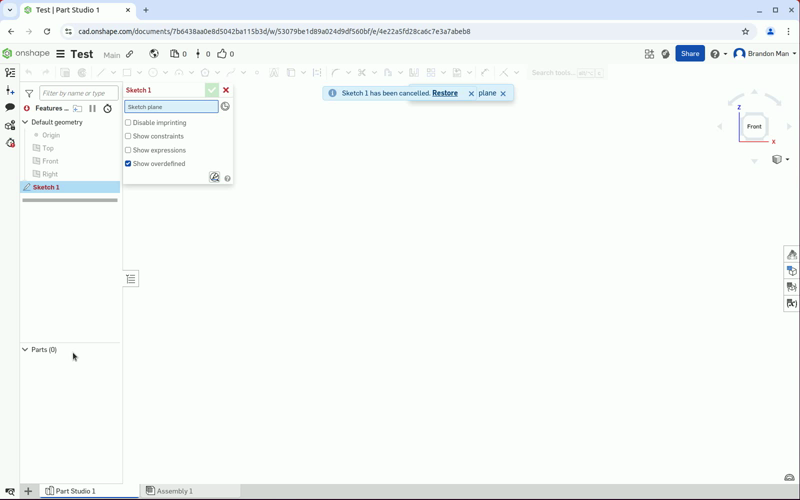
mouse_move(73, 163)
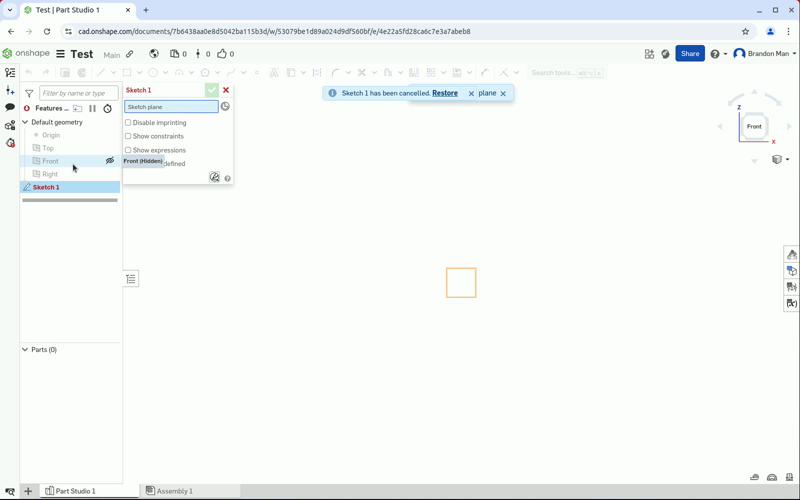
click(73, 163)
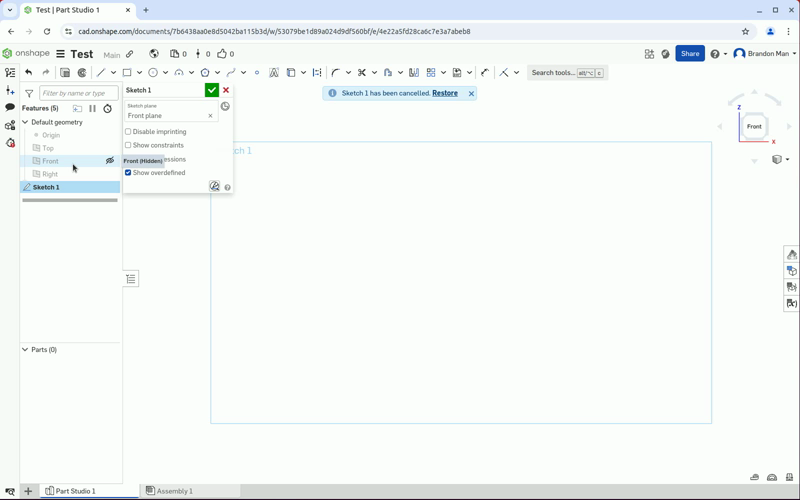
mouse_move(73, 352)
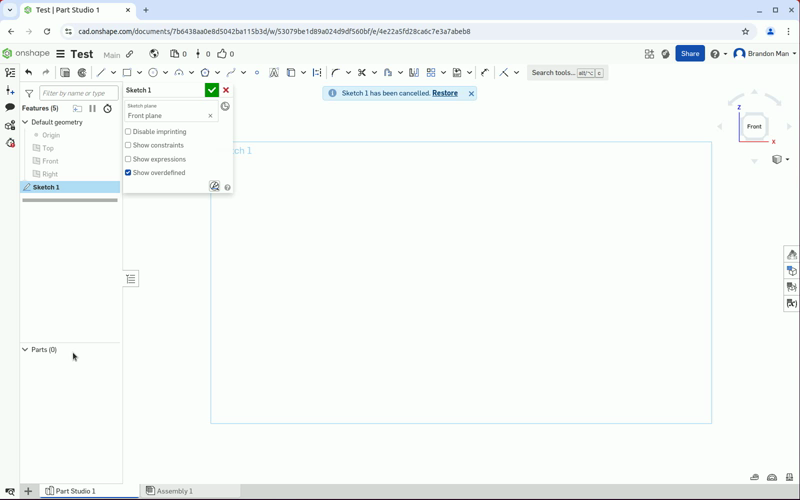
key(y)
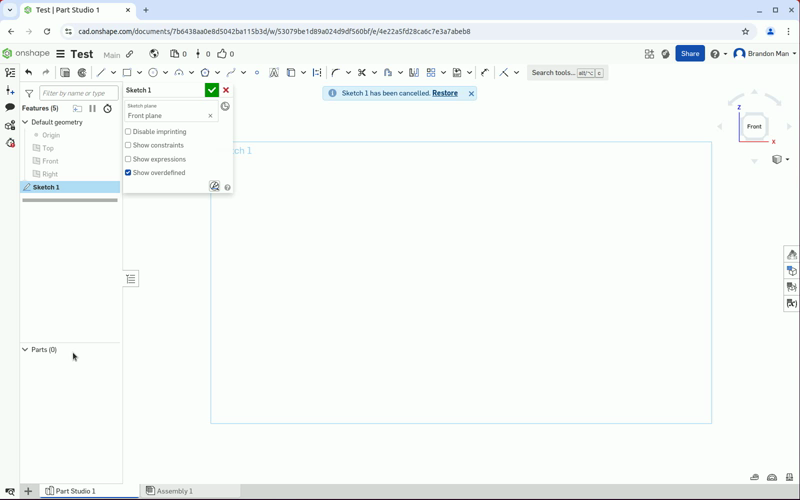
key(l)
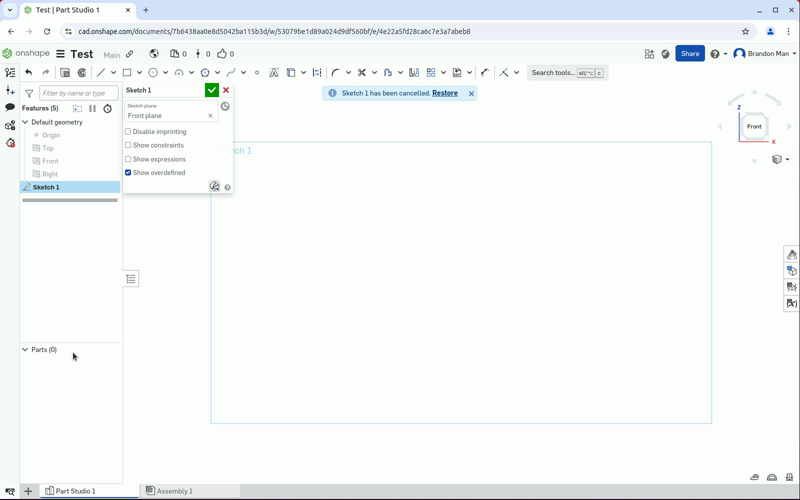
key_down(shift)
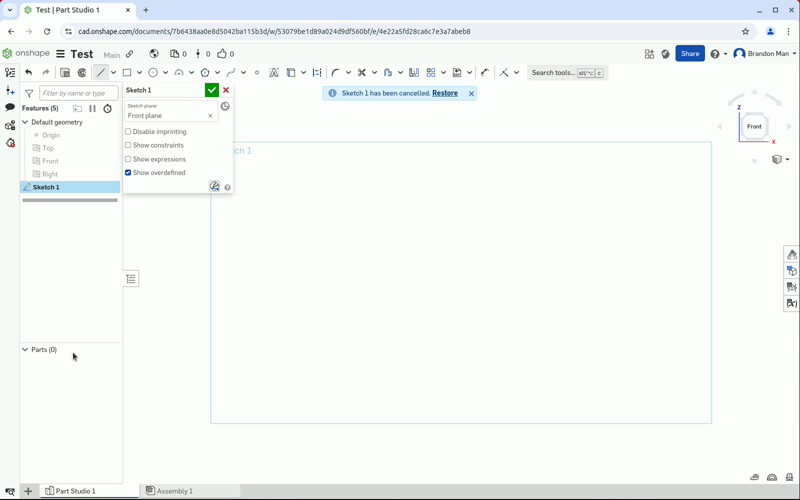
mouse_move(438, 282)
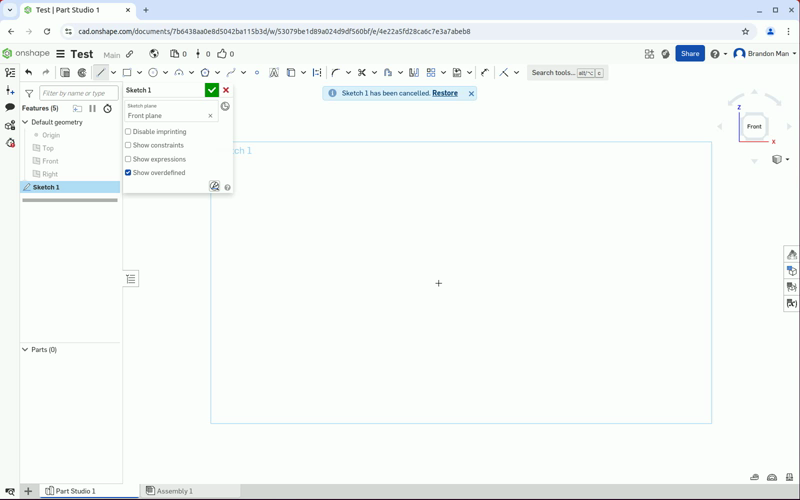
click(438, 282)
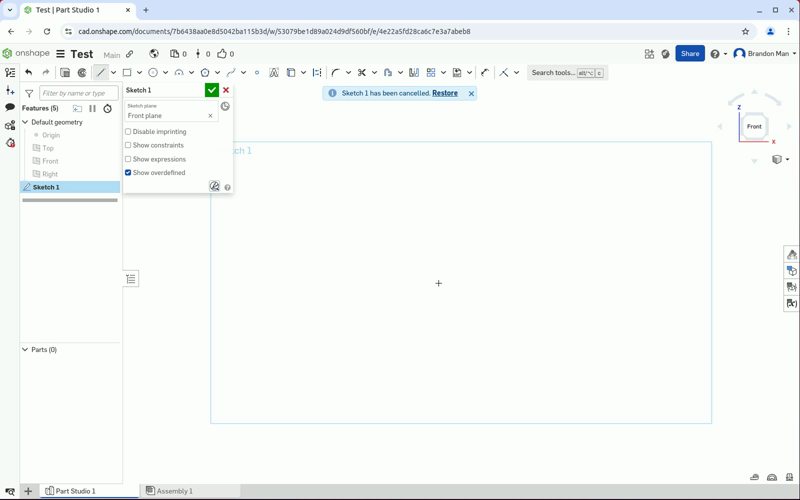
key_up(shift)
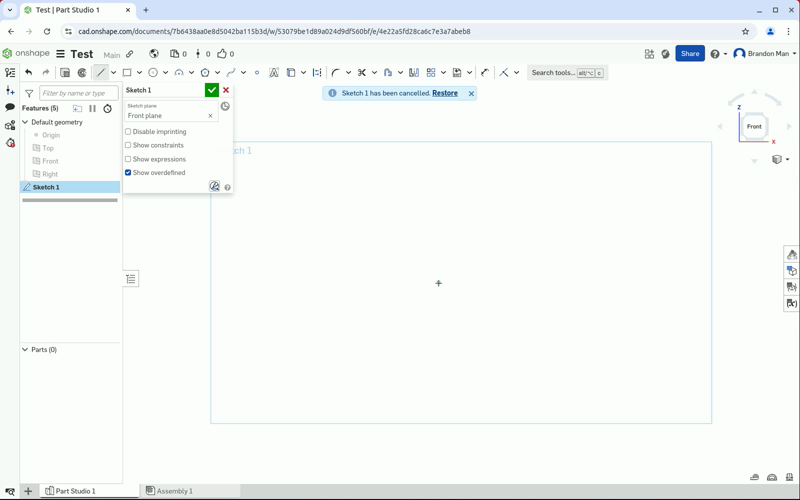
key_down(shift)
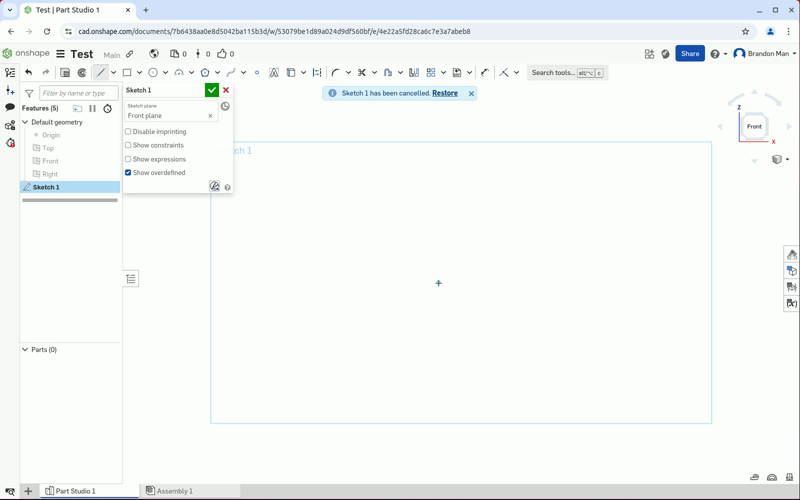
mouse_move(468, 282)
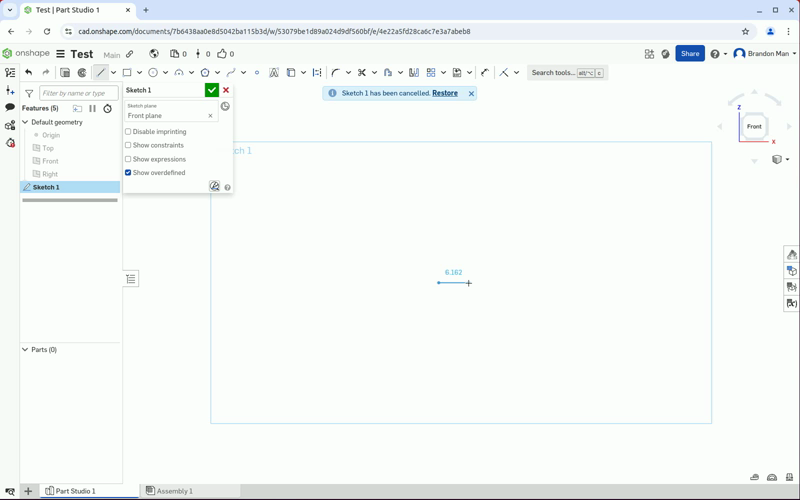
mouse_move(440, 282)
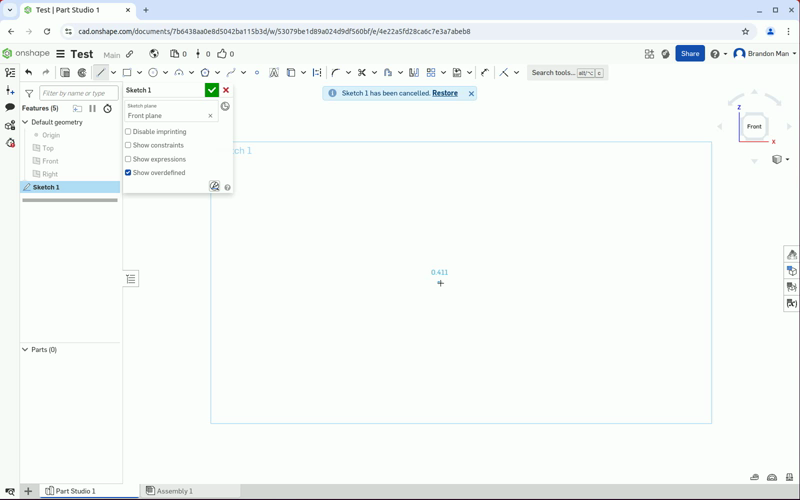
scroll(6)
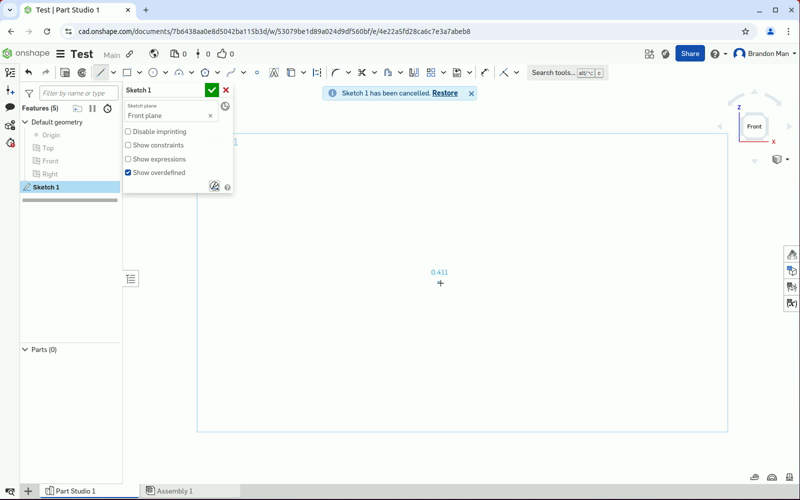
scroll(6)
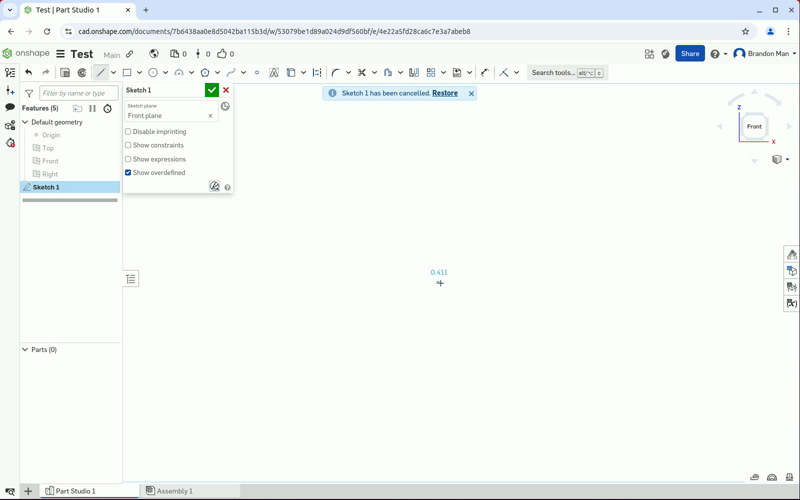
scroll(6)
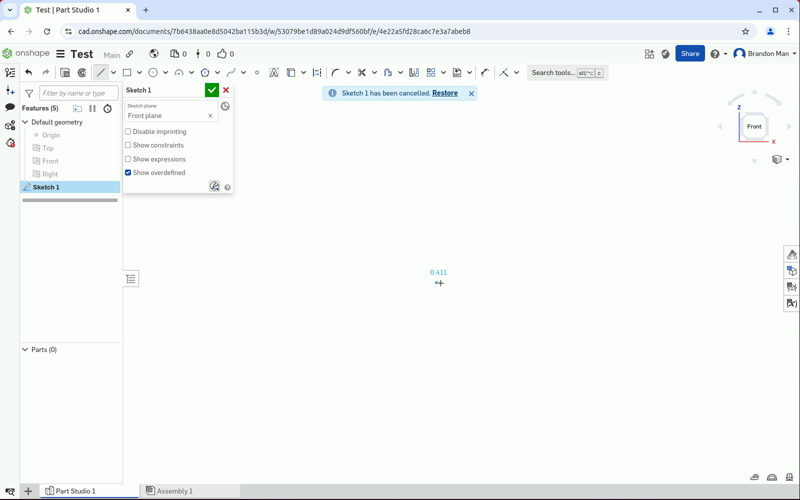
scroll(6)
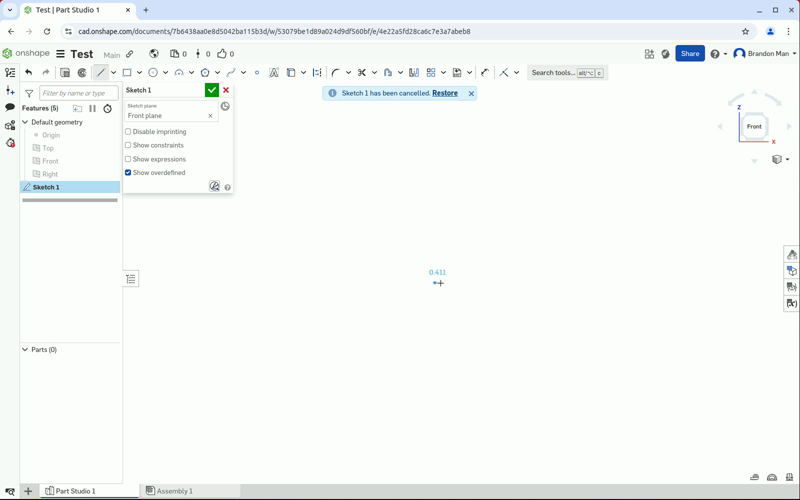
scroll(6)
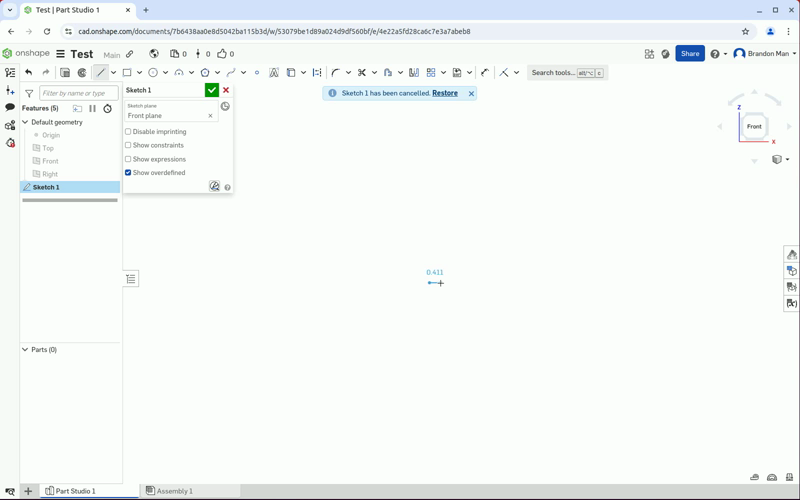
scroll(6)
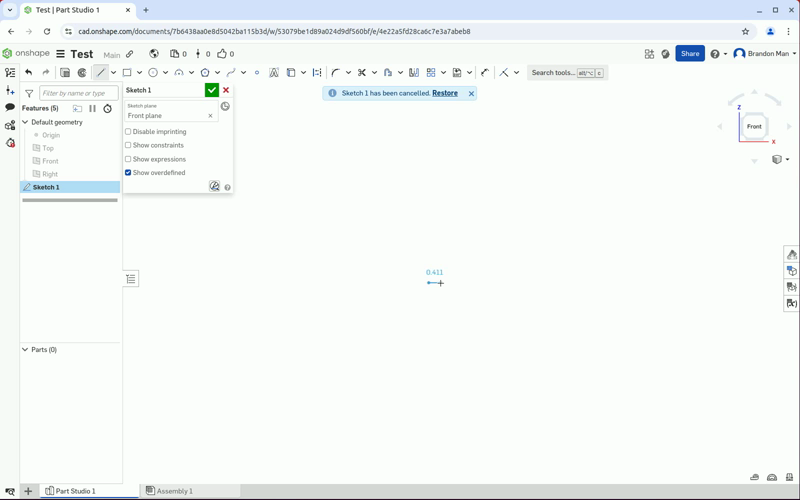
scroll(6)
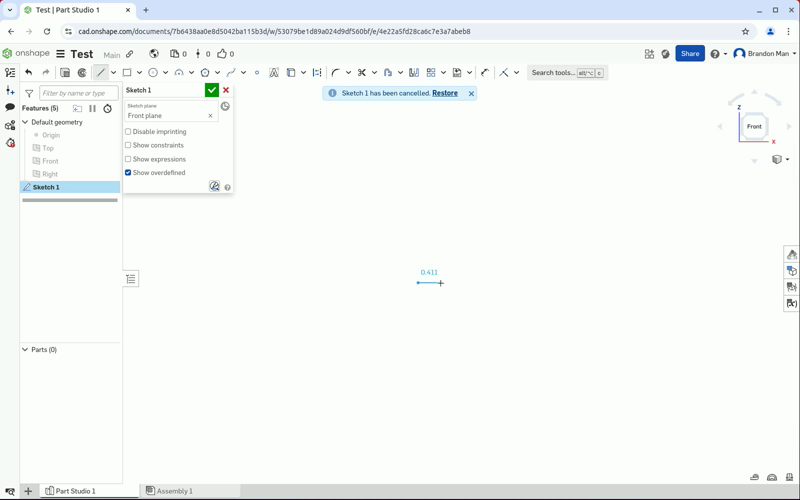
click(440, 282)
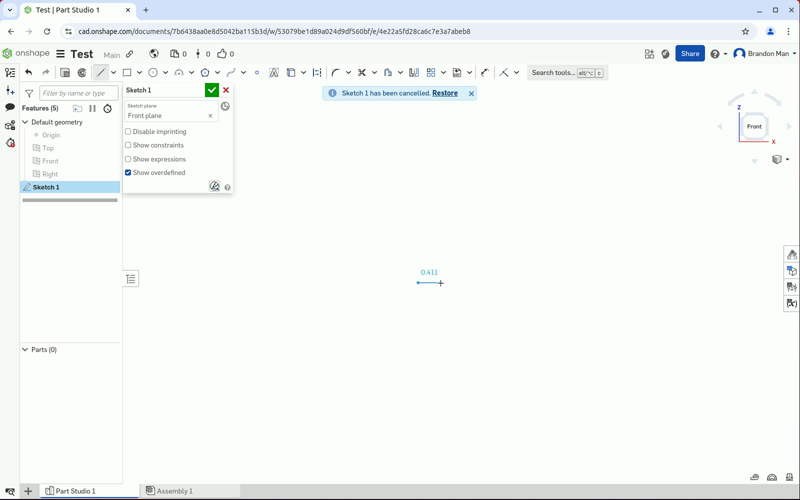
scroll(-6)
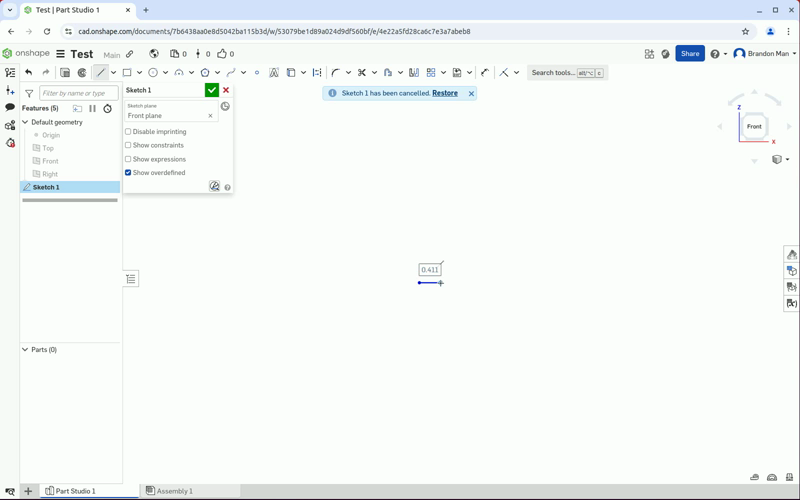
scroll(-6)
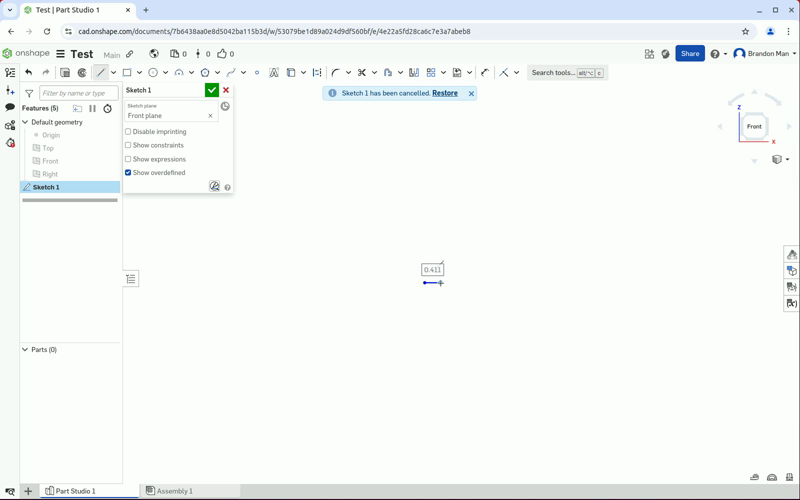
scroll(-6)
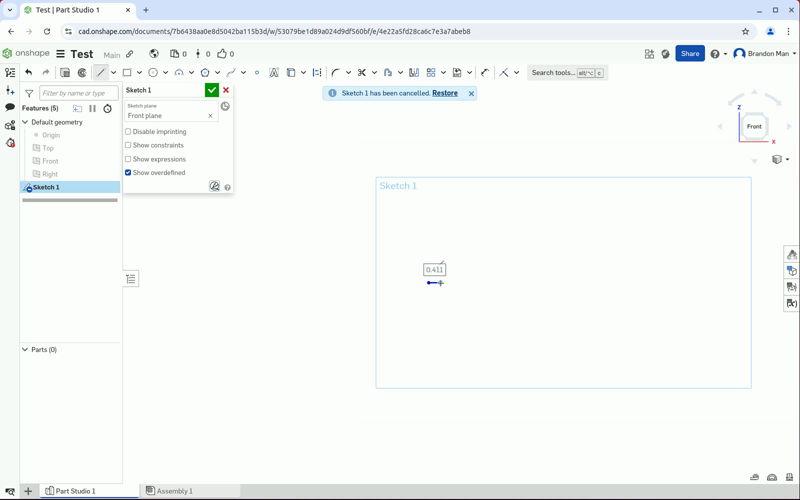
scroll(-6)
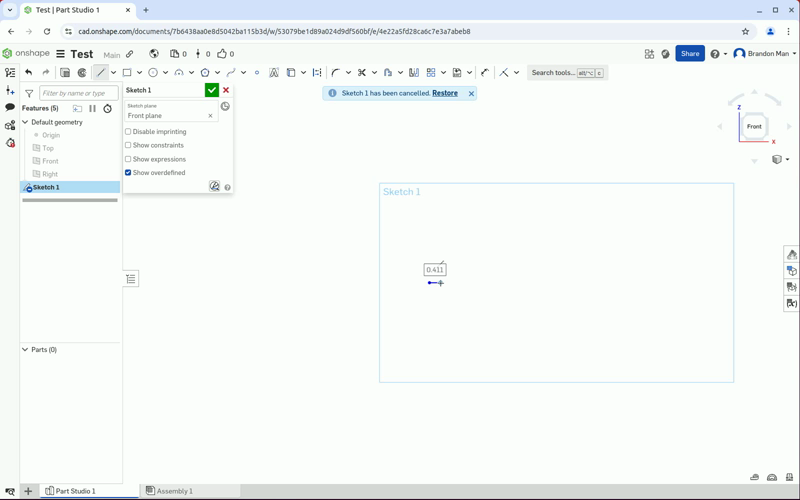
scroll(-6)
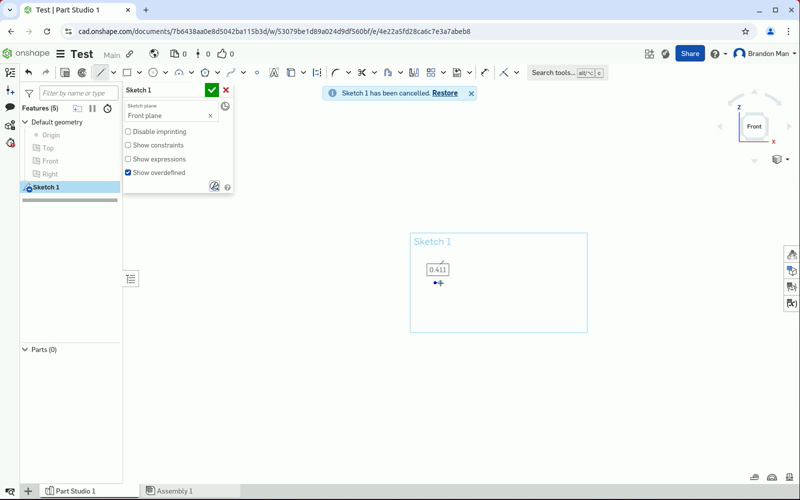
scroll(-6)
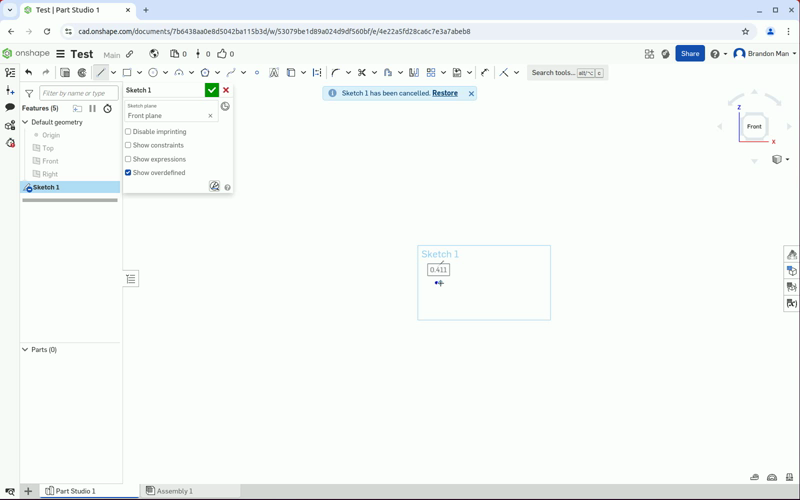
scroll(-6)
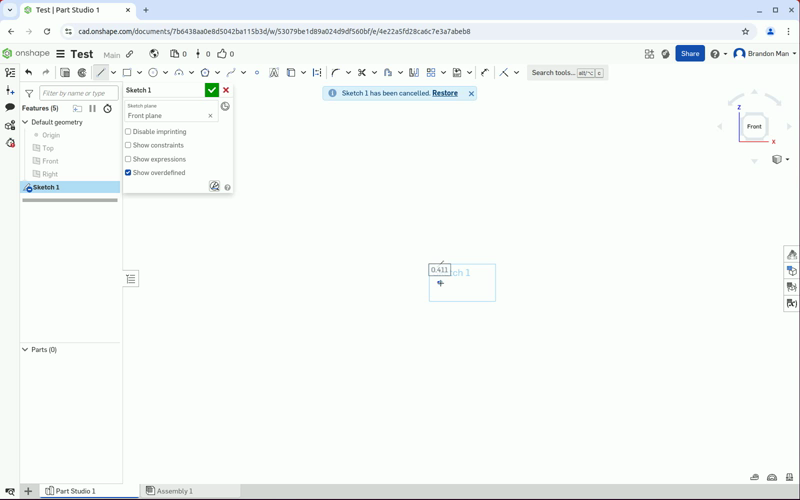
key_up(shift)
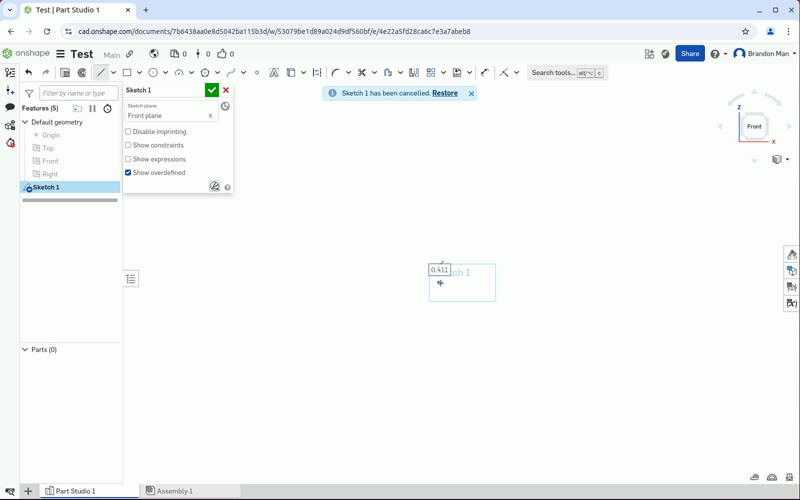
key_down(shift)
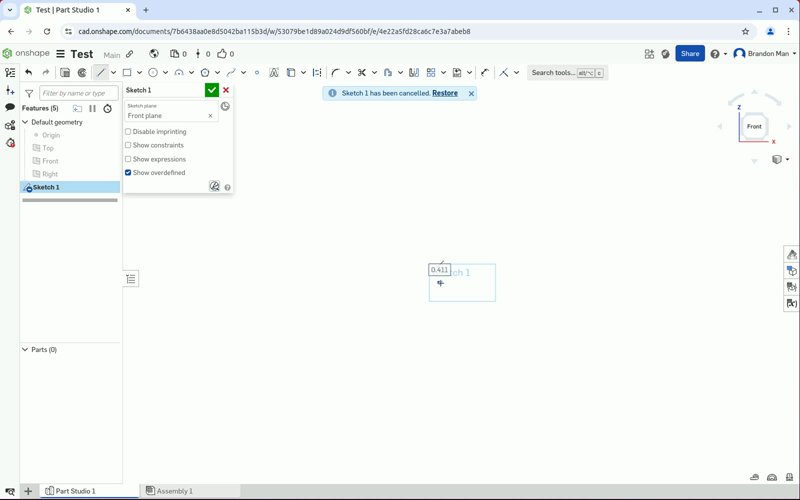
mouse_move(470, 282)
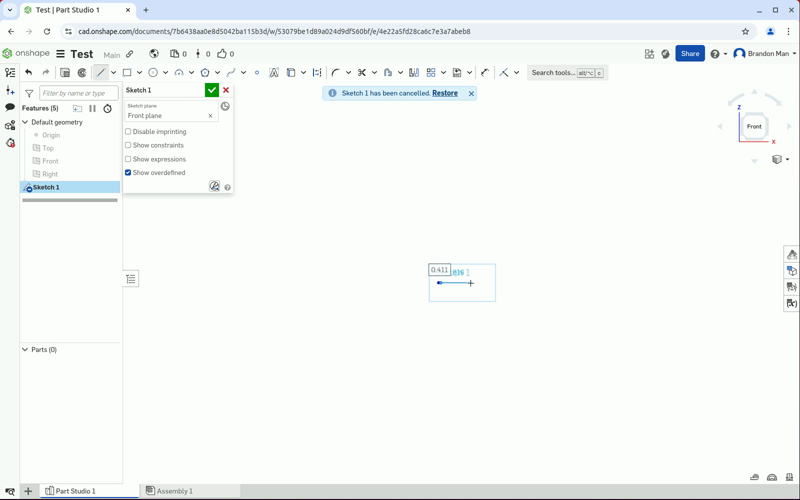
mouse_move(440, 236)
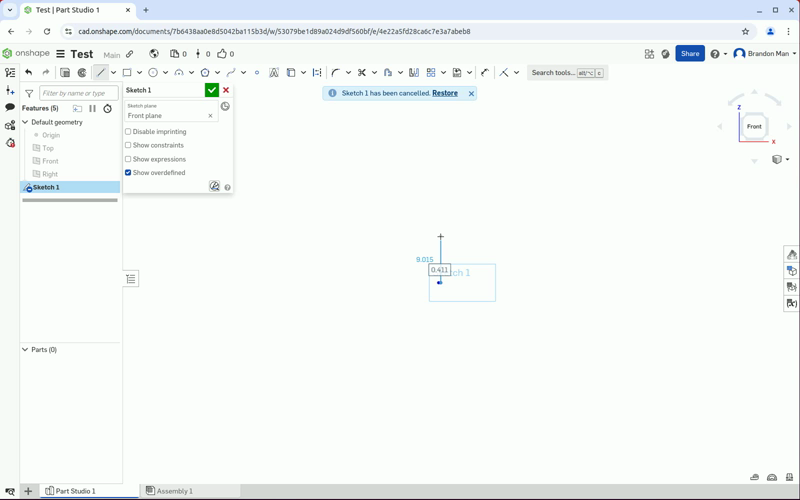
click(440, 236)
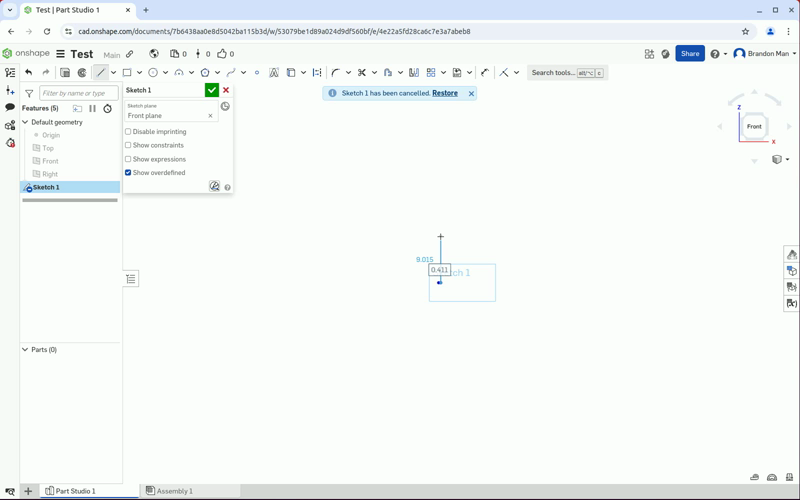
key_up(shift)
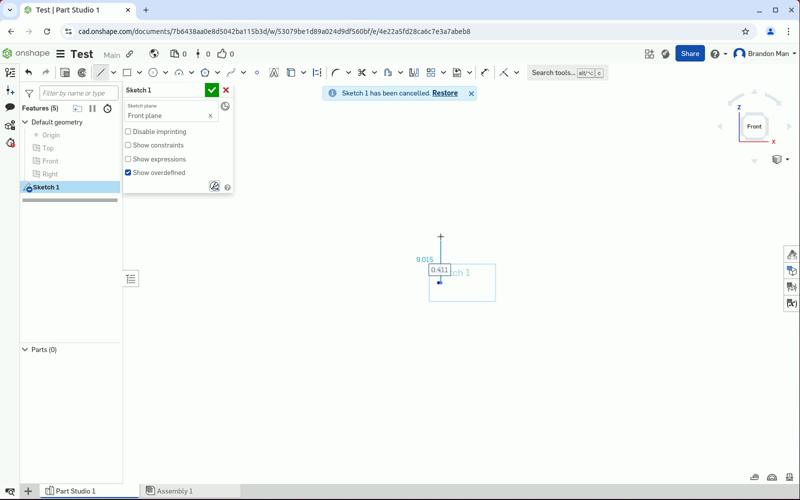
key(esc)
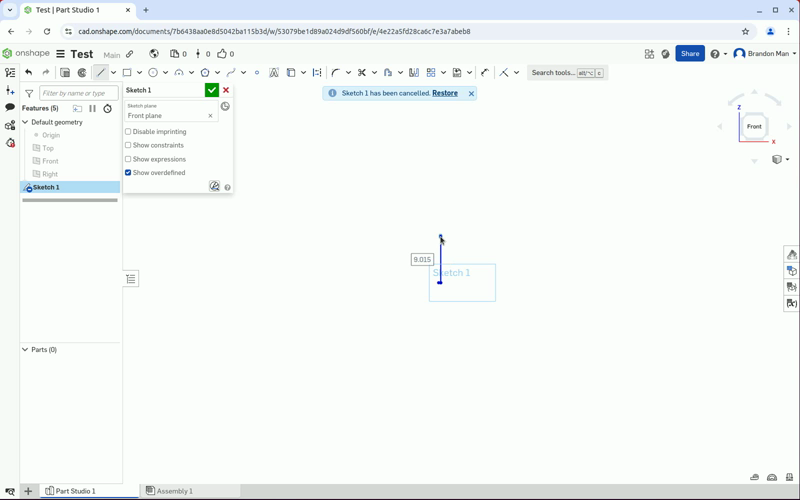
key(a)
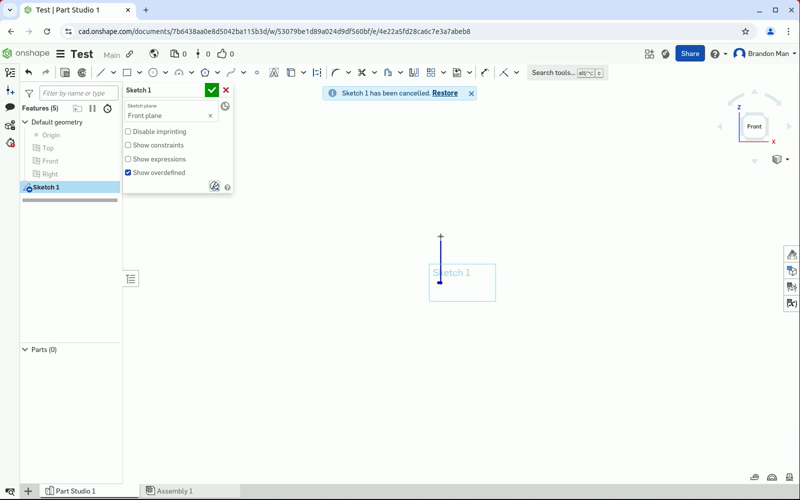
mouse_move(440, 236)
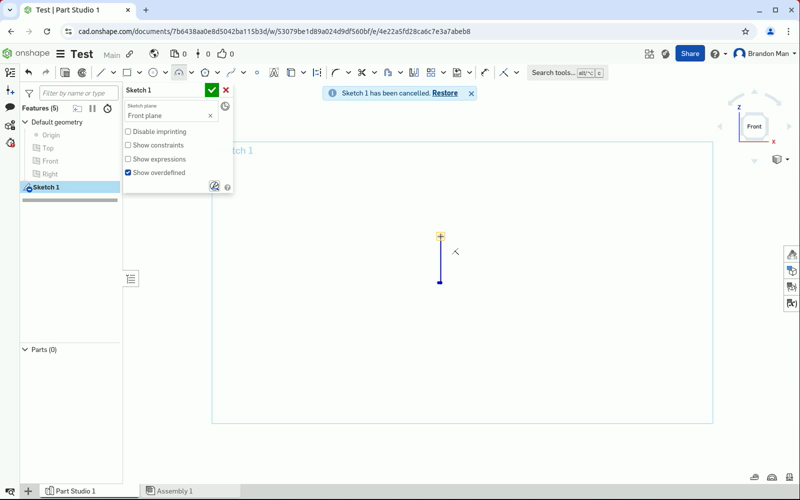
click(440, 236)
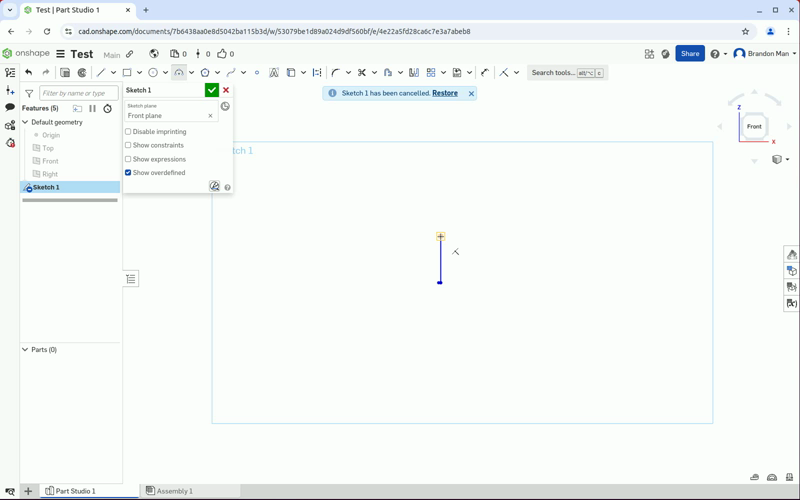
key_down(shift)
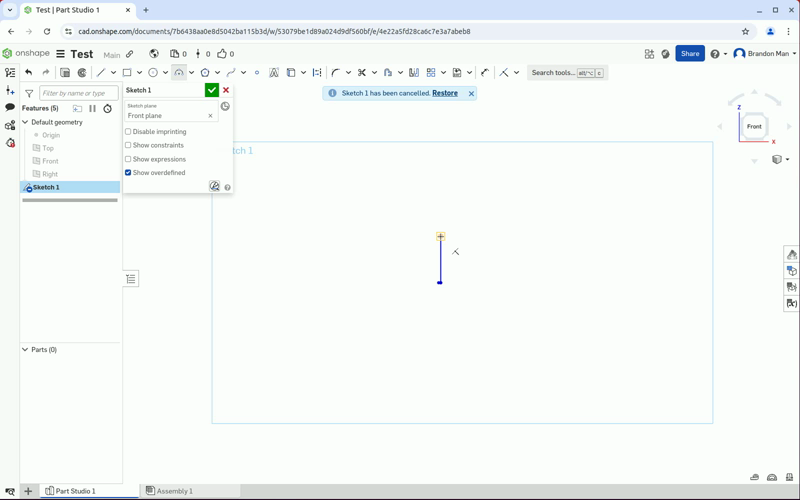
mouse_move(444, 232)
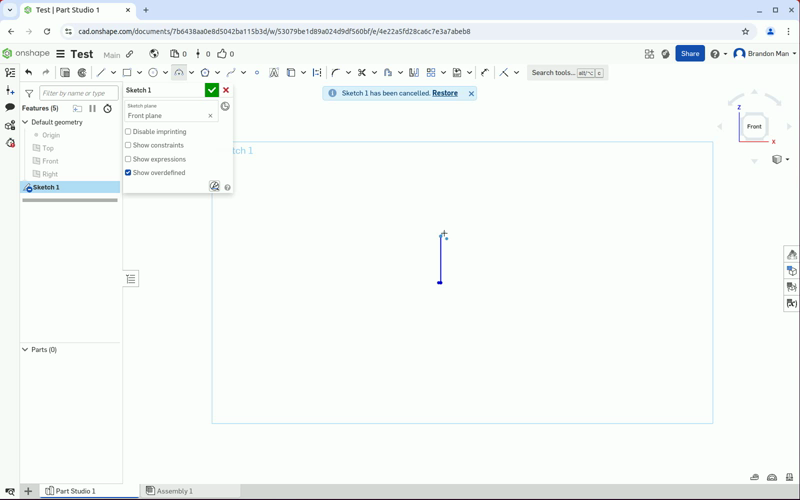
scroll(6)
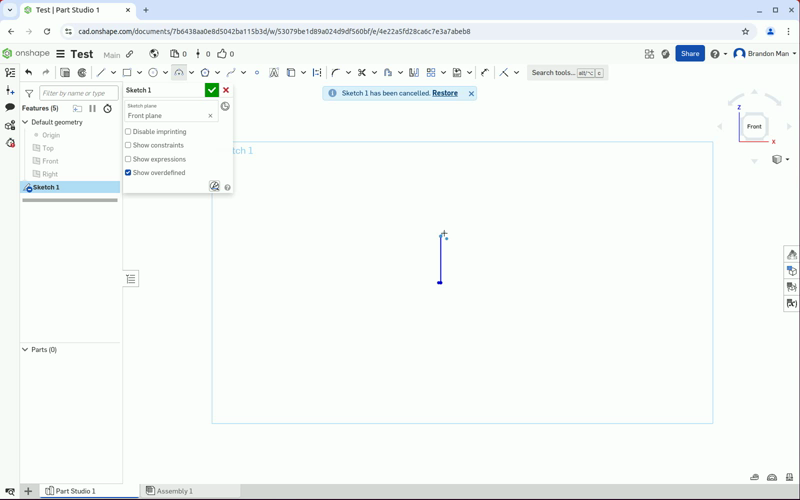
scroll(6)
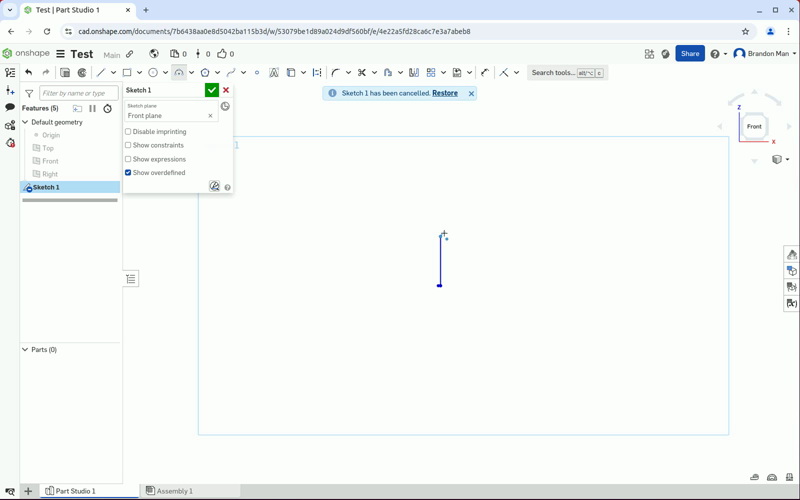
scroll(6)
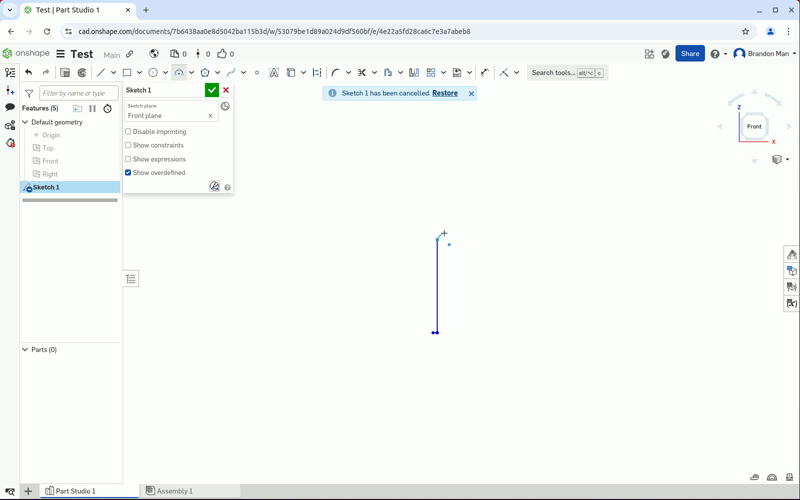
scroll(6)
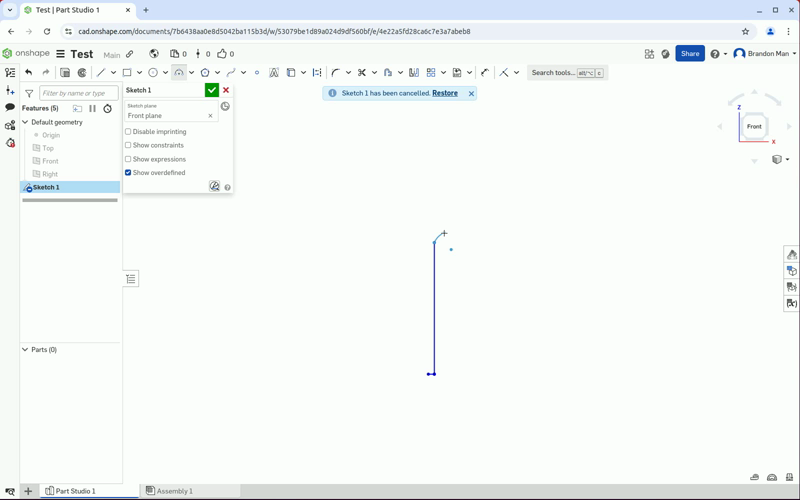
scroll(6)
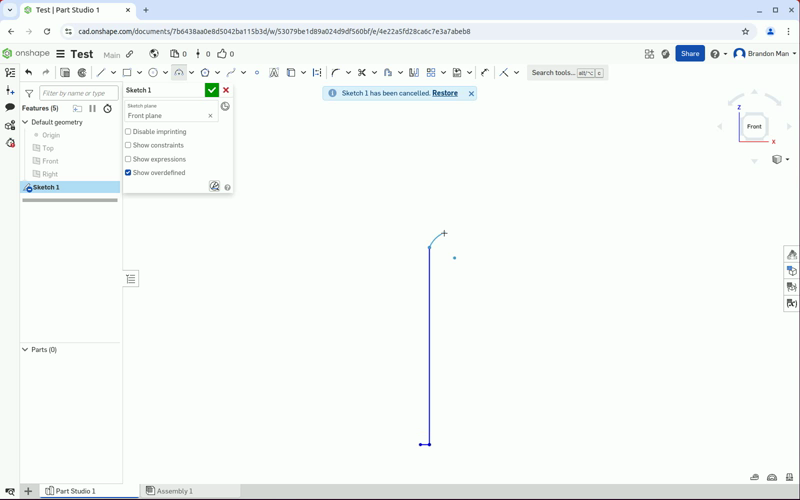
scroll(6)
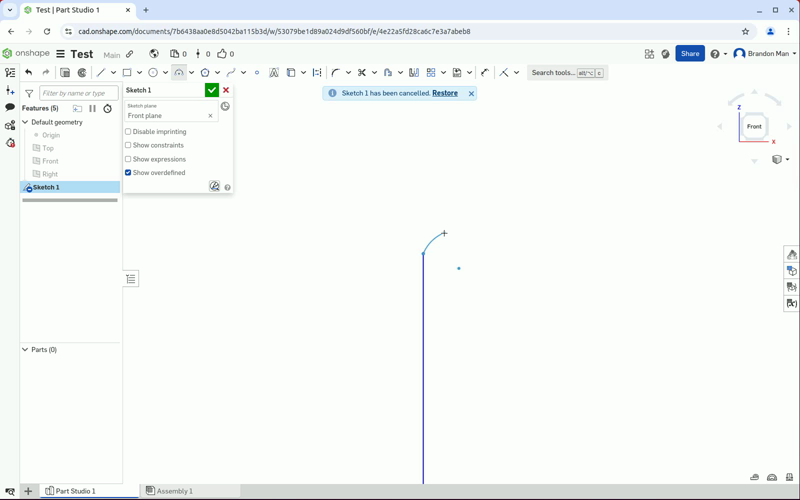
scroll(6)
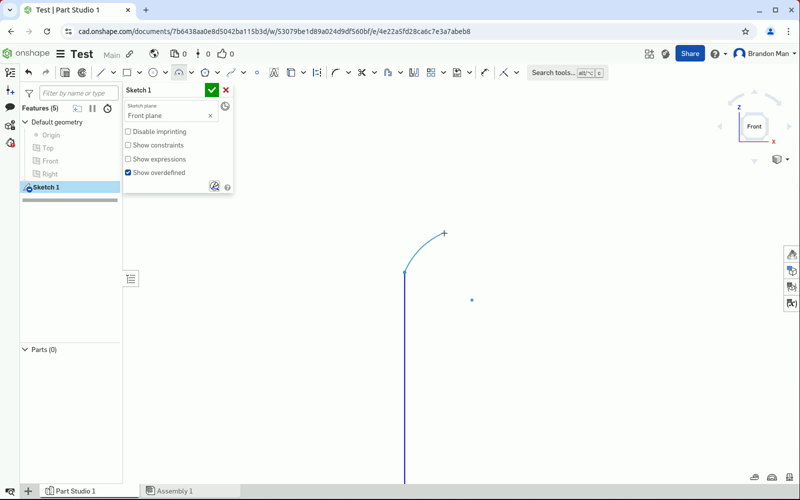
click(444, 232)
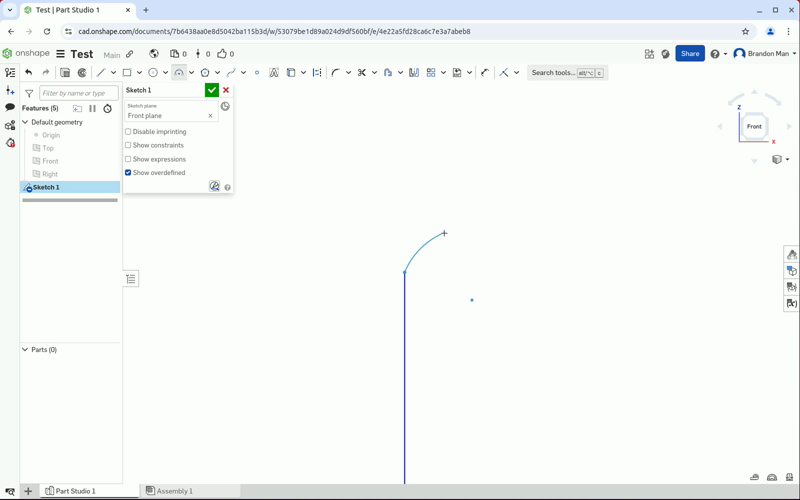
scroll(-6)
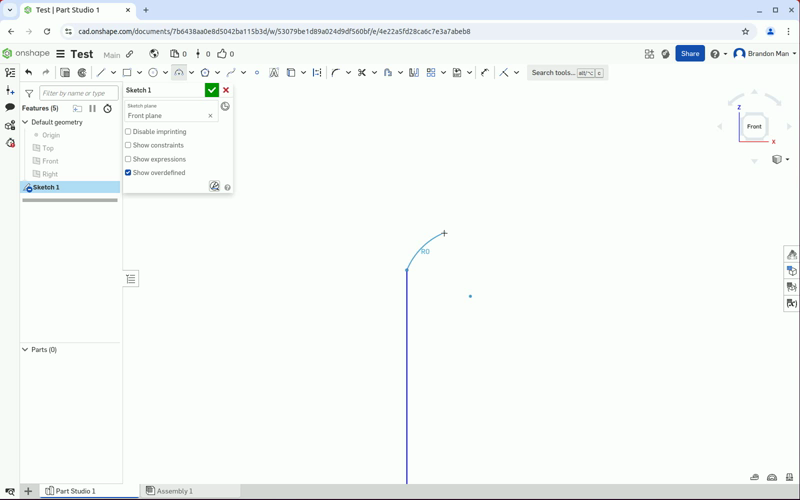
scroll(-6)
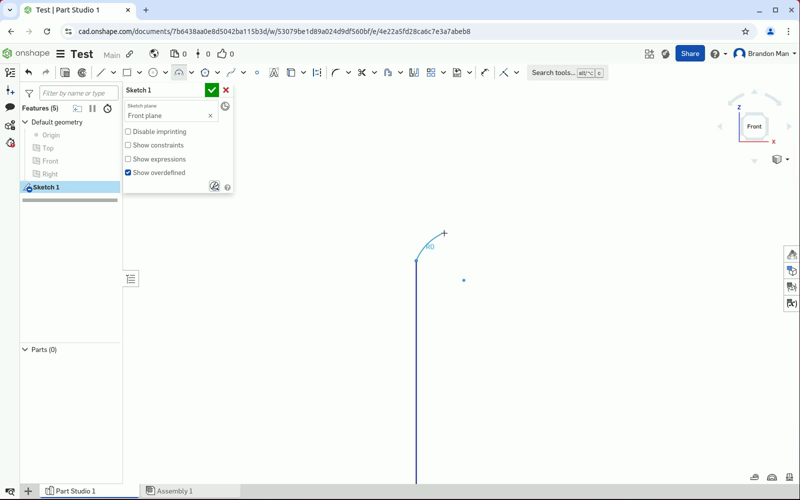
scroll(-6)
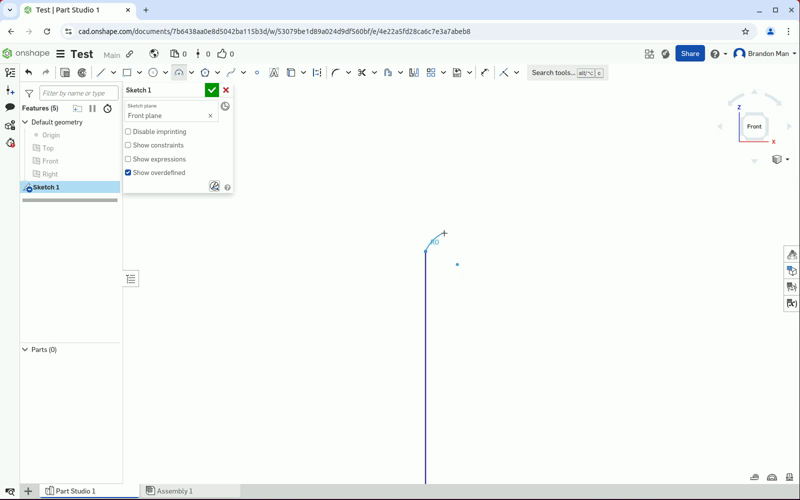
scroll(-6)
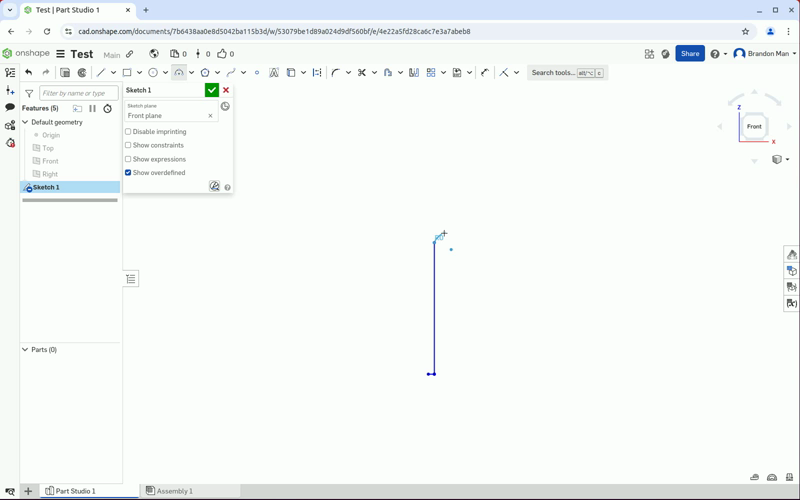
scroll(-6)
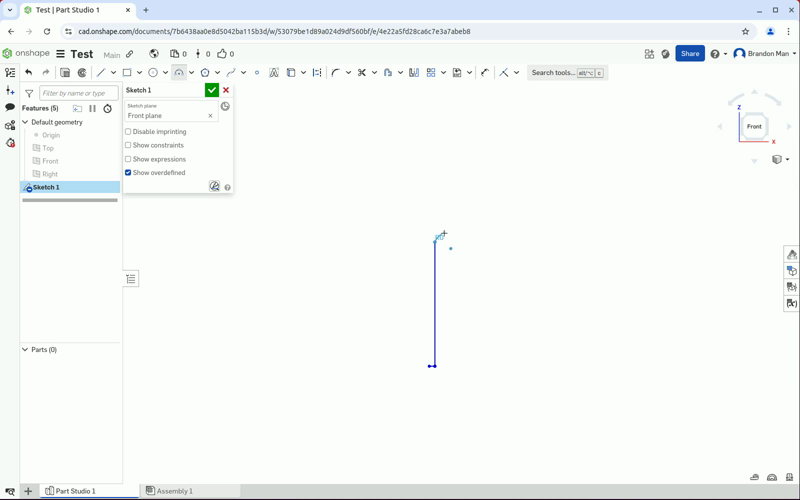
scroll(-6)
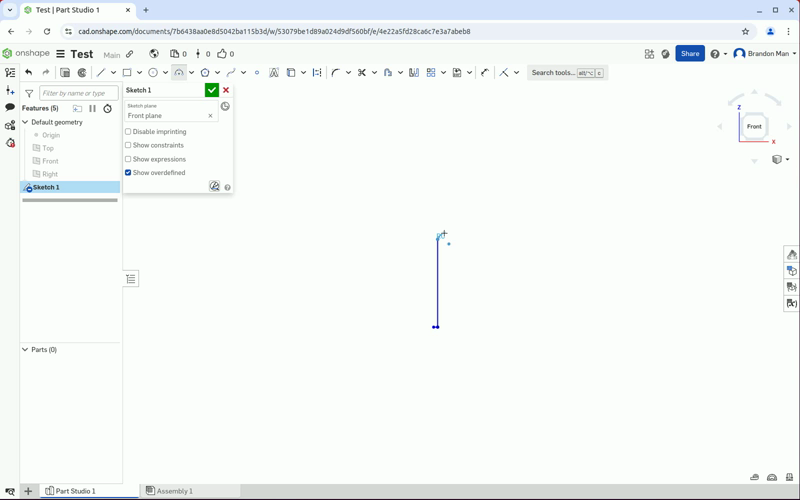
scroll(-6)
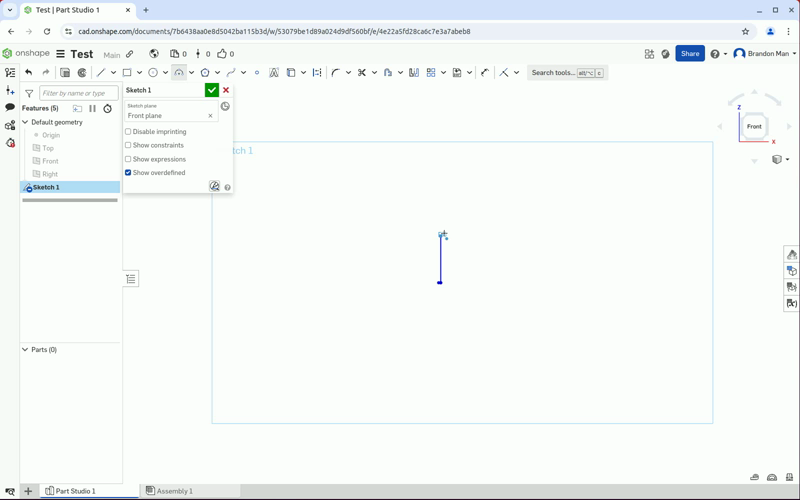
mouse_move(441, 234)
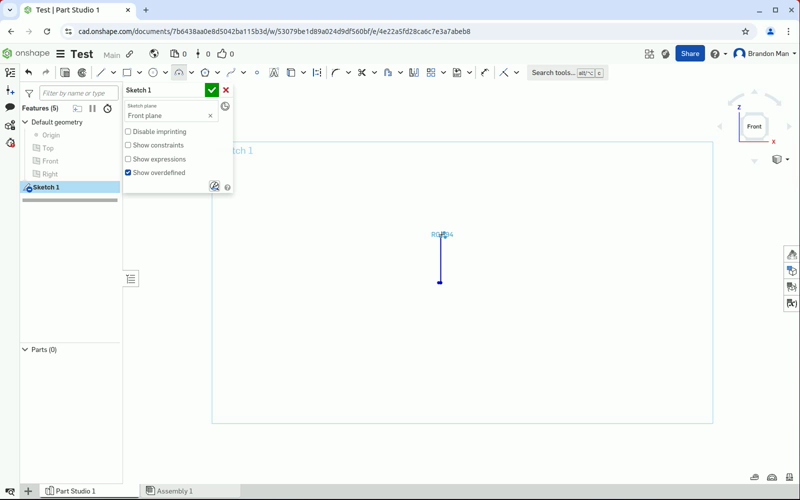
scroll(6)
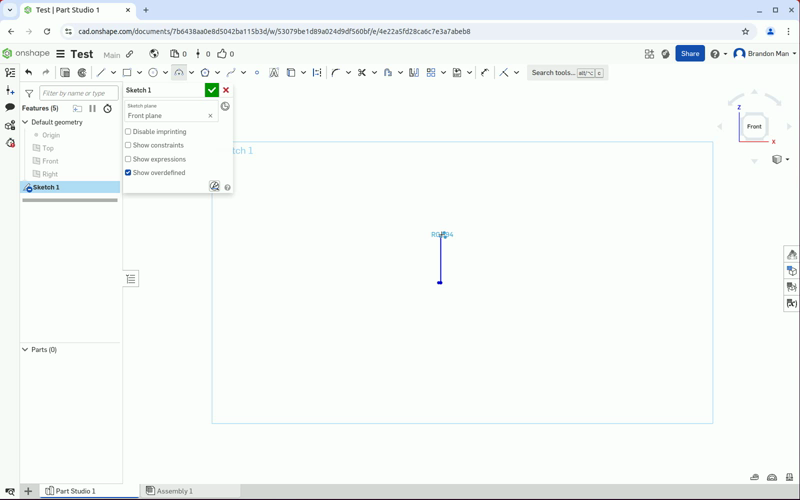
scroll(6)
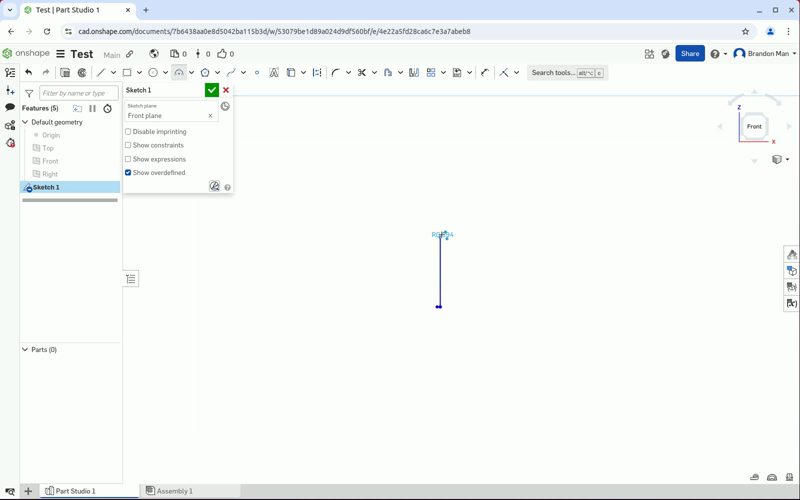
scroll(6)
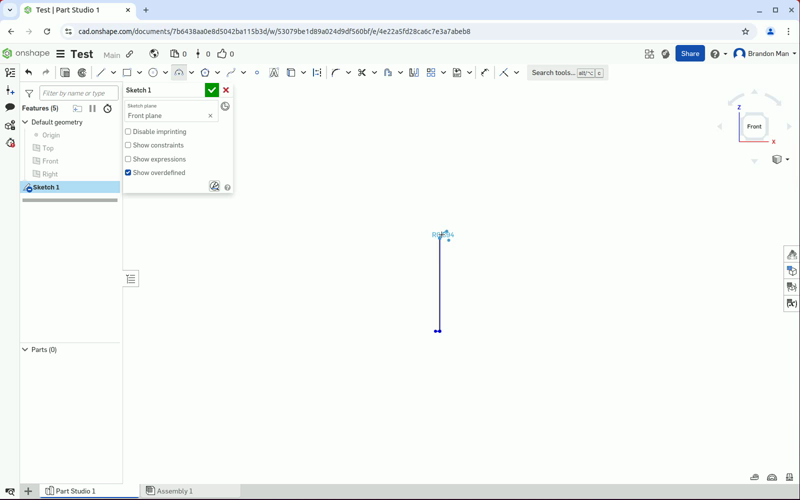
scroll(6)
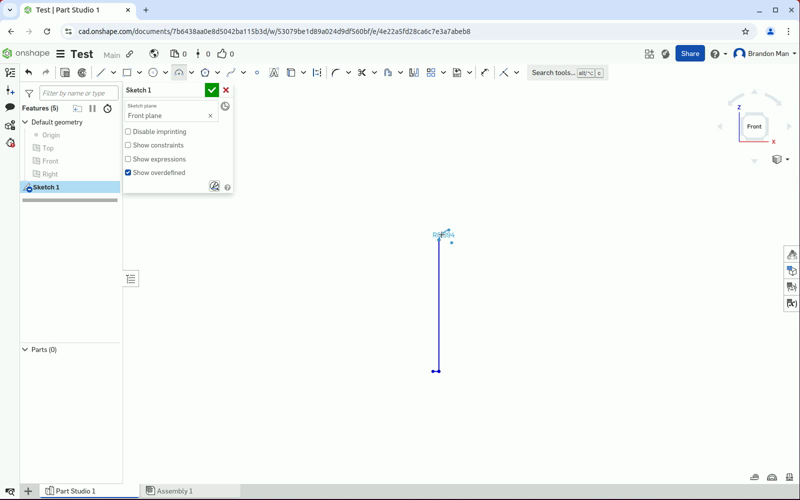
scroll(6)
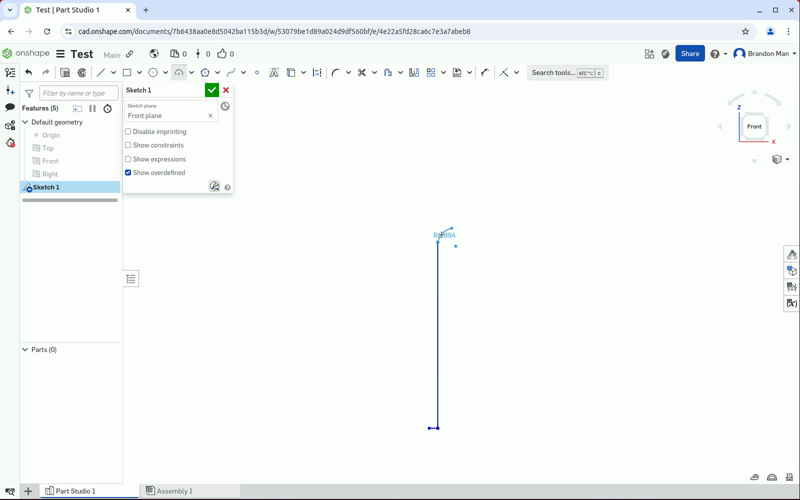
scroll(6)
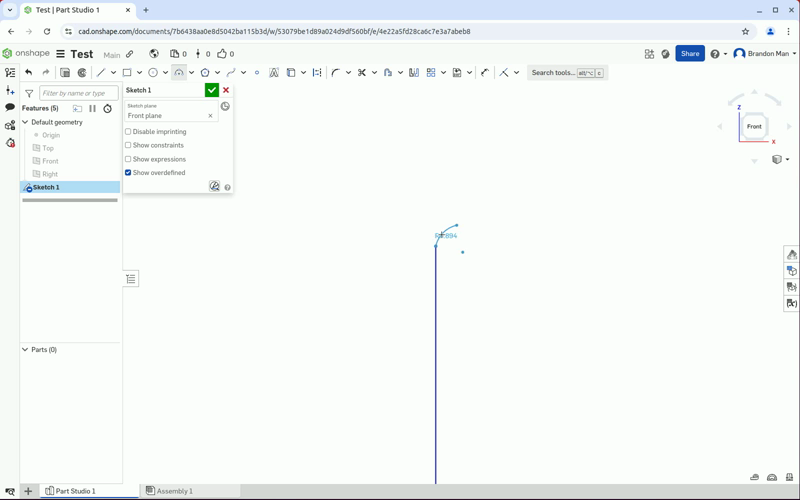
scroll(6)
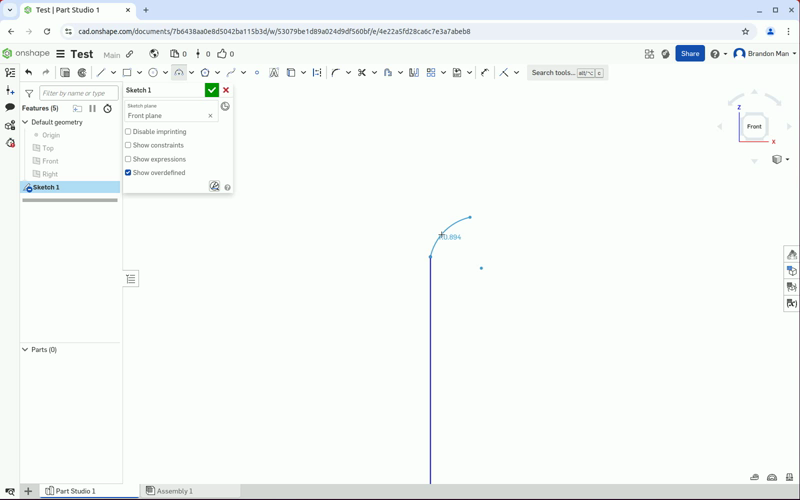
click(441, 234)
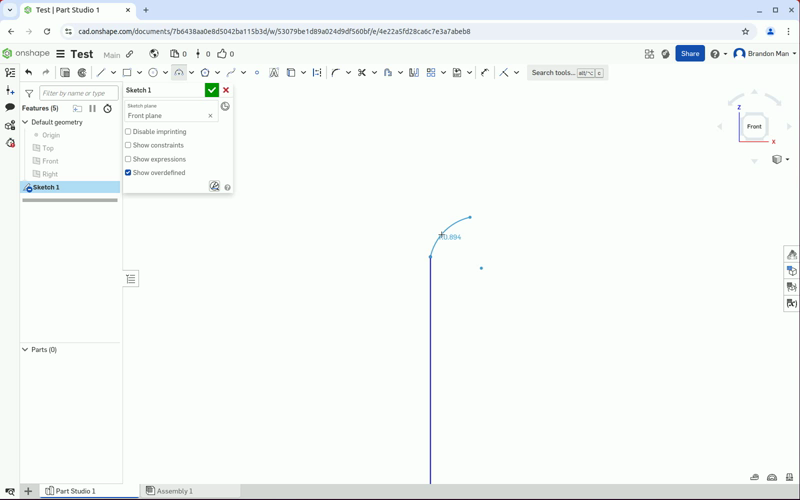
scroll(-6)
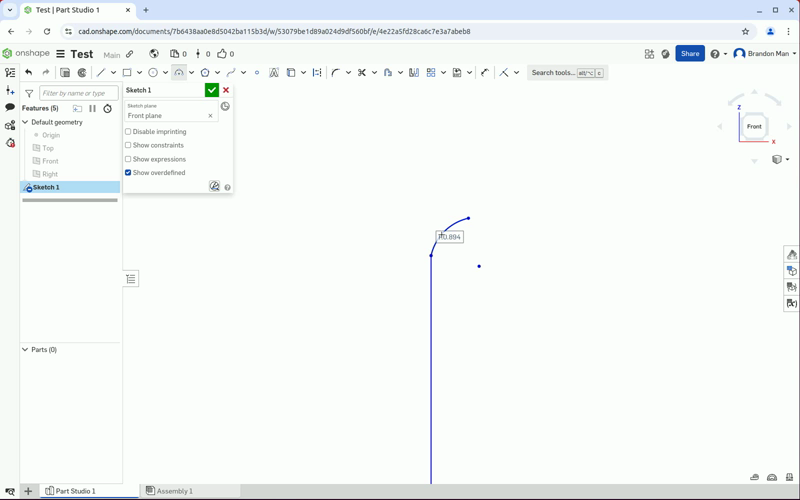
scroll(-6)
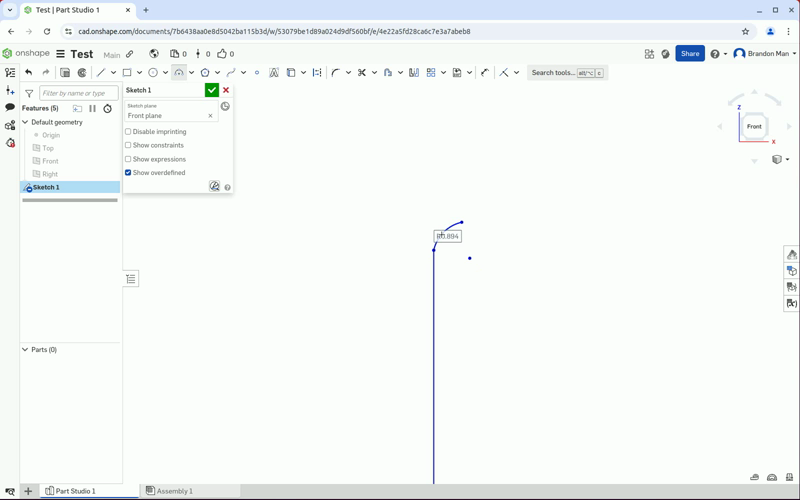
scroll(-6)
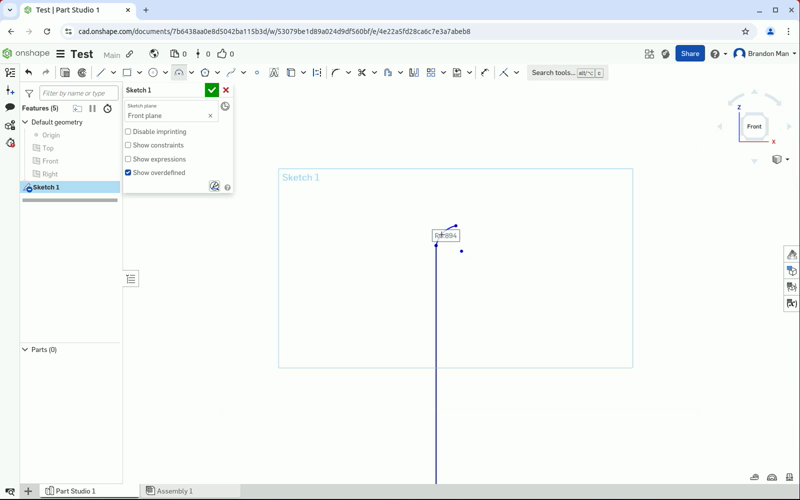
scroll(-6)
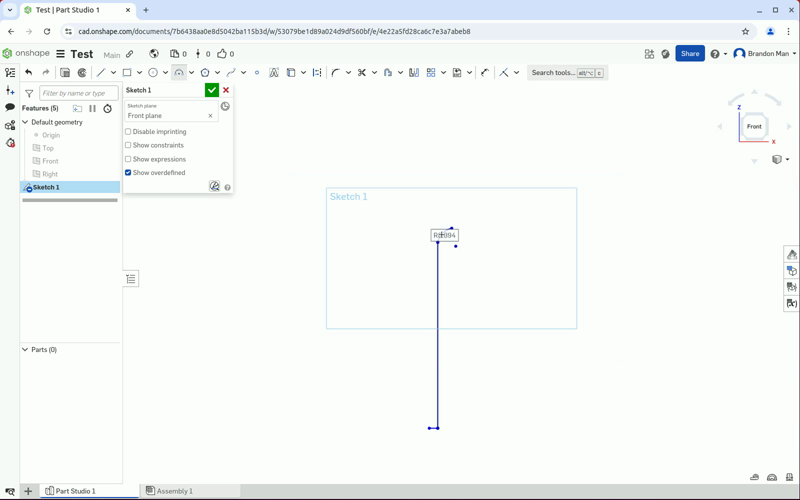
scroll(-6)
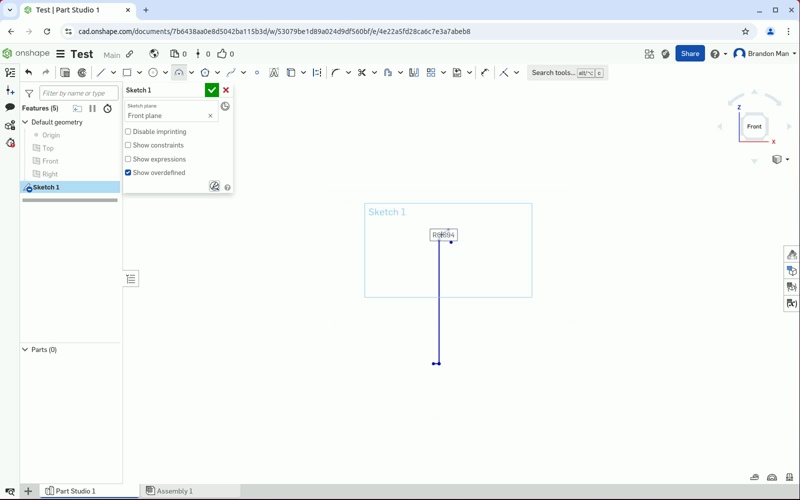
scroll(-6)
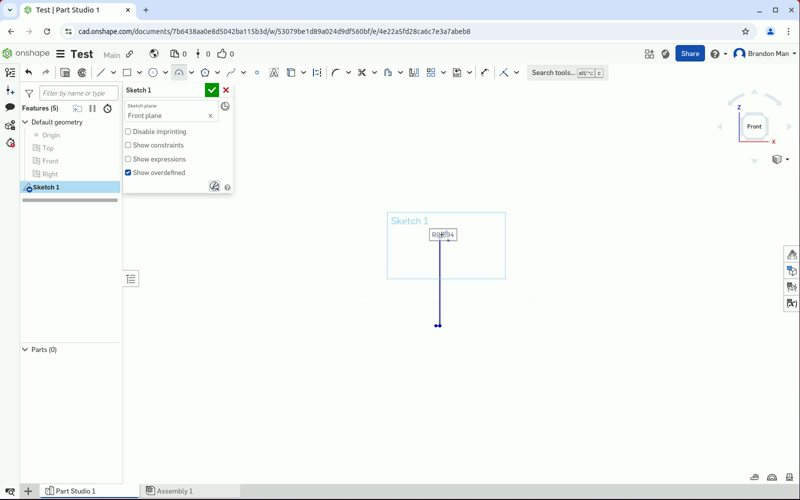
scroll(-6)
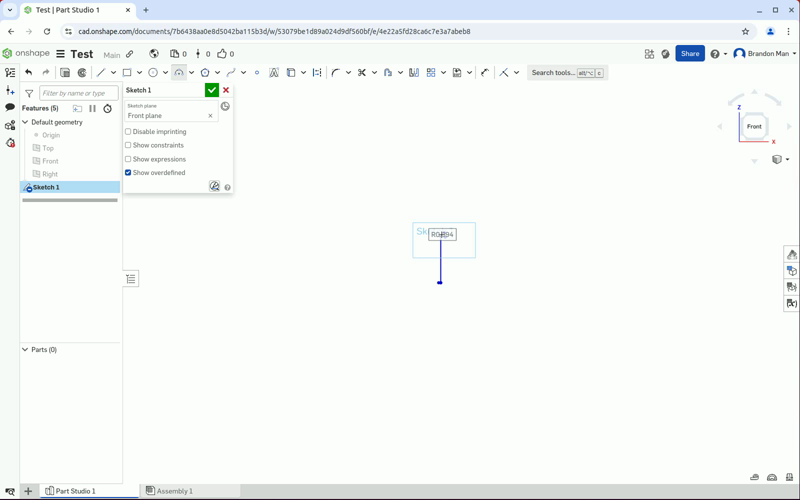
key_up(shift)
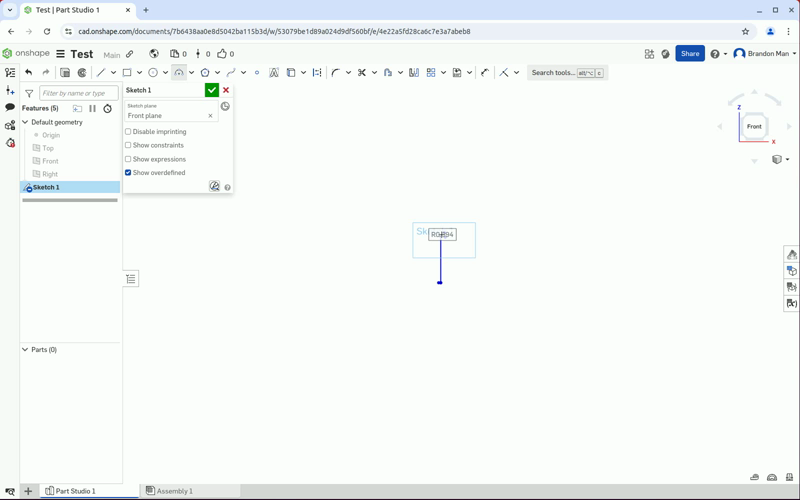
key(esc)
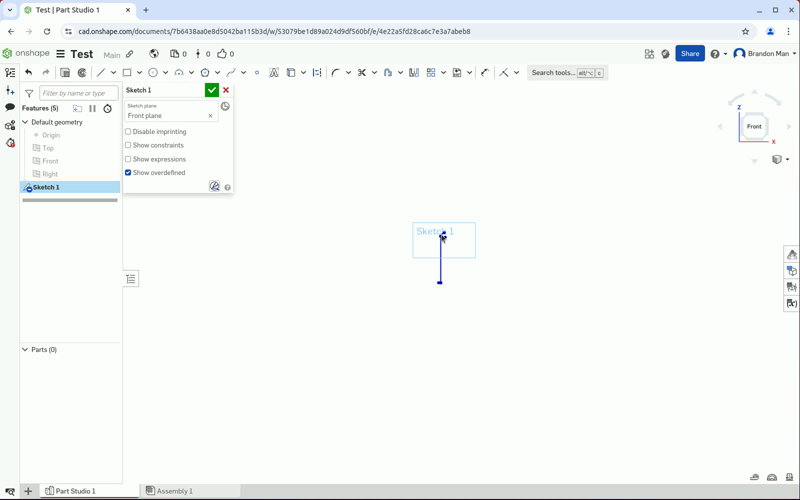
key(l)
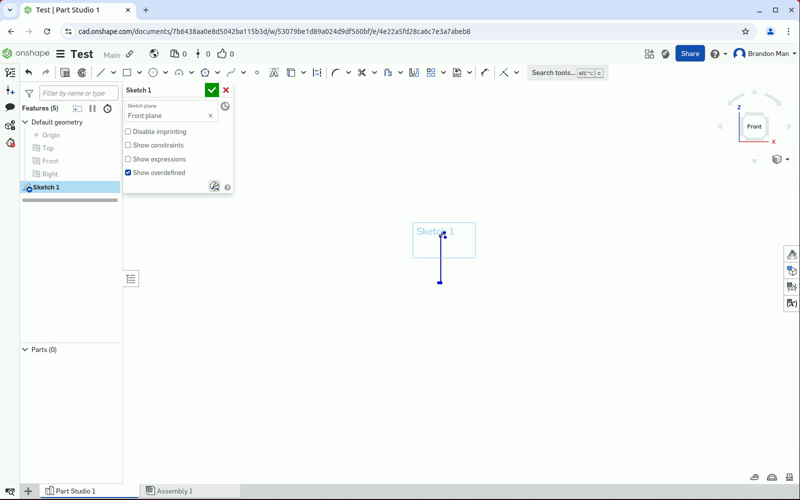
mouse_move(444, 232)
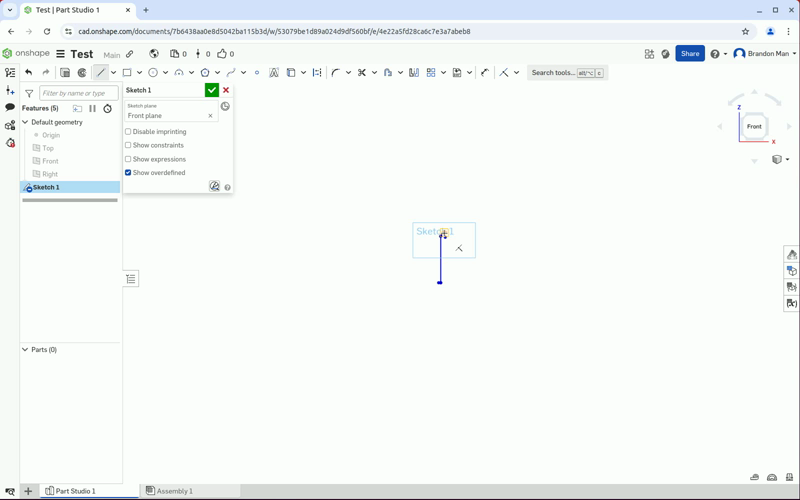
scroll(6)
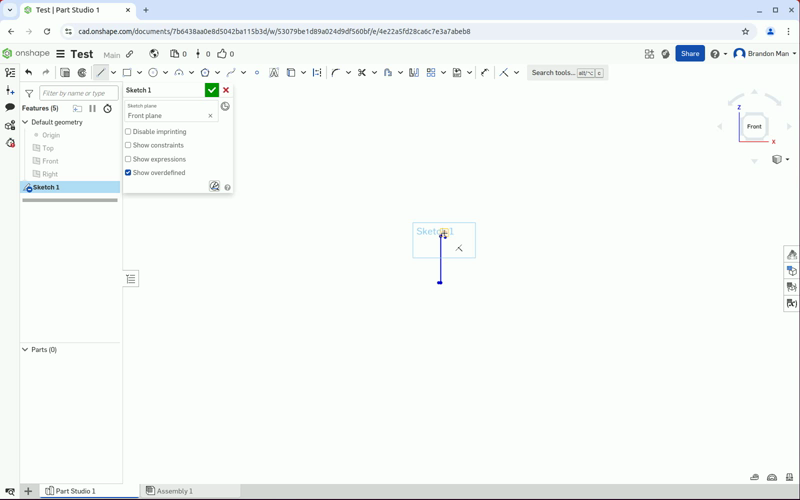
scroll(6)
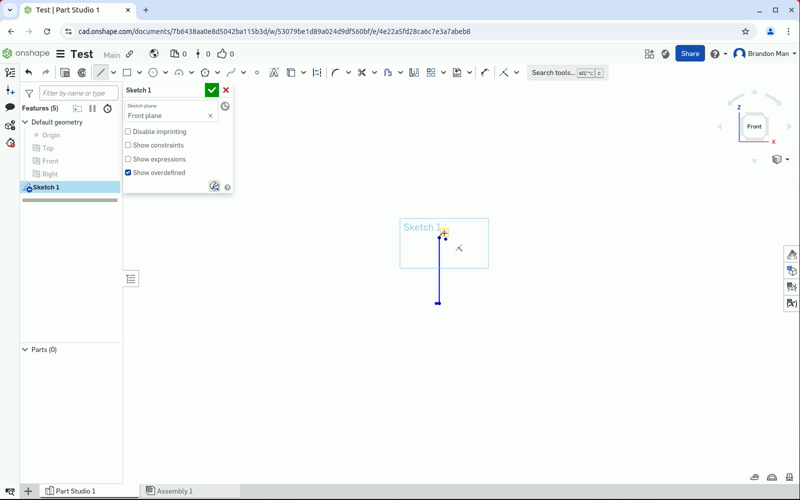
scroll(6)
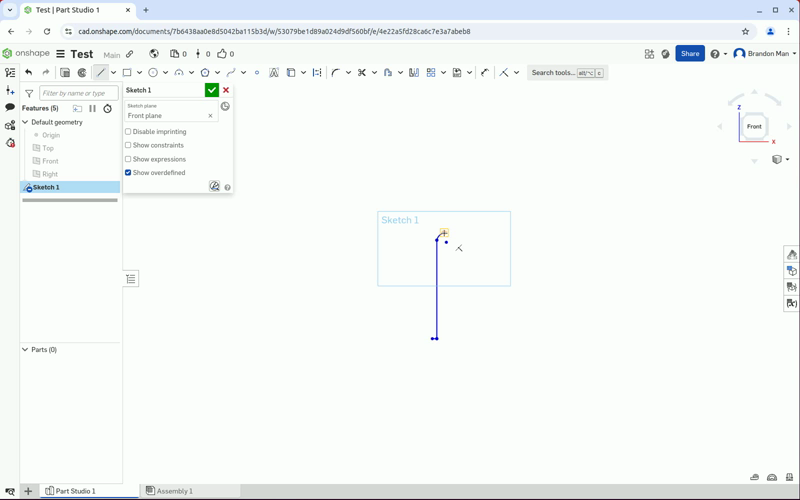
scroll(6)
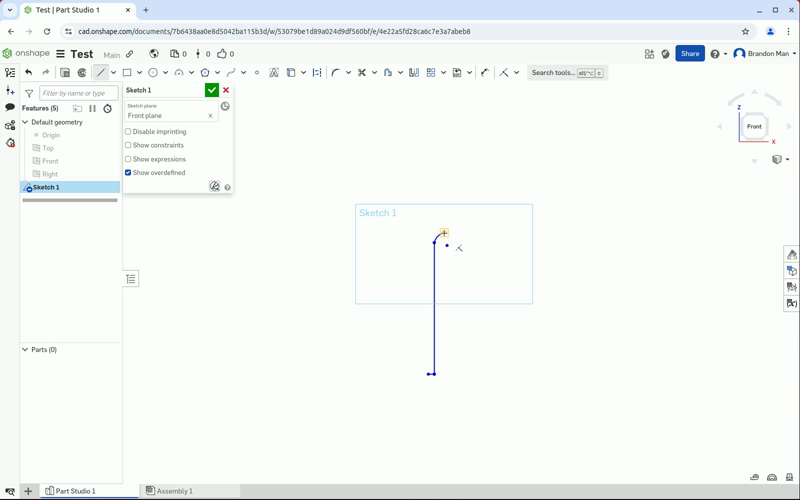
scroll(6)
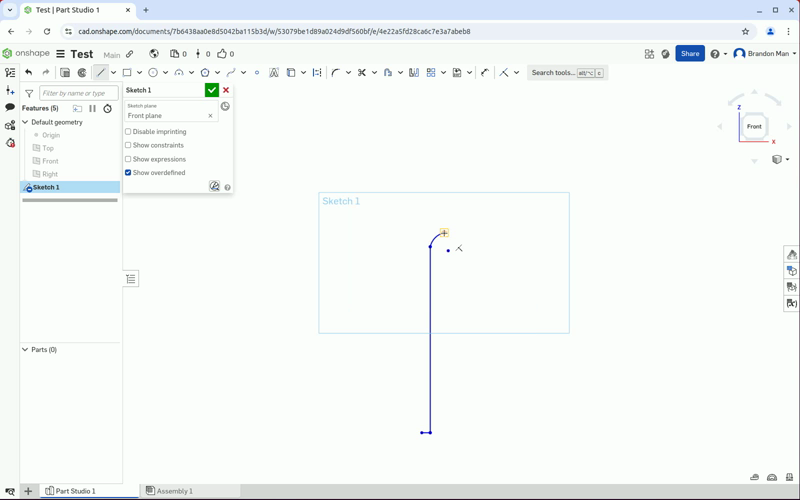
scroll(6)
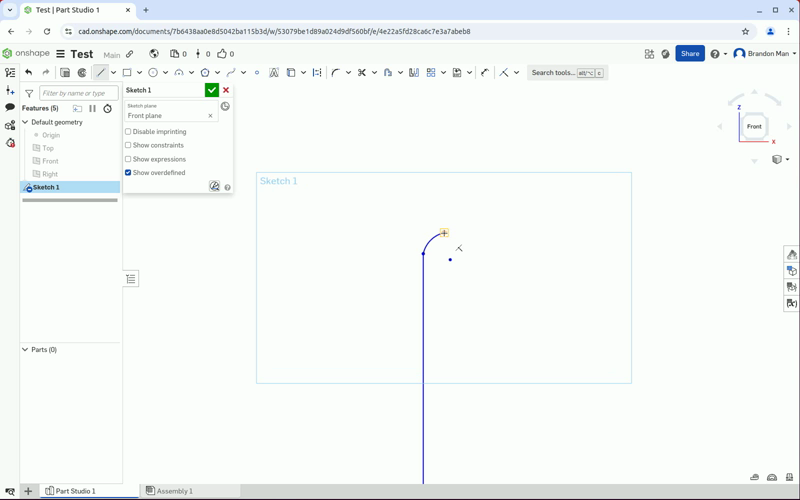
scroll(6)
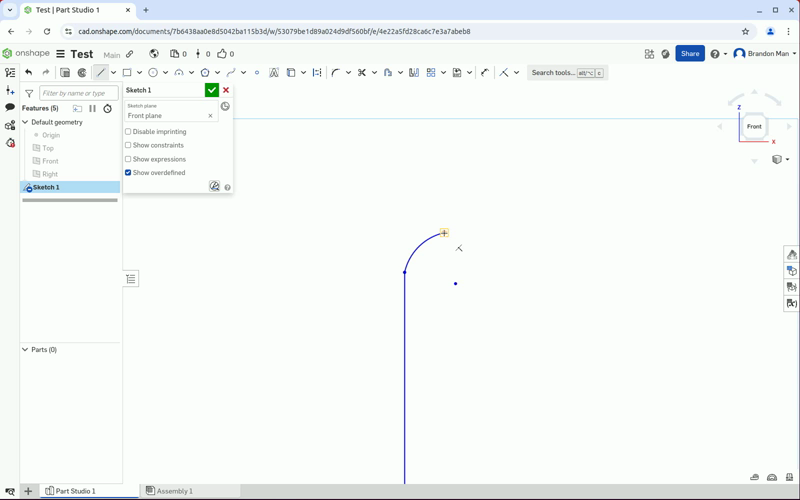
click(444, 232)
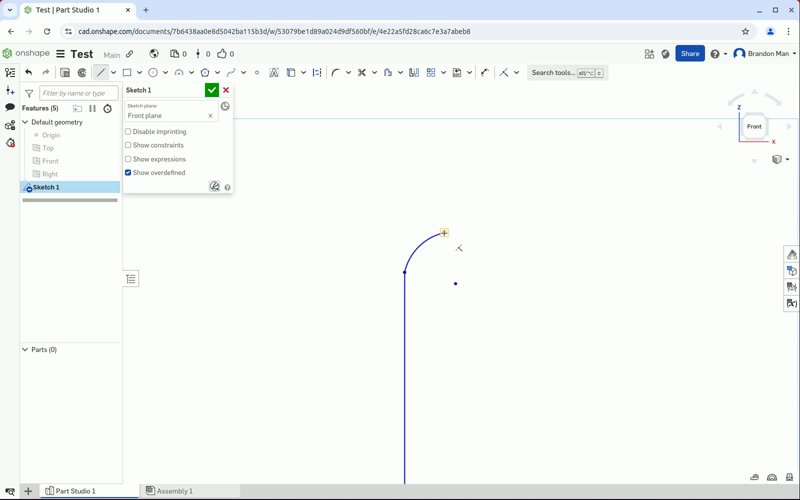
scroll(-6)
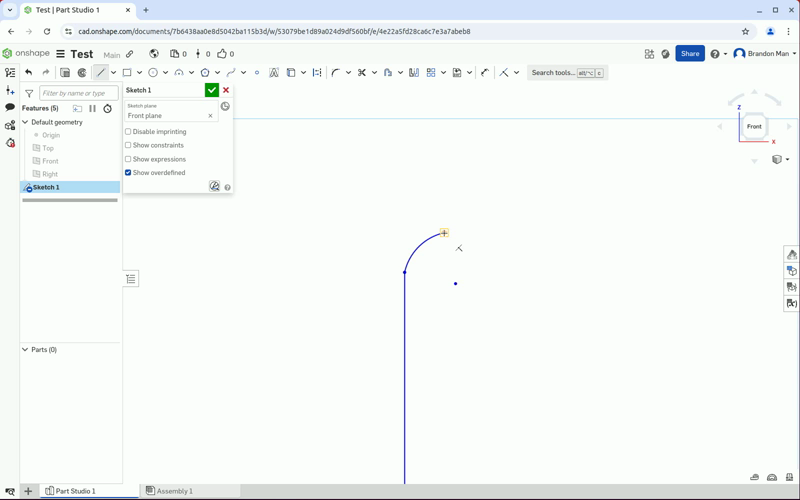
scroll(-6)
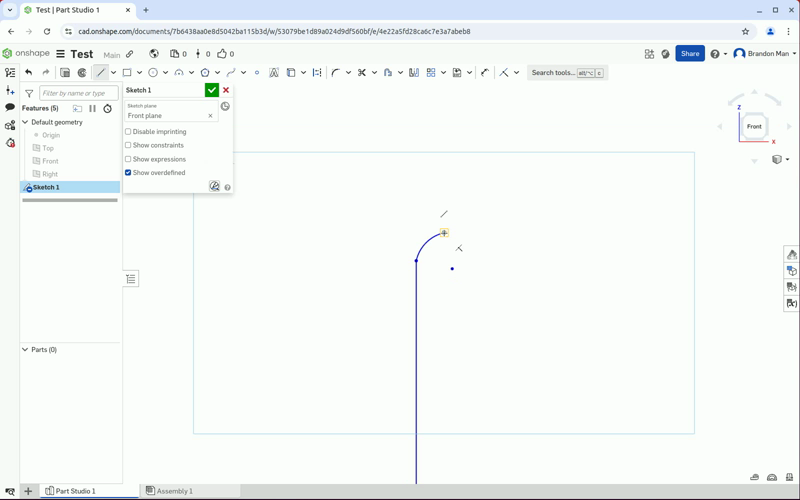
scroll(-6)
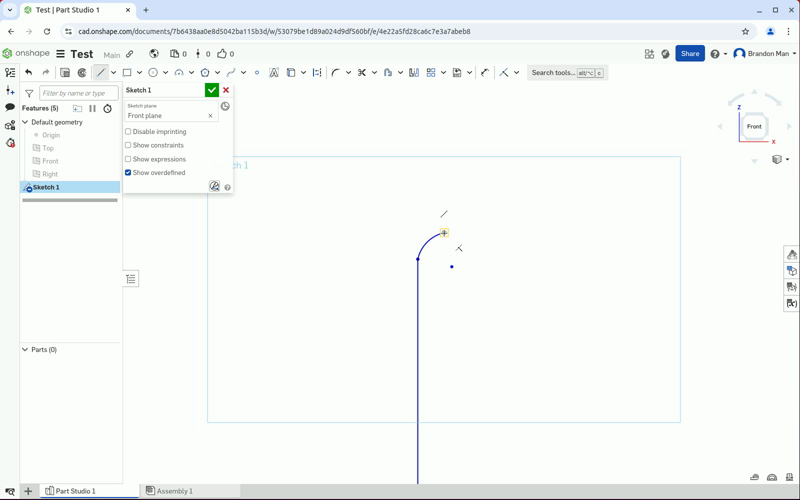
scroll(-6)
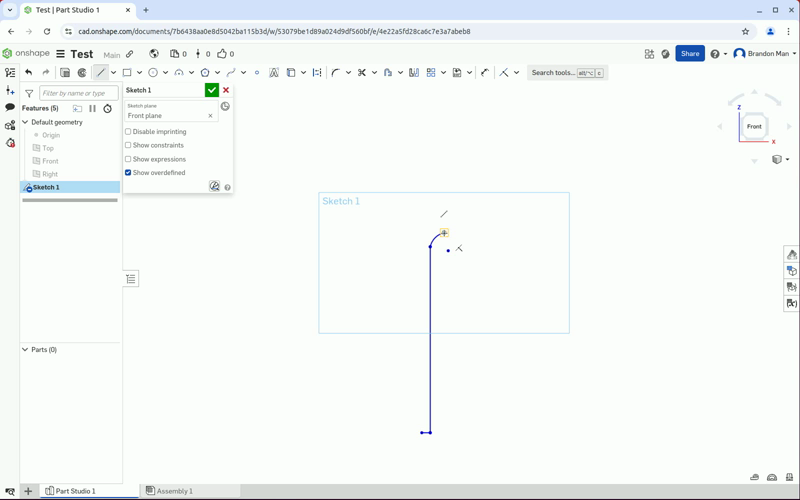
scroll(-6)
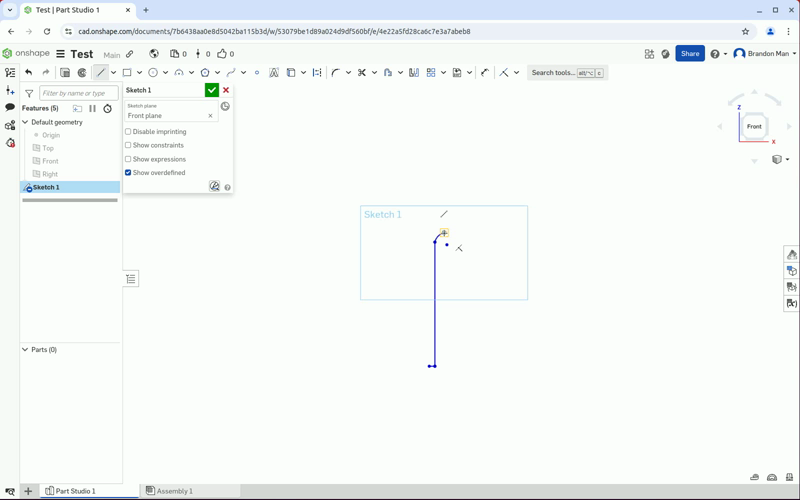
scroll(-6)
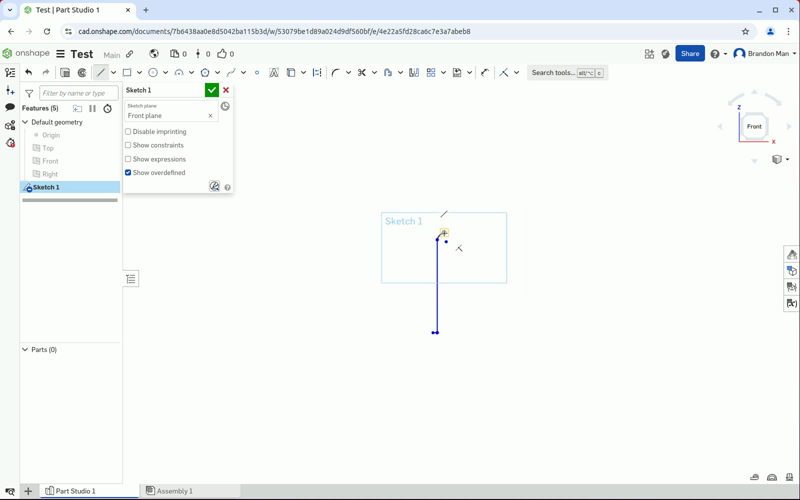
scroll(-6)
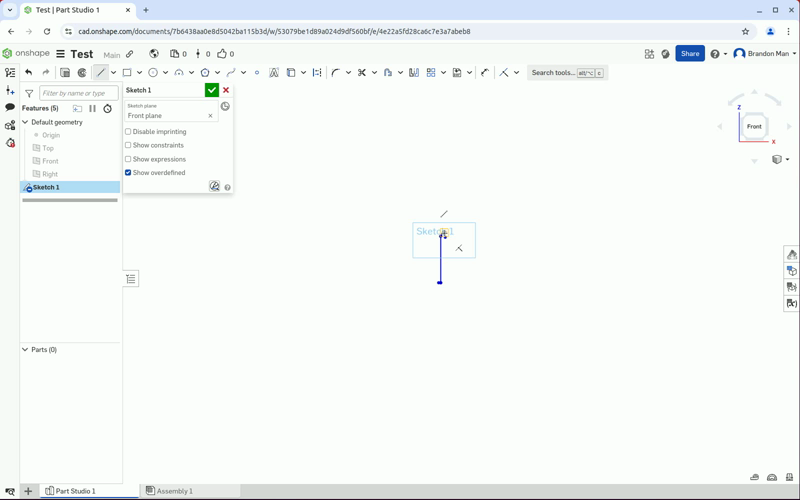
key_down(shift)
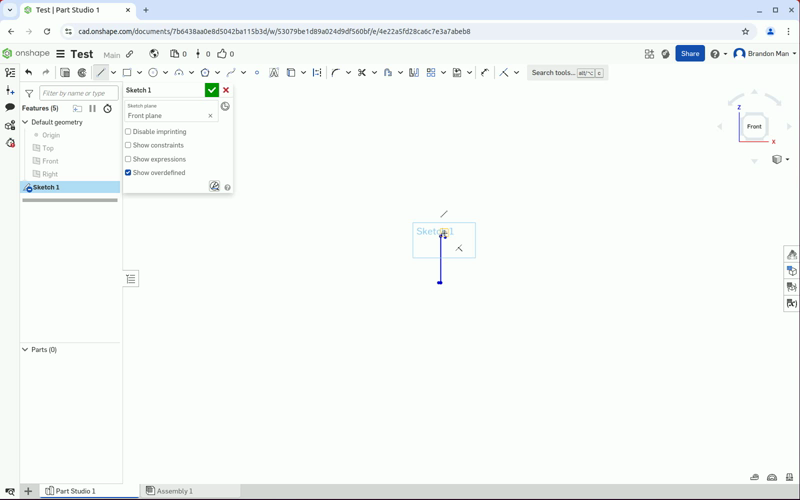
mouse_move(474, 232)
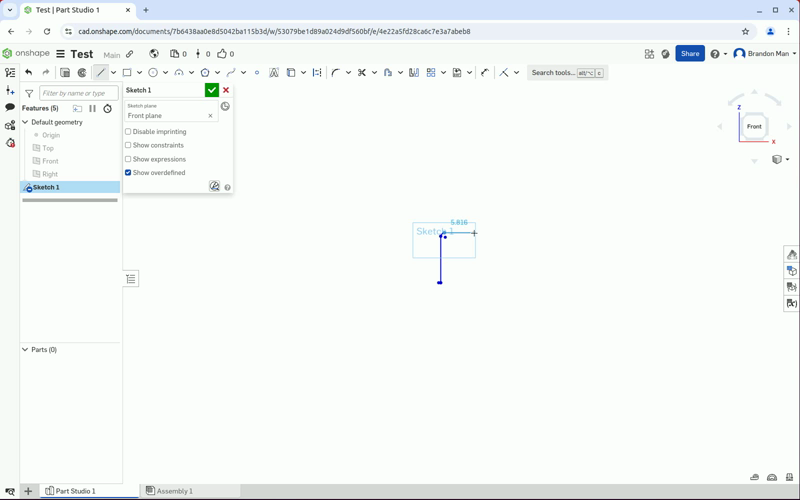
mouse_move(478, 232)
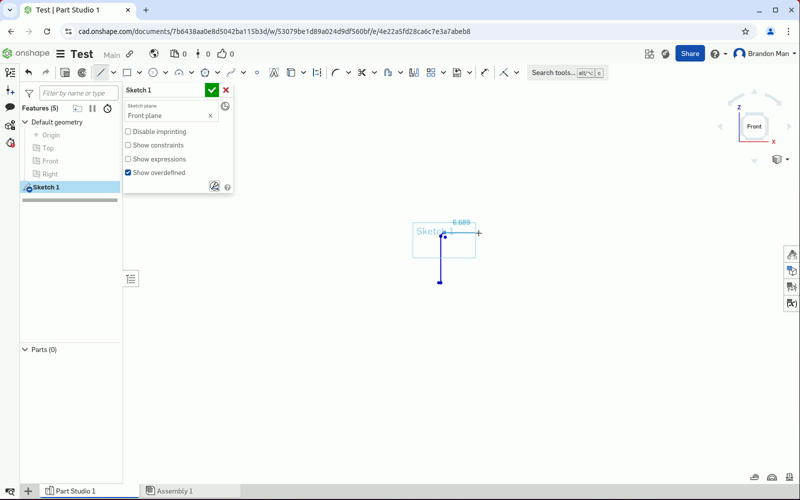
click(478, 232)
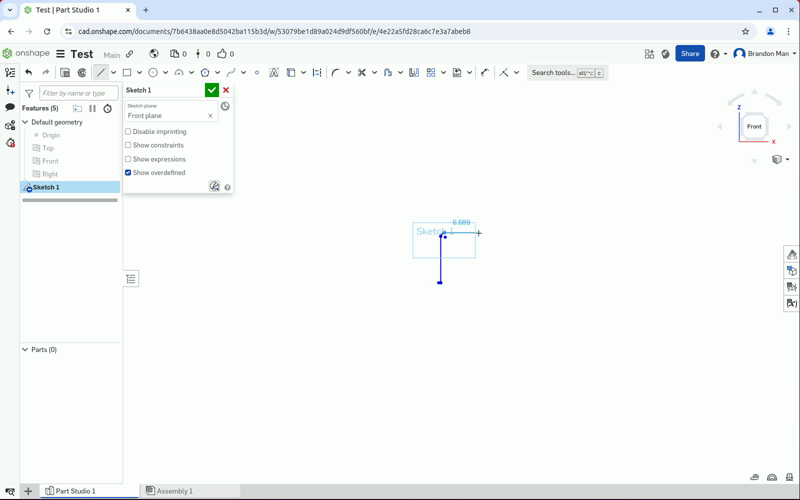
key_up(shift)
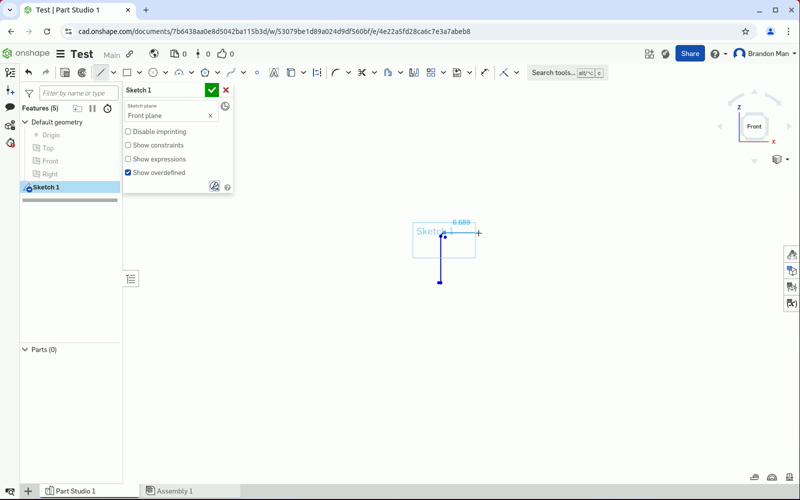
key(esc)
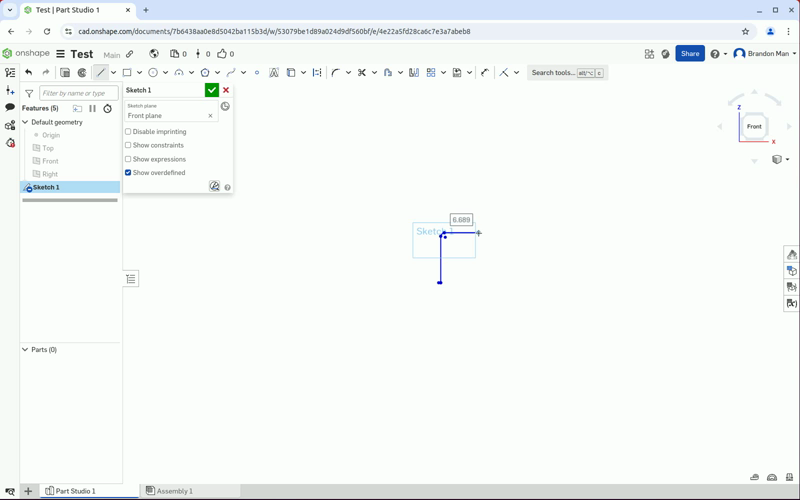
key(a)
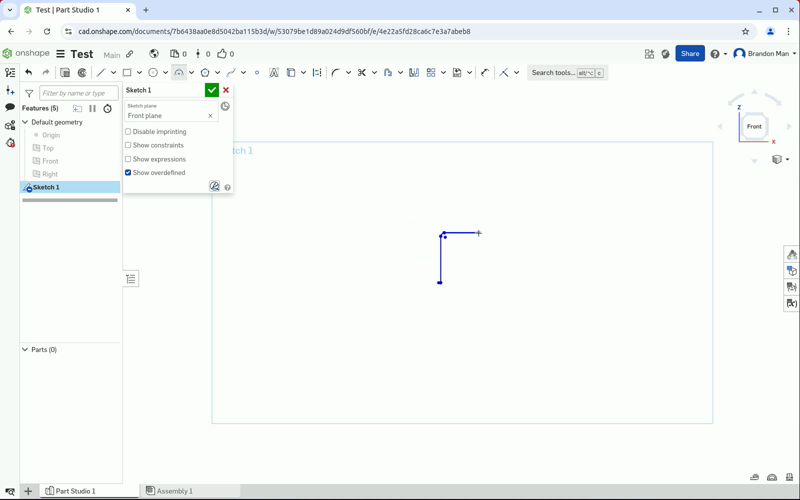
mouse_move(478, 232)
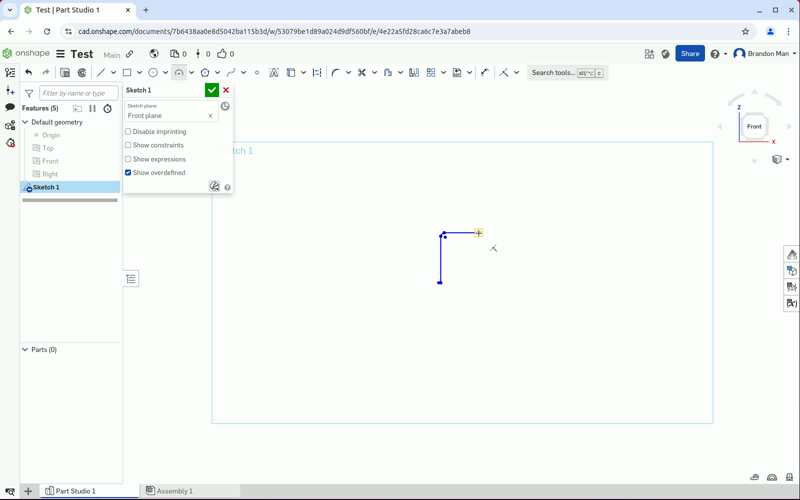
click(478, 232)
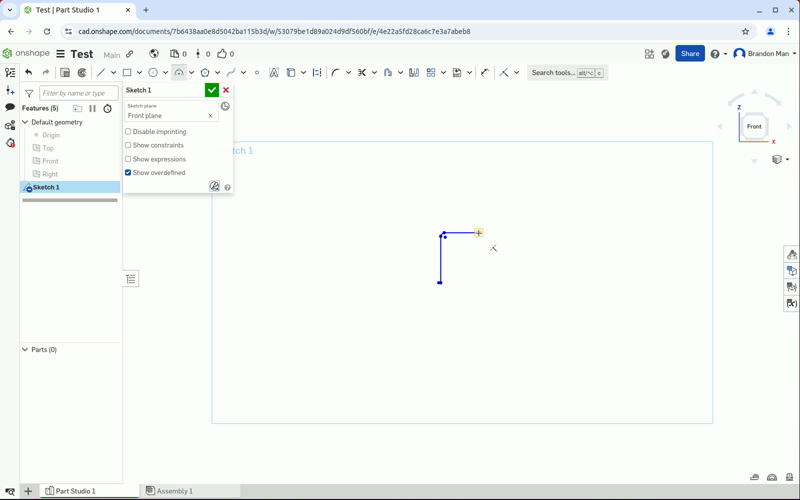
key_down(shift)
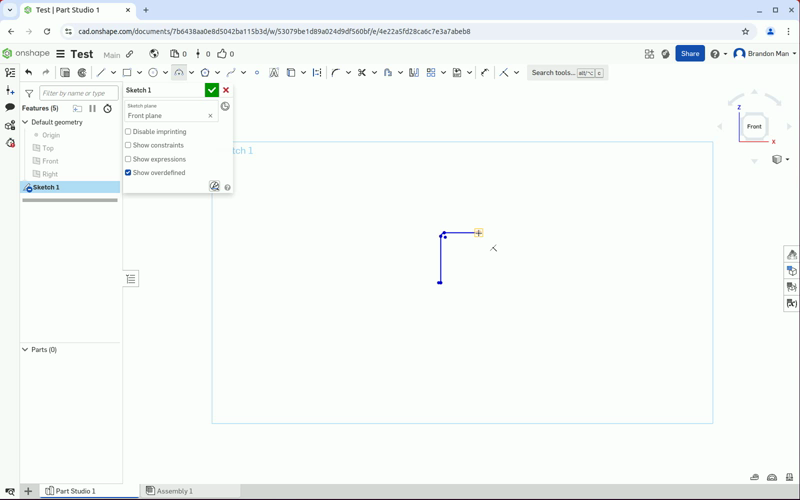
mouse_move(482, 236)
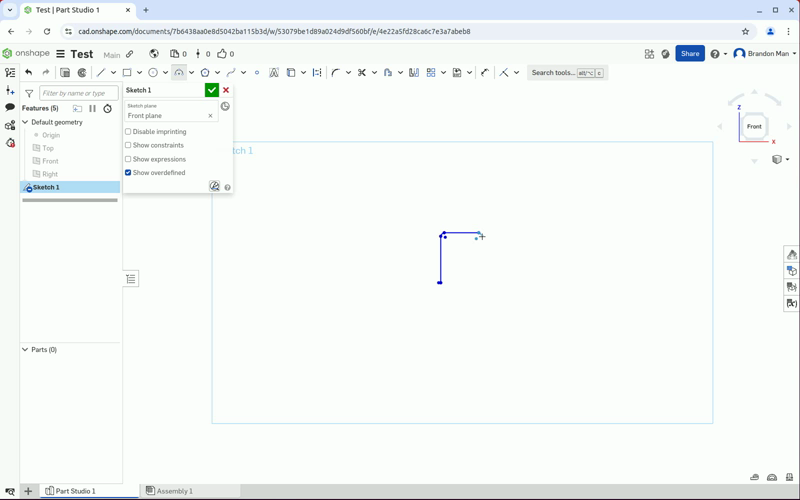
scroll(6)
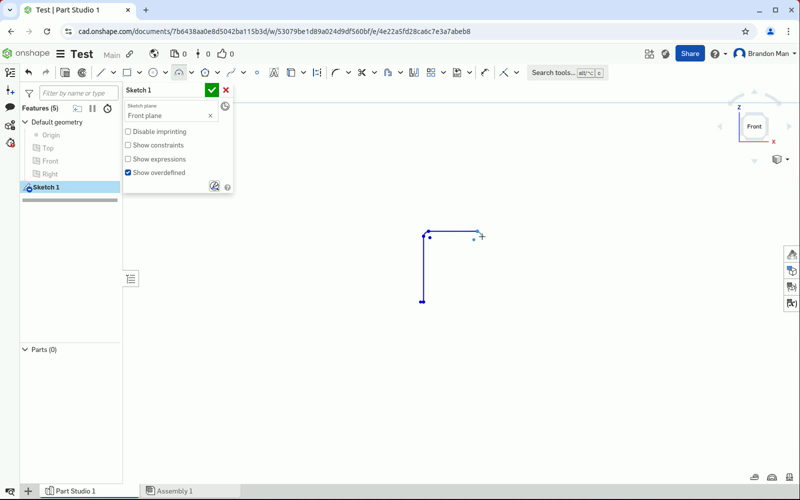
scroll(6)
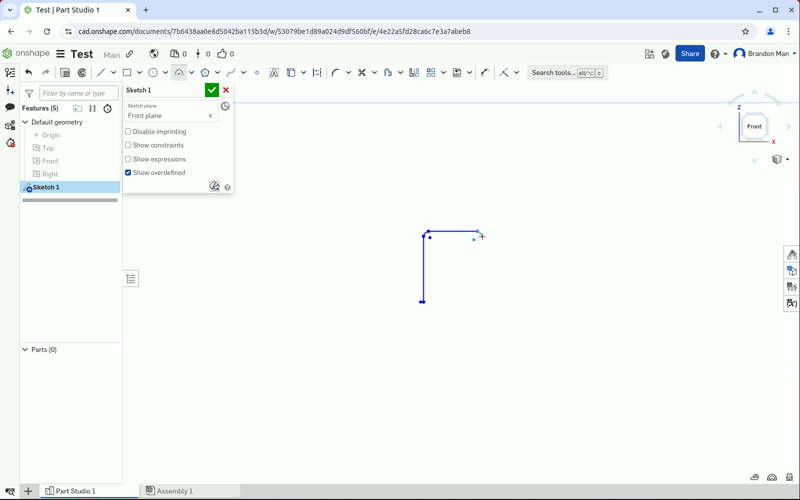
scroll(6)
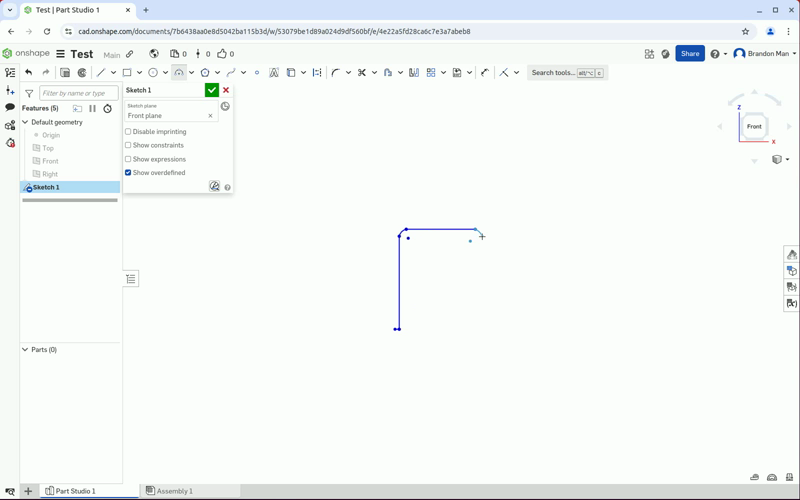
scroll(6)
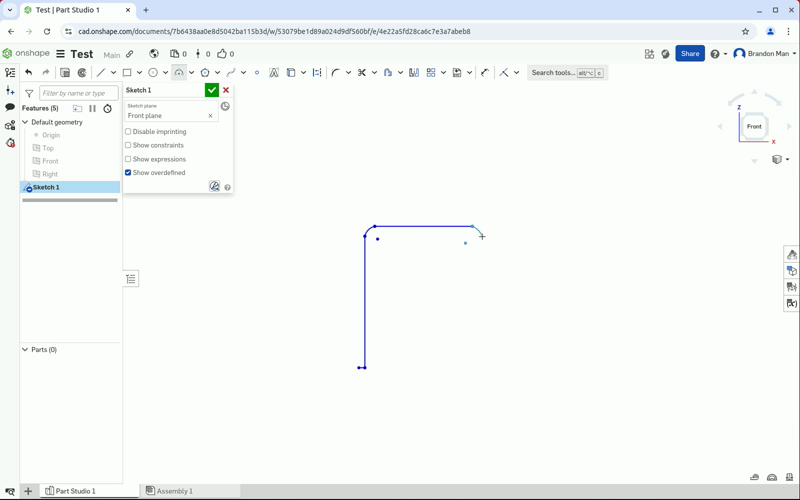
scroll(6)
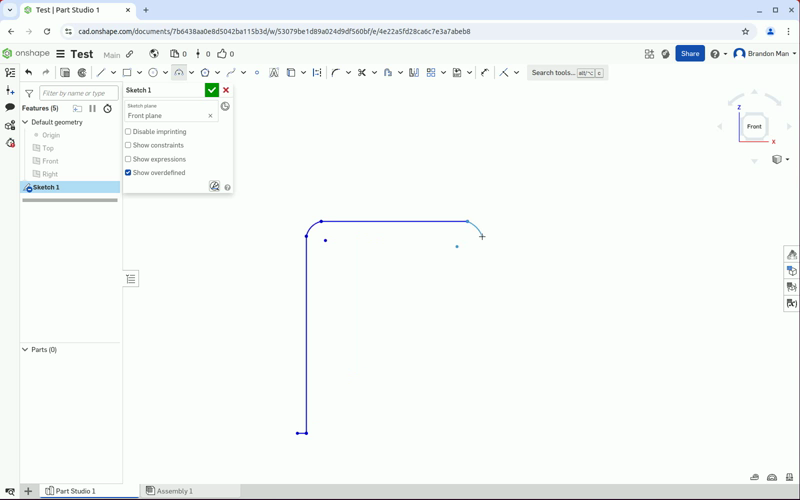
scroll(6)
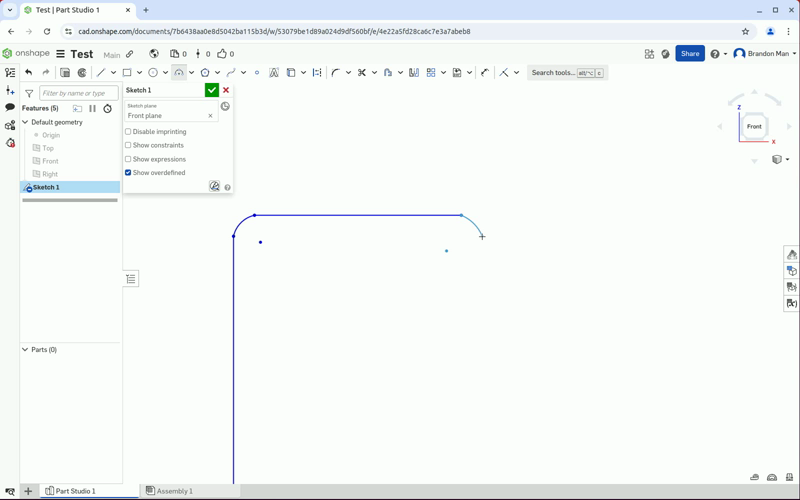
scroll(6)
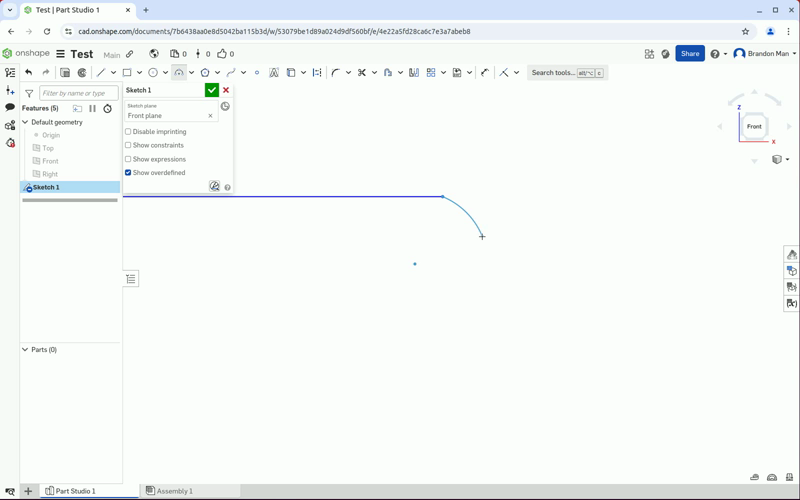
click(482, 236)
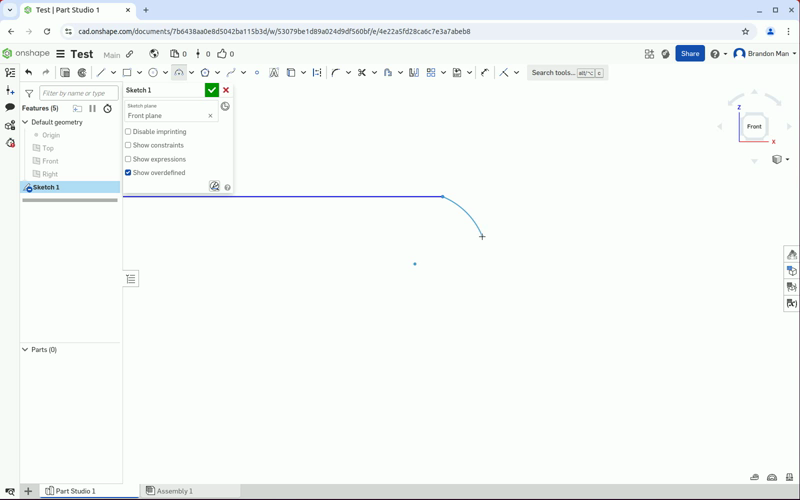
scroll(-6)
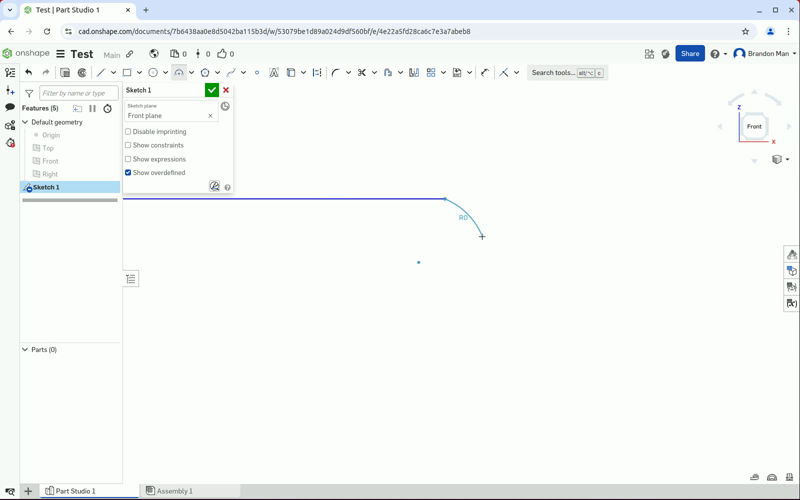
scroll(-6)
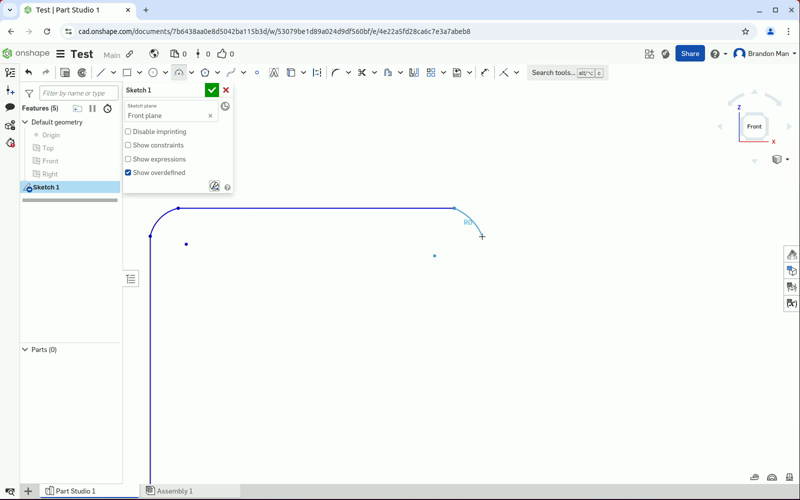
scroll(-6)
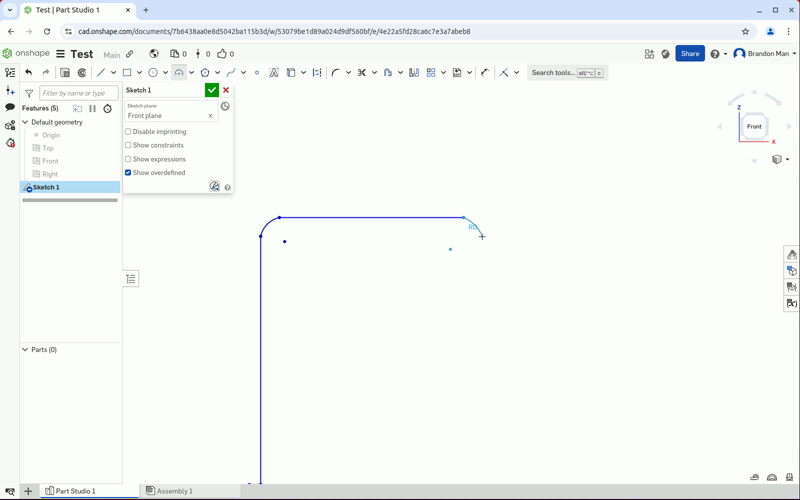
scroll(-6)
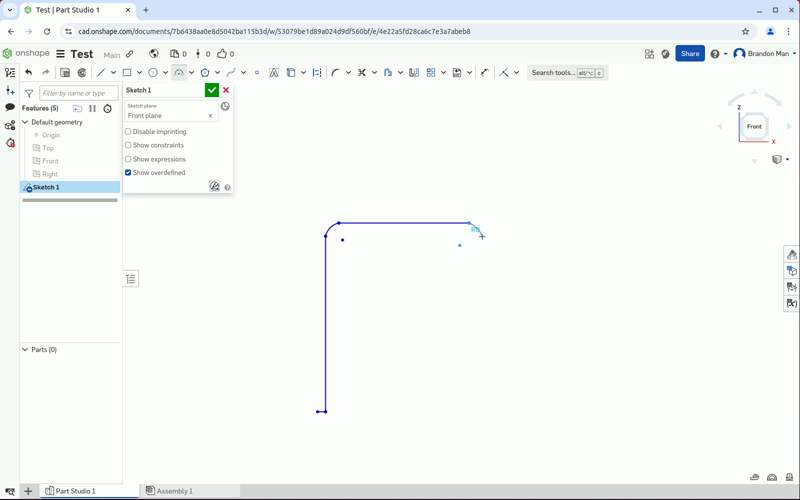
scroll(-6)
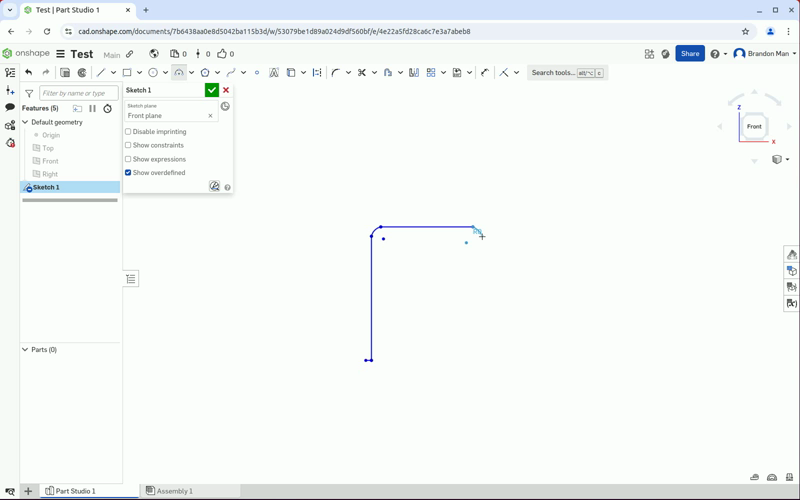
scroll(-6)
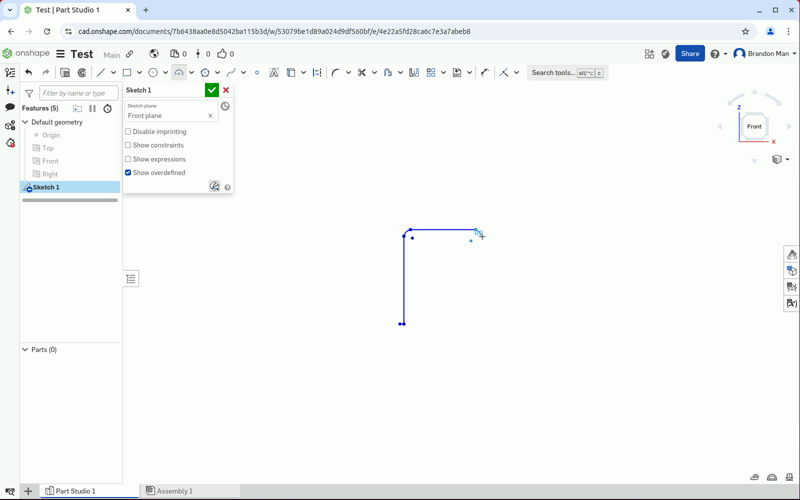
scroll(-6)
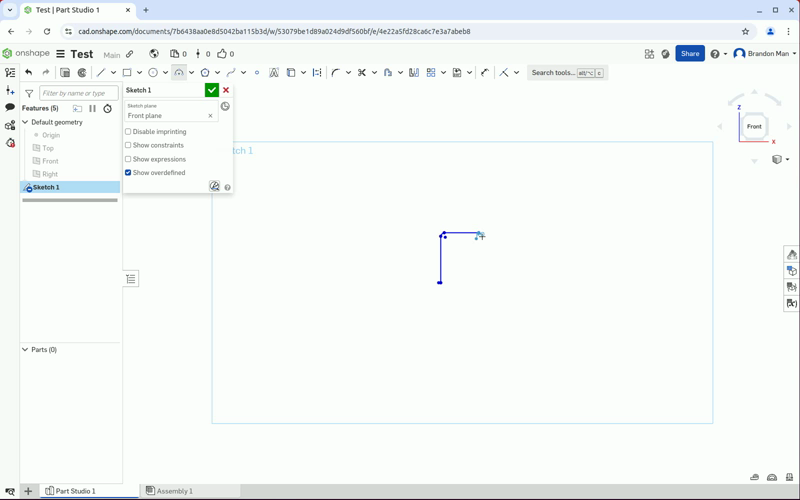
mouse_move(480, 234)
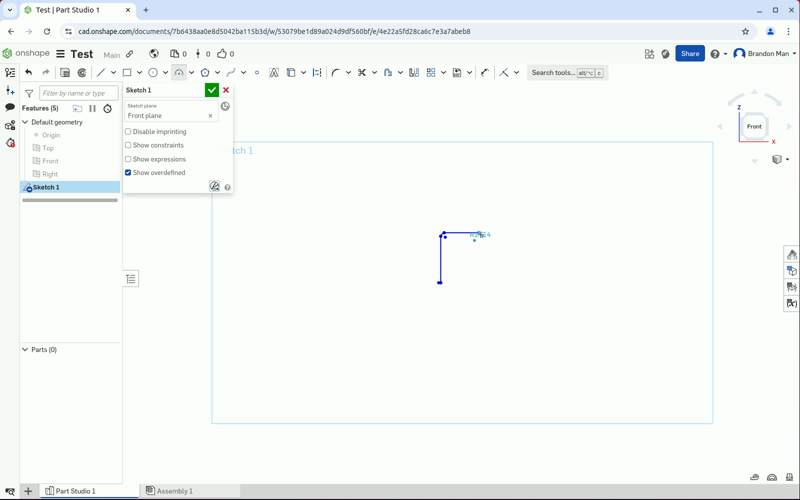
scroll(6)
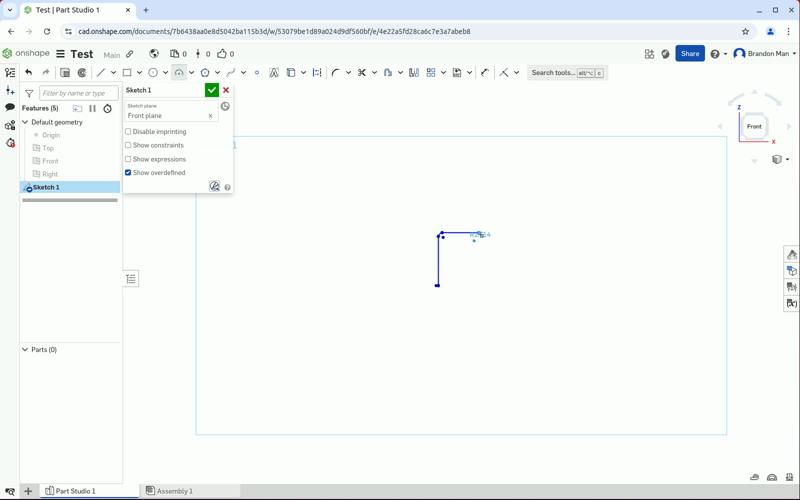
scroll(6)
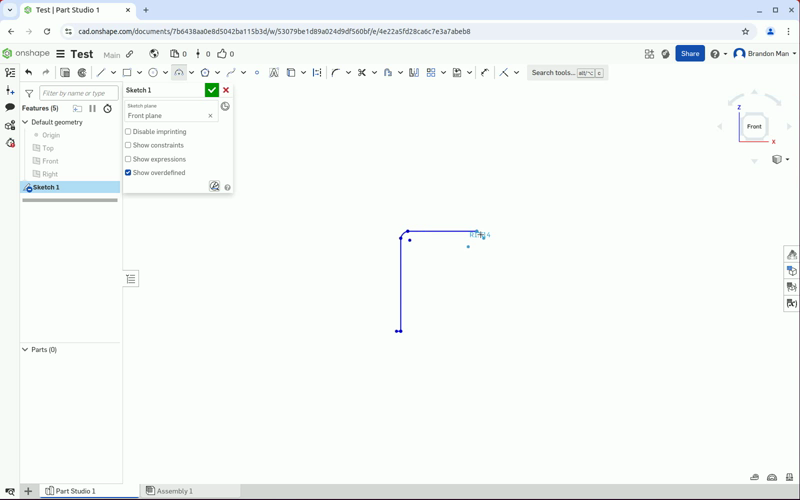
scroll(6)
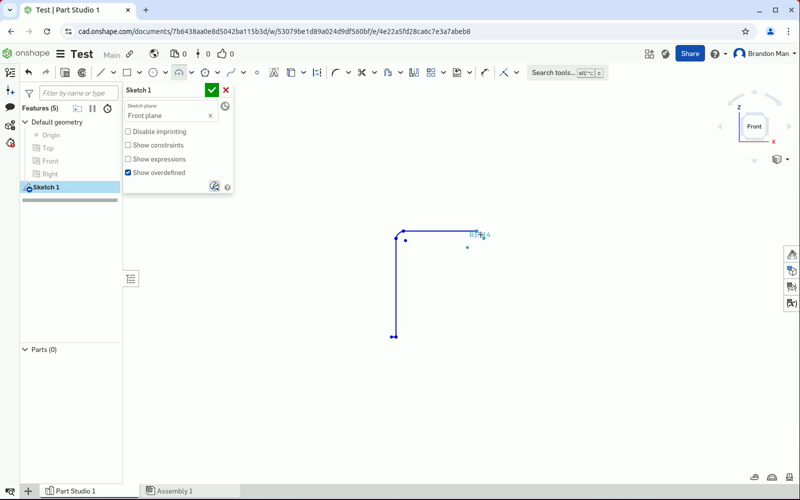
scroll(6)
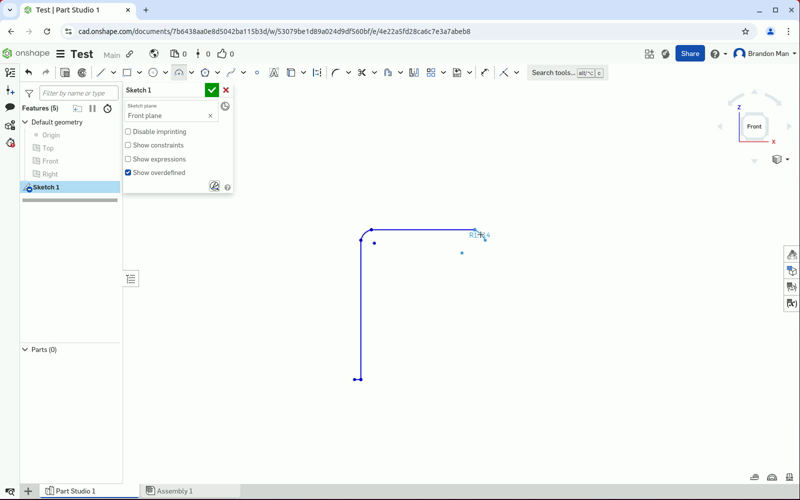
scroll(6)
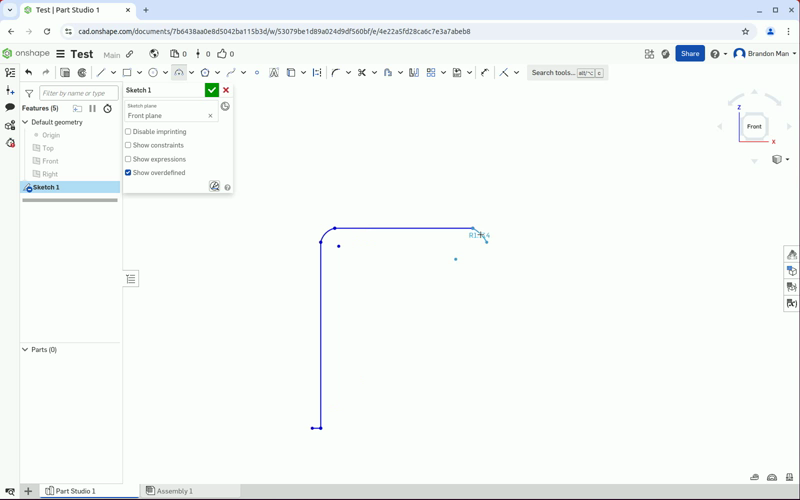
scroll(6)
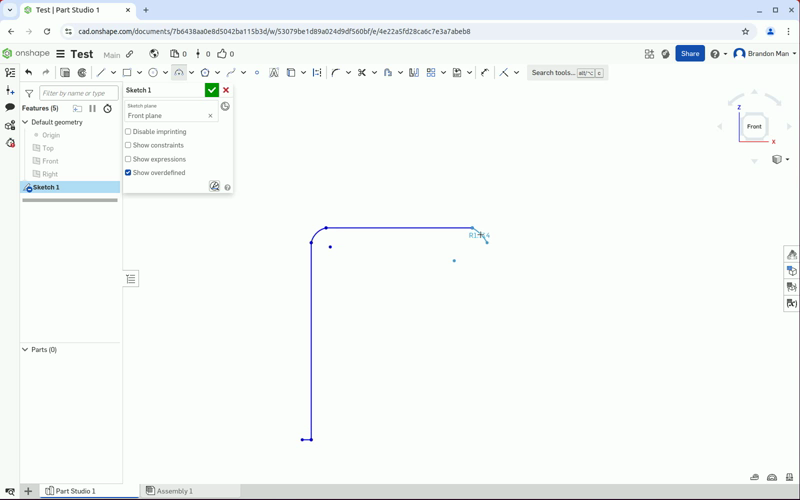
scroll(6)
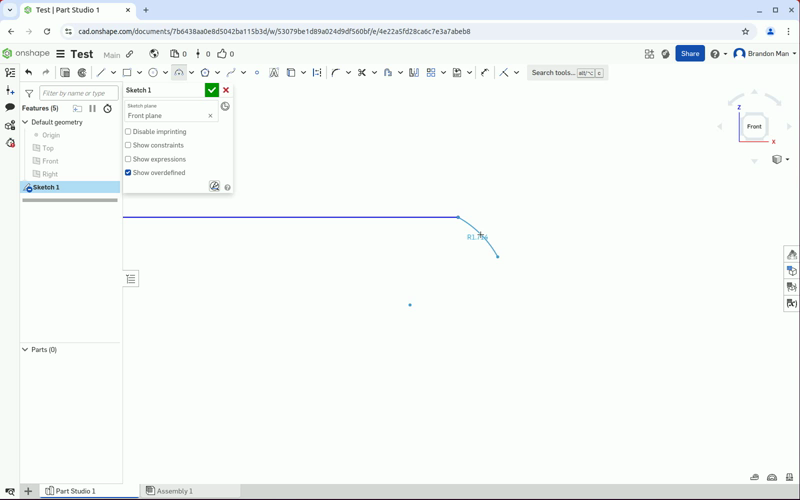
click(480, 234)
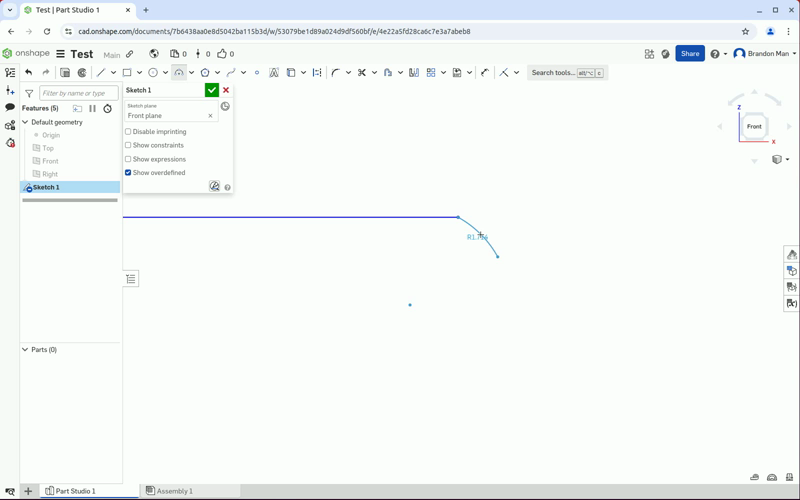
scroll(-6)
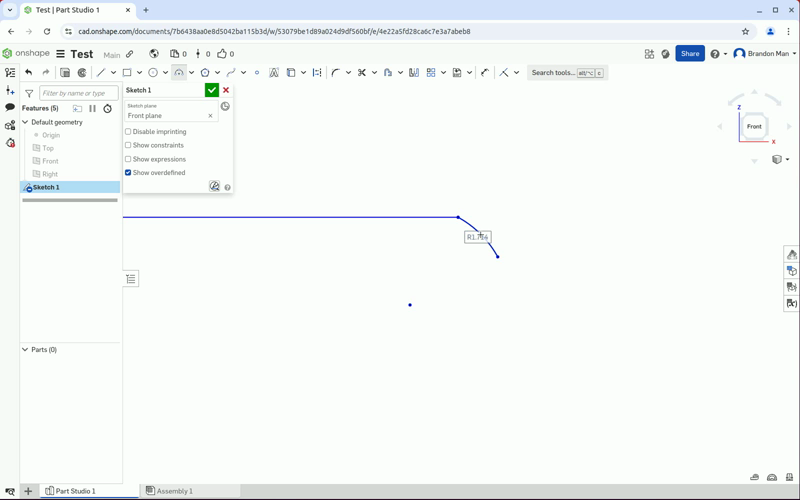
scroll(-6)
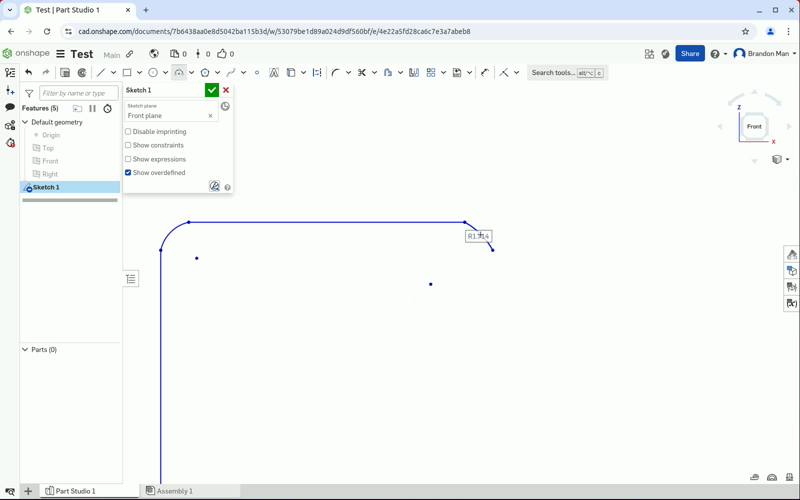
scroll(-6)
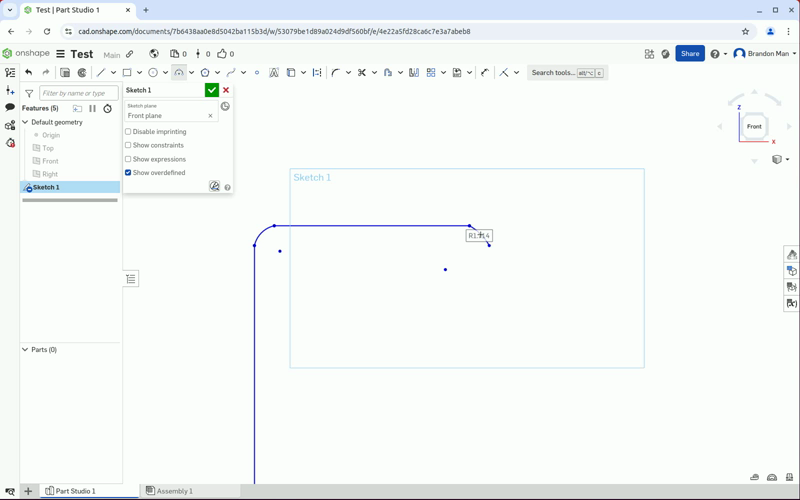
scroll(-6)
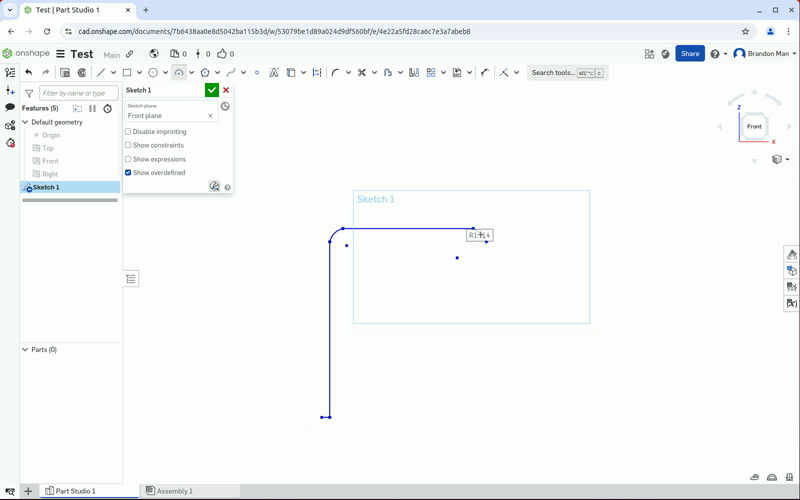
scroll(-6)
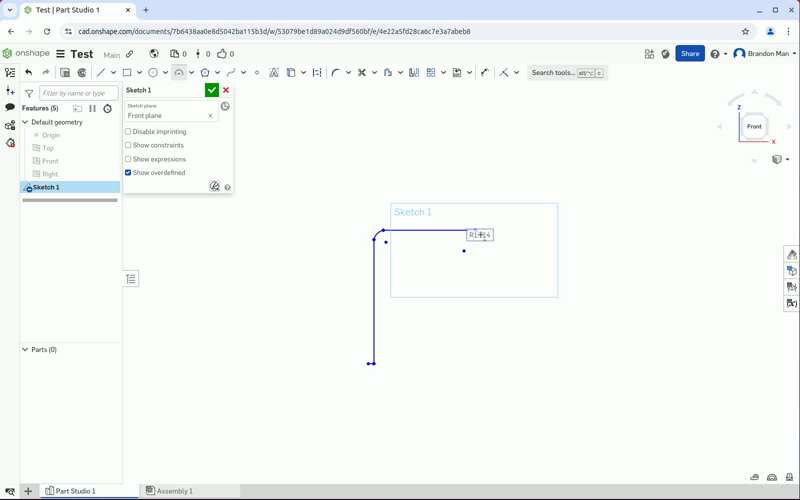
scroll(-6)
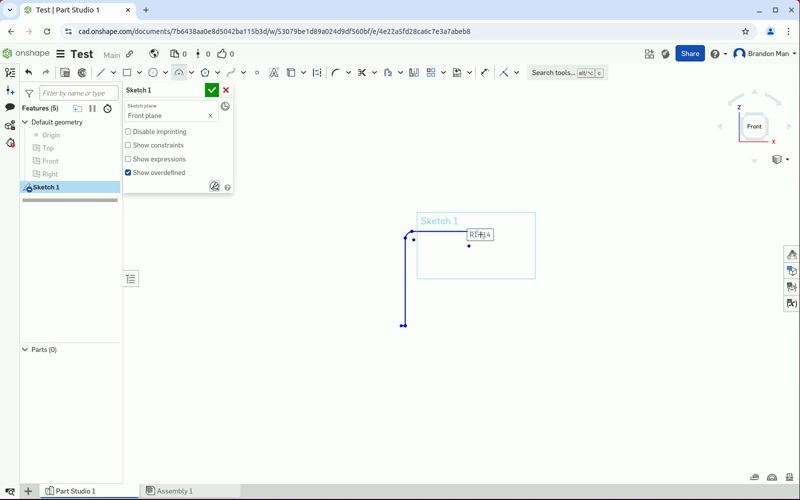
scroll(-6)
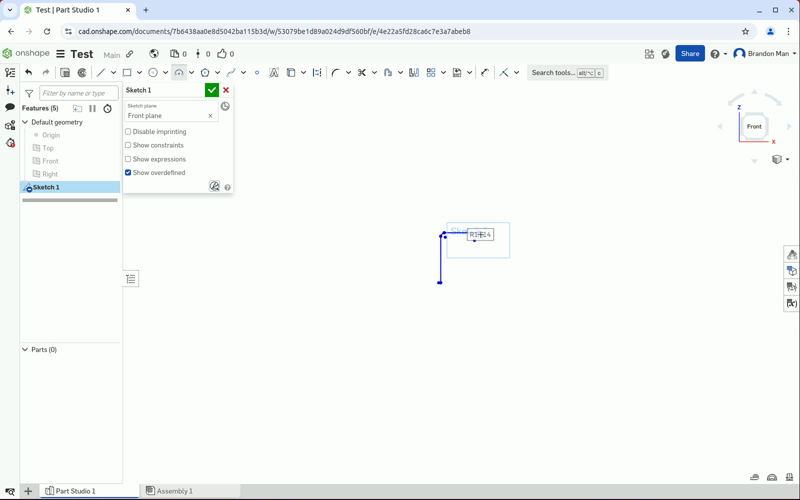
key_up(shift)
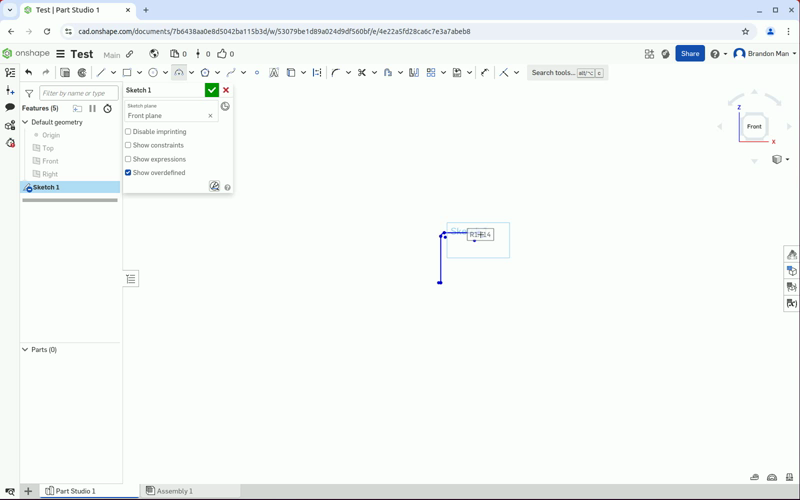
key(esc)
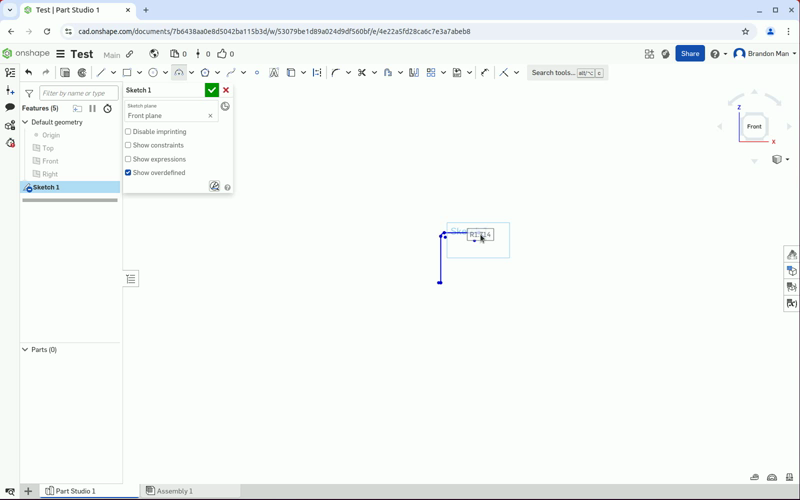
key(l)
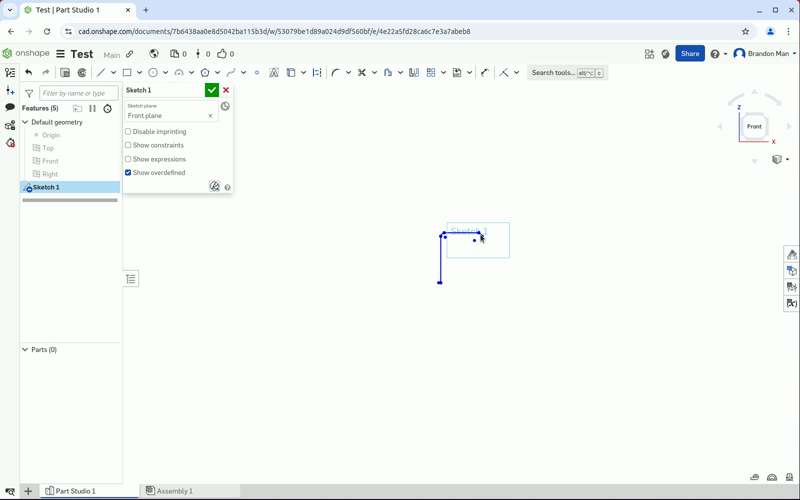
mouse_move(482, 236)
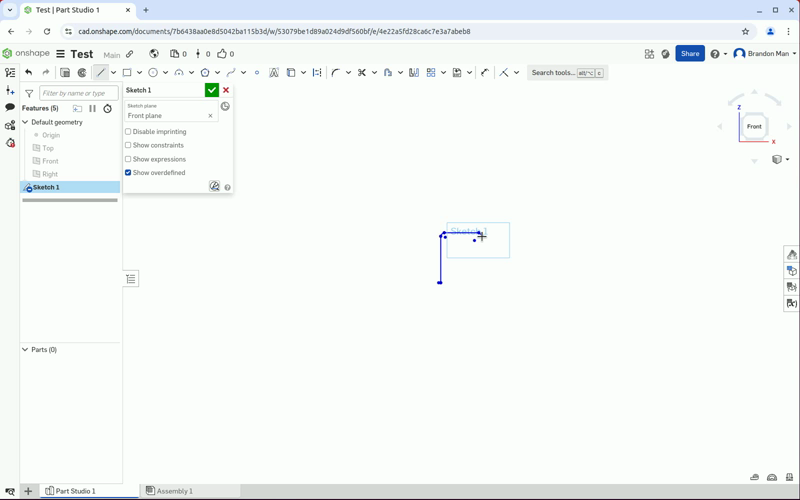
scroll(6)
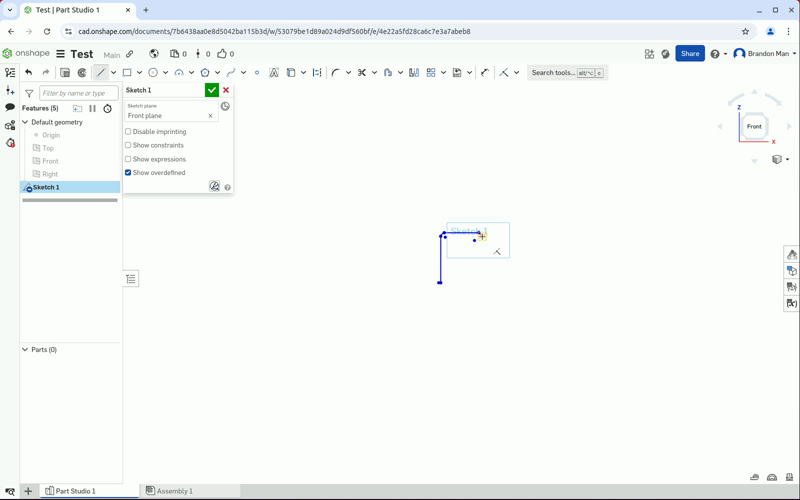
scroll(6)
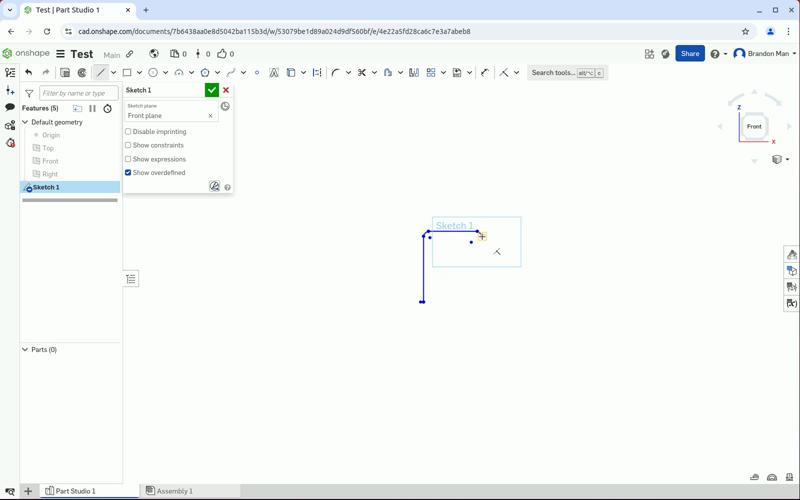
scroll(6)
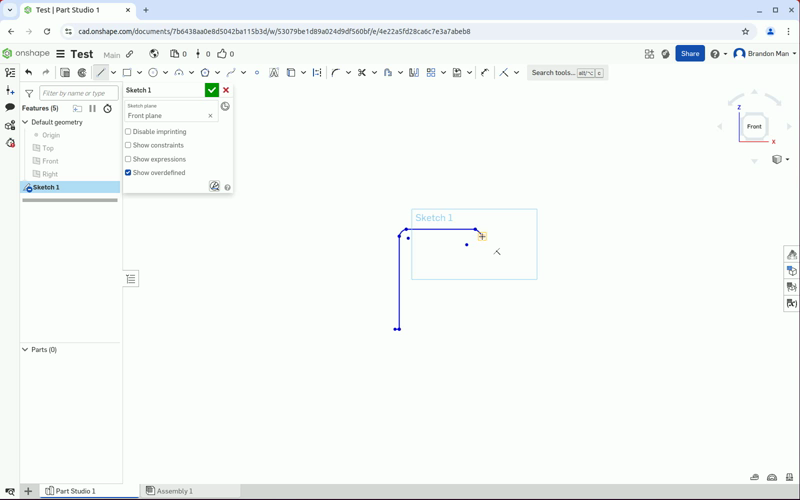
scroll(6)
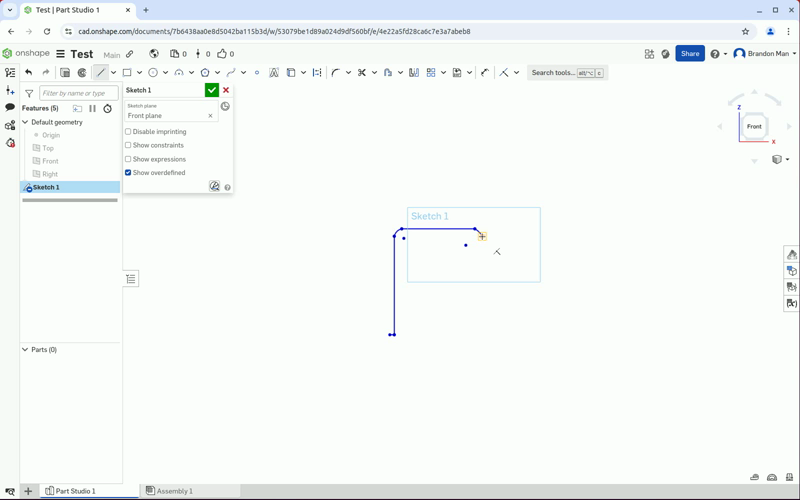
scroll(6)
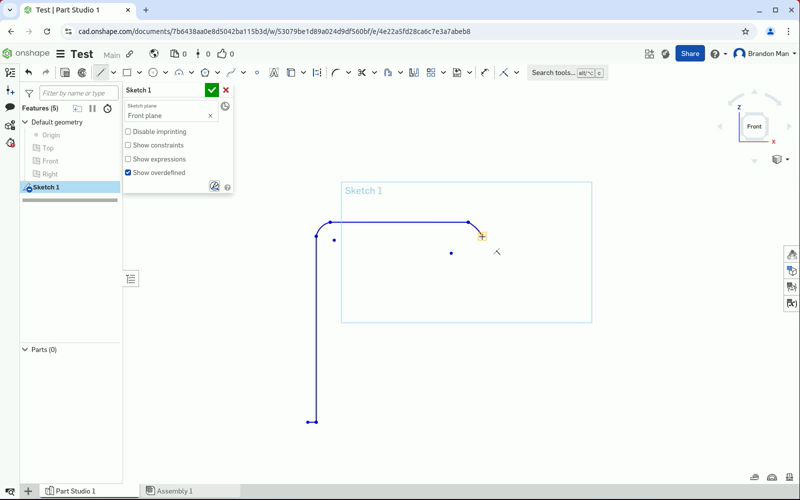
scroll(6)
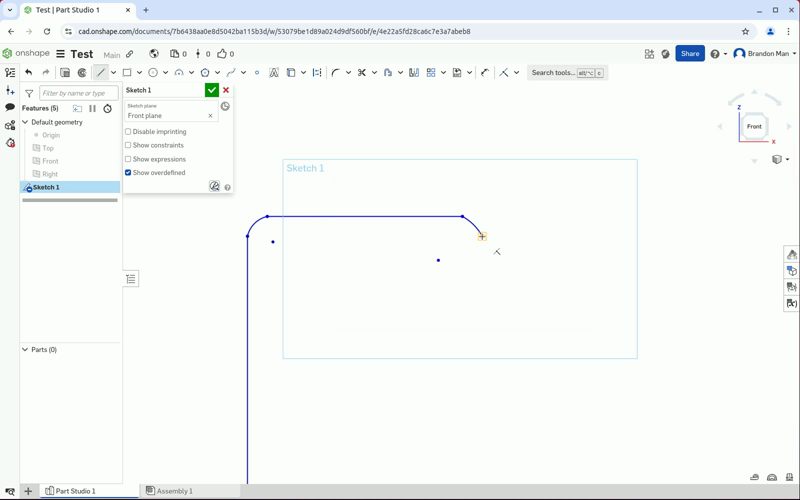
scroll(6)
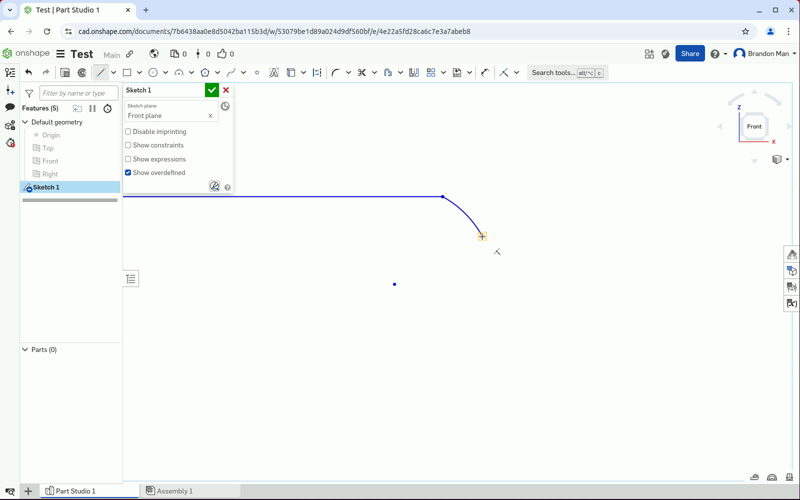
click(482, 236)
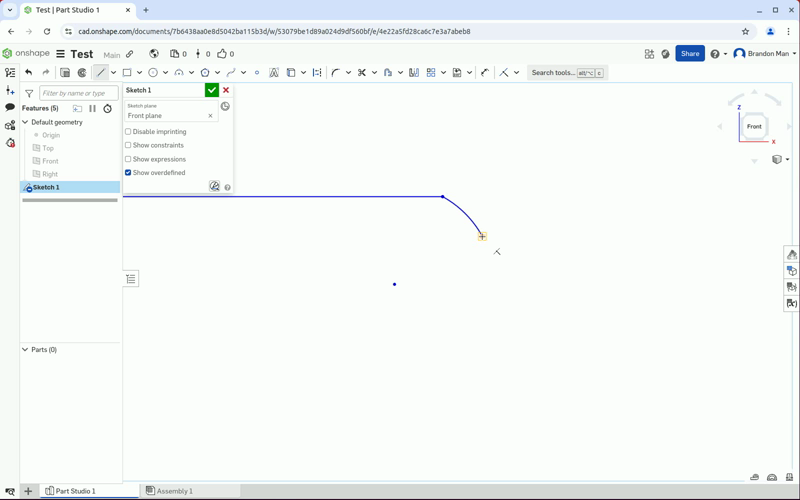
scroll(-6)
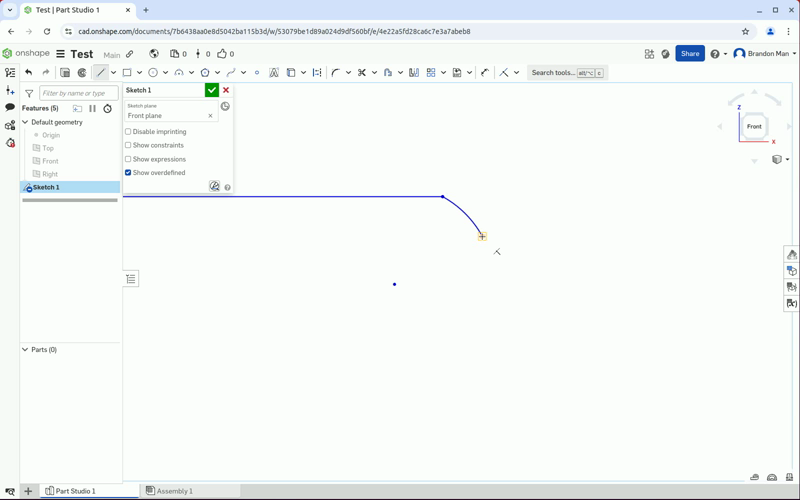
scroll(-6)
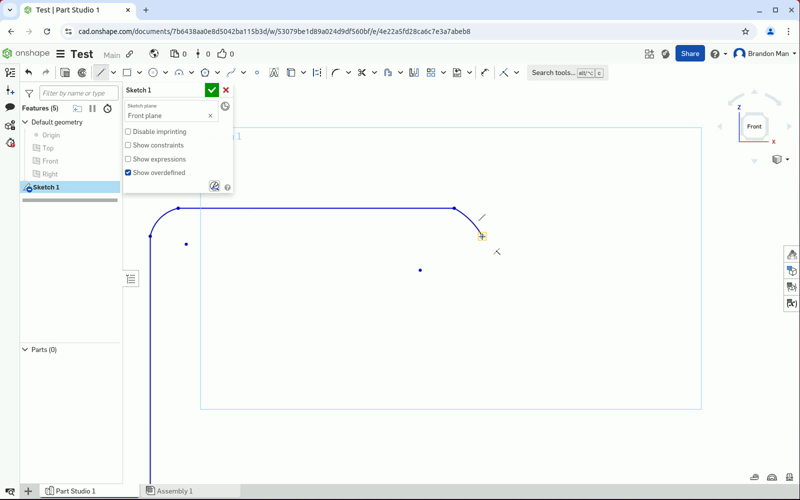
scroll(-6)
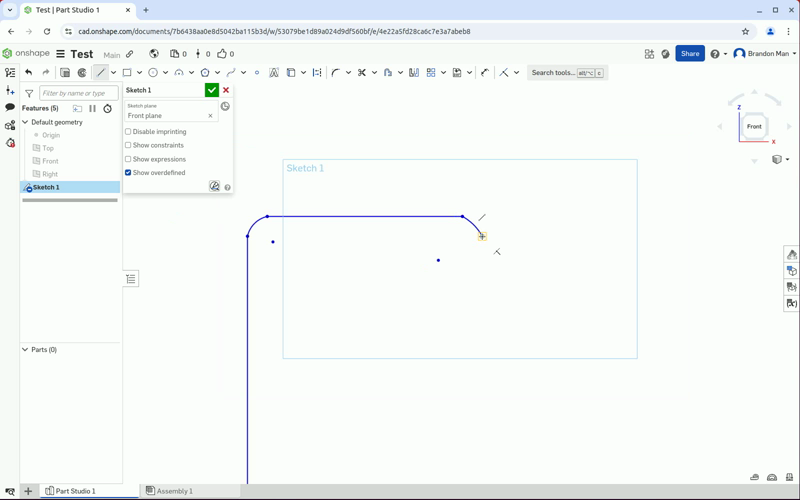
scroll(-6)
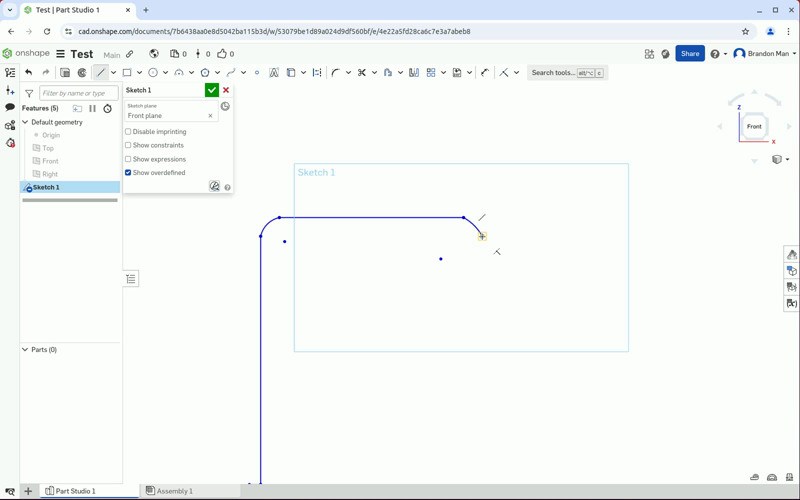
scroll(-6)
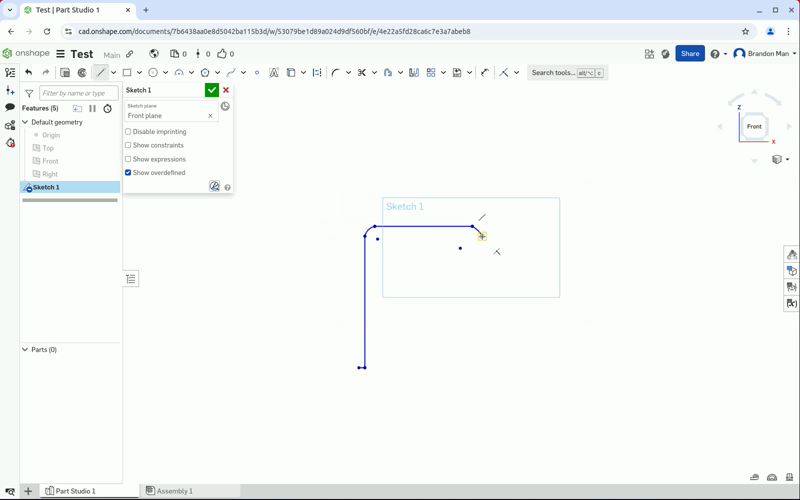
scroll(-6)
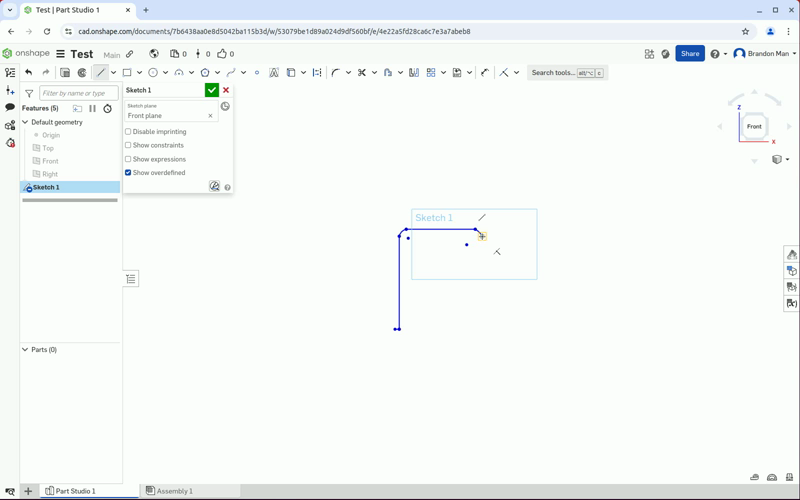
scroll(-6)
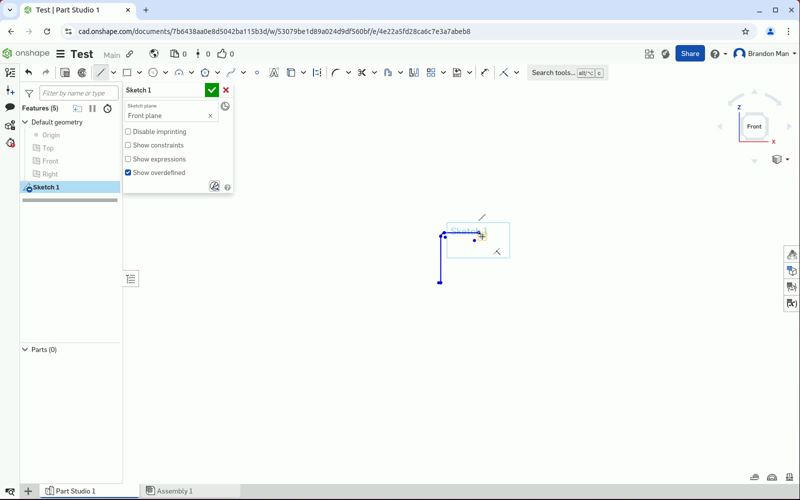
key_down(shift)
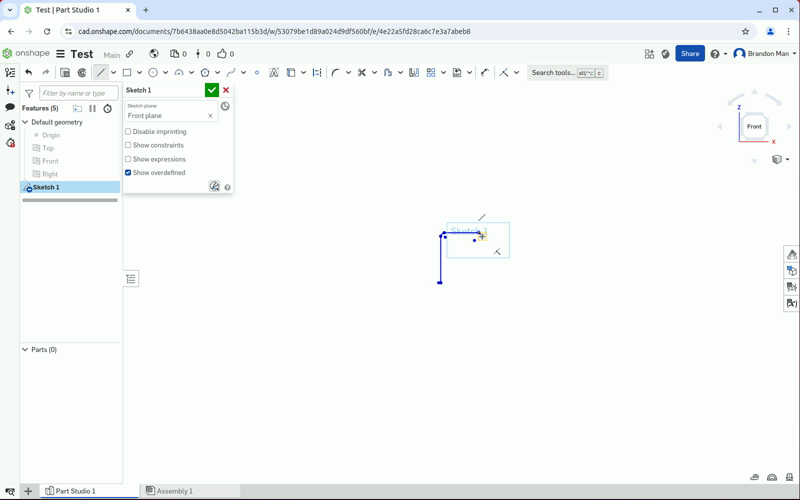
mouse_move(512, 236)
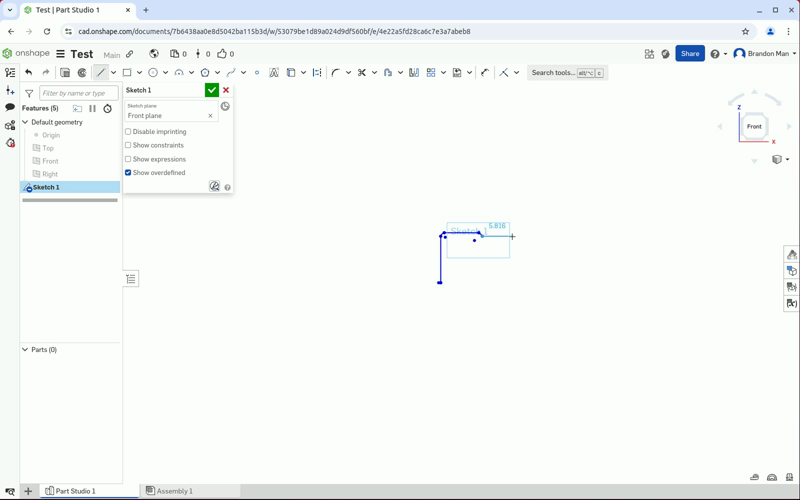
mouse_move(482, 282)
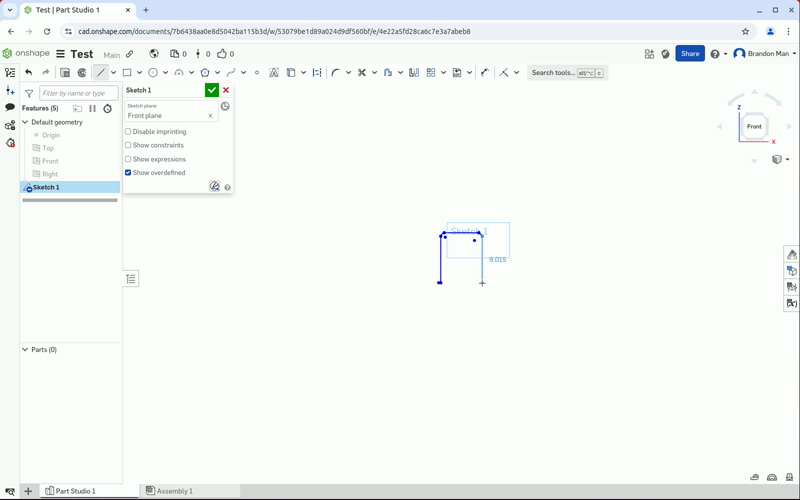
click(482, 282)
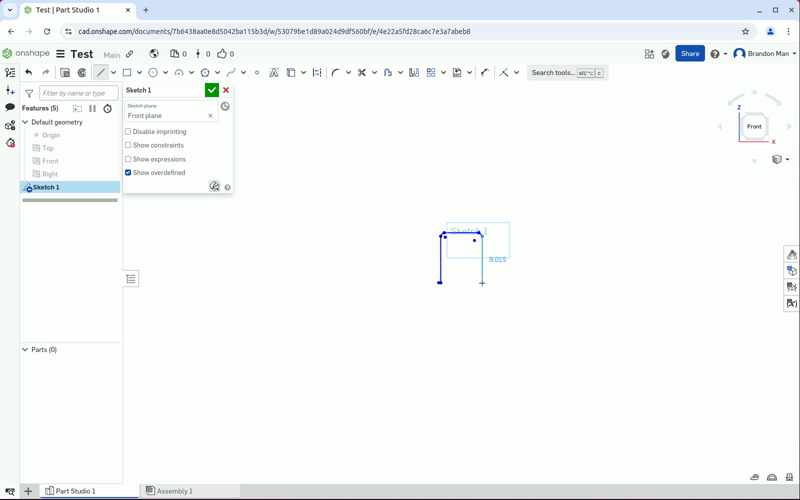
key_up(shift)
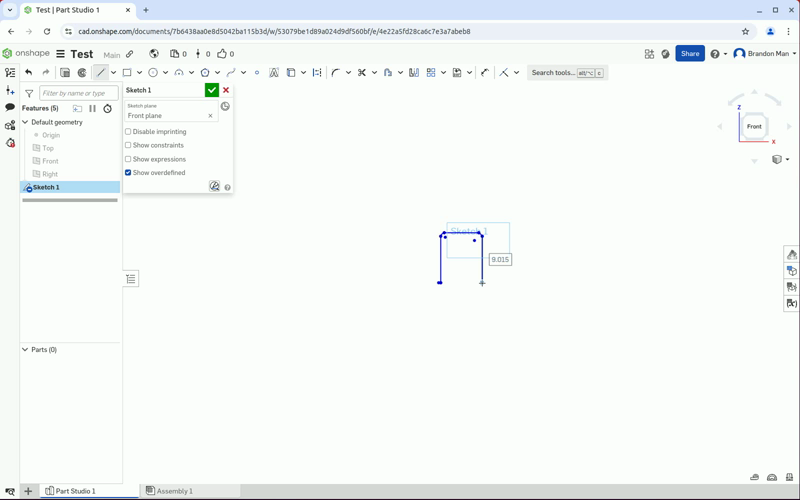
key_down(shift)
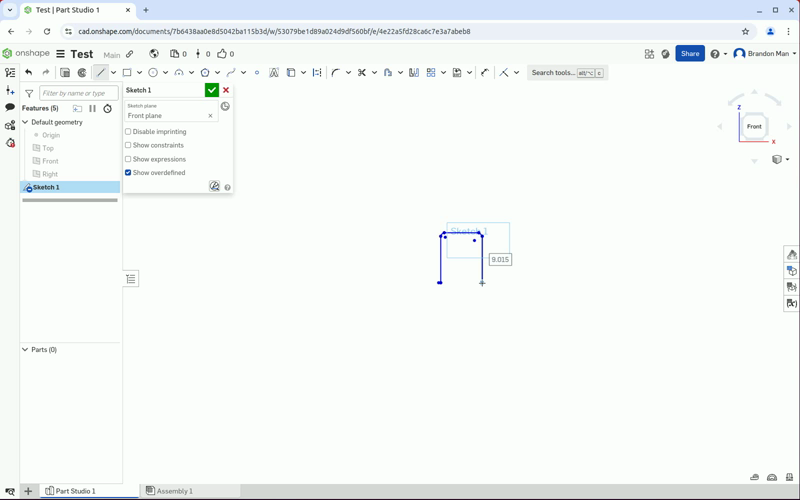
mouse_move(512, 282)
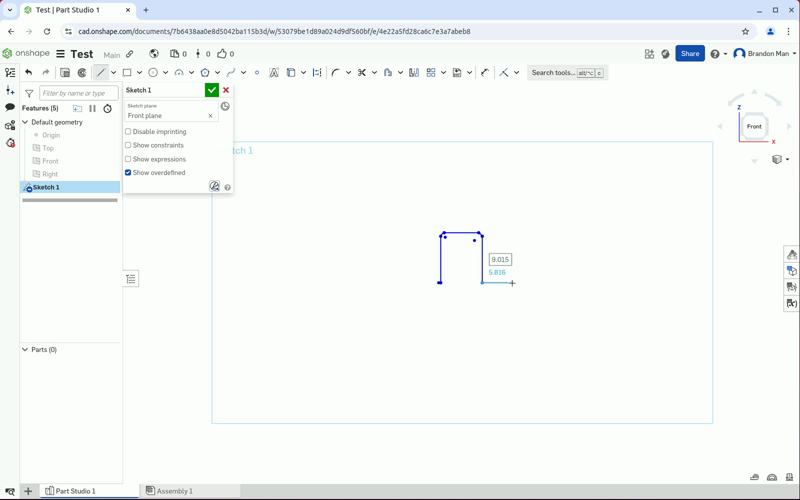
mouse_move(484, 282)
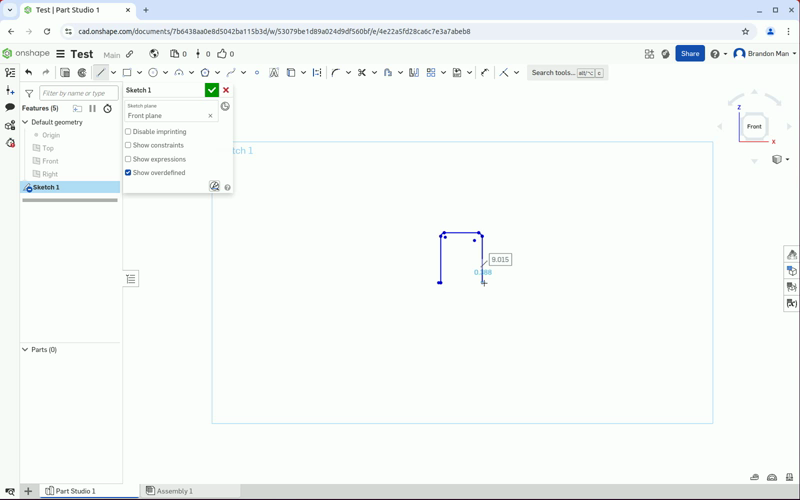
scroll(6)
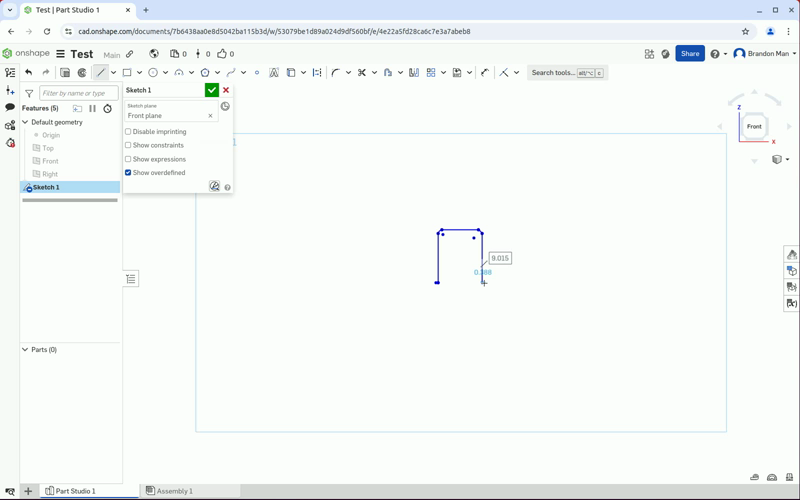
scroll(6)
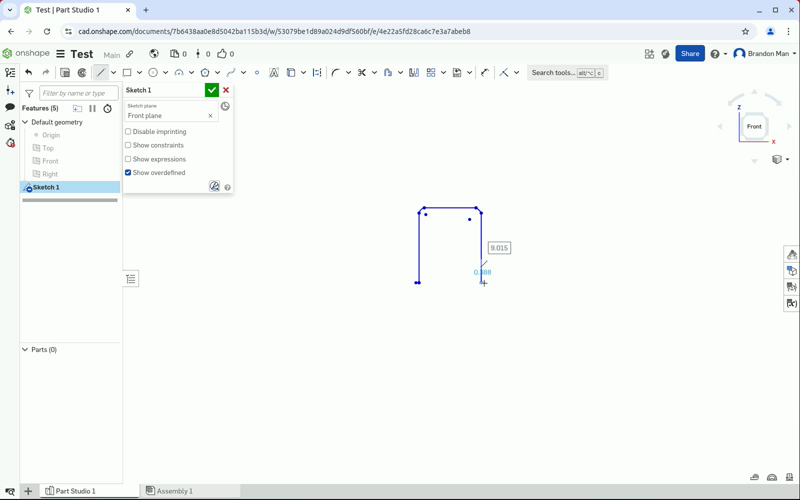
scroll(6)
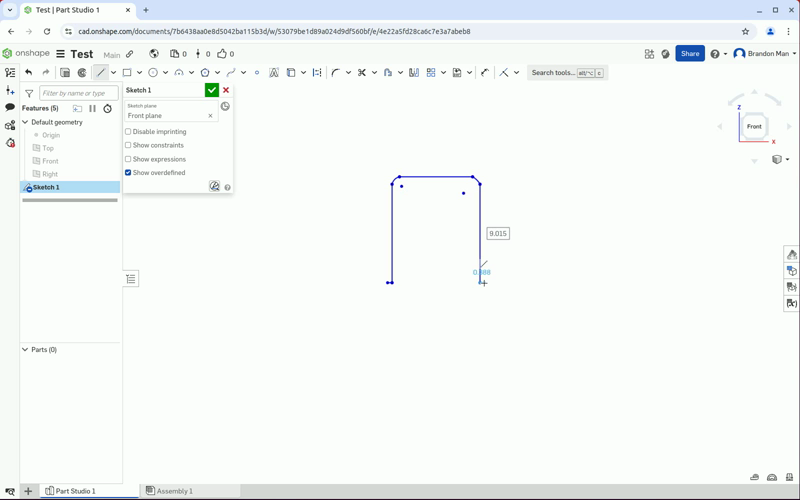
scroll(6)
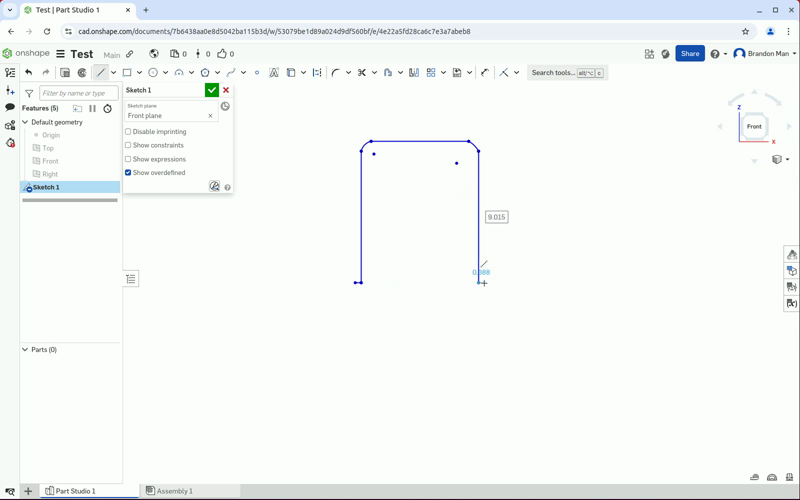
scroll(6)
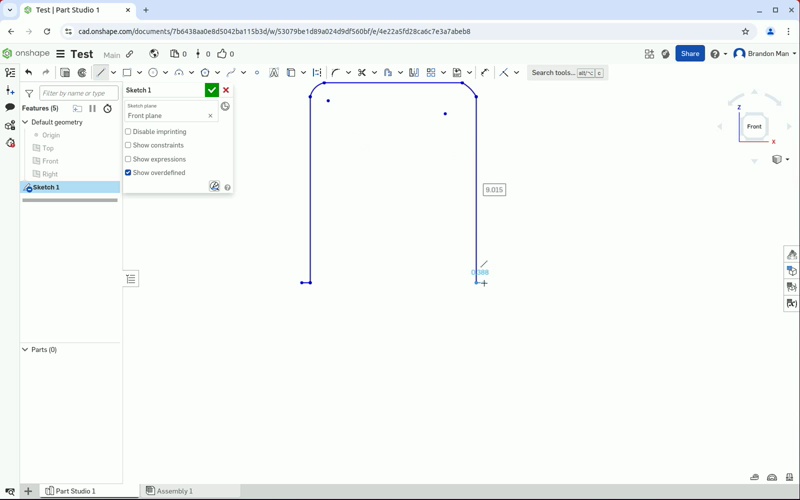
scroll(6)
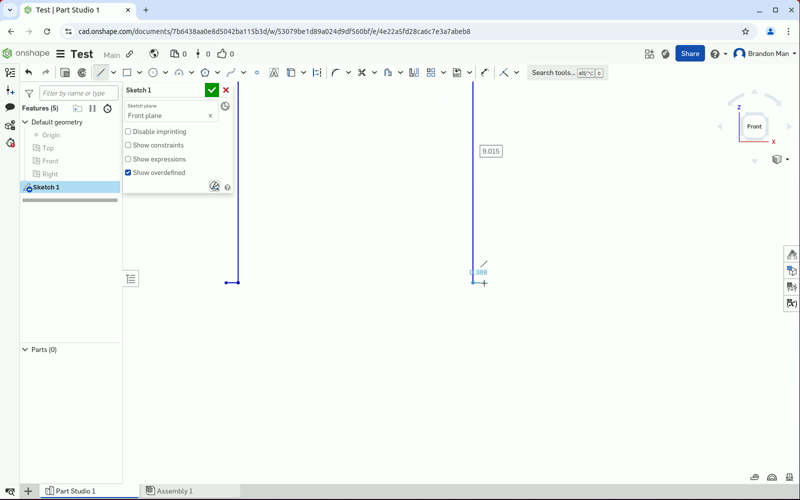
scroll(6)
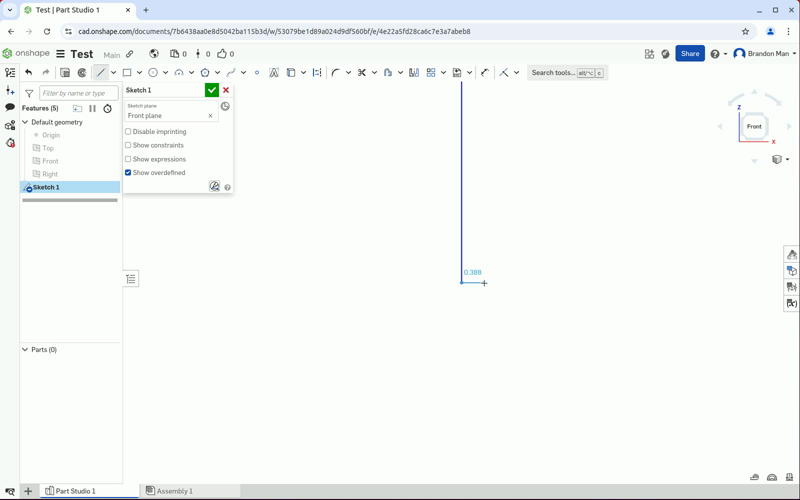
click(484, 282)
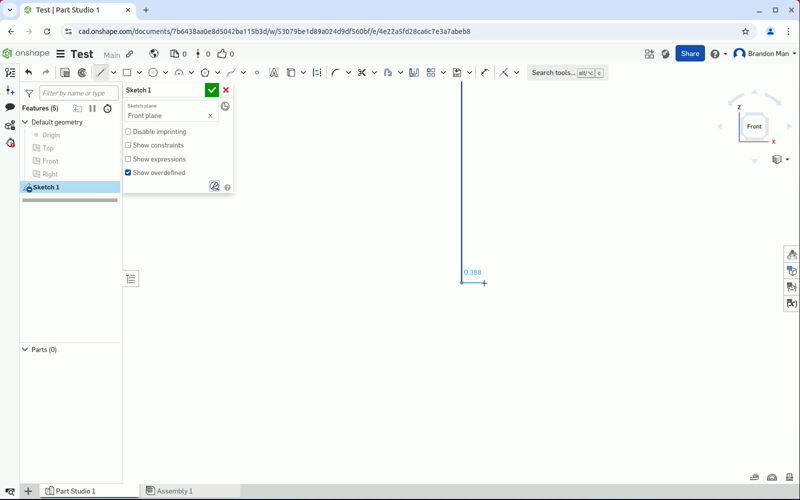
scroll(-6)
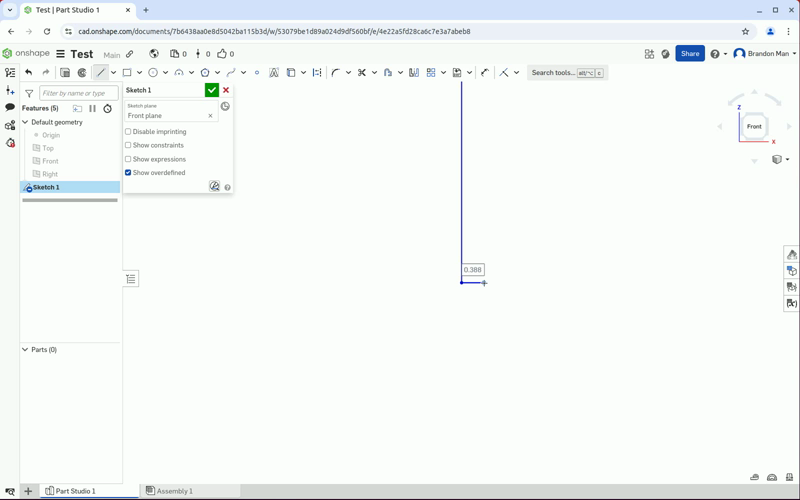
scroll(-6)
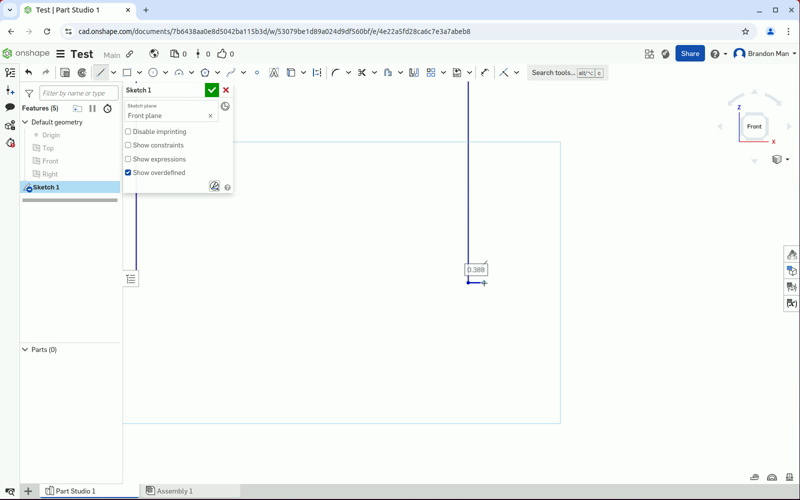
scroll(-6)
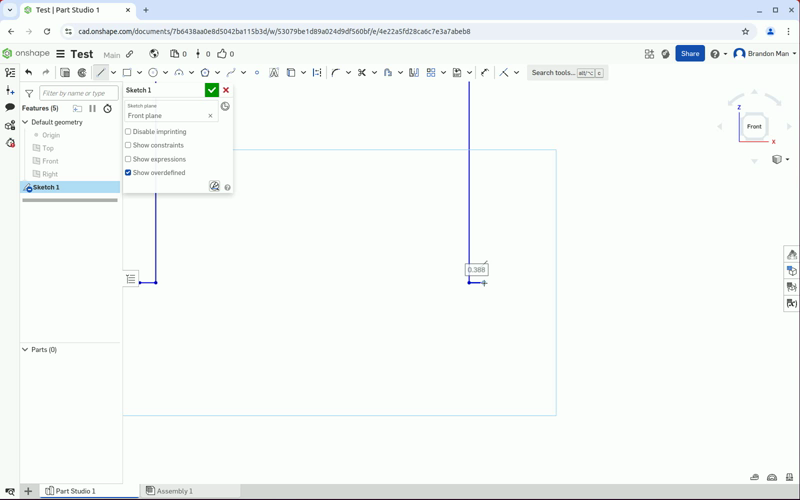
scroll(-6)
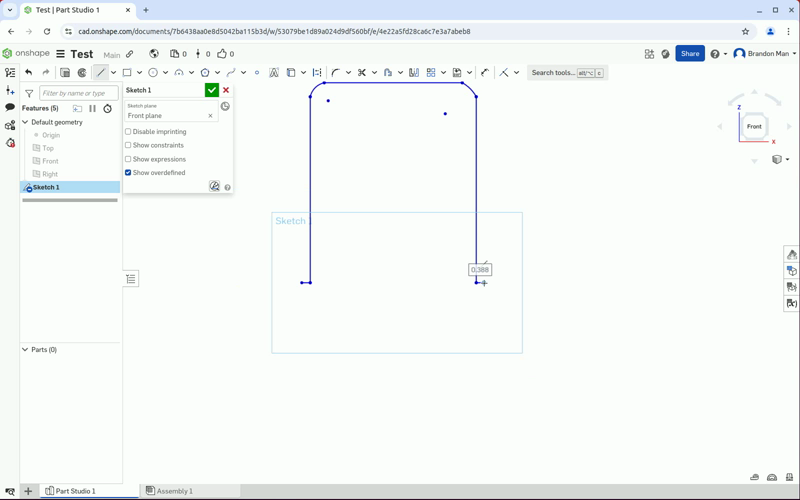
scroll(-6)
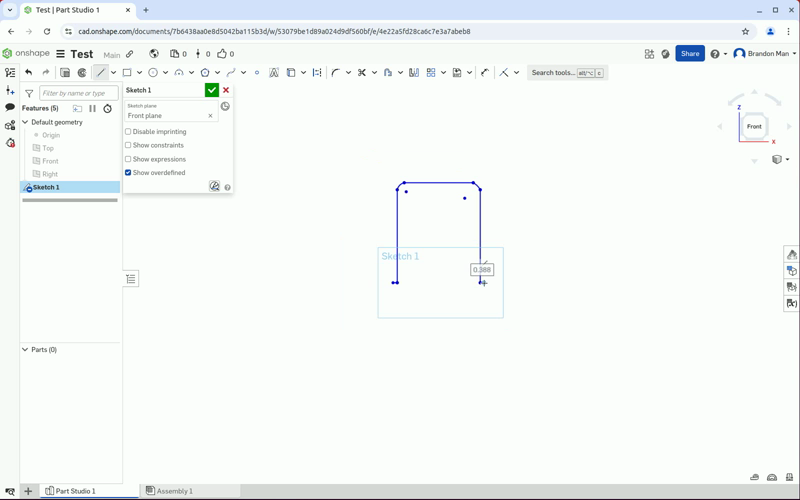
scroll(-6)
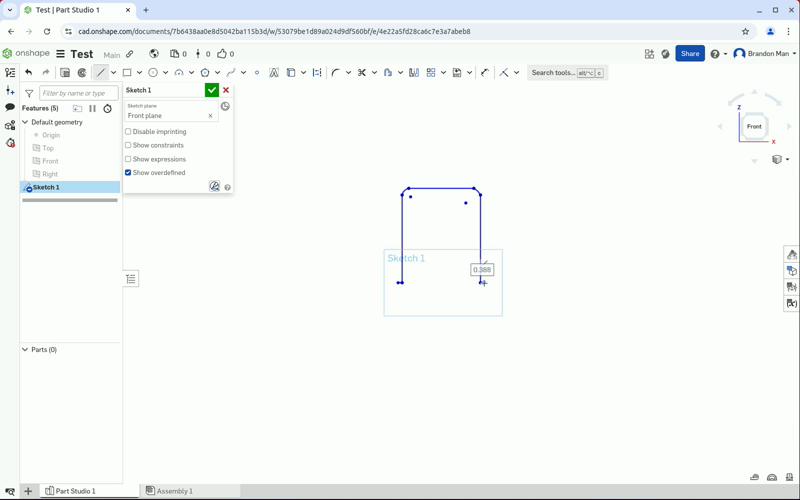
scroll(-6)
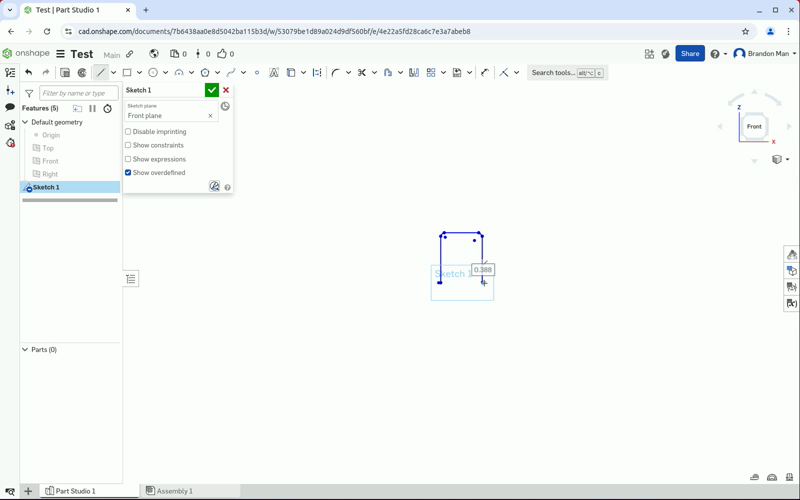
key_up(shift)
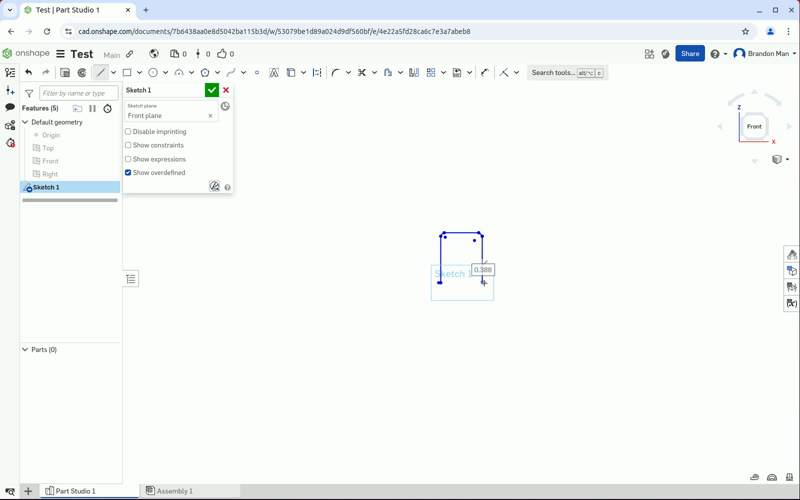
key_down(shift)
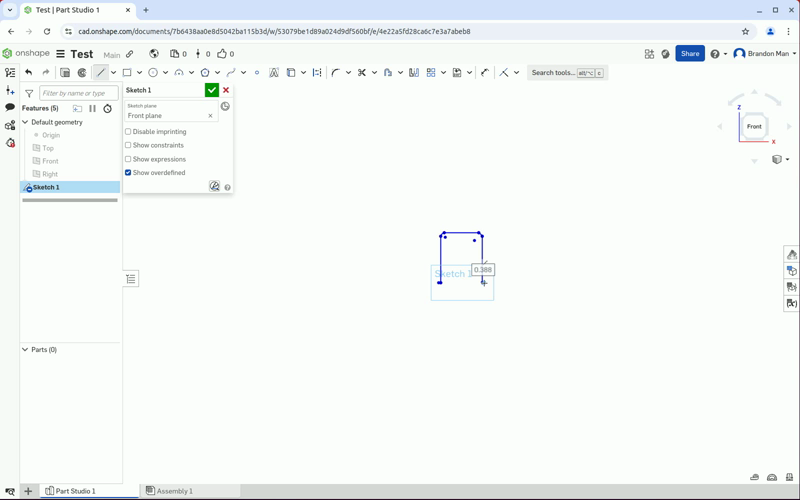
mouse_move(514, 282)
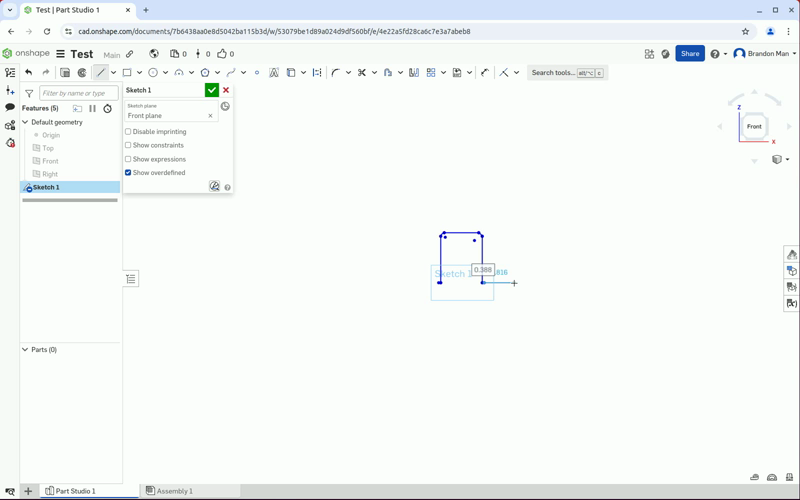
mouse_move(484, 236)
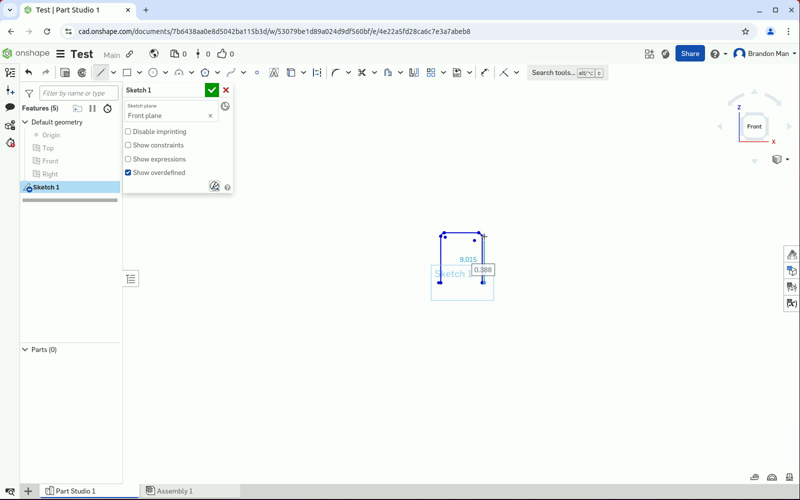
scroll(6)
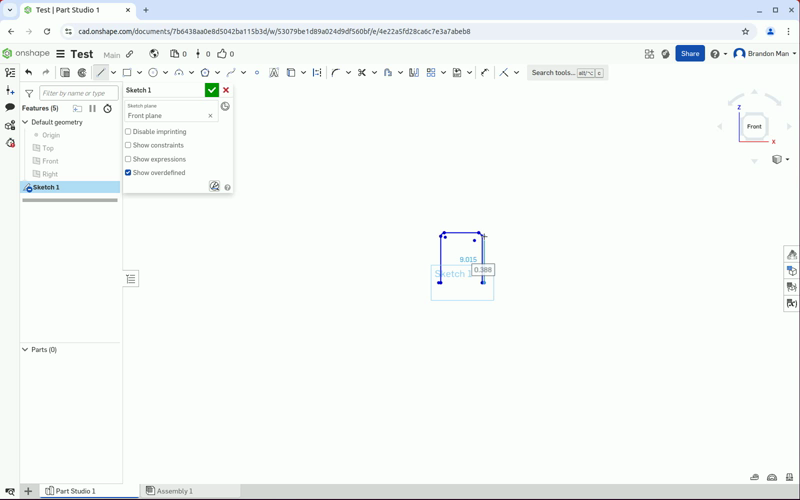
scroll(6)
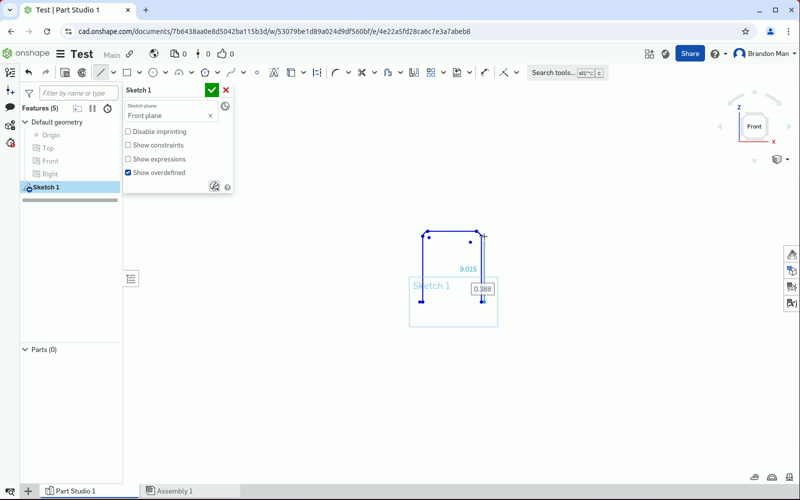
scroll(6)
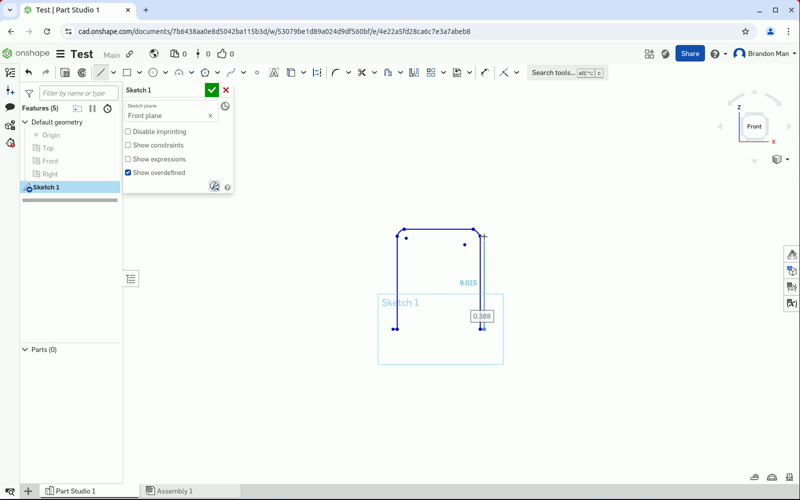
scroll(6)
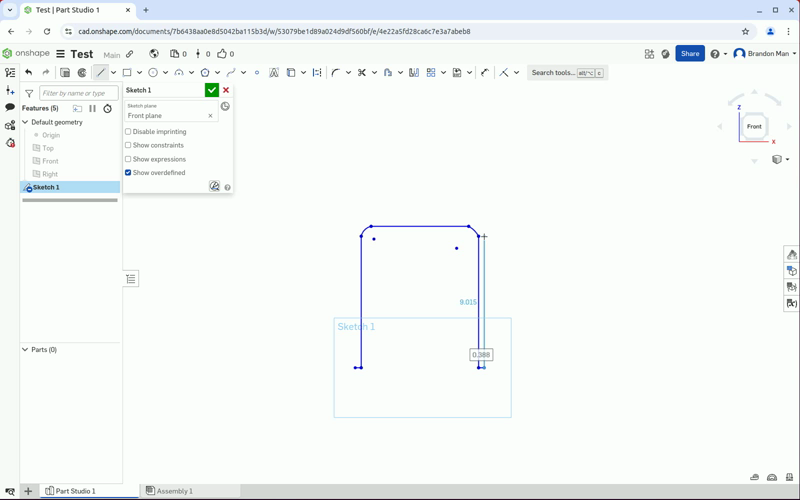
scroll(6)
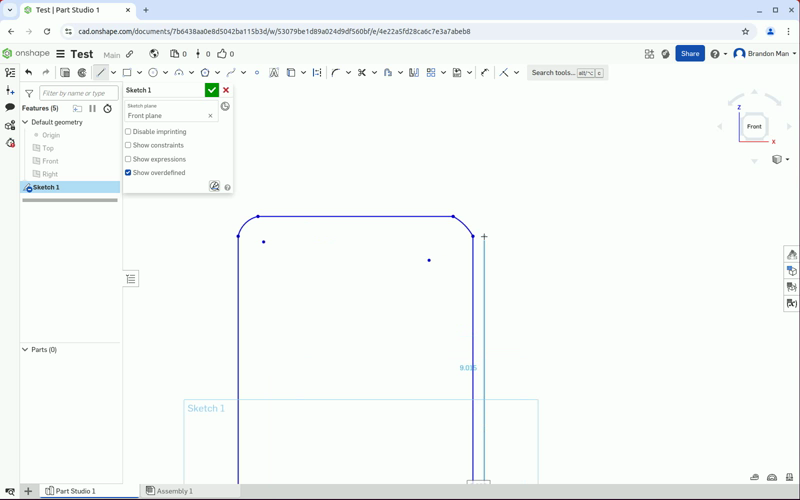
scroll(6)
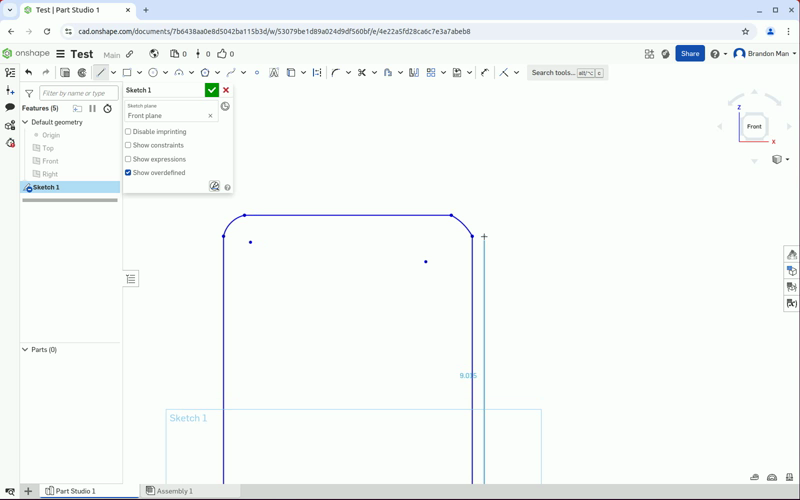
scroll(6)
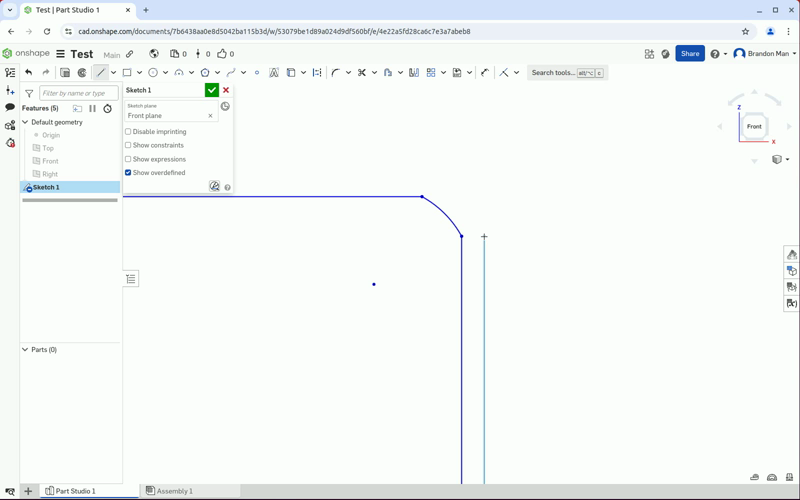
click(484, 236)
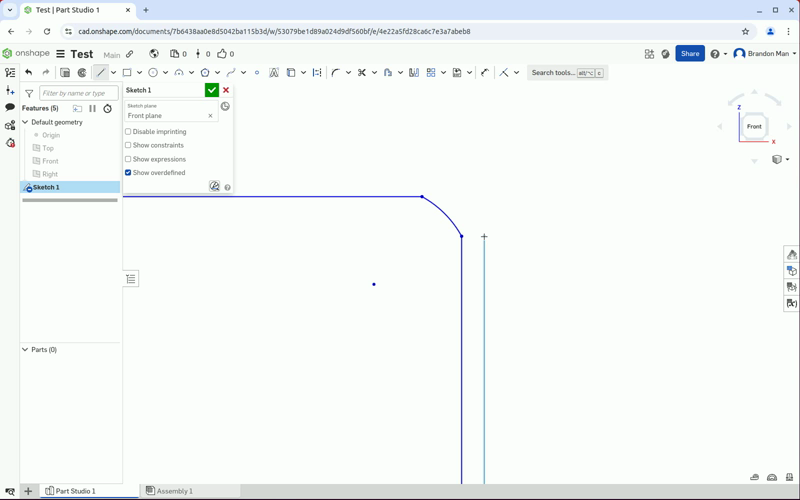
scroll(-6)
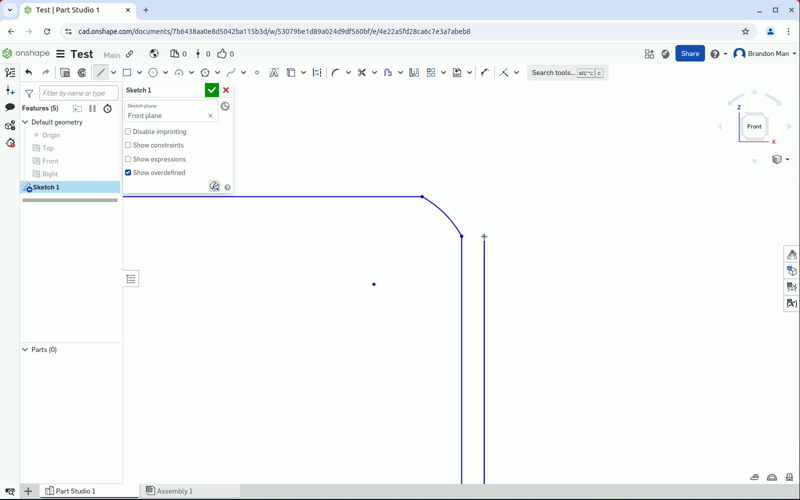
scroll(-6)
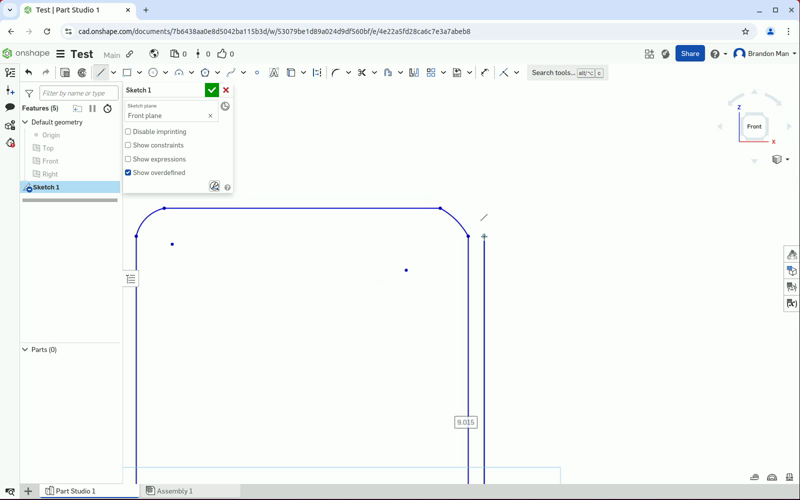
scroll(-6)
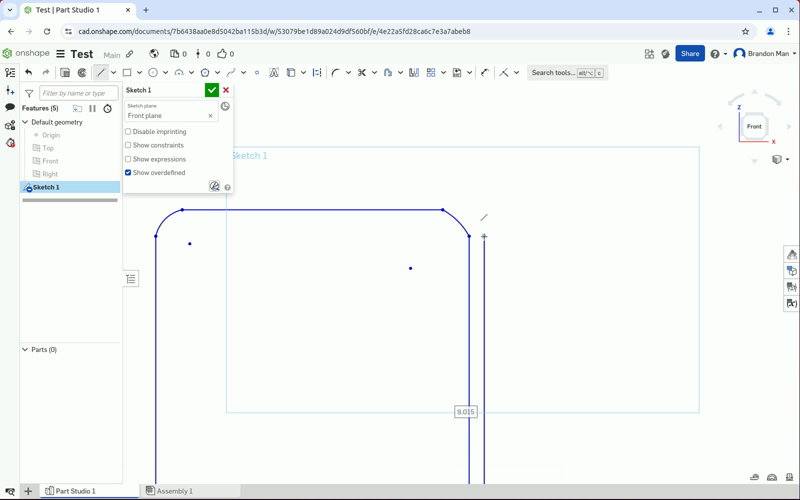
scroll(-6)
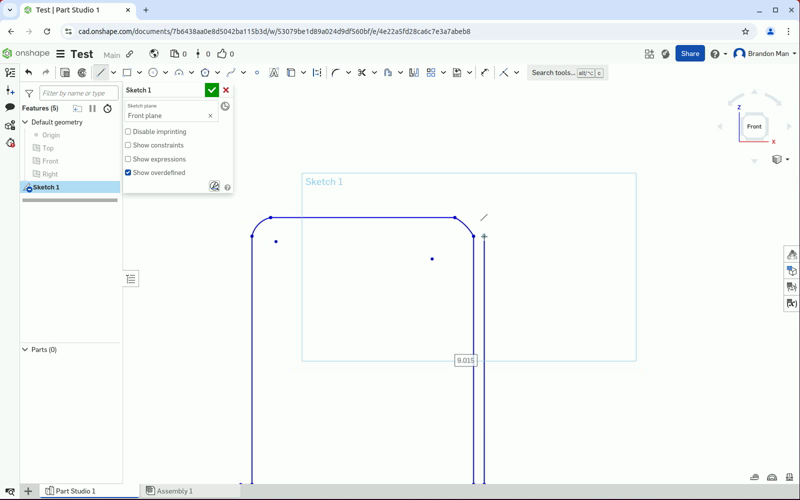
scroll(-6)
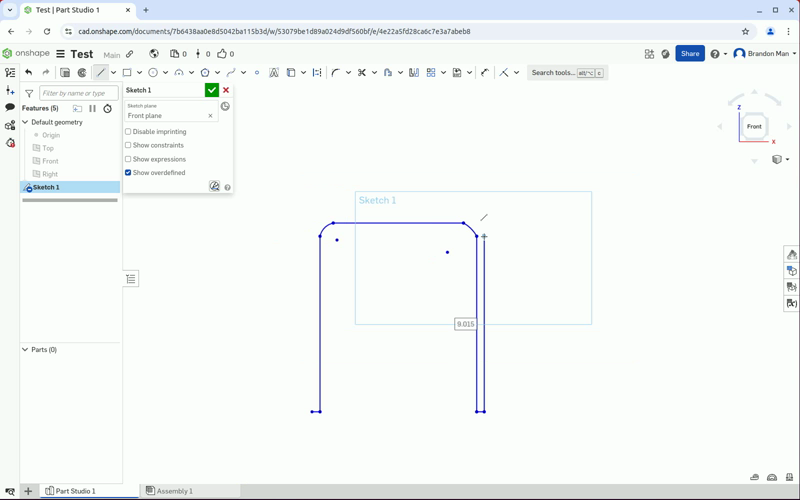
scroll(-6)
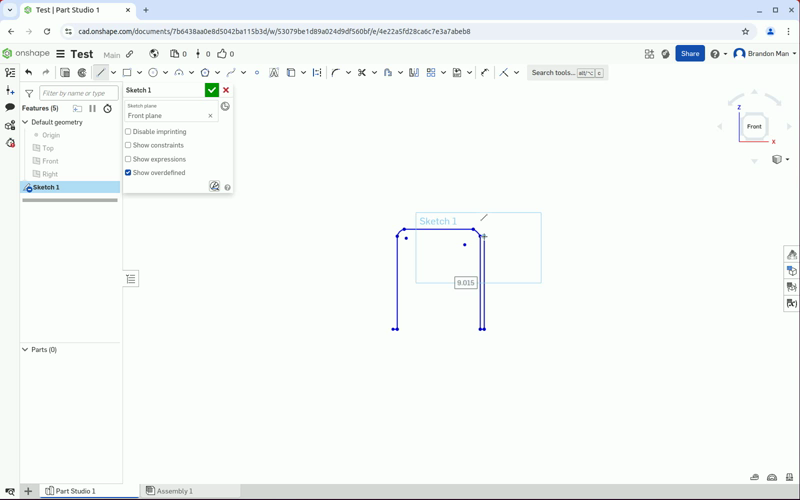
scroll(-6)
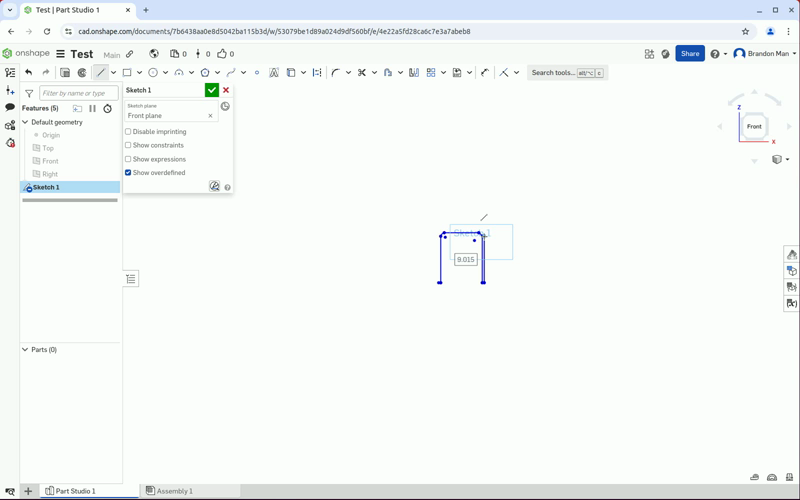
key_up(shift)
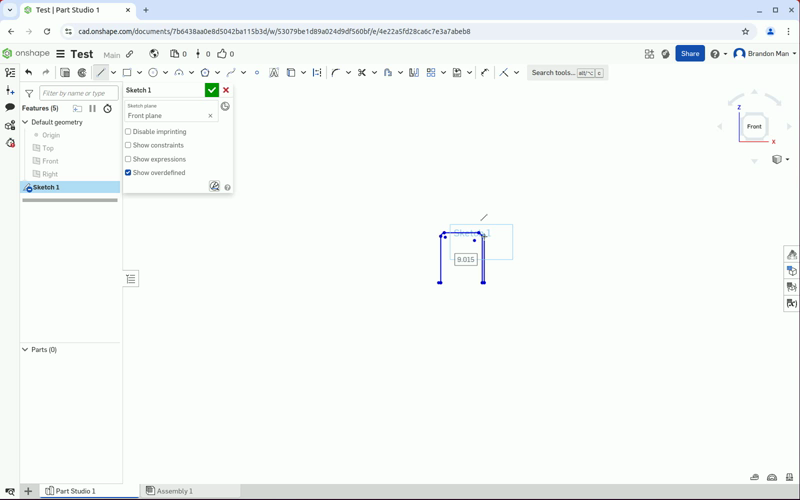
key(esc)
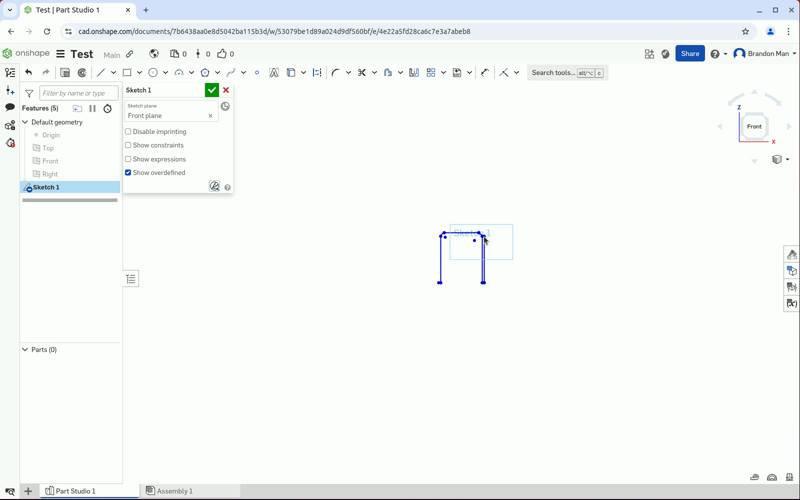
key(a)
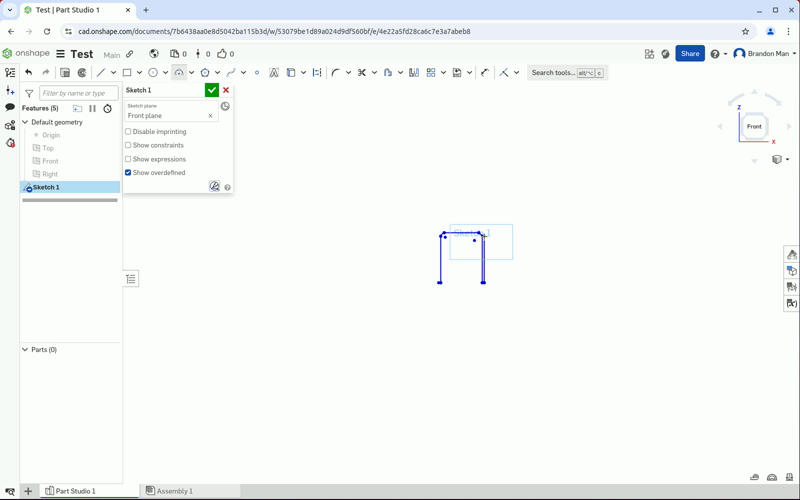
mouse_move(484, 236)
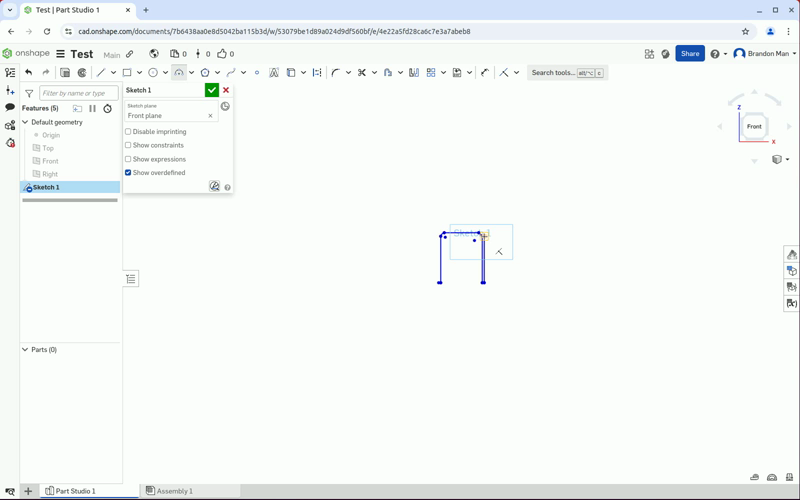
scroll(6)
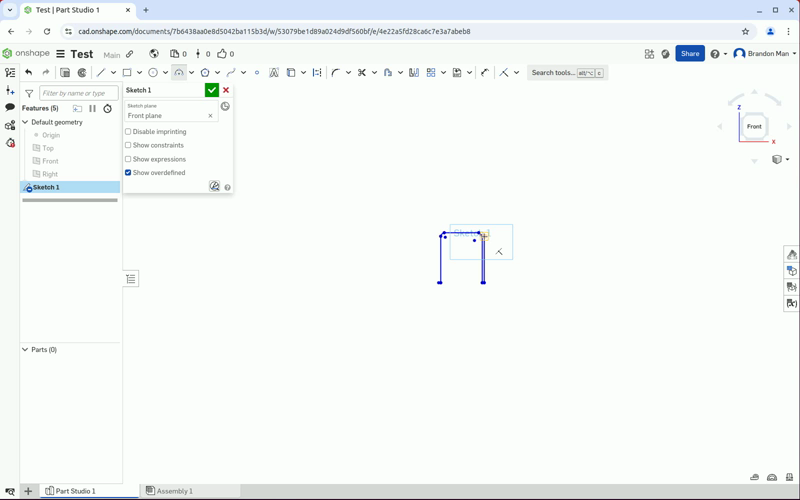
scroll(6)
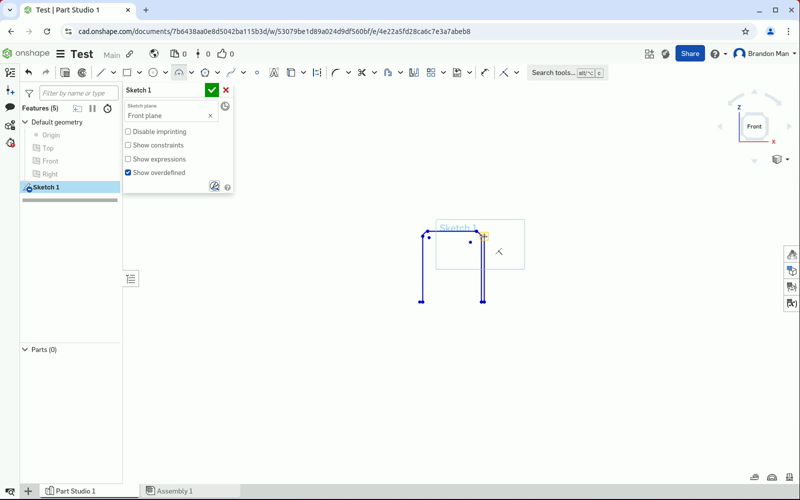
scroll(6)
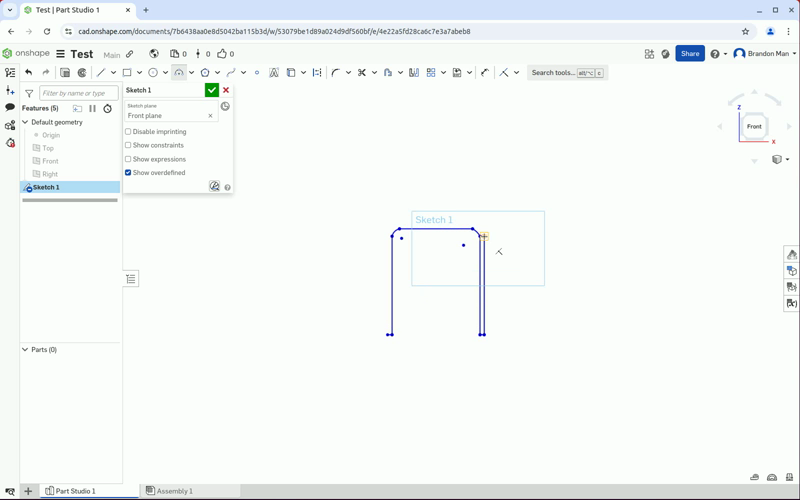
scroll(6)
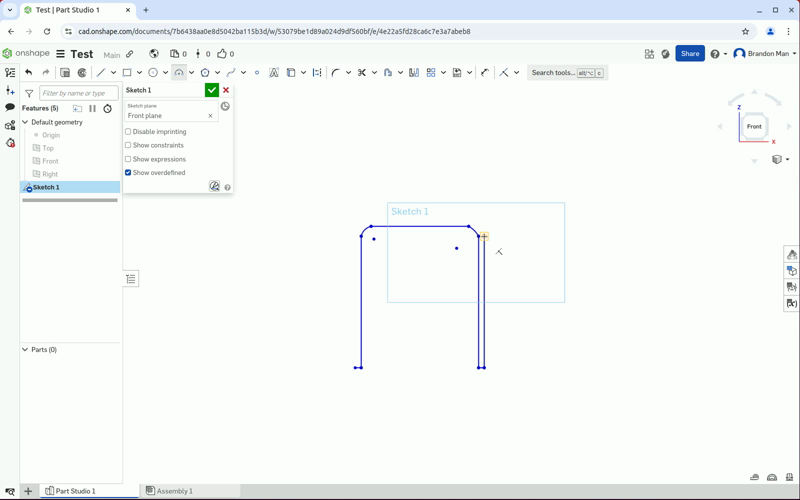
scroll(6)
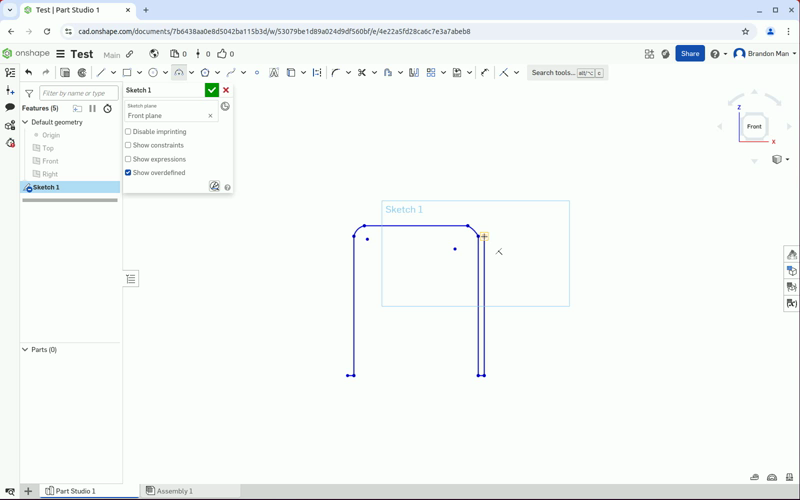
scroll(6)
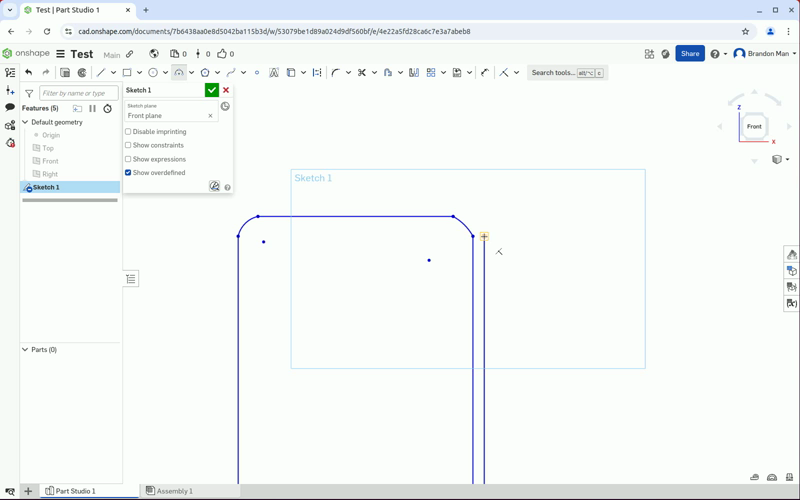
scroll(6)
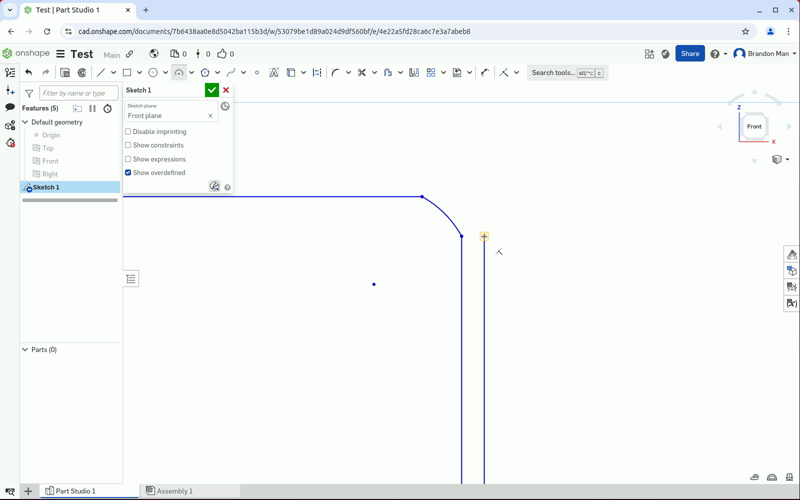
click(484, 236)
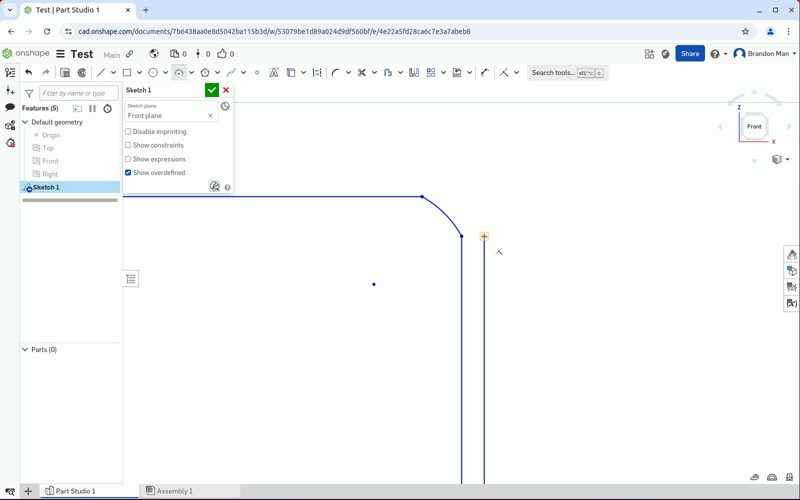
scroll(-6)
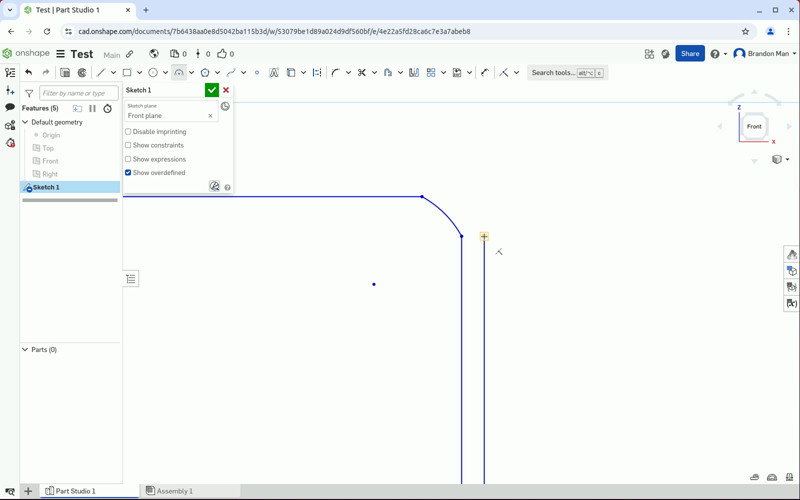
scroll(-6)
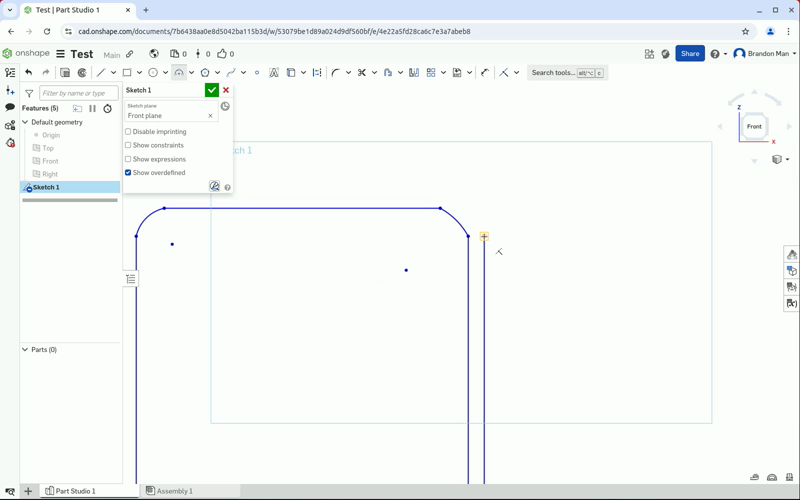
scroll(-6)
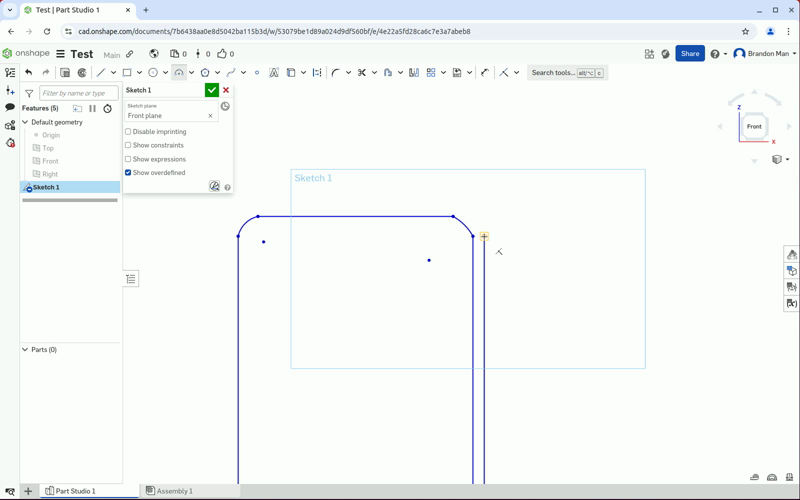
scroll(-6)
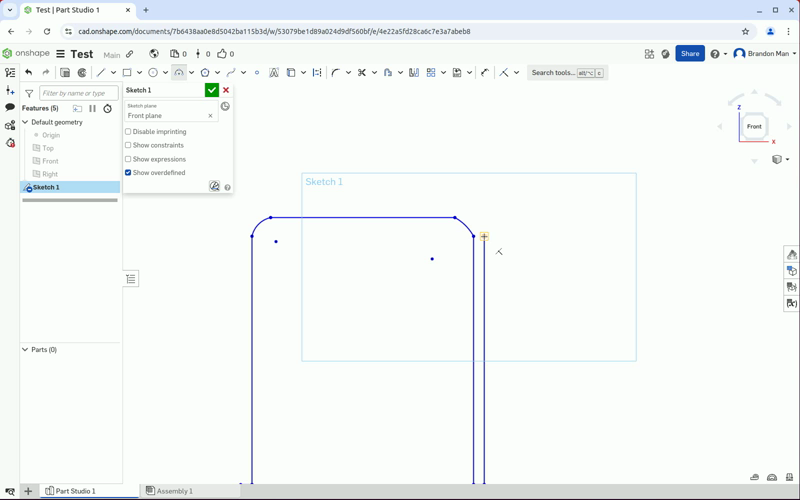
scroll(-6)
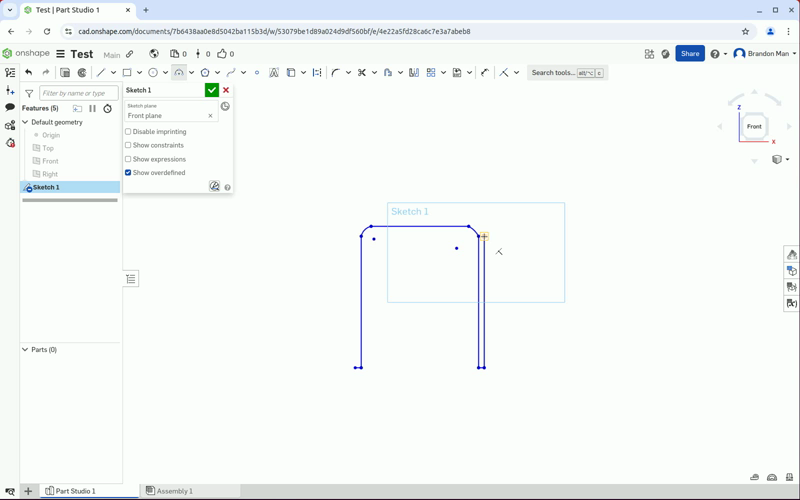
scroll(-6)
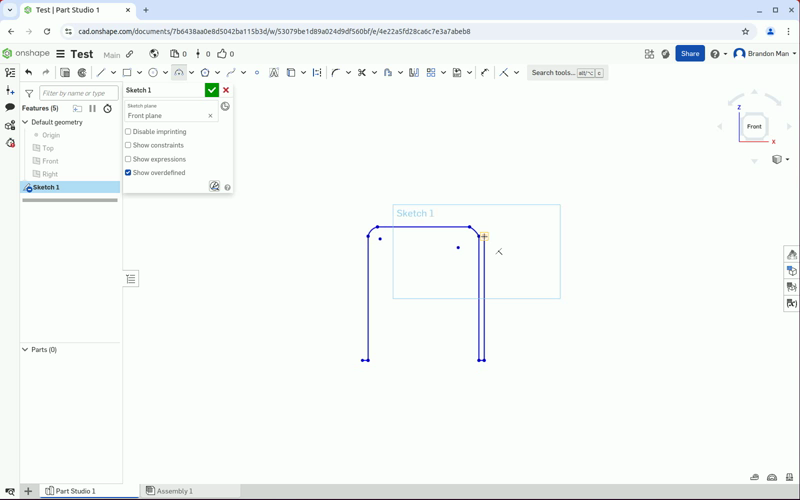
scroll(-6)
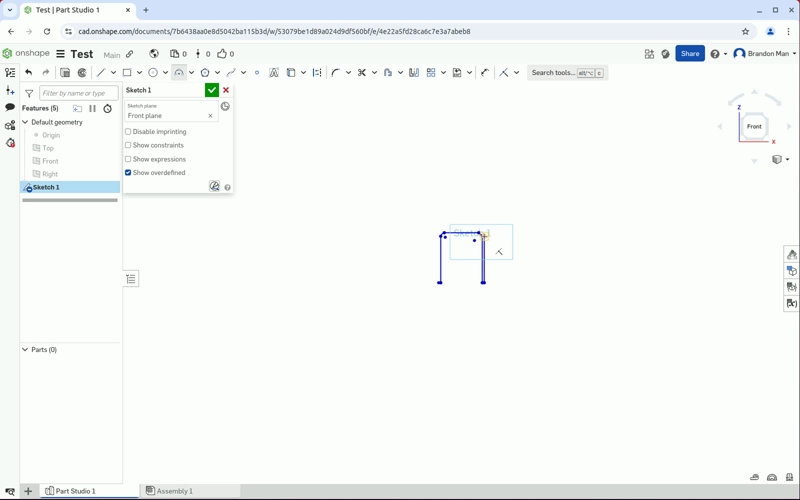
key_down(shift)
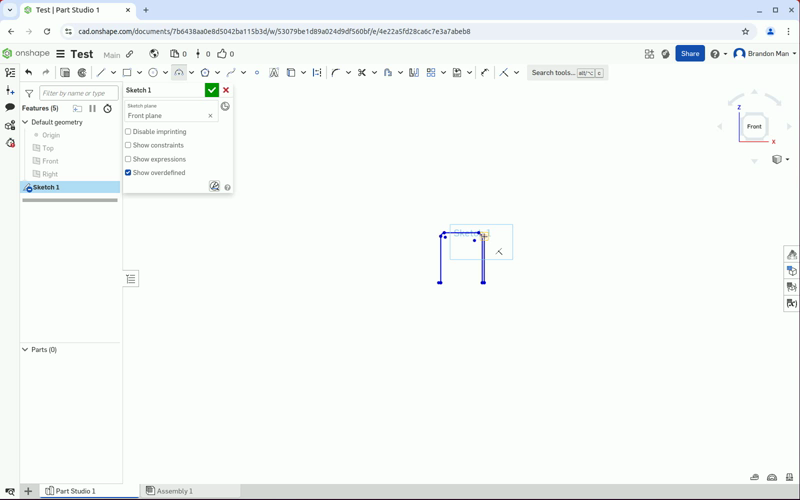
mouse_move(478, 230)
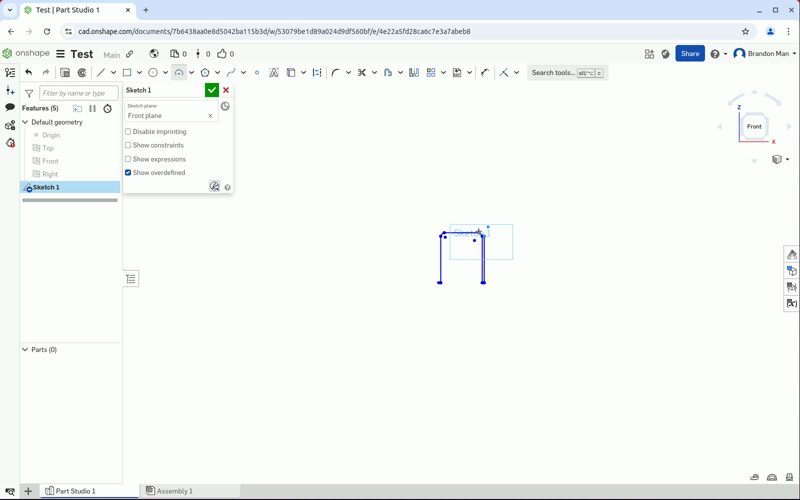
scroll(6)
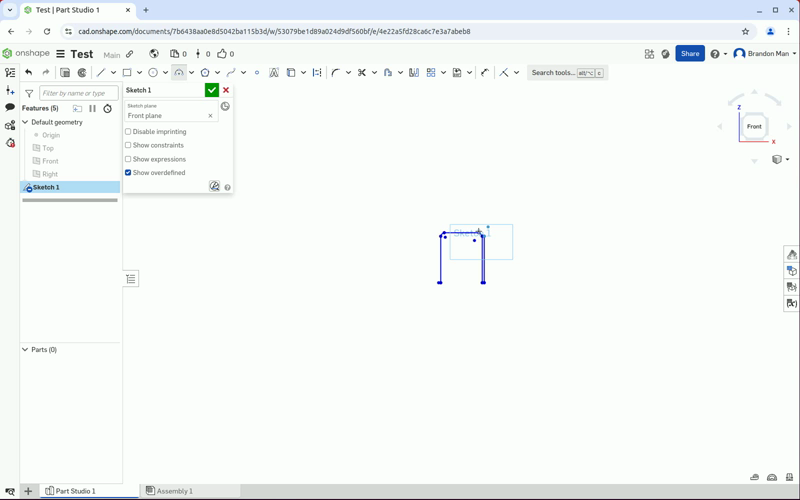
scroll(6)
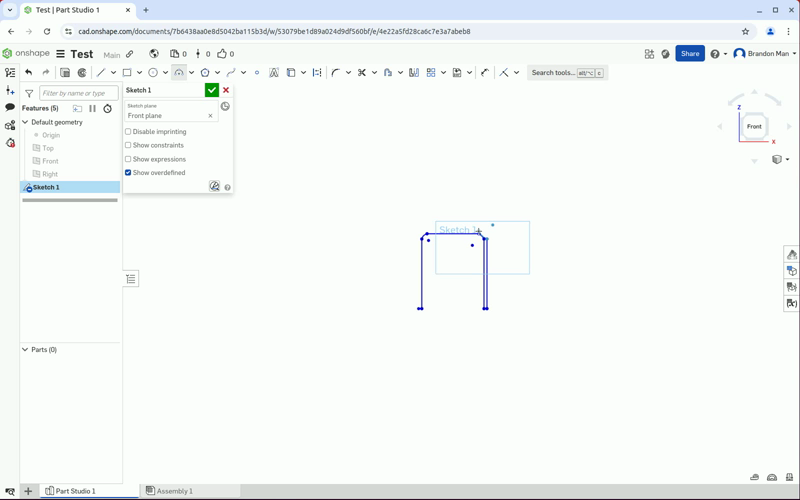
scroll(6)
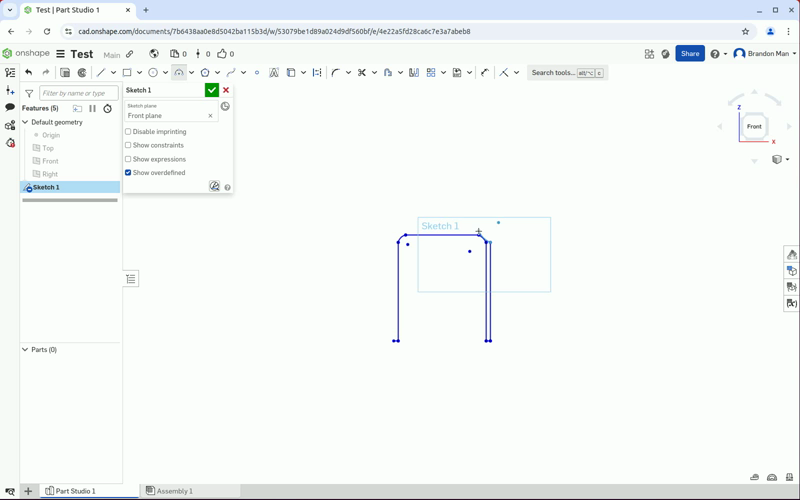
scroll(6)
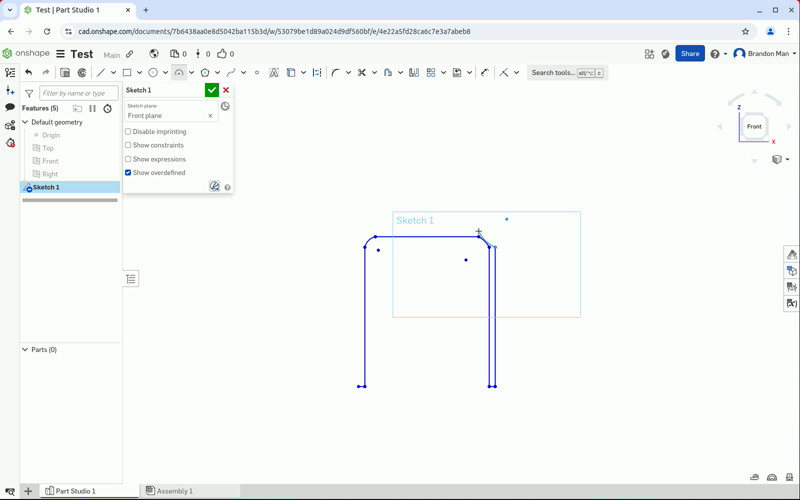
scroll(6)
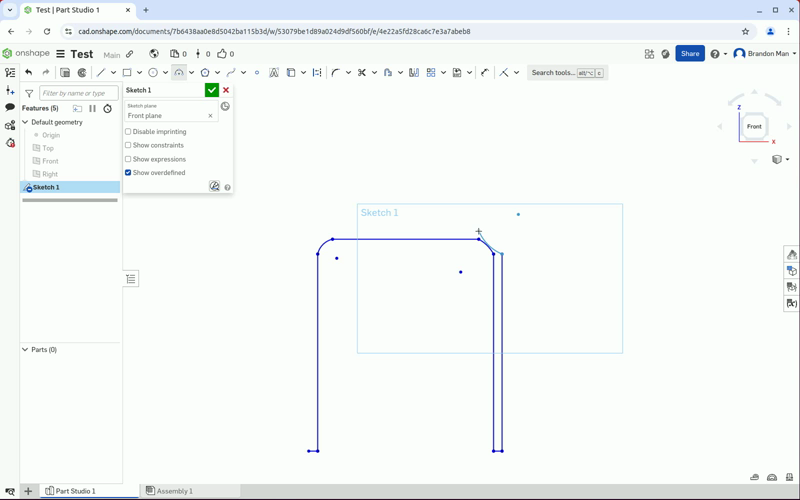
scroll(6)
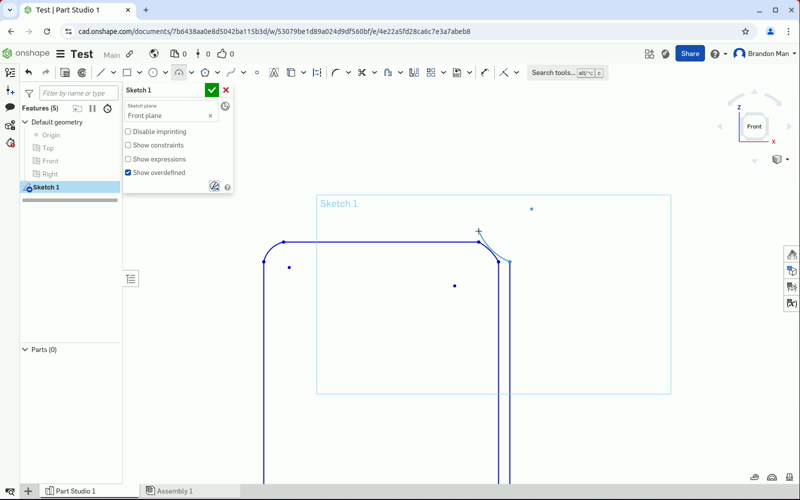
scroll(6)
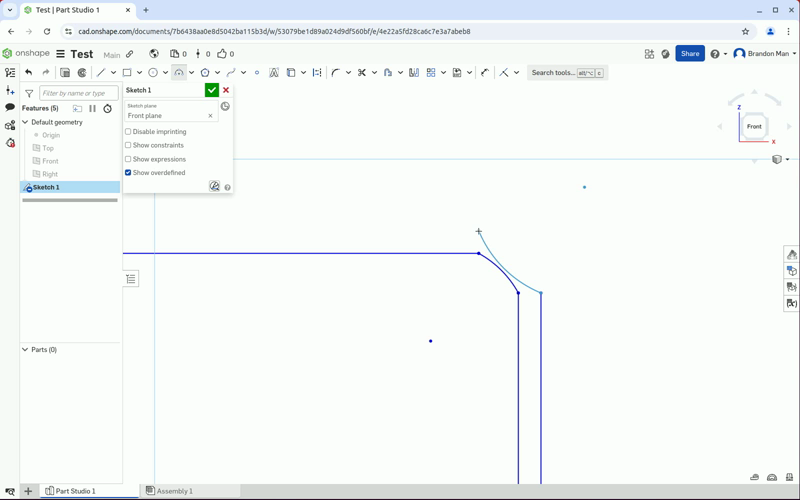
click(478, 230)
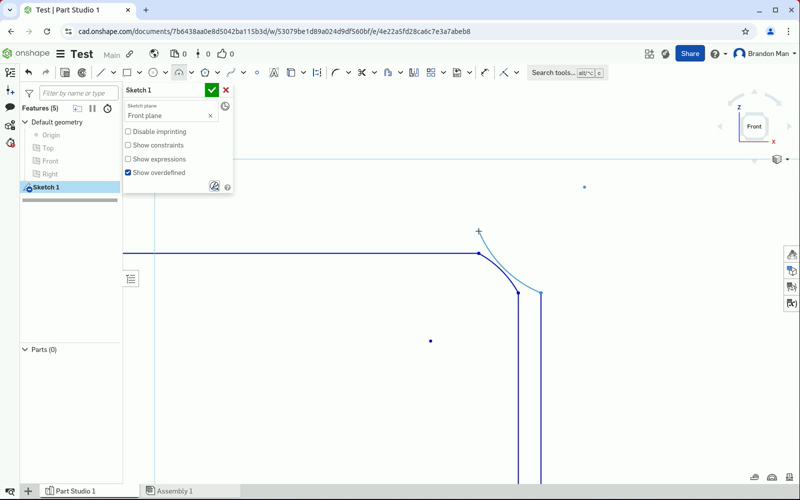
scroll(-6)
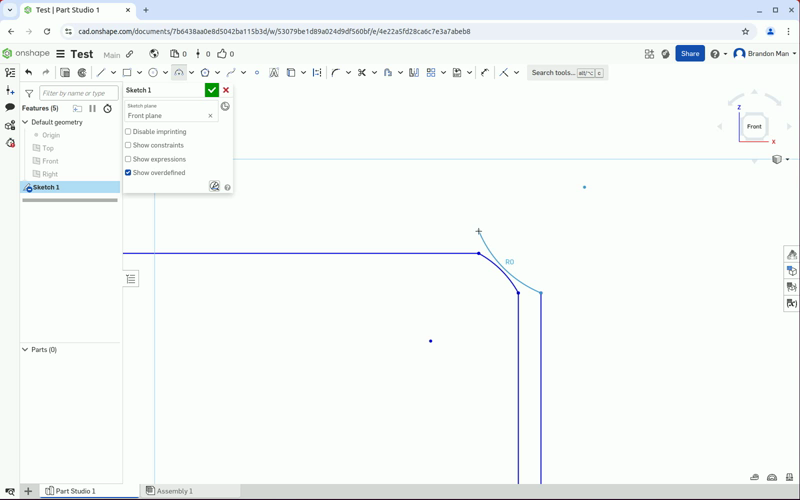
scroll(-6)
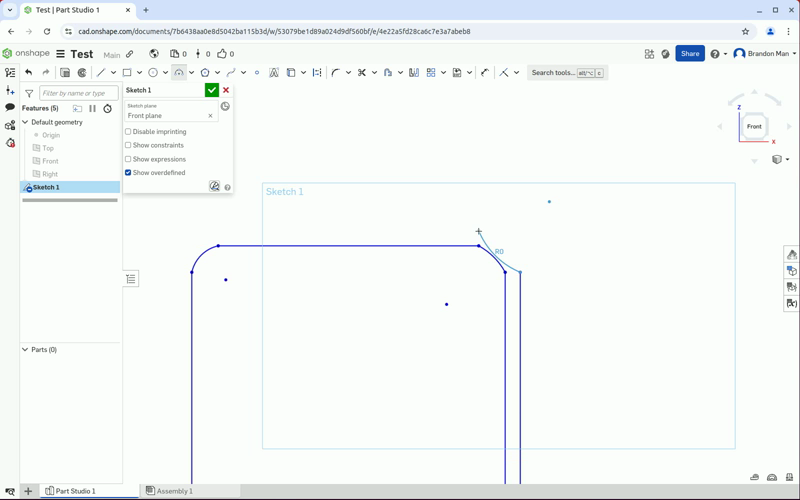
scroll(-6)
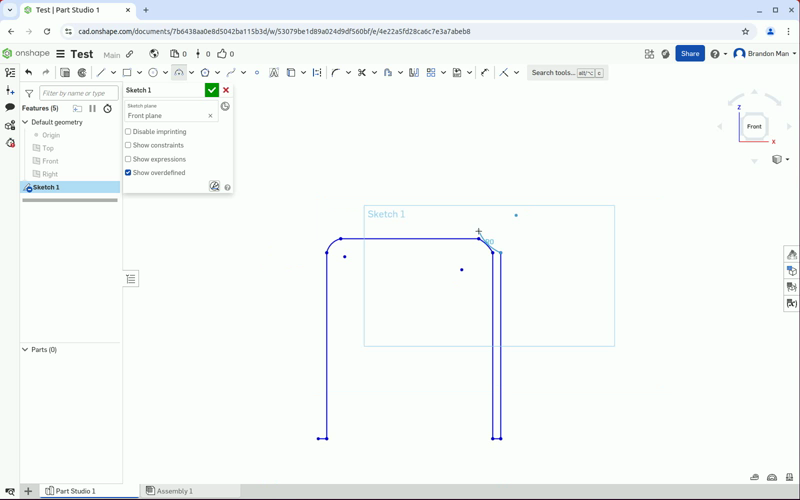
scroll(-6)
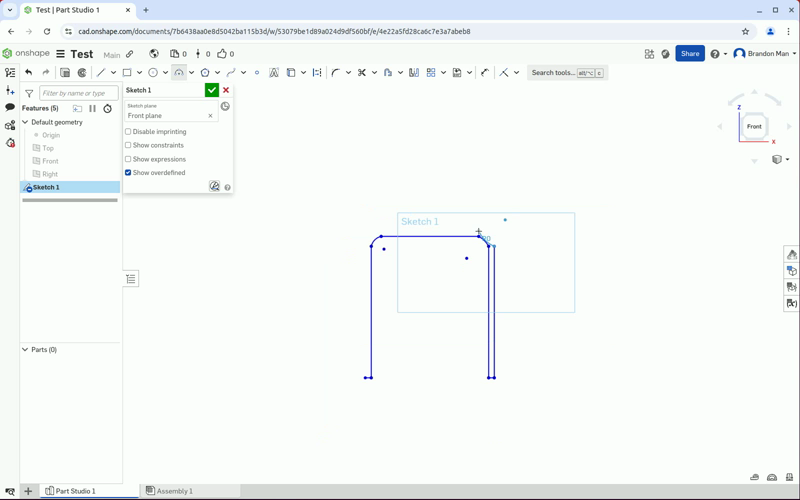
scroll(-6)
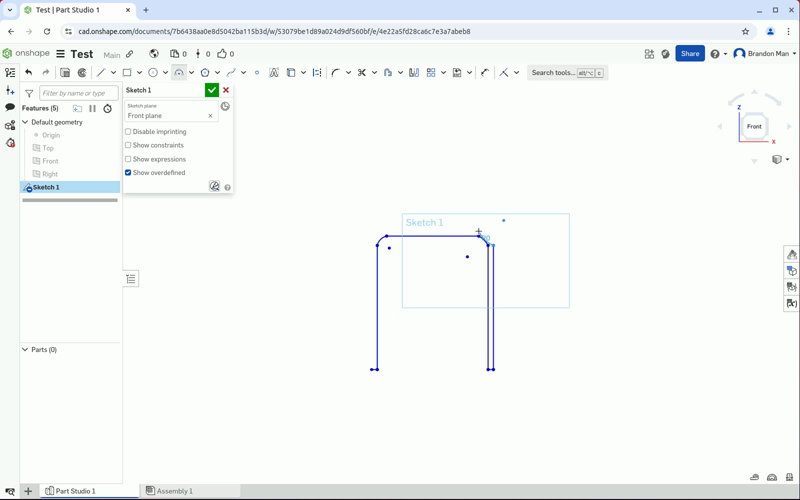
scroll(-6)
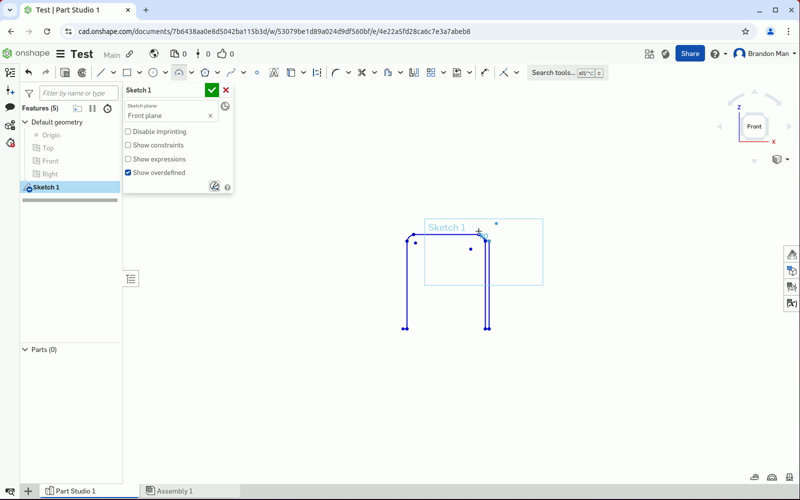
scroll(-6)
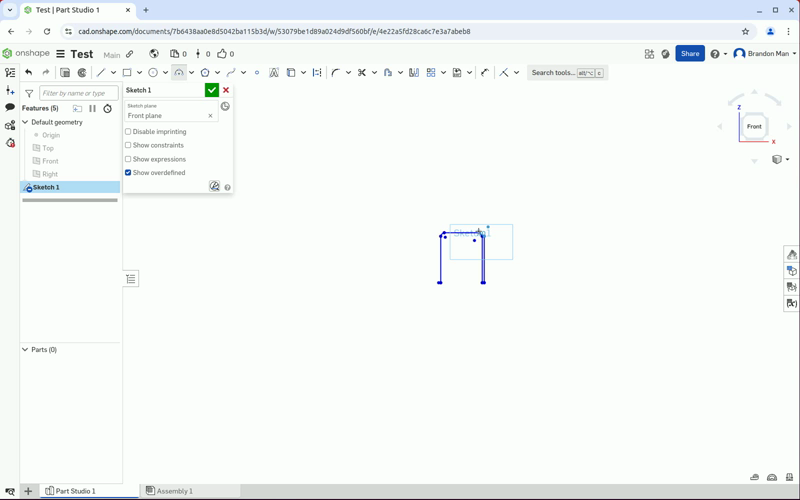
mouse_move(482, 232)
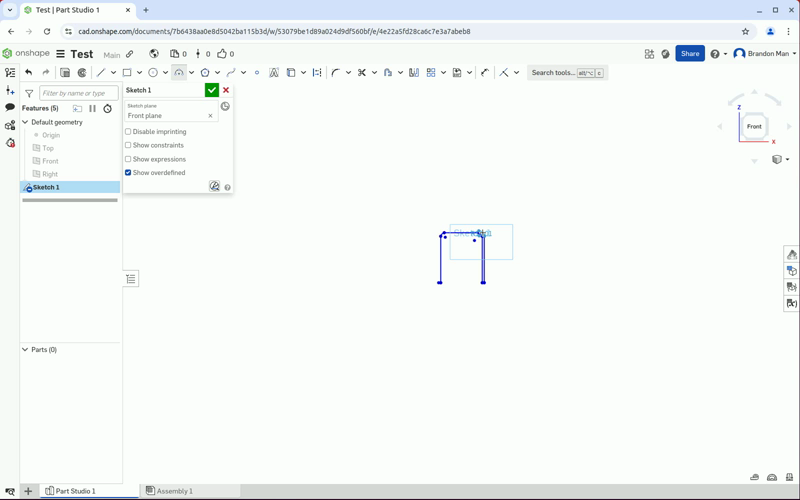
scroll(6)
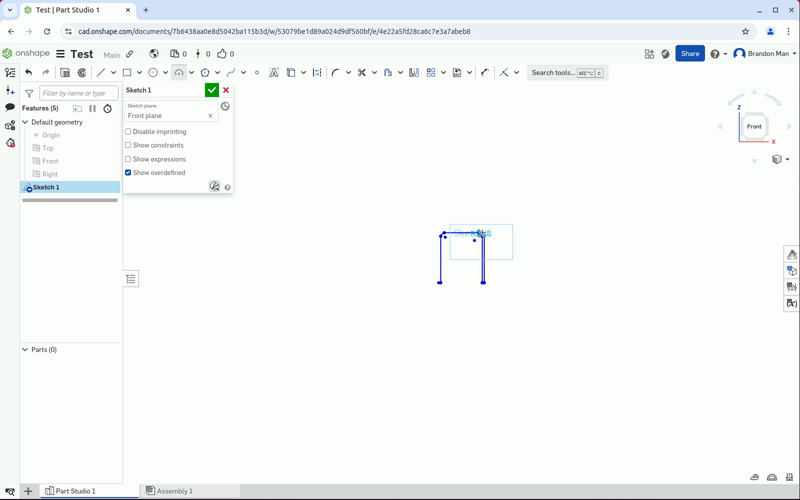
scroll(6)
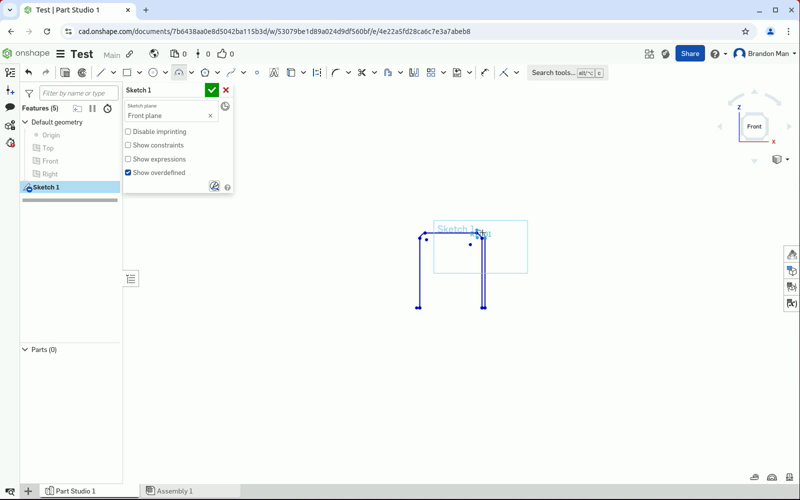
scroll(6)
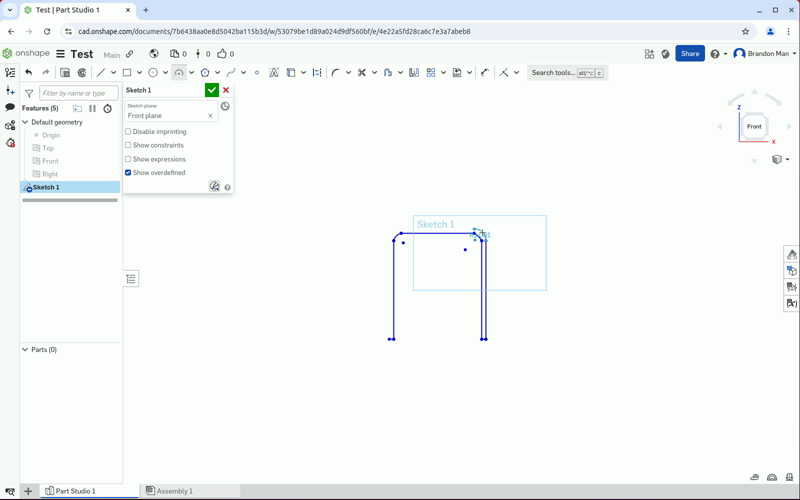
scroll(6)
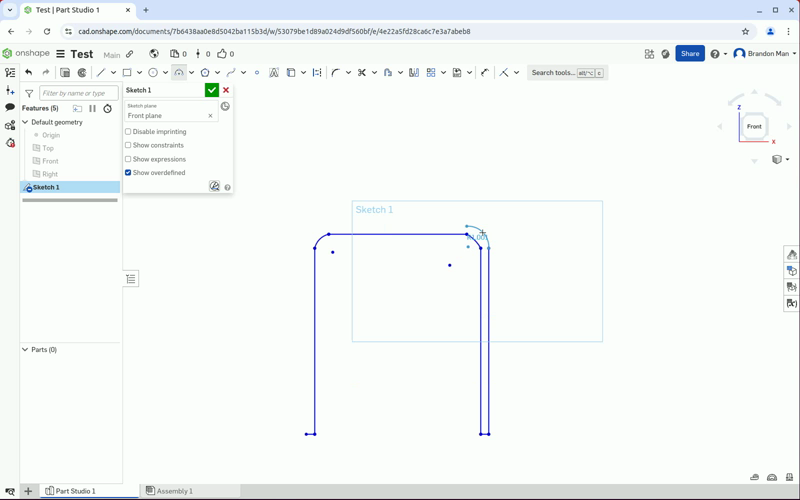
scroll(6)
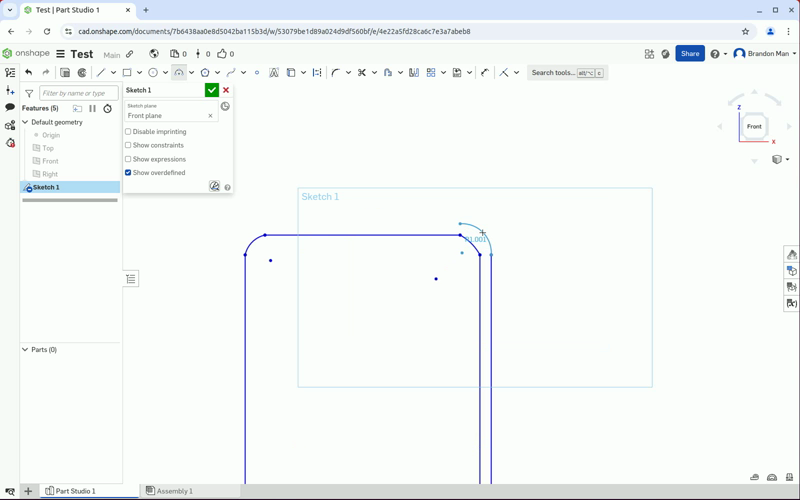
scroll(6)
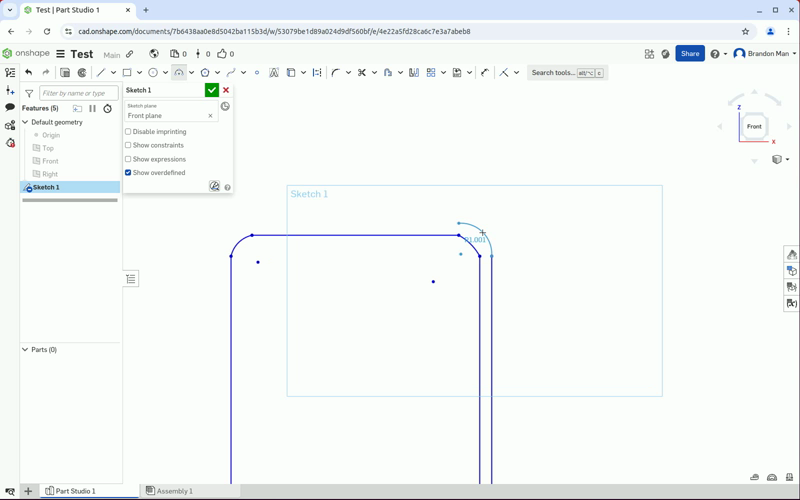
scroll(6)
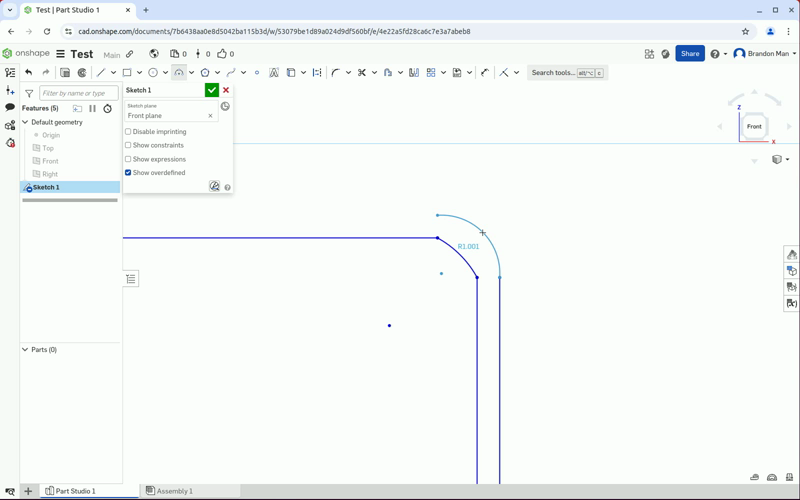
click(482, 232)
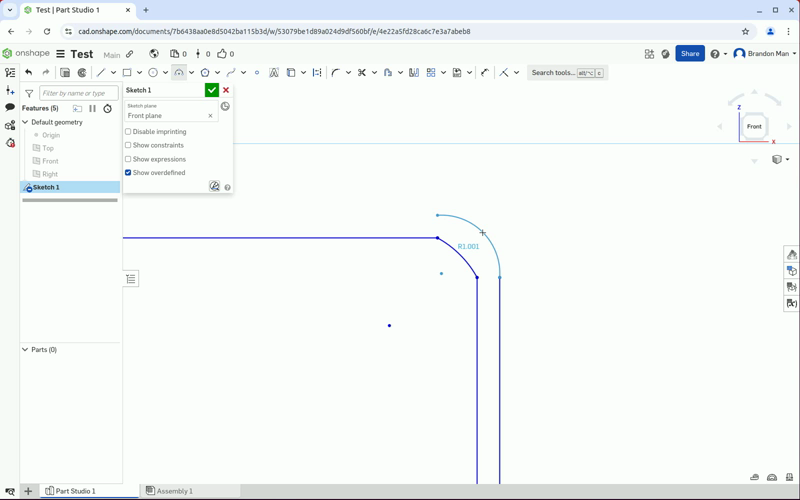
scroll(-6)
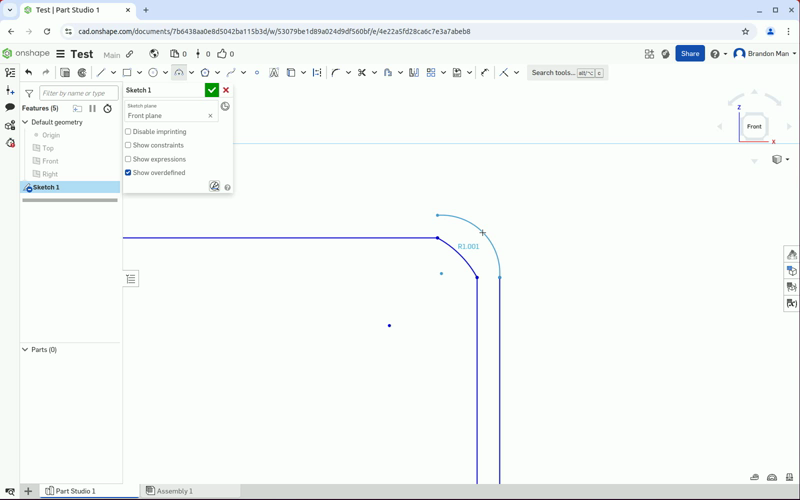
scroll(-6)
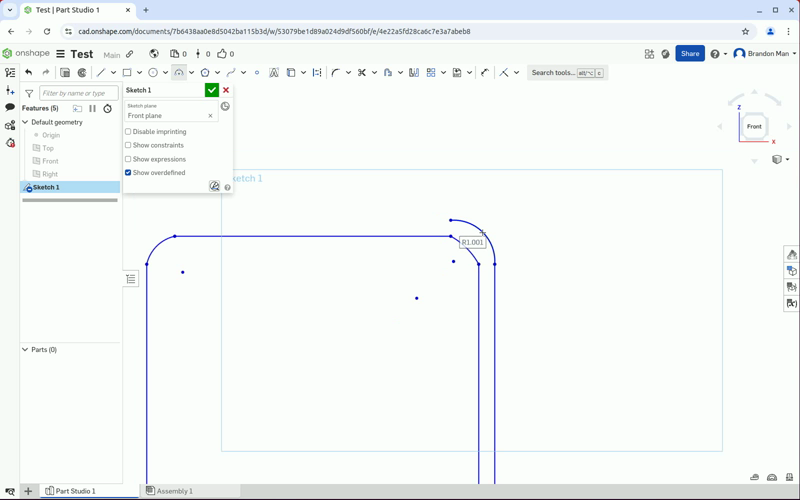
scroll(-6)
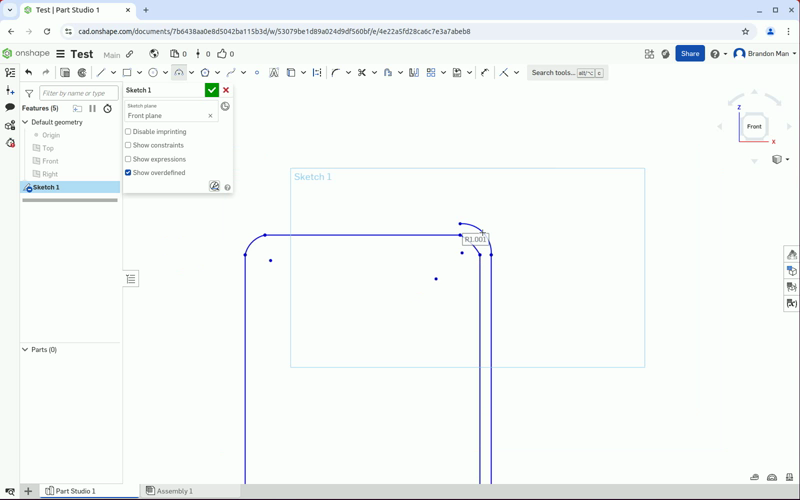
scroll(-6)
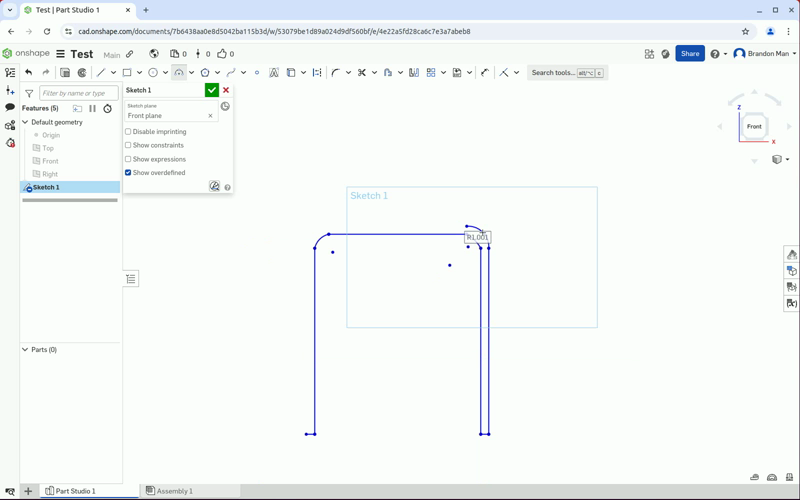
scroll(-6)
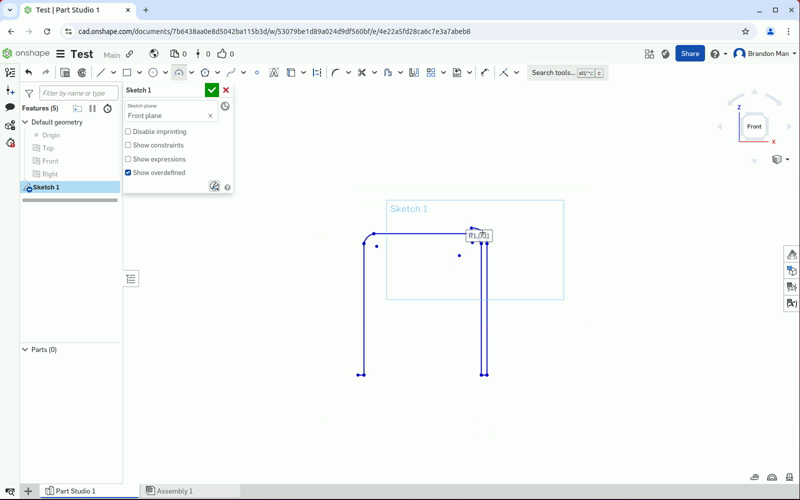
scroll(-6)
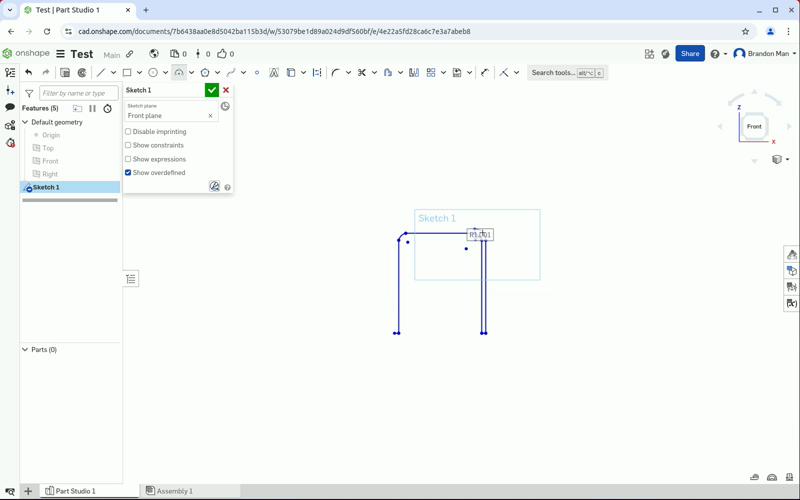
scroll(-6)
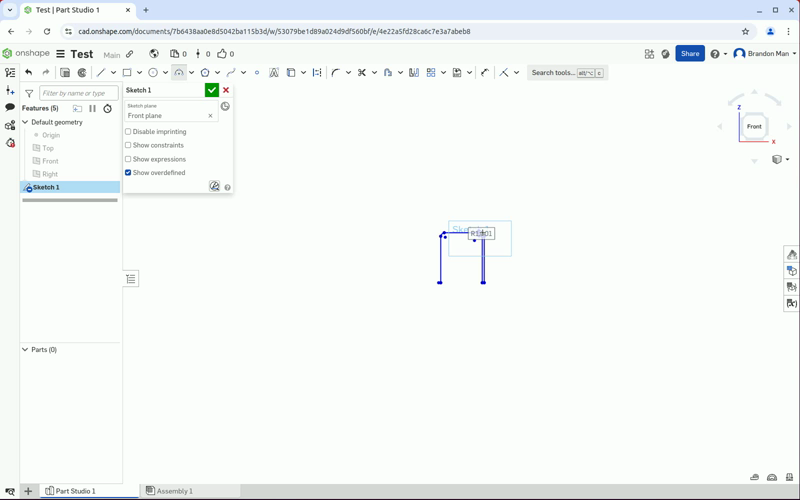
key_up(shift)
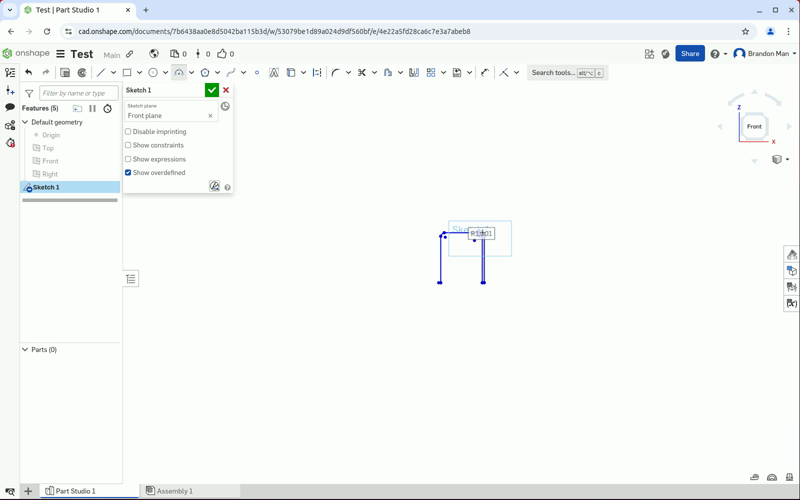
key(esc)
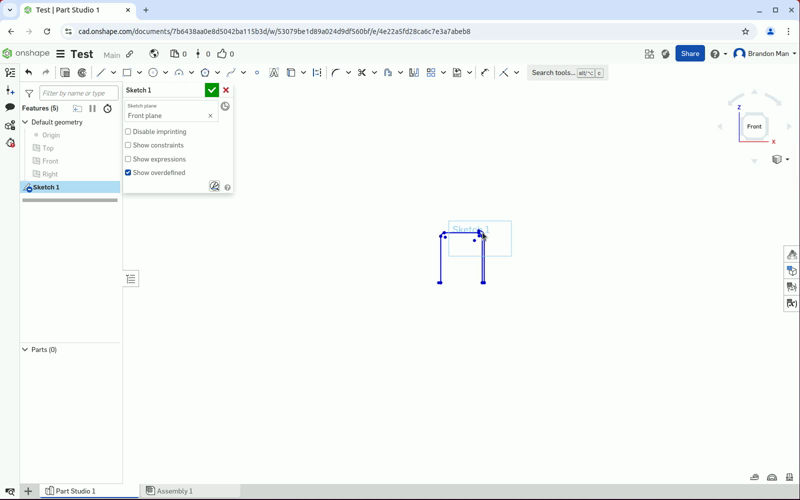
key(l)
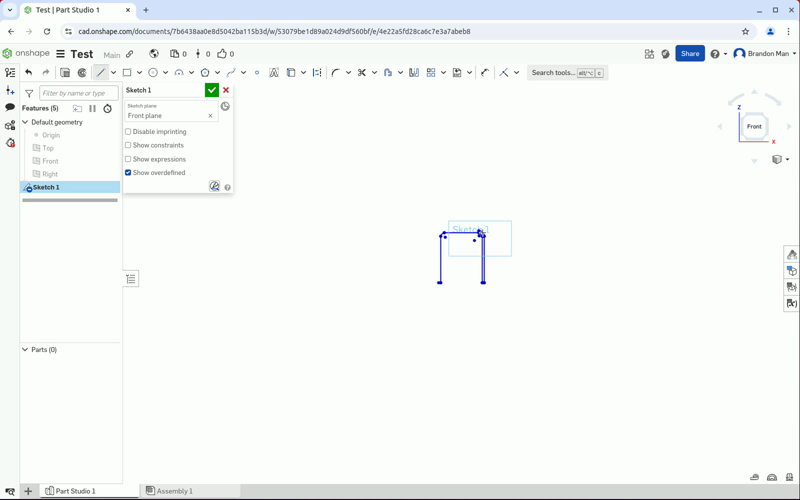
mouse_move(478, 230)
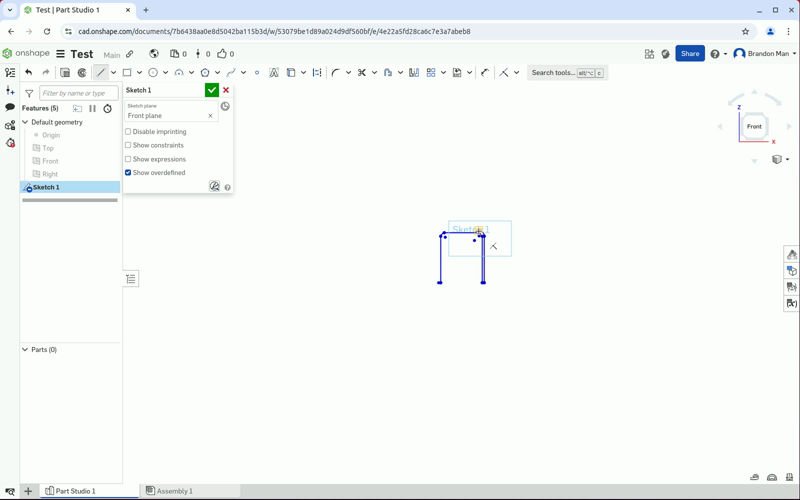
scroll(6)
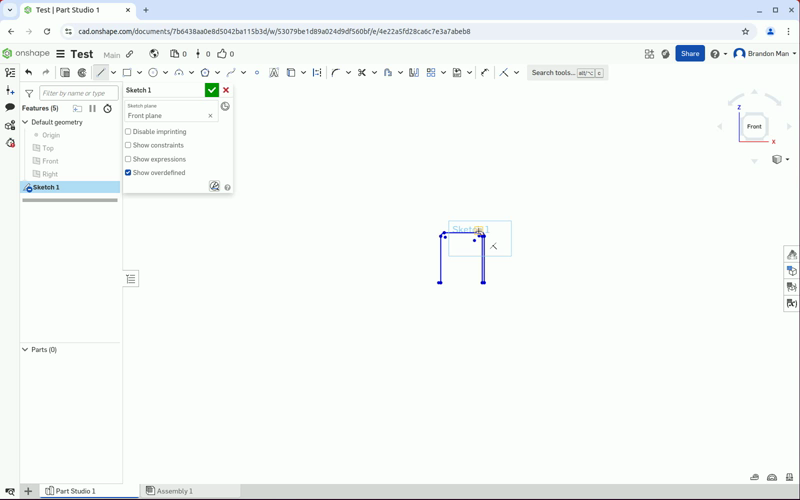
scroll(6)
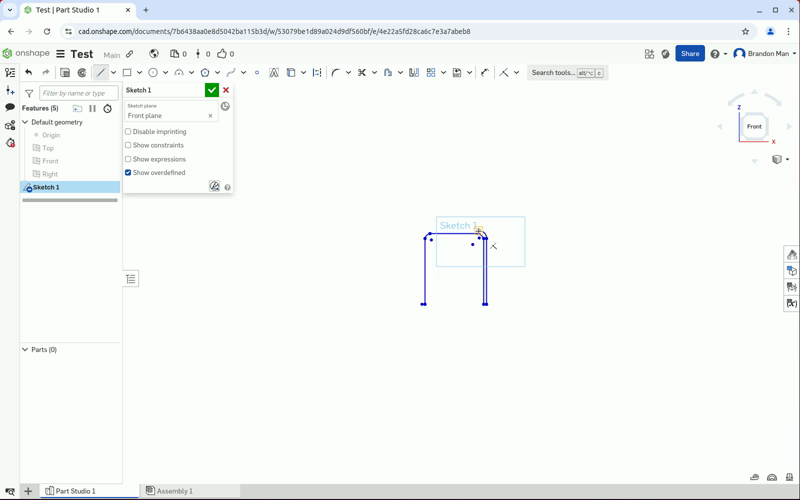
scroll(6)
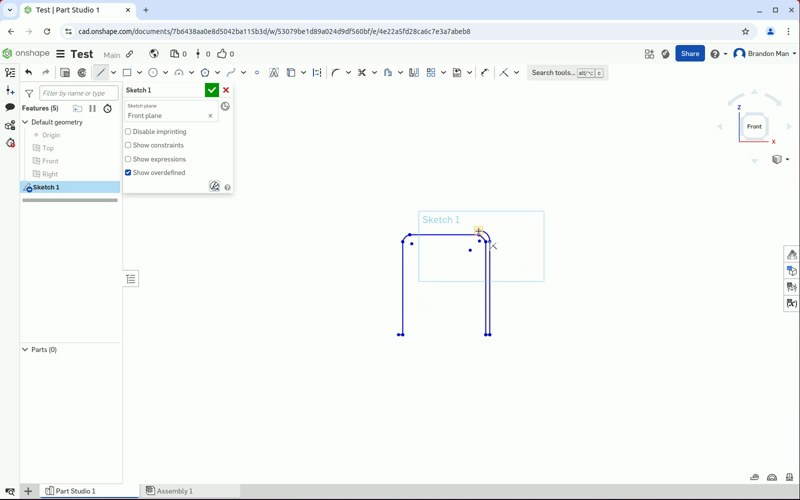
scroll(6)
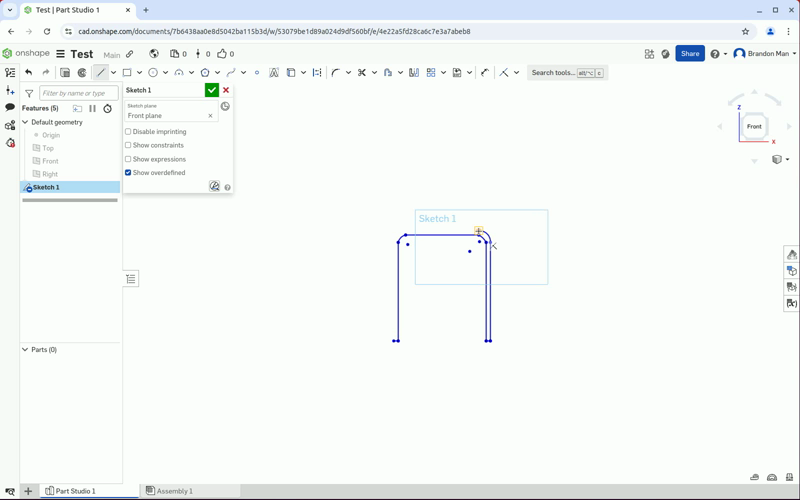
scroll(6)
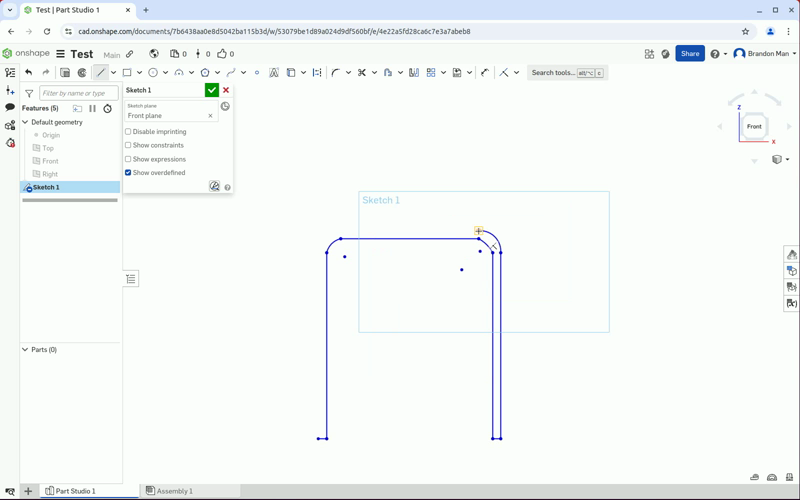
scroll(6)
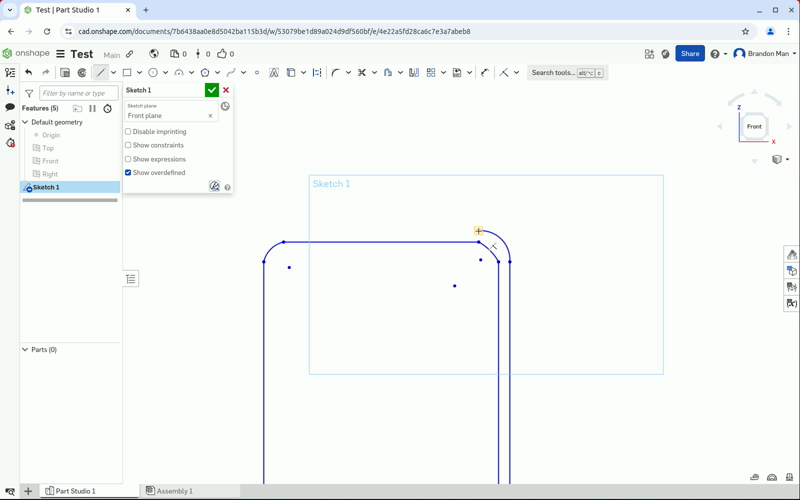
scroll(6)
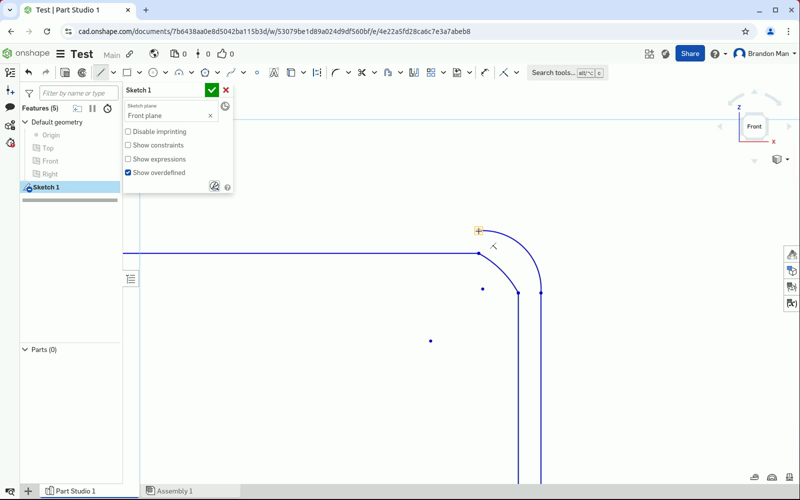
click(478, 230)
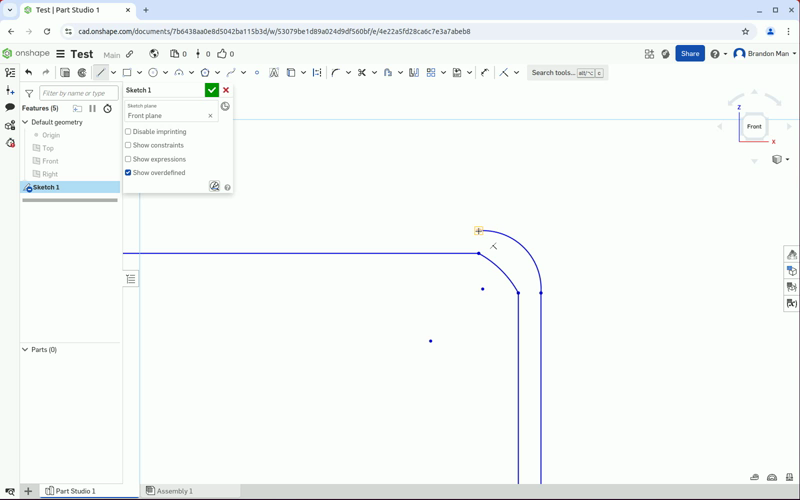
scroll(-6)
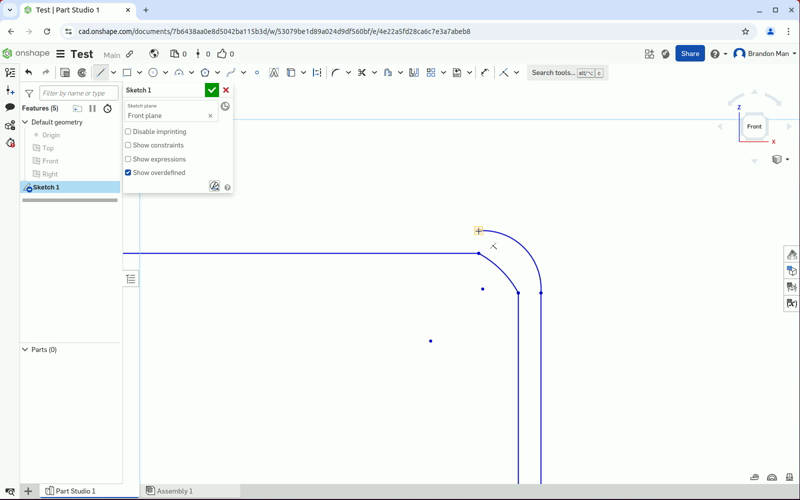
scroll(-6)
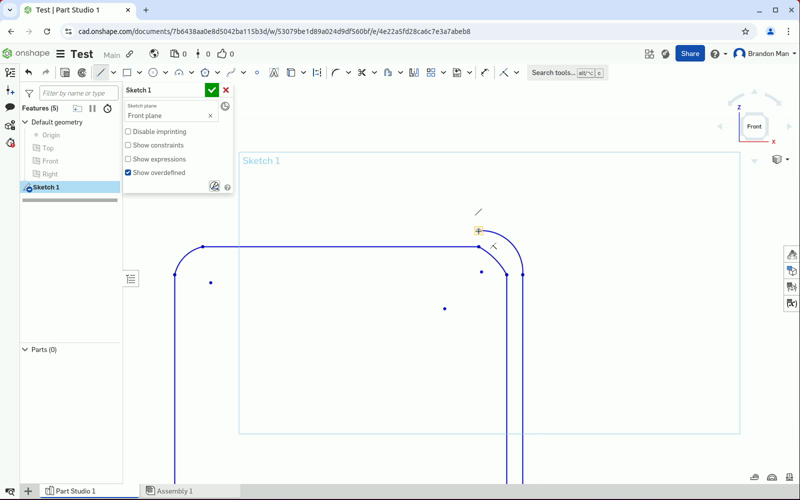
scroll(-6)
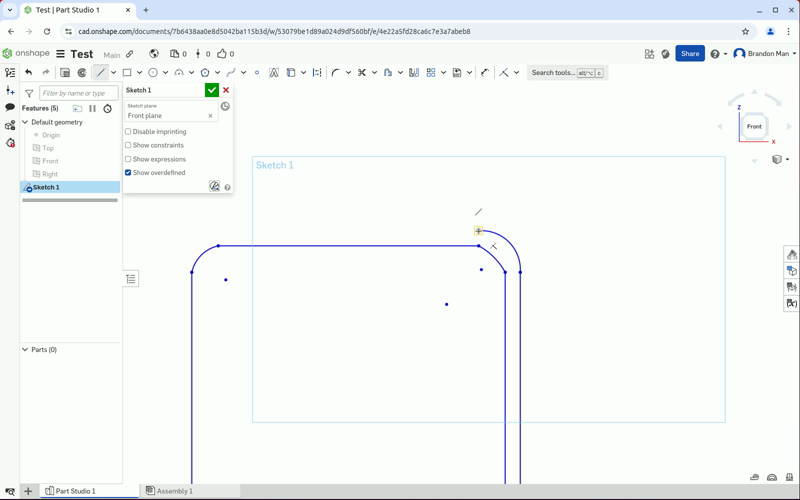
scroll(-6)
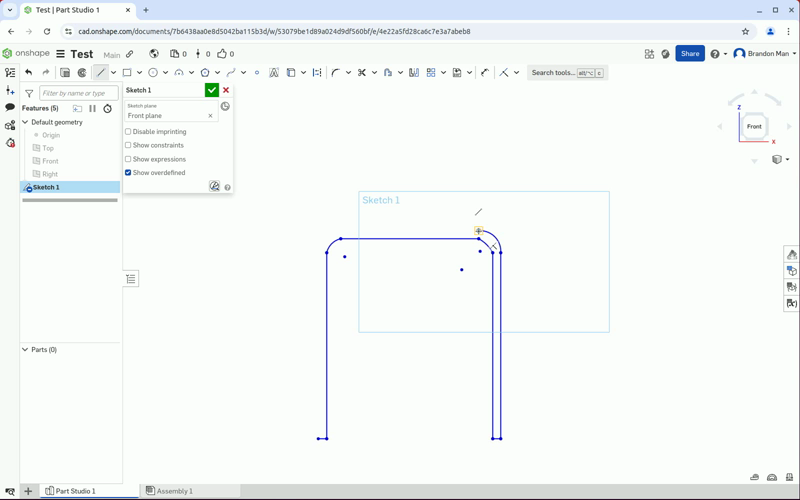
scroll(-6)
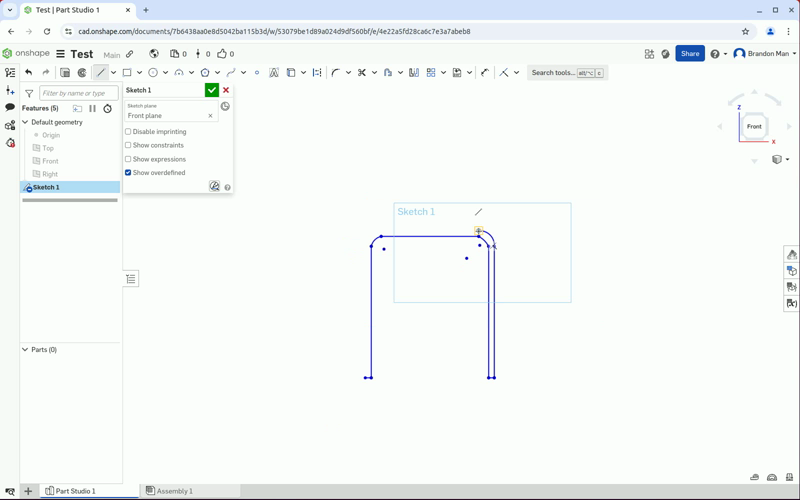
scroll(-6)
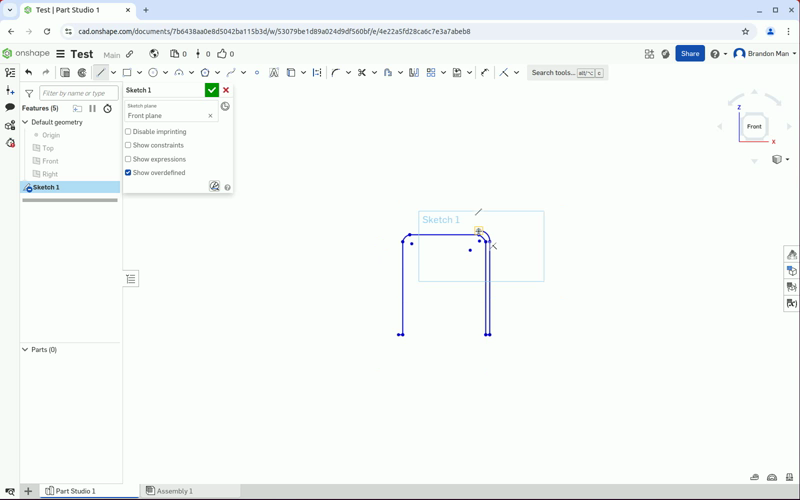
scroll(-6)
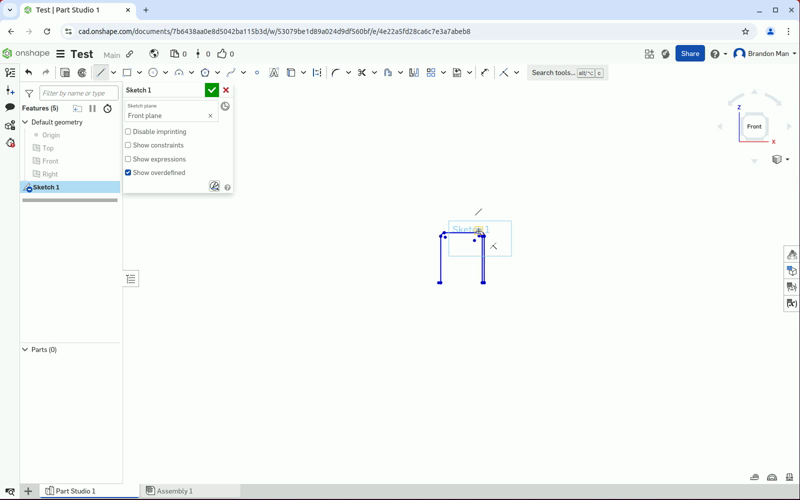
key_down(shift)
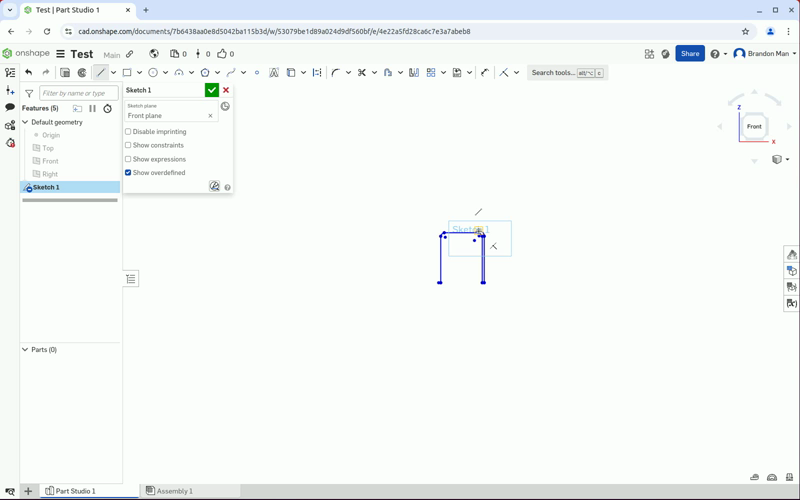
mouse_move(508, 230)
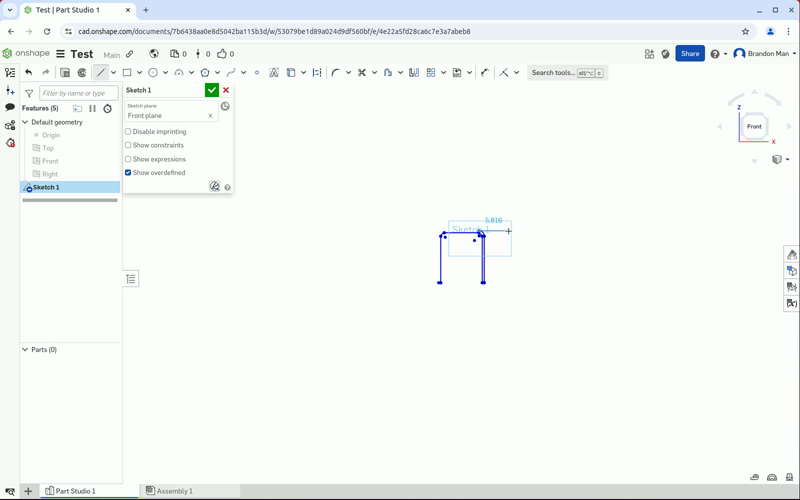
mouse_move(444, 230)
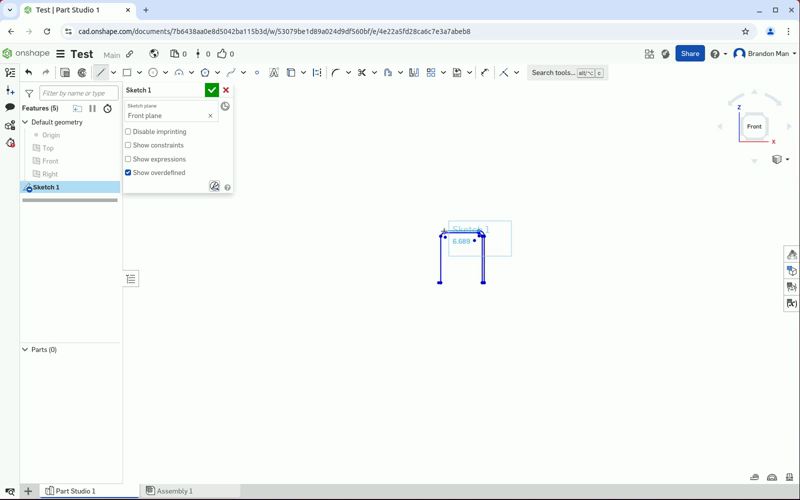
scroll(6)
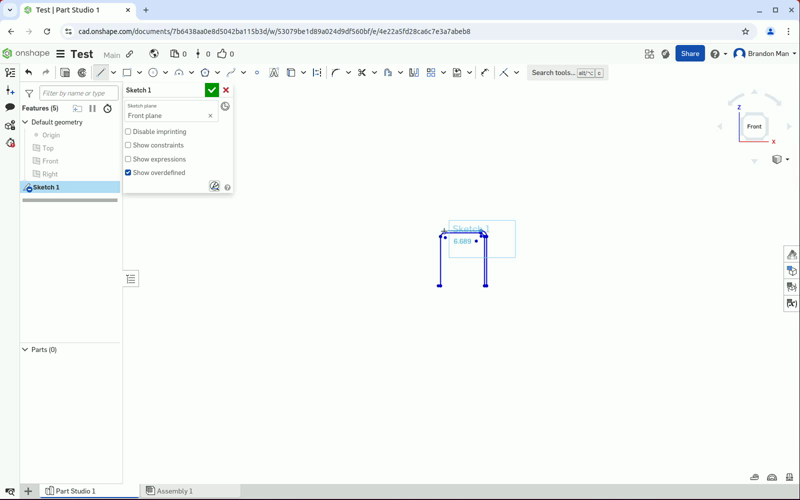
scroll(6)
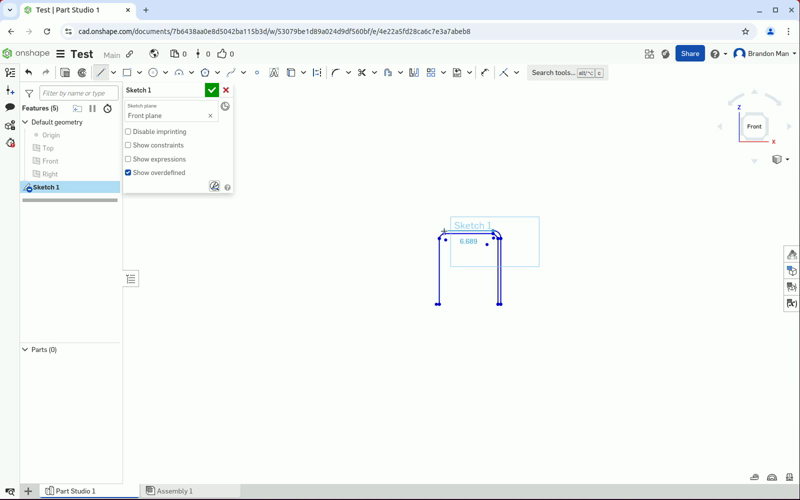
scroll(6)
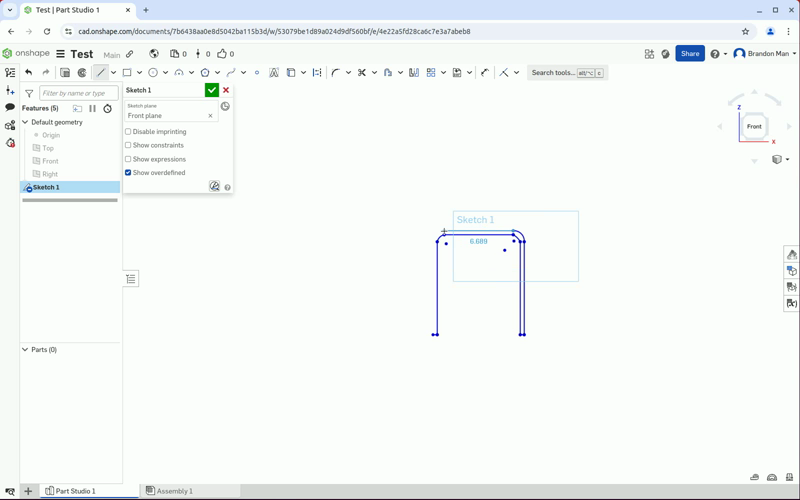
scroll(6)
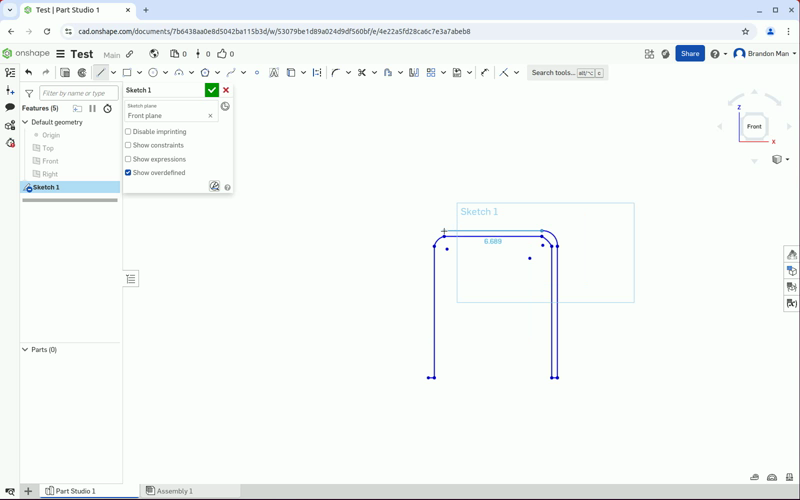
scroll(6)
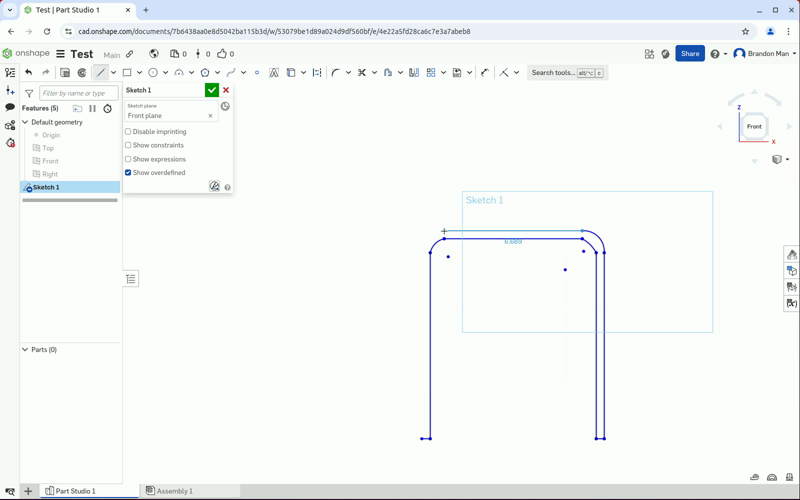
scroll(6)
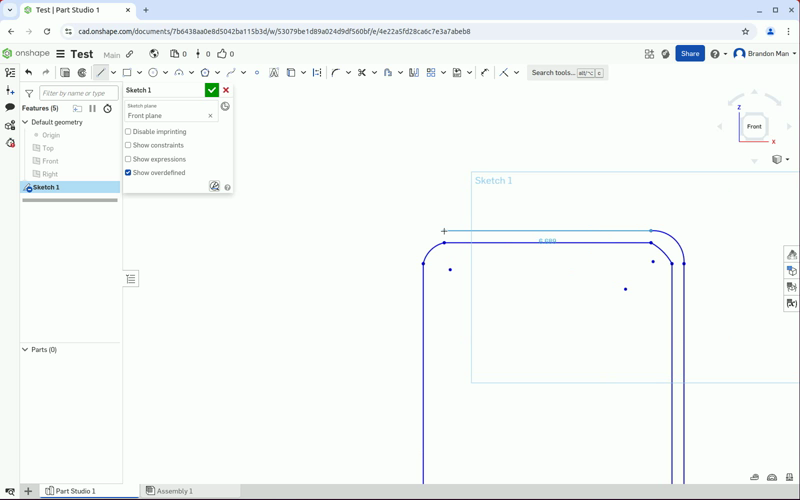
scroll(6)
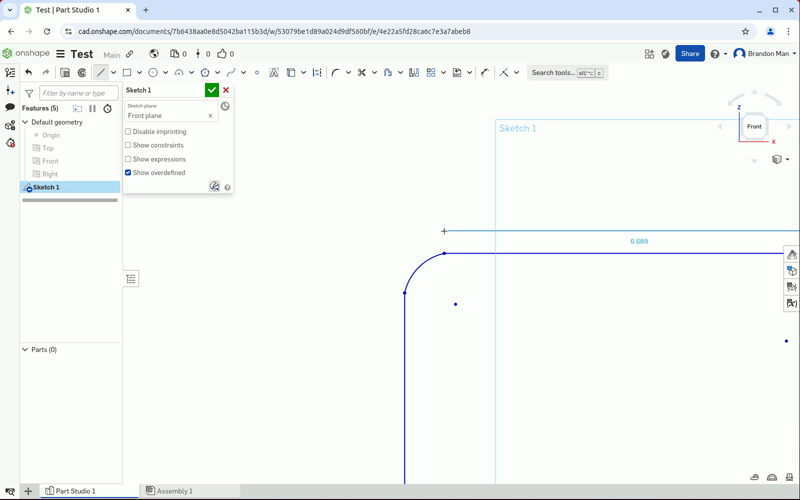
click(444, 230)
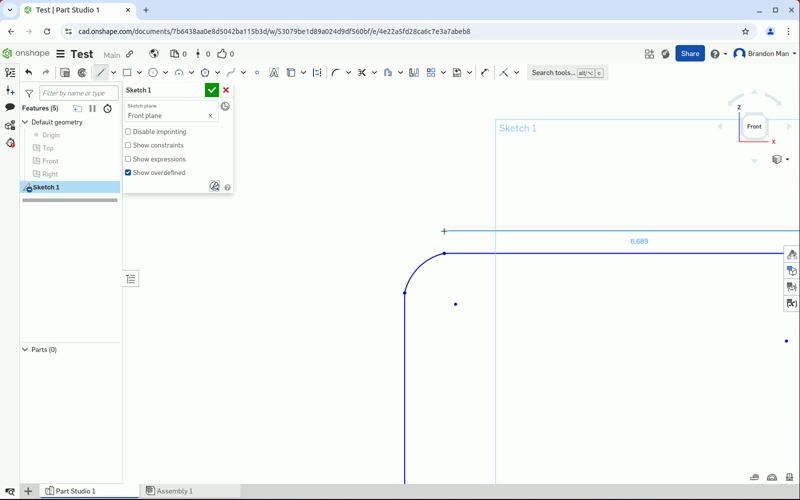
scroll(-6)
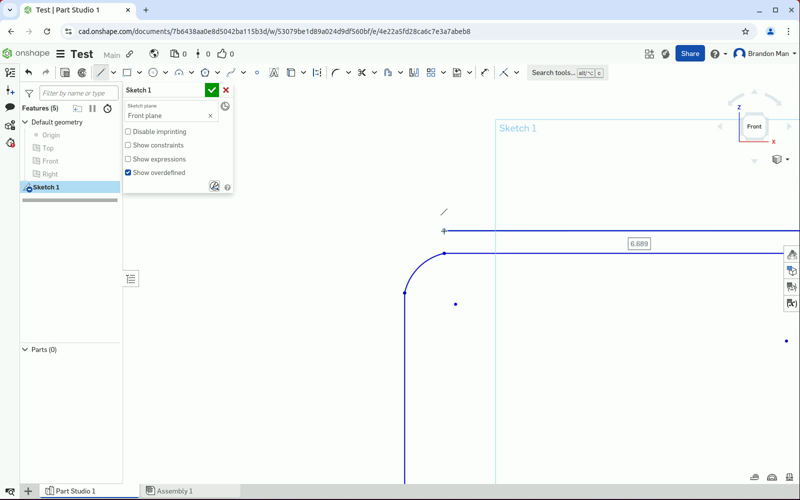
scroll(-6)
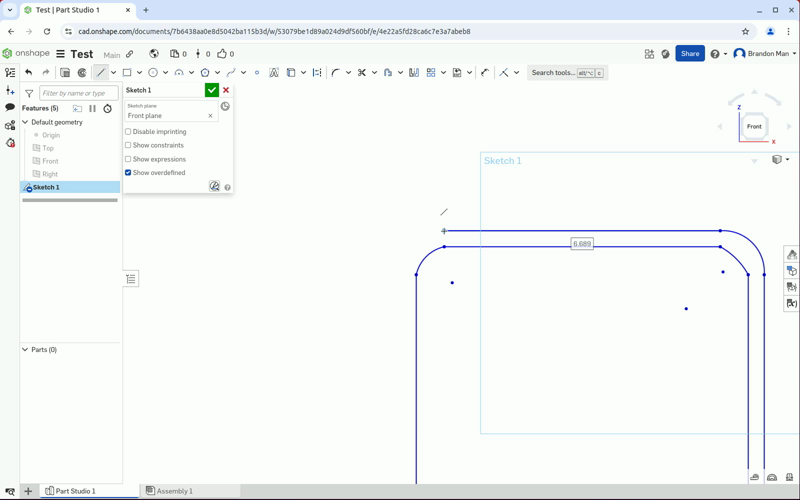
scroll(-6)
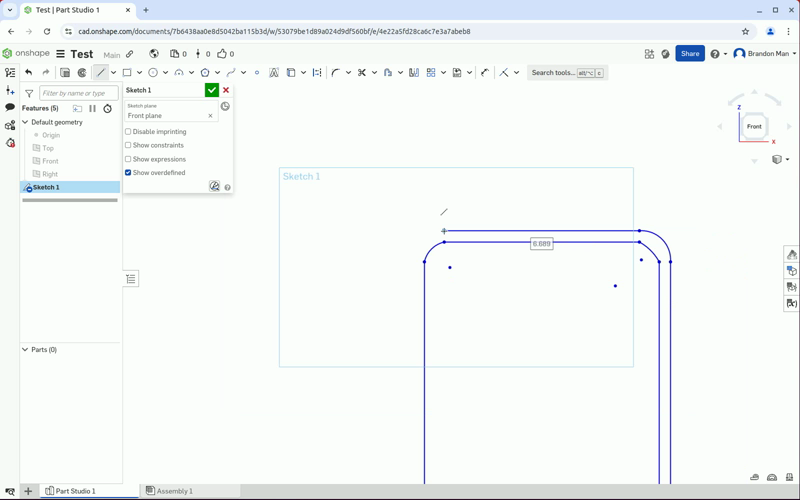
scroll(-6)
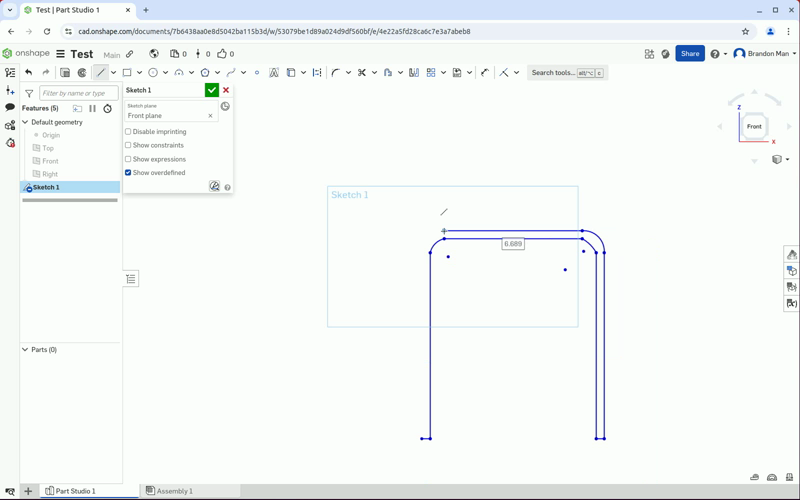
scroll(-6)
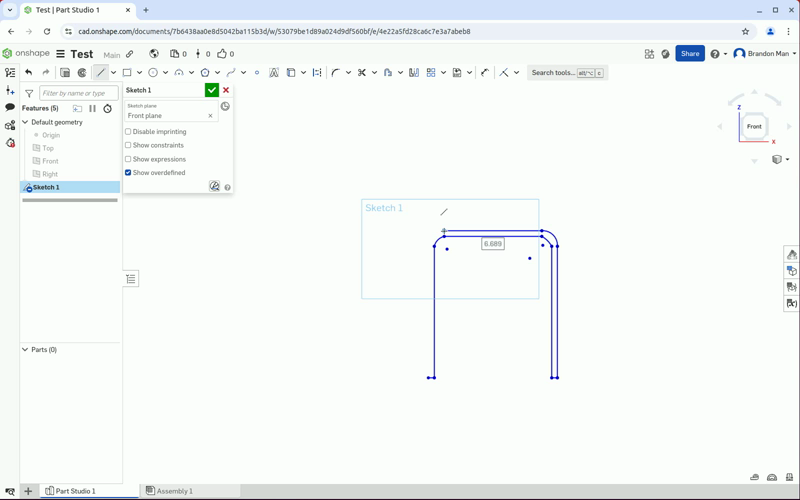
scroll(-6)
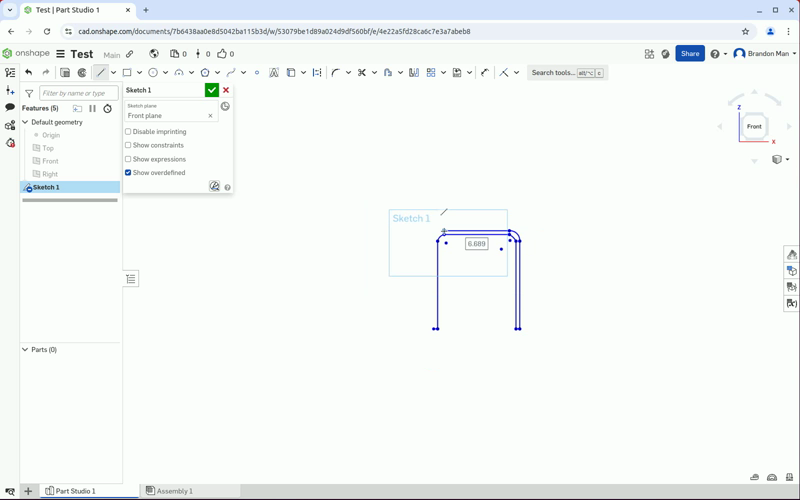
scroll(-6)
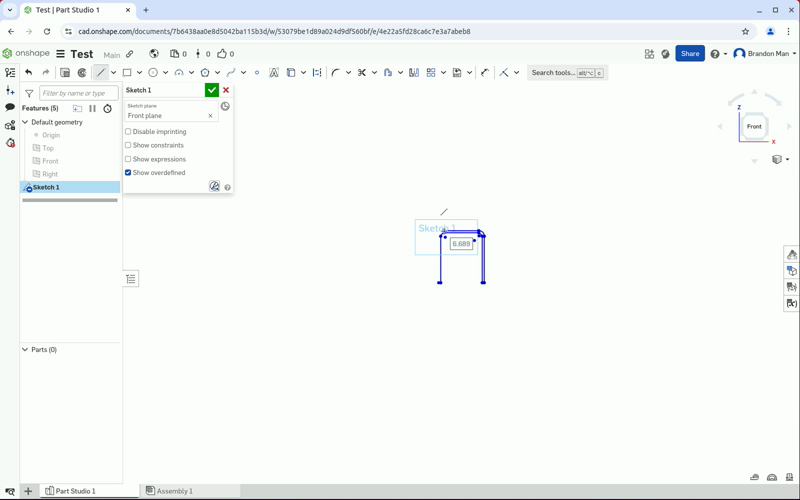
key_up(shift)
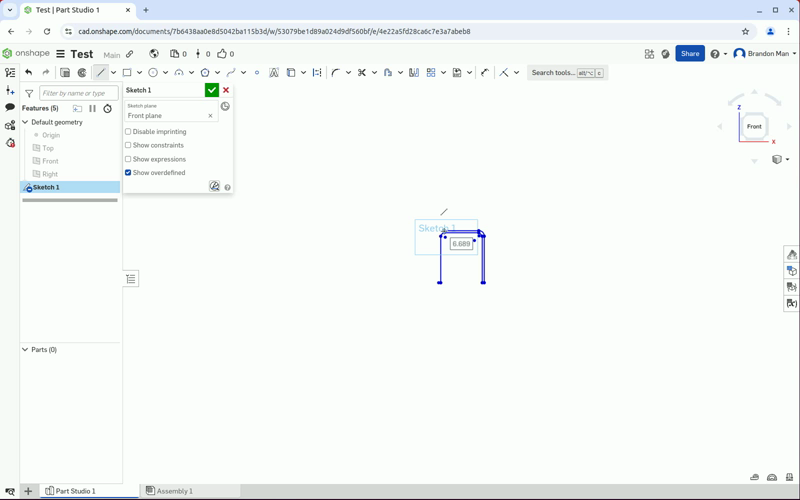
key(esc)
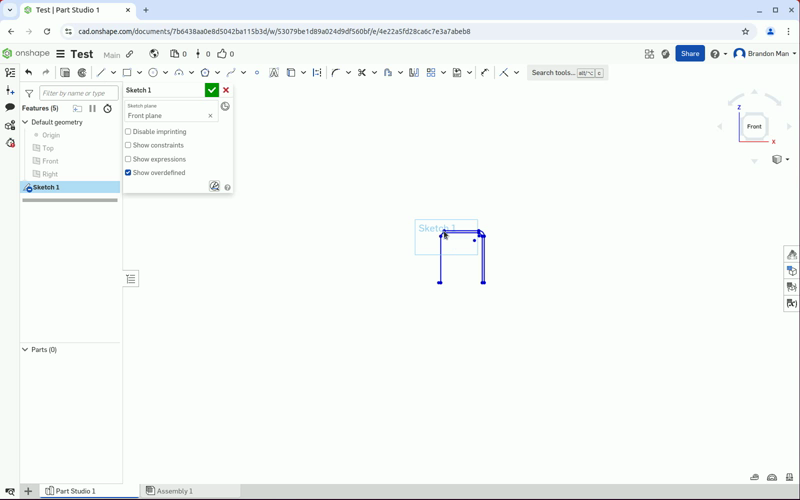
key(a)
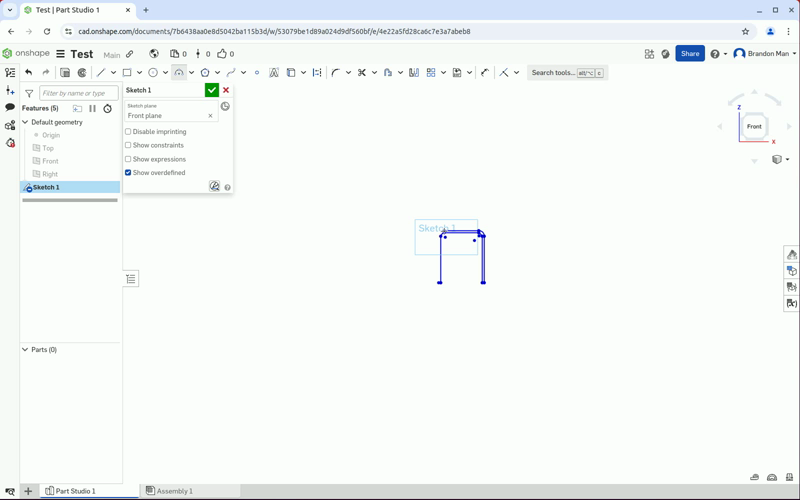
mouse_move(444, 230)
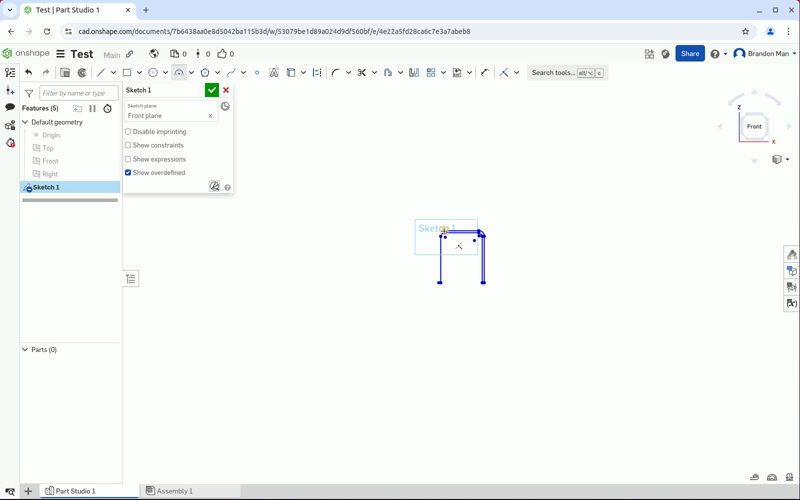
scroll(6)
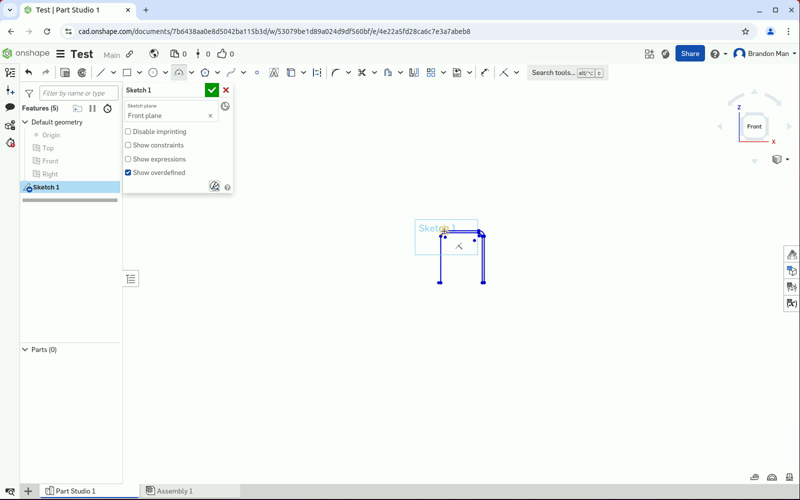
scroll(6)
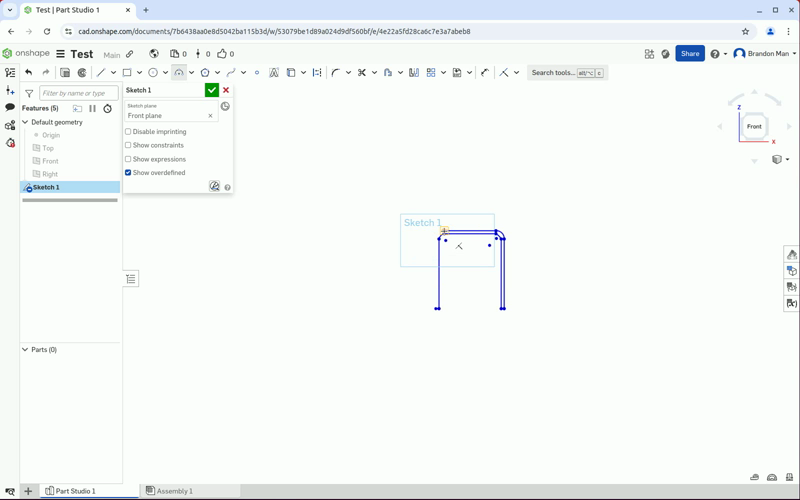
scroll(6)
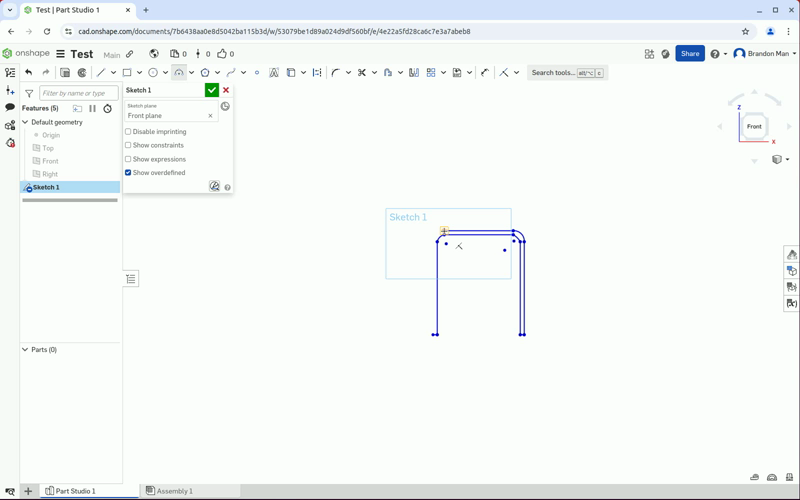
scroll(6)
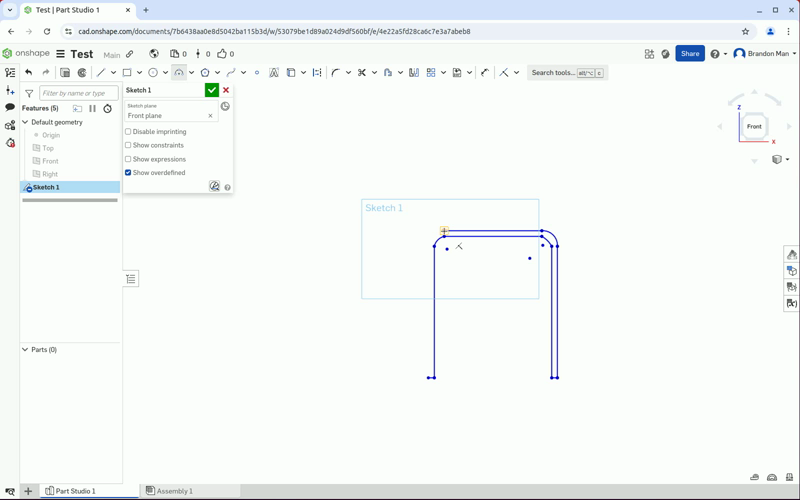
scroll(6)
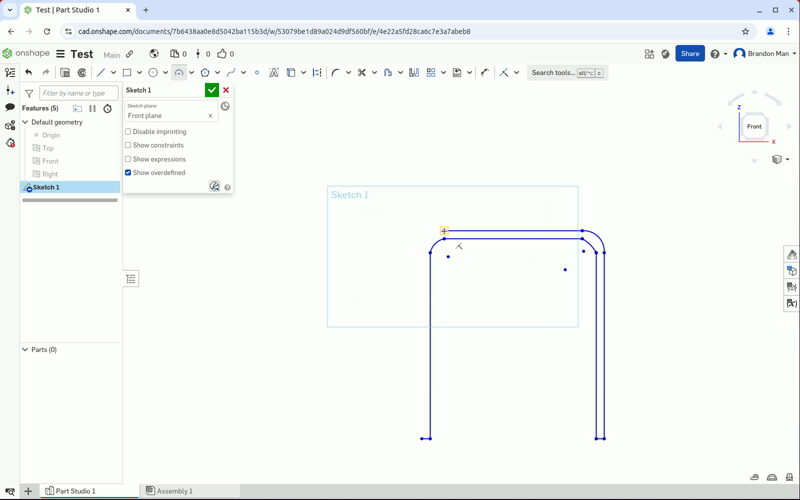
scroll(6)
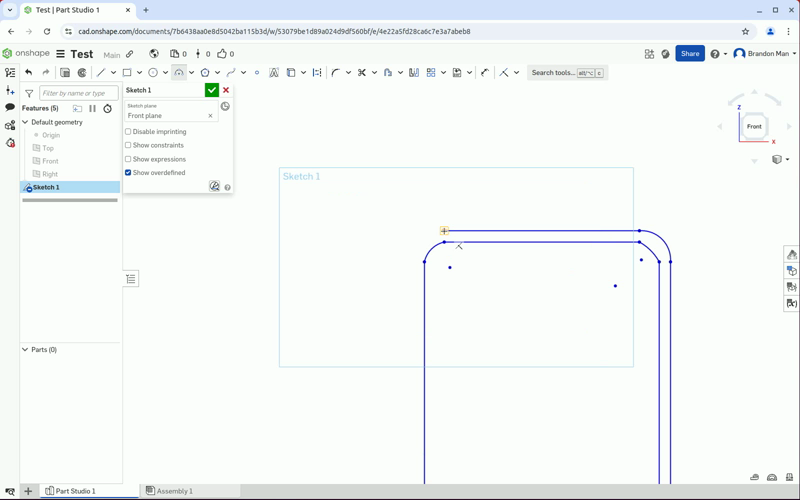
scroll(6)
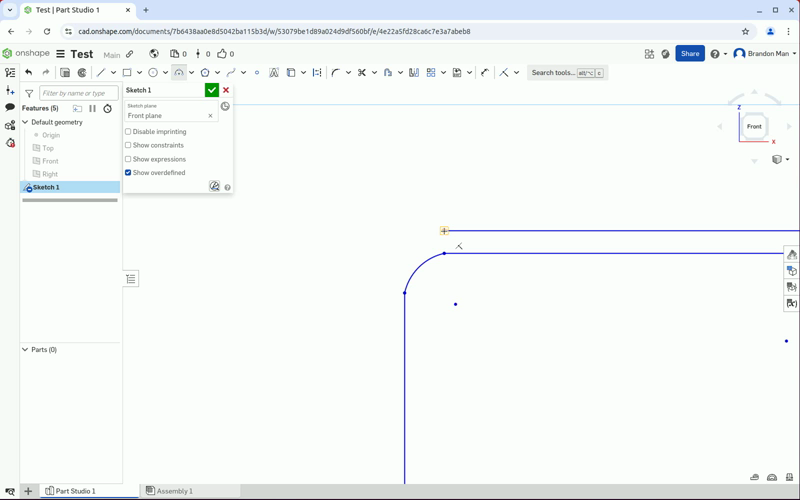
click(444, 230)
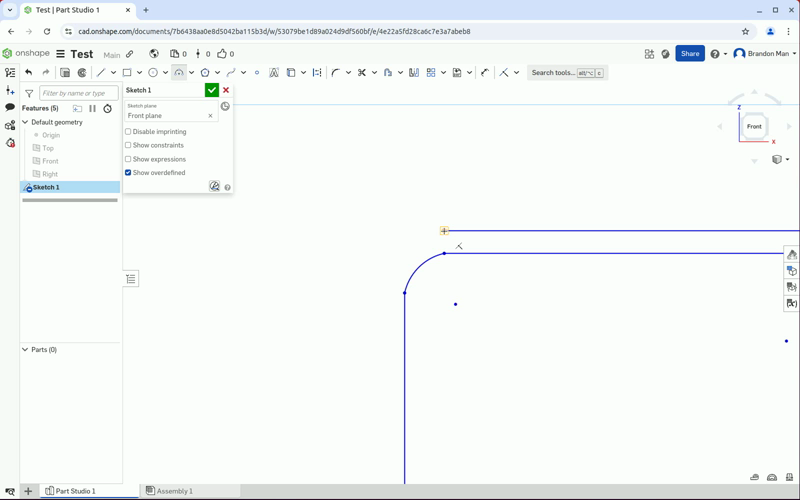
scroll(-6)
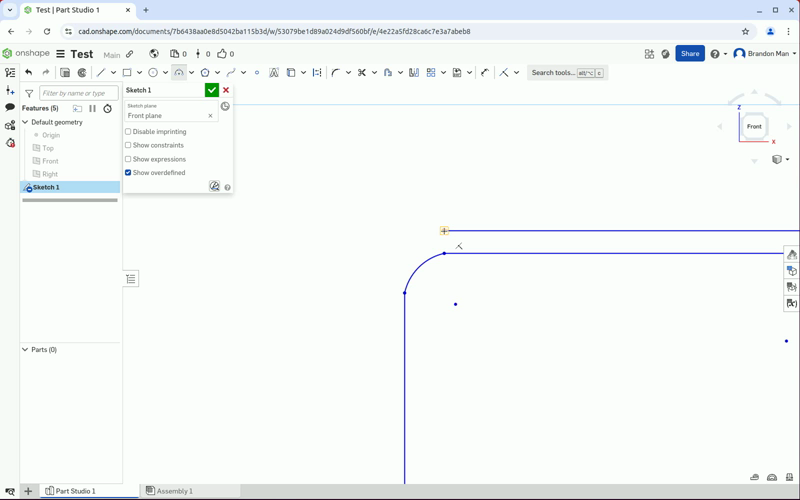
scroll(-6)
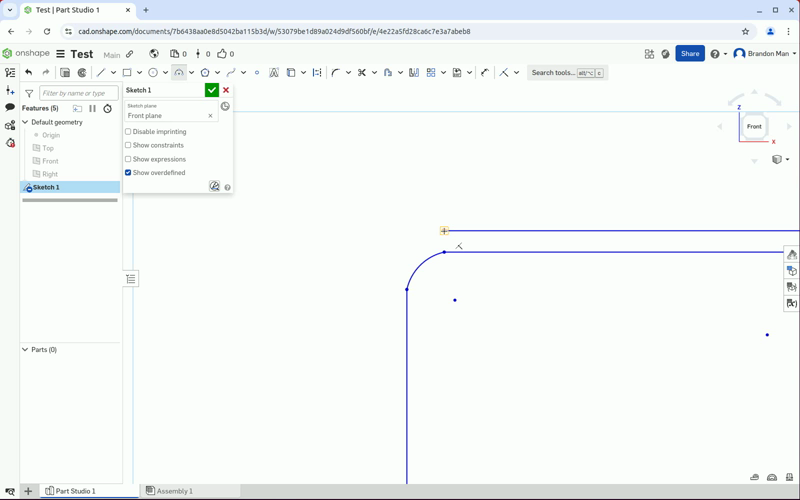
scroll(-6)
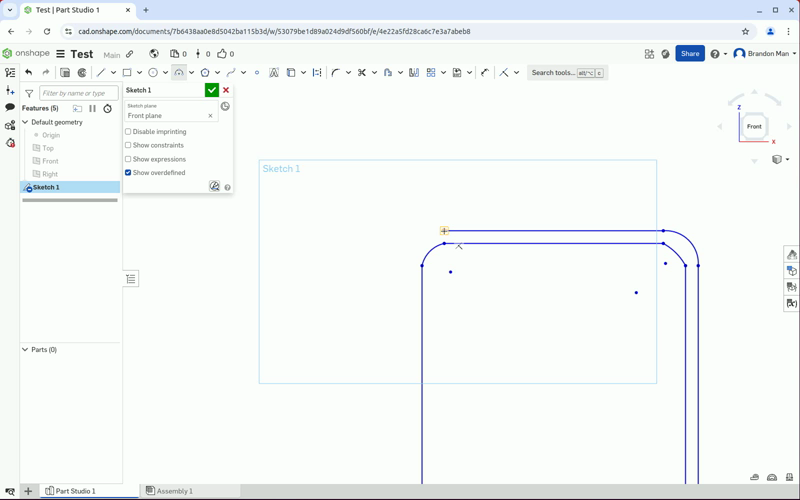
scroll(-6)
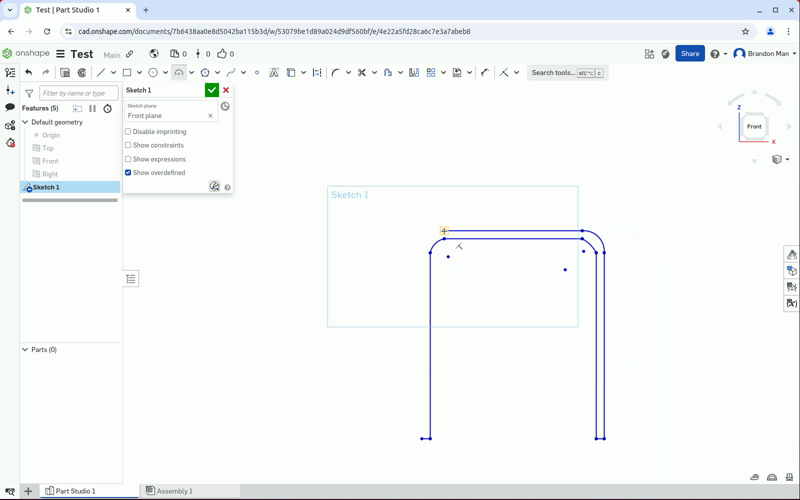
scroll(-6)
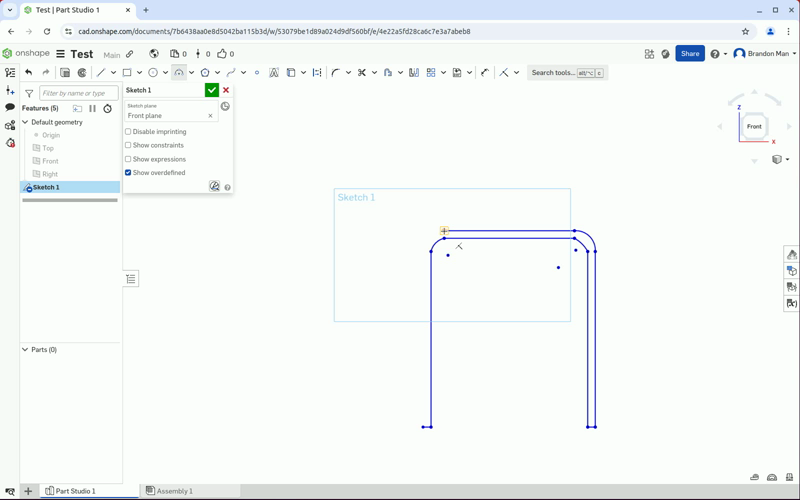
scroll(-6)
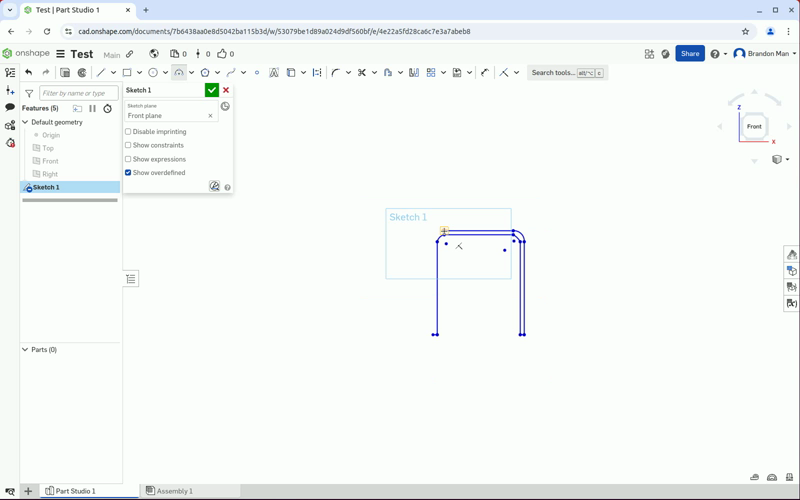
scroll(-6)
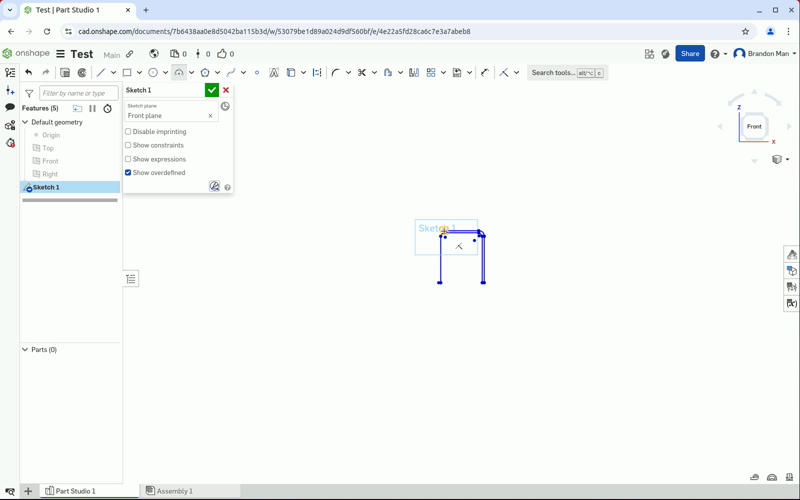
key_down(shift)
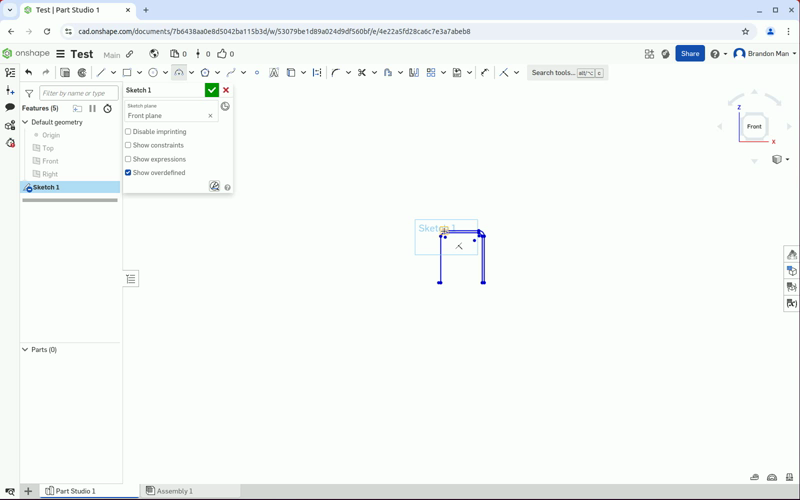
mouse_move(438, 236)
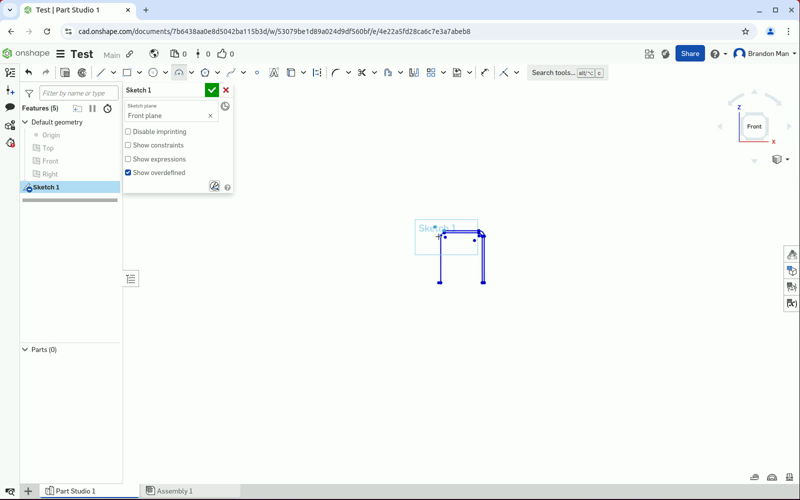
scroll(6)
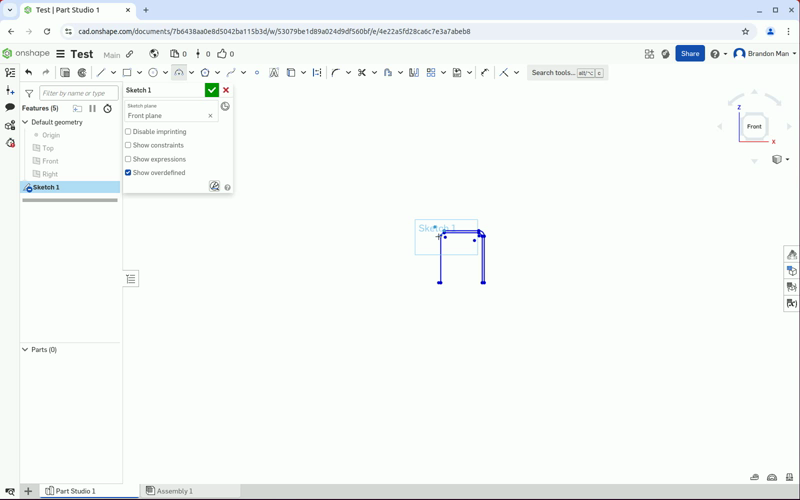
scroll(6)
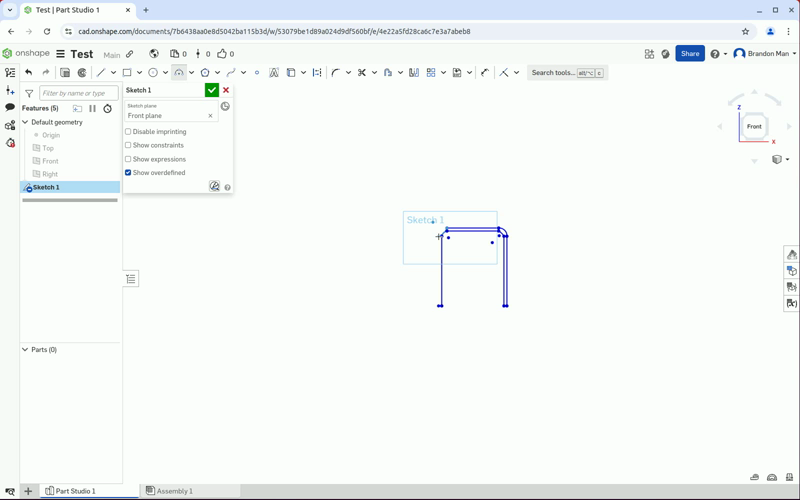
scroll(6)
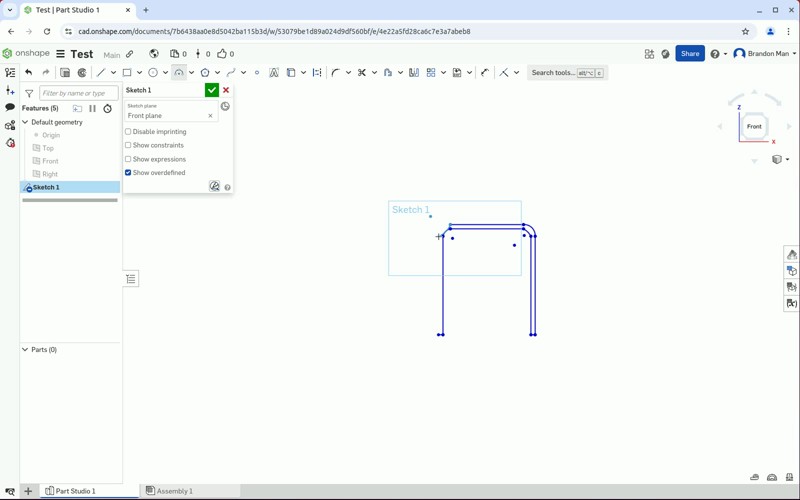
scroll(6)
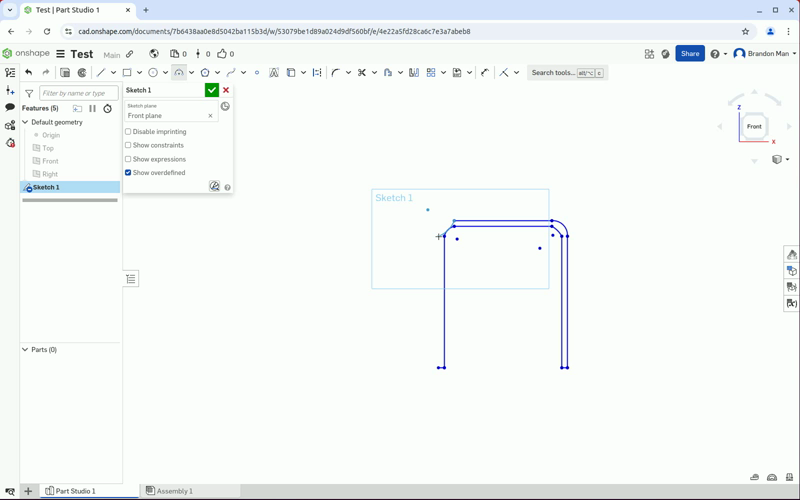
scroll(6)
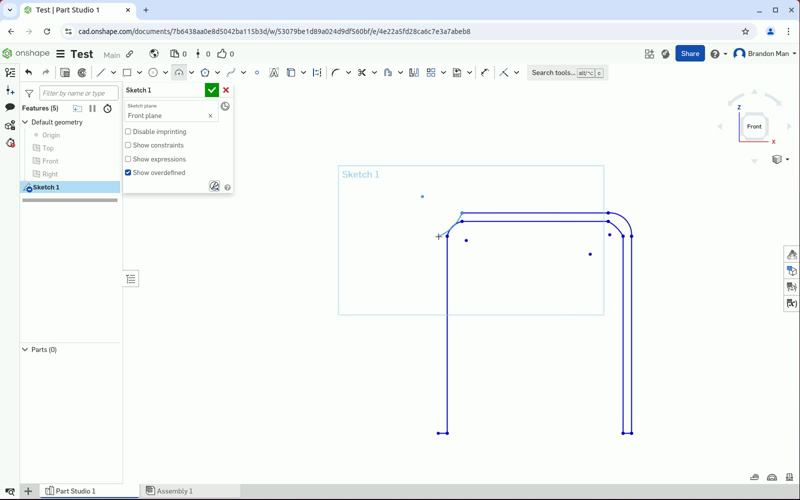
scroll(6)
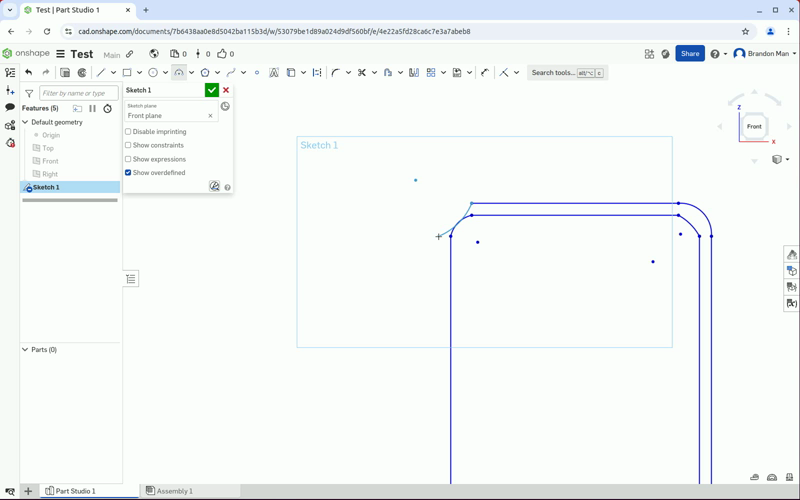
scroll(6)
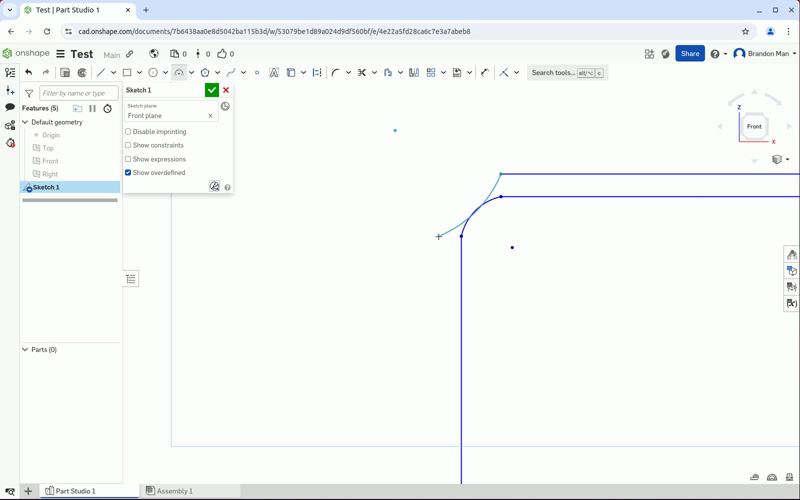
click(438, 236)
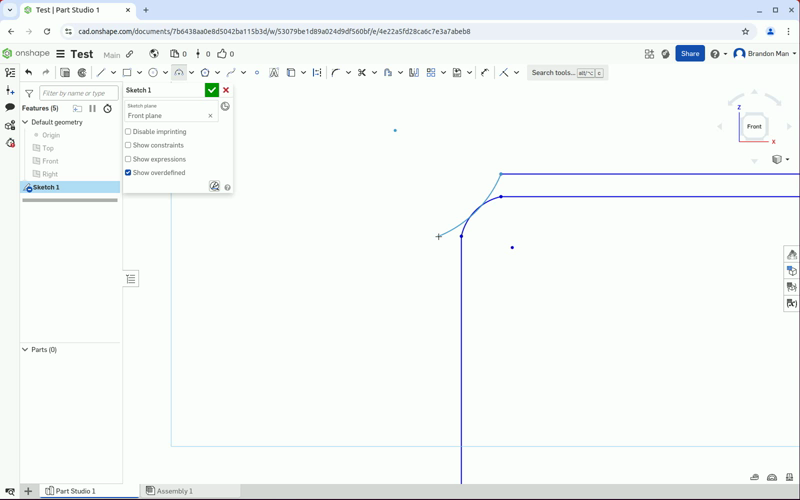
scroll(-6)
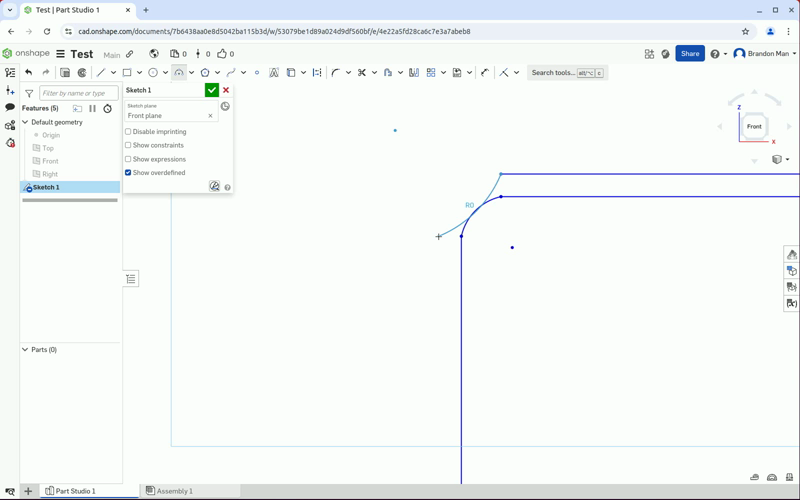
scroll(-6)
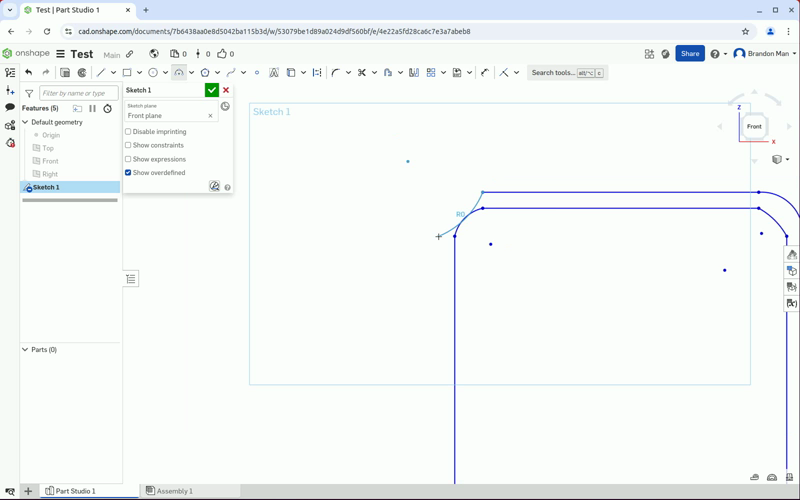
scroll(-6)
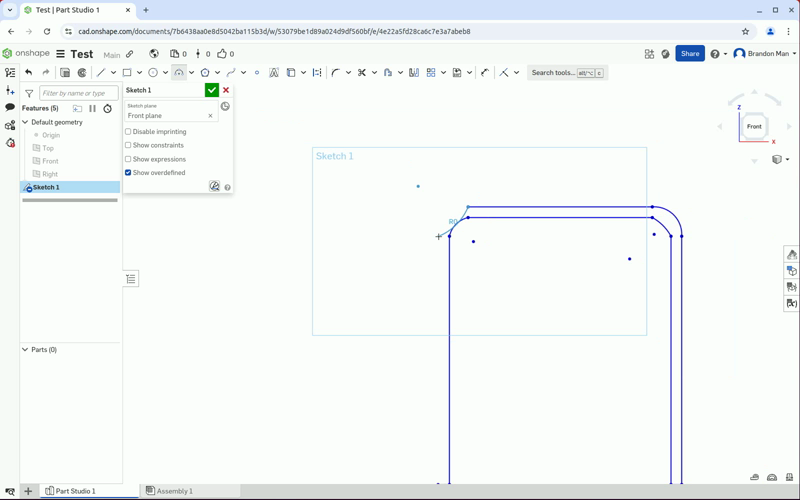
scroll(-6)
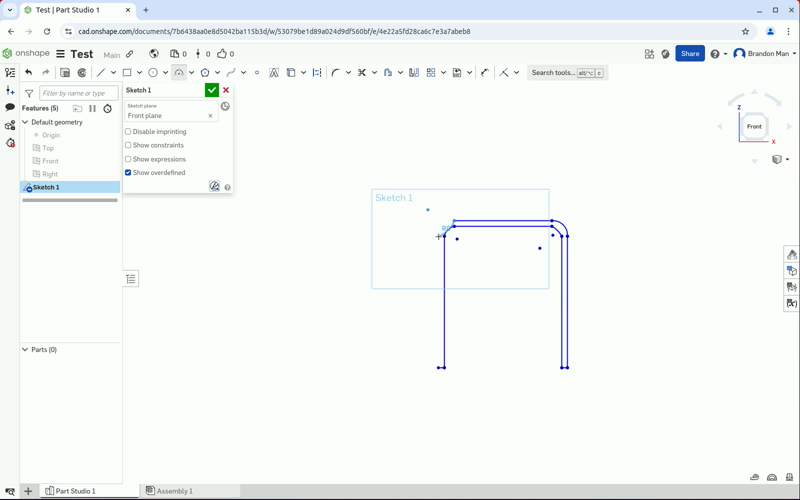
scroll(-6)
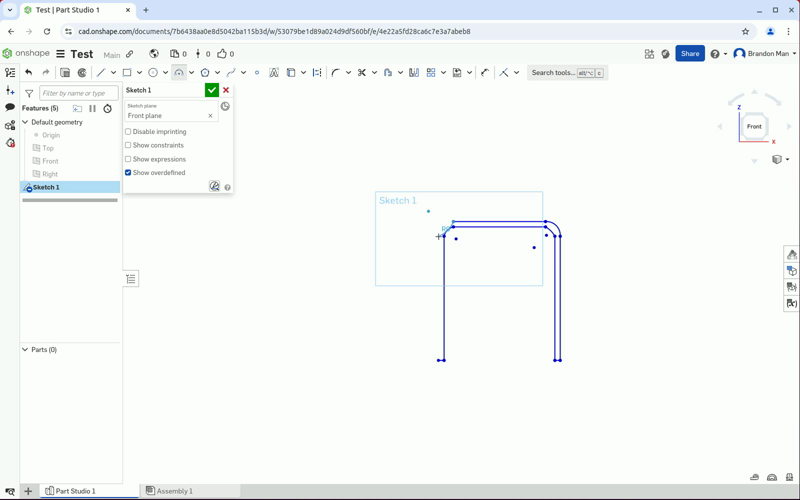
scroll(-6)
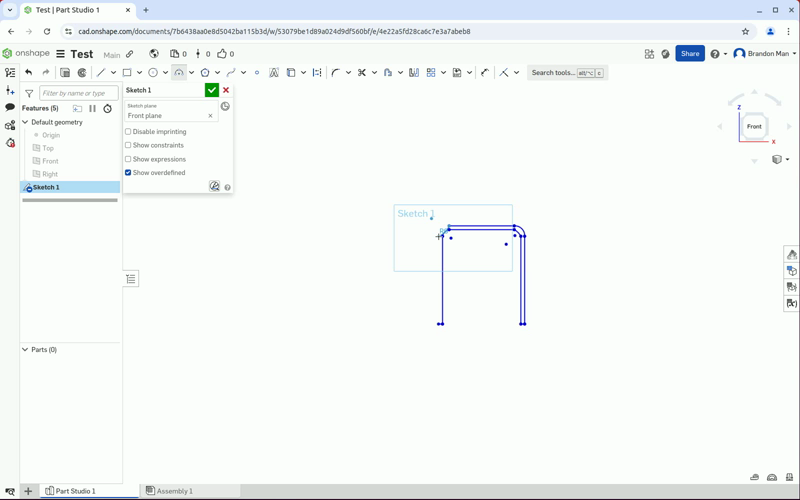
scroll(-6)
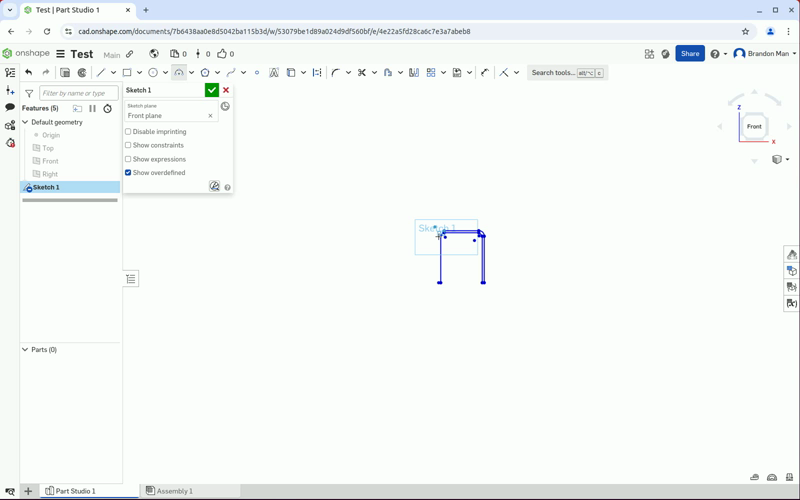
mouse_move(440, 232)
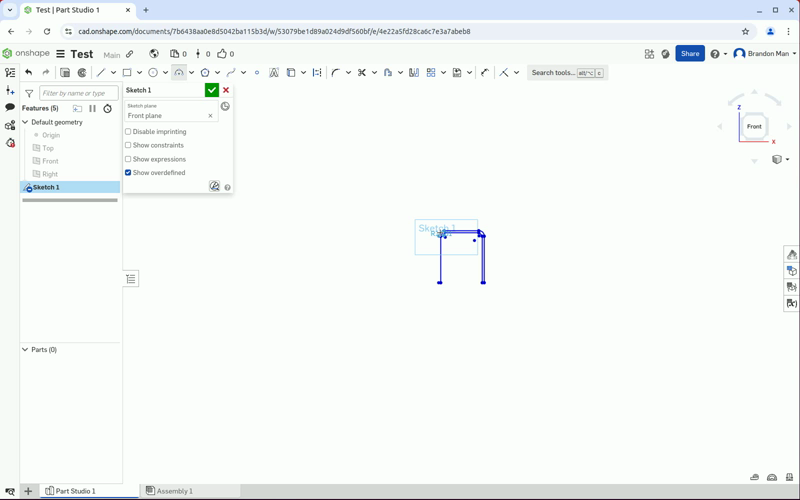
scroll(6)
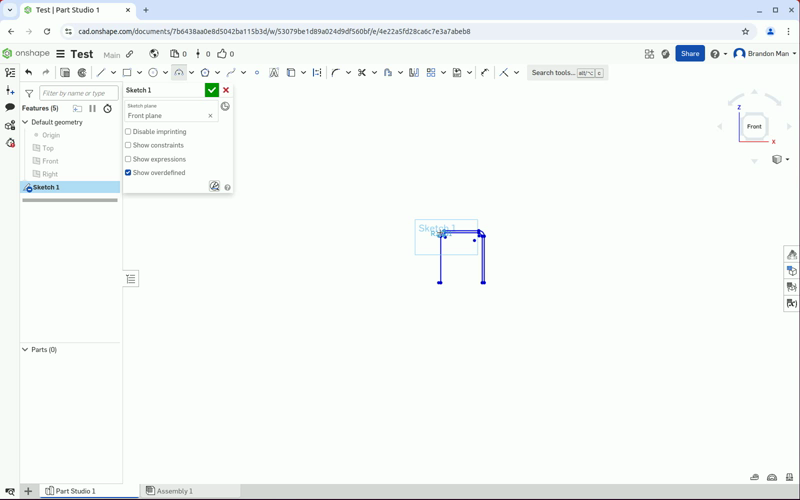
scroll(6)
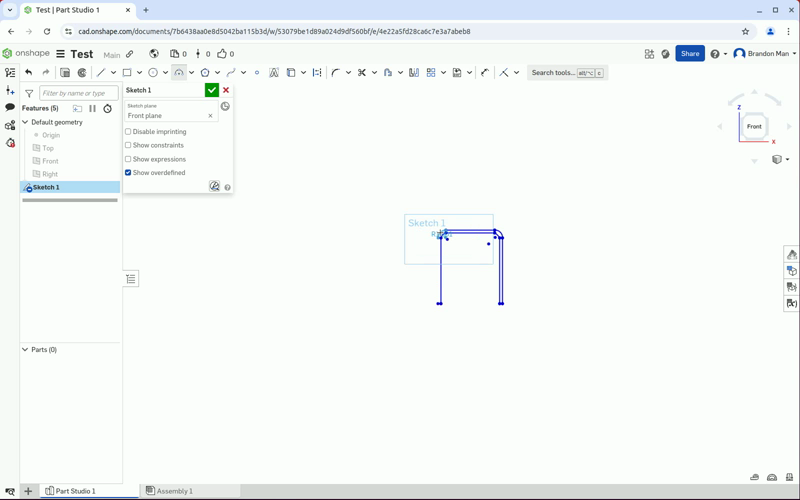
scroll(6)
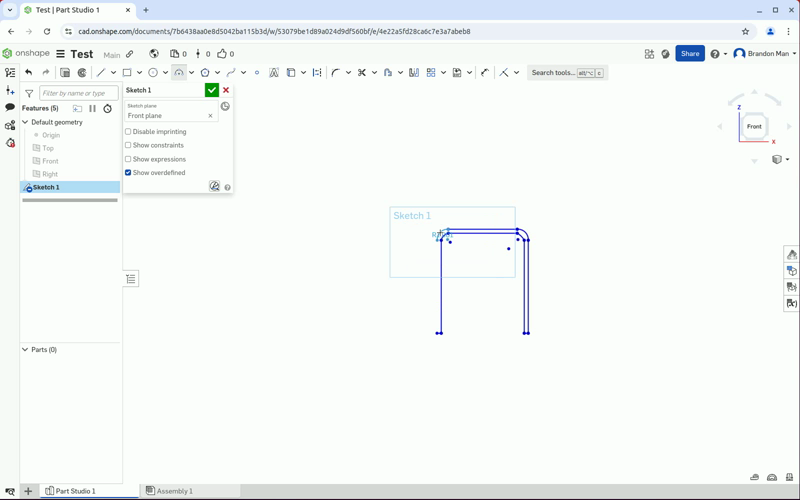
scroll(6)
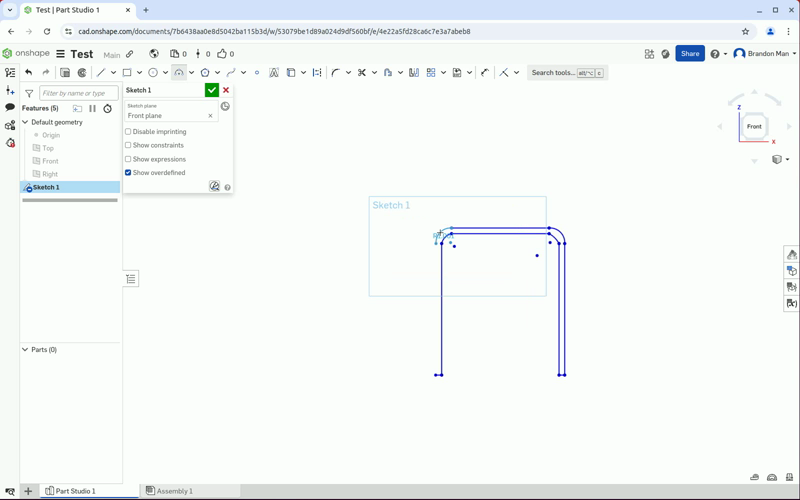
scroll(6)
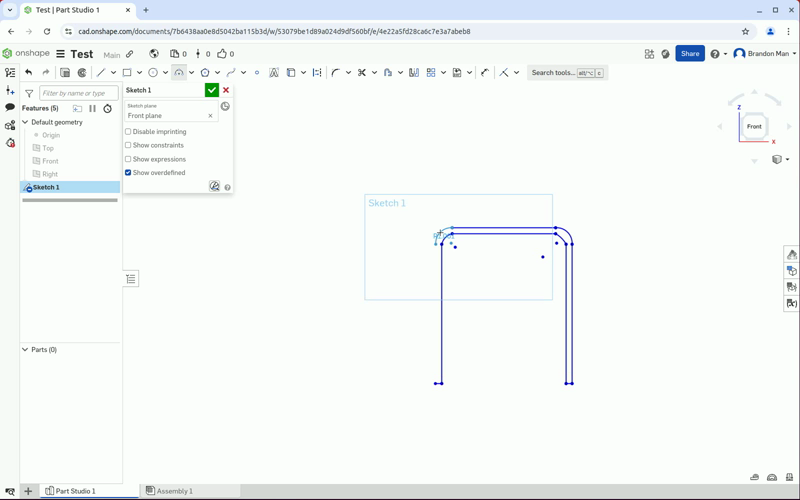
scroll(6)
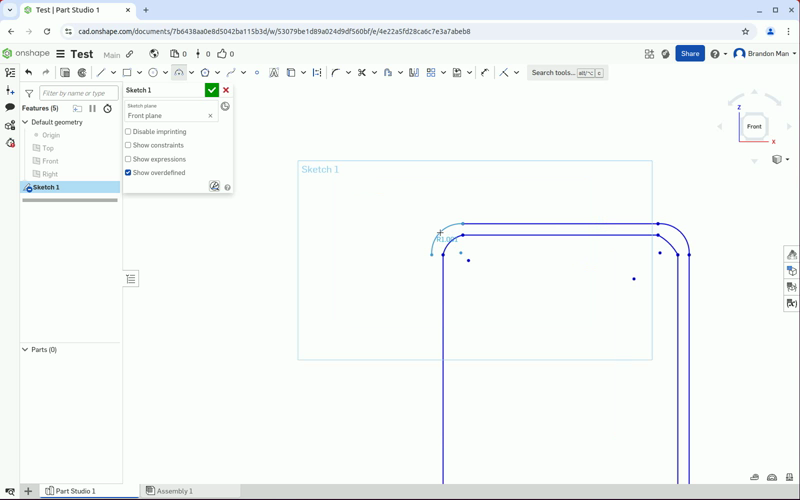
scroll(6)
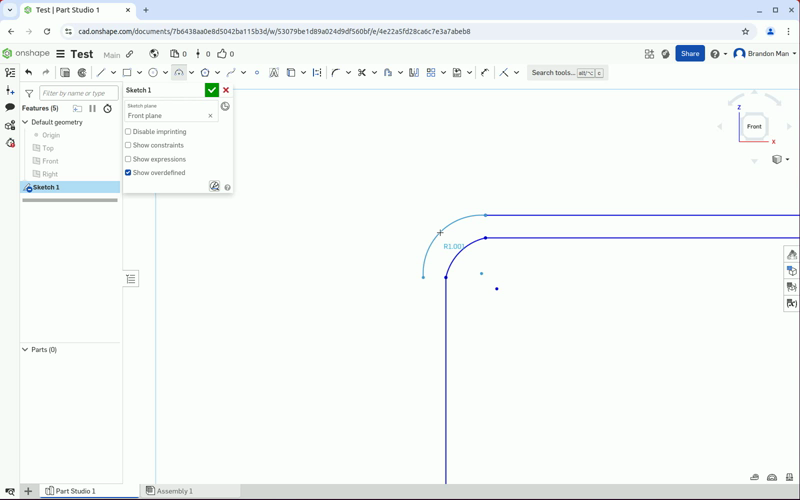
click(440, 232)
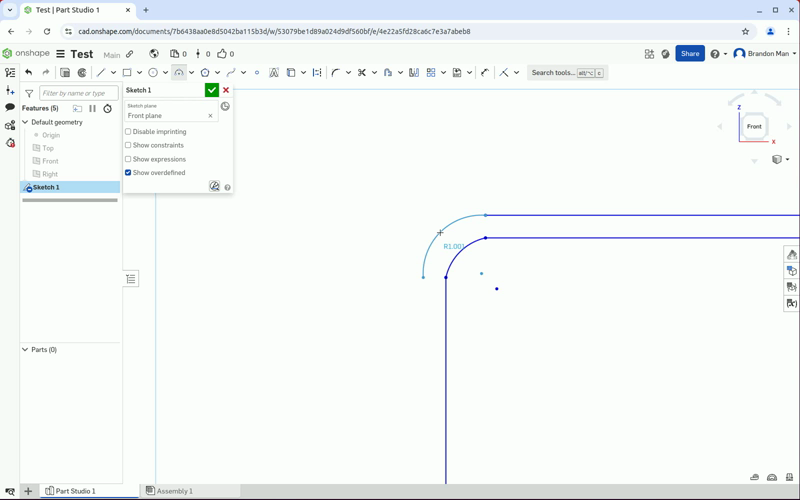
scroll(-6)
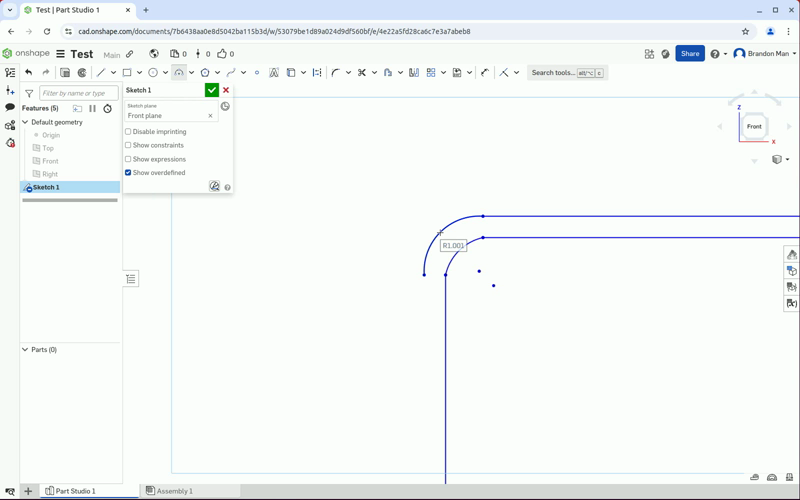
scroll(-6)
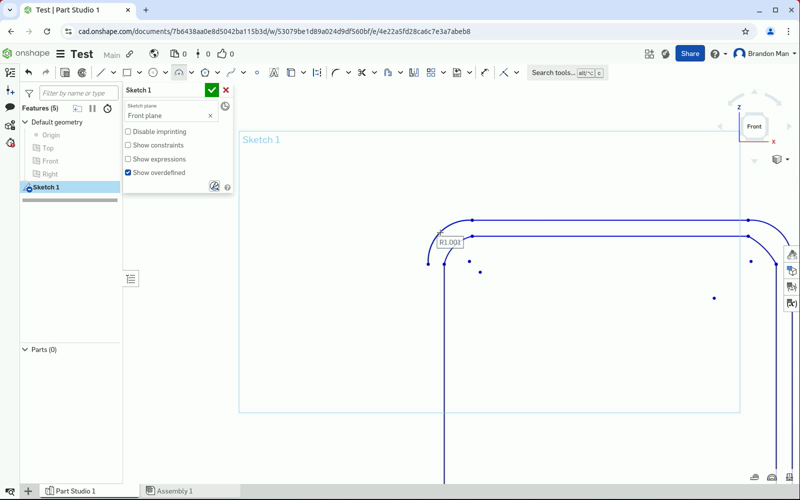
scroll(-6)
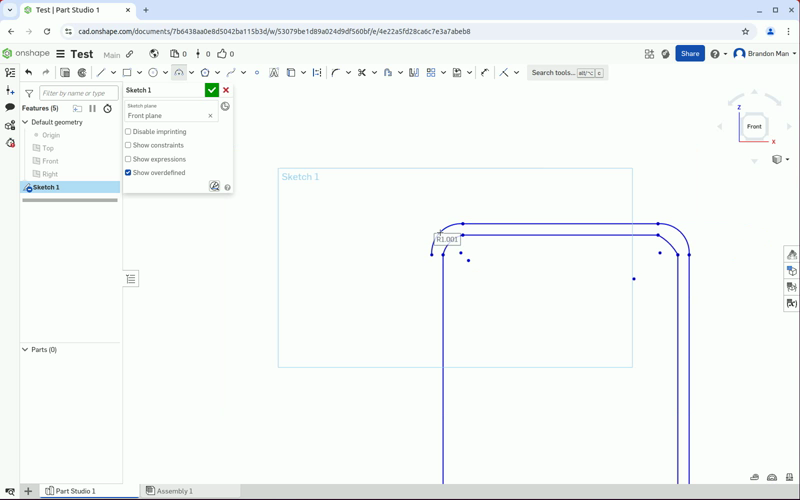
scroll(-6)
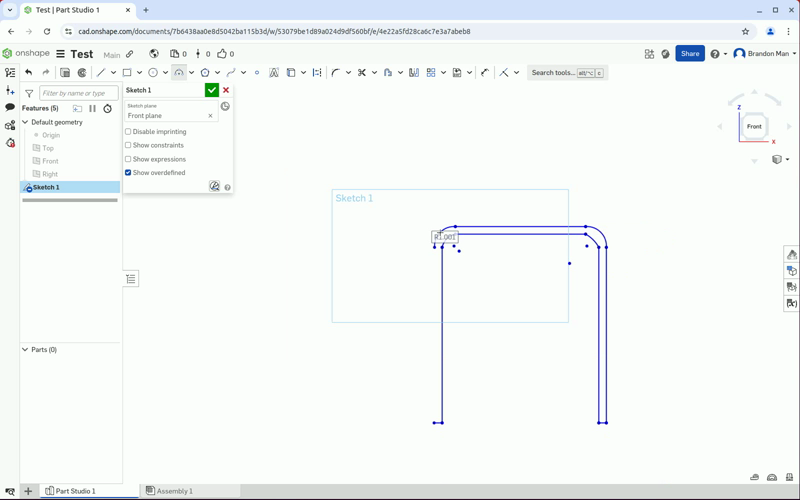
scroll(-6)
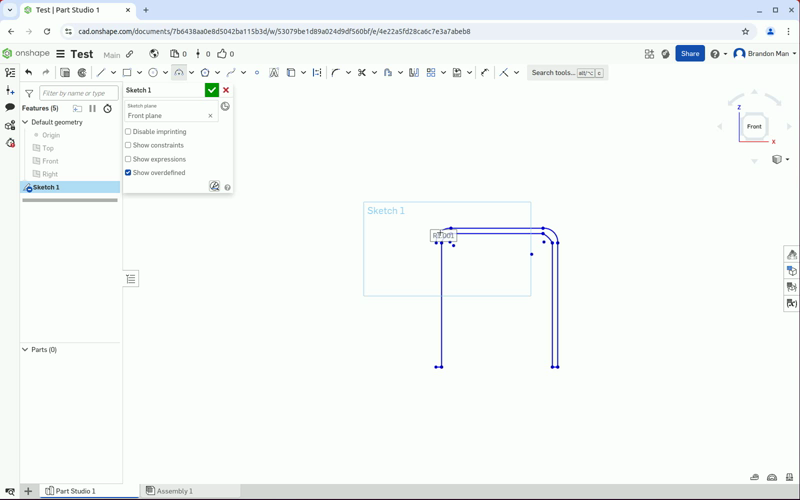
scroll(-6)
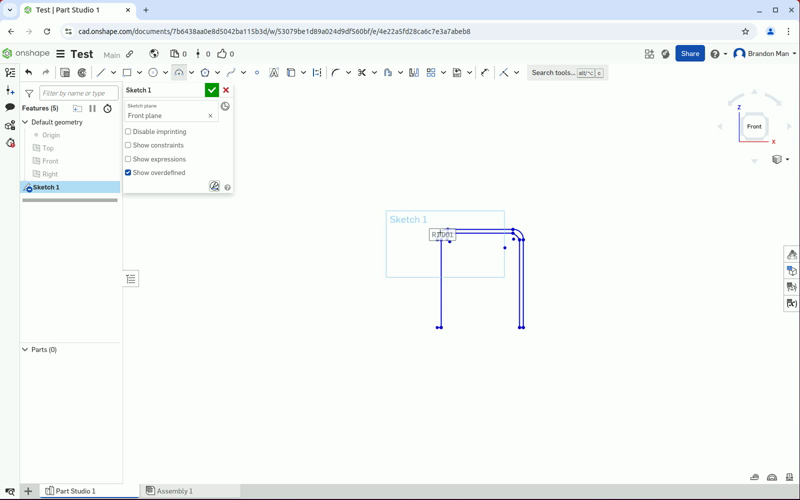
scroll(-6)
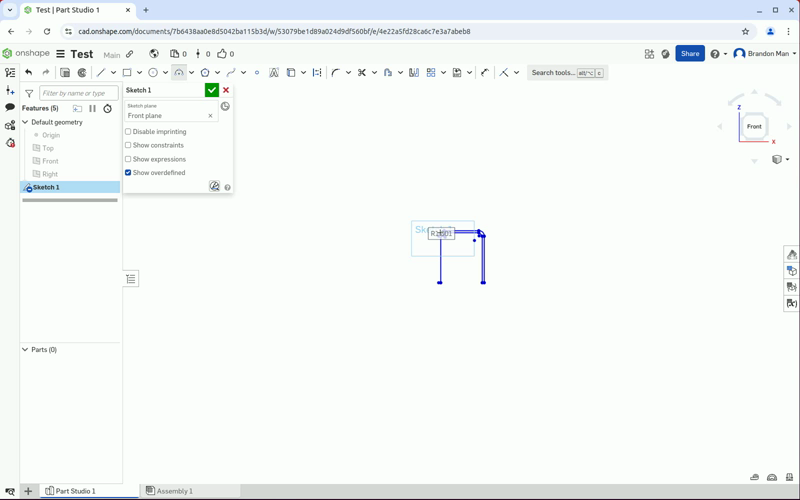
key_up(shift)
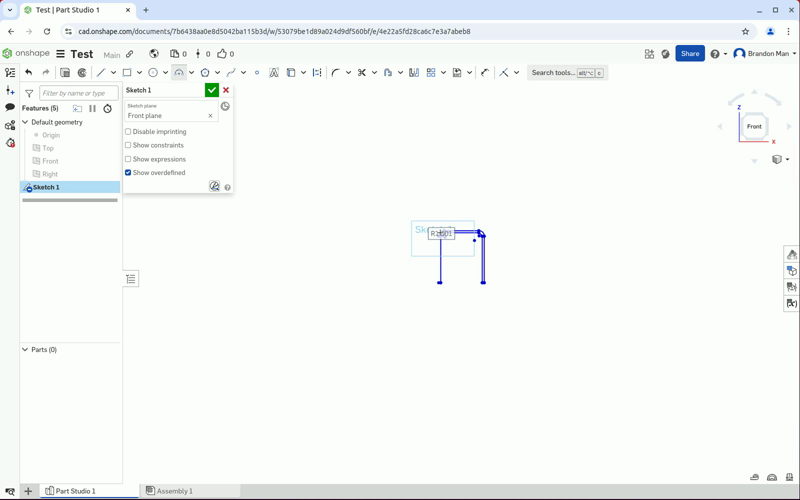
key(esc)
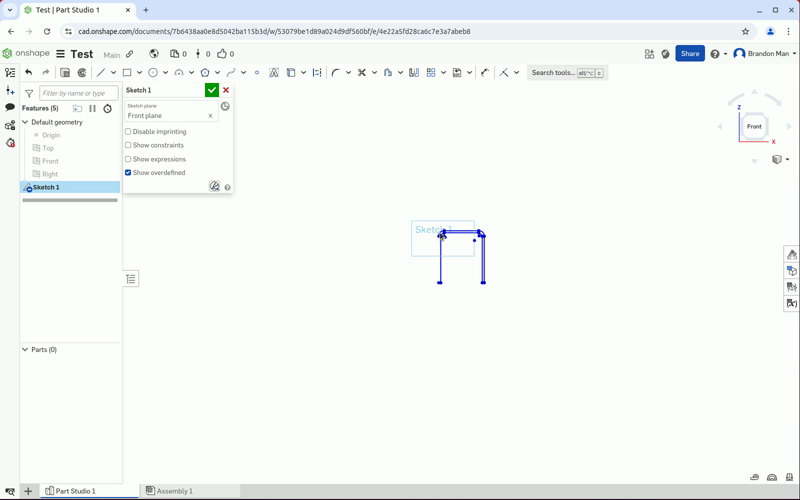
key(l)
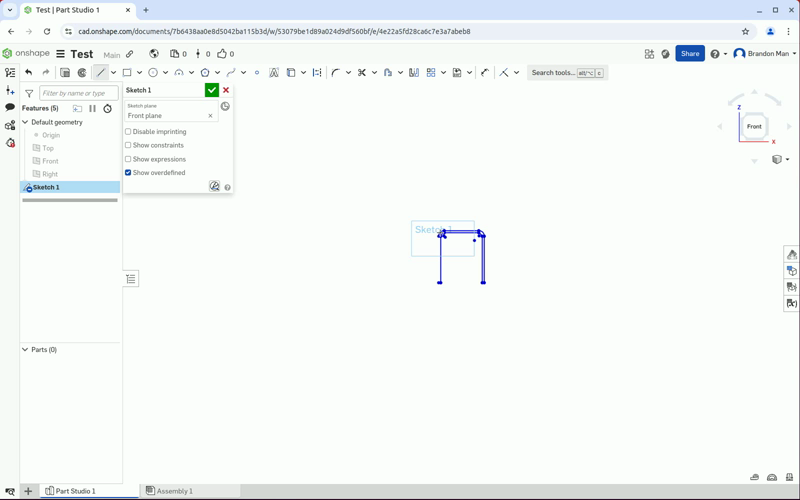
mouse_move(438, 236)
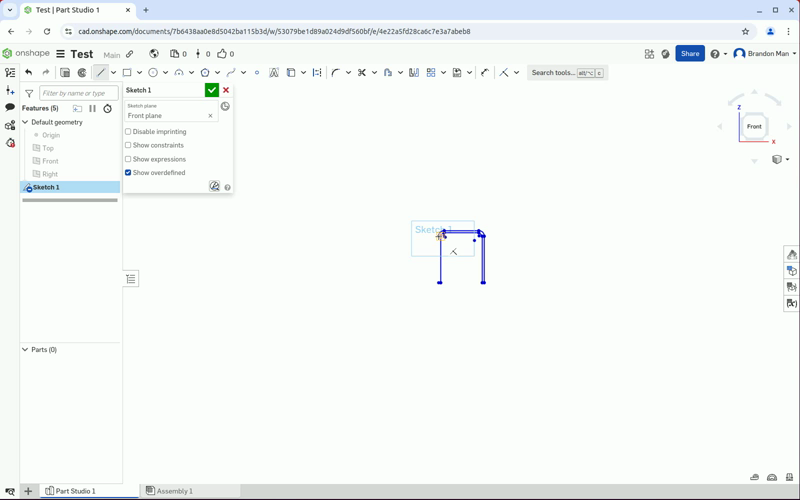
scroll(6)
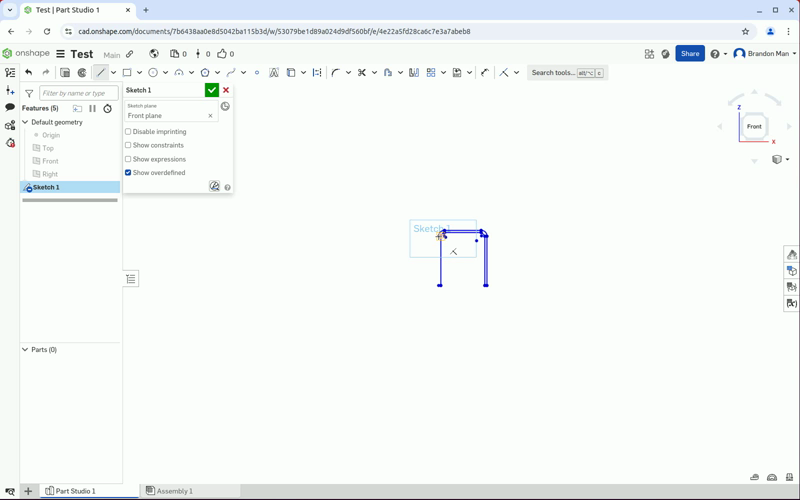
scroll(6)
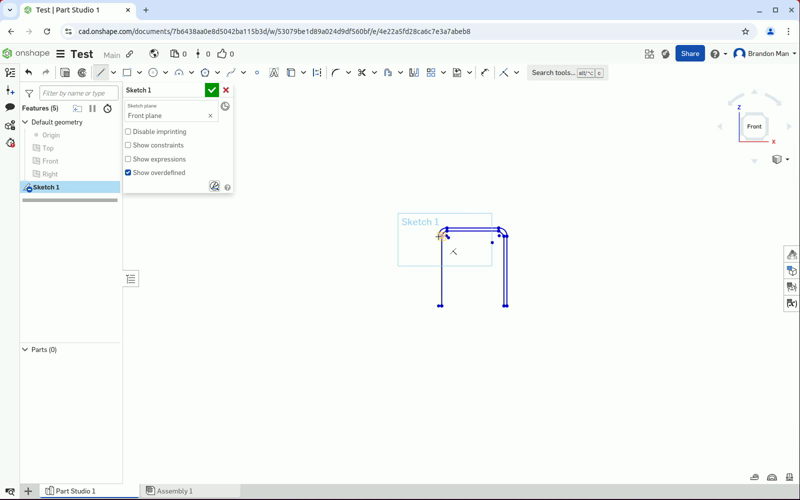
scroll(6)
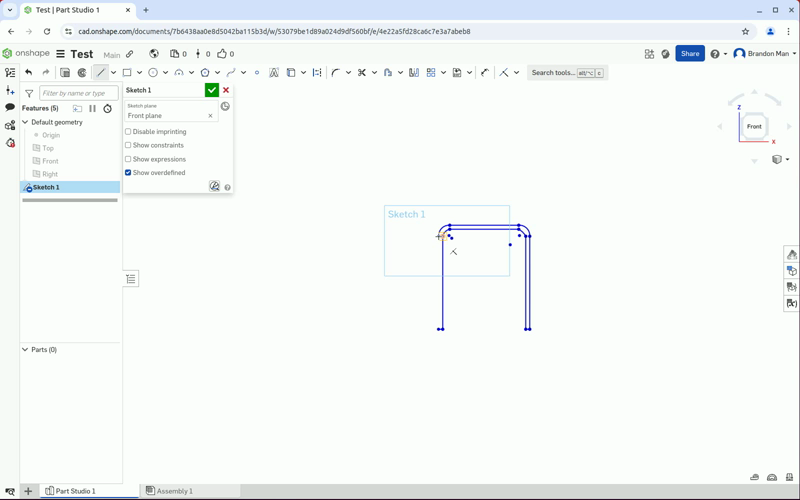
scroll(6)
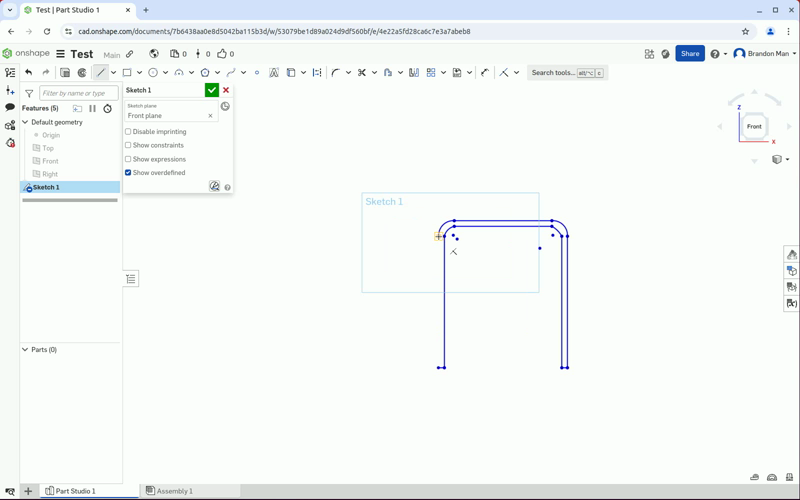
scroll(6)
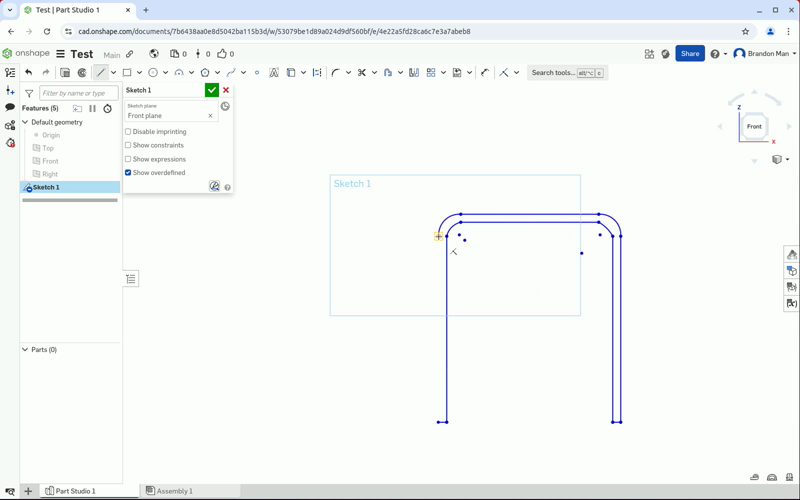
scroll(6)
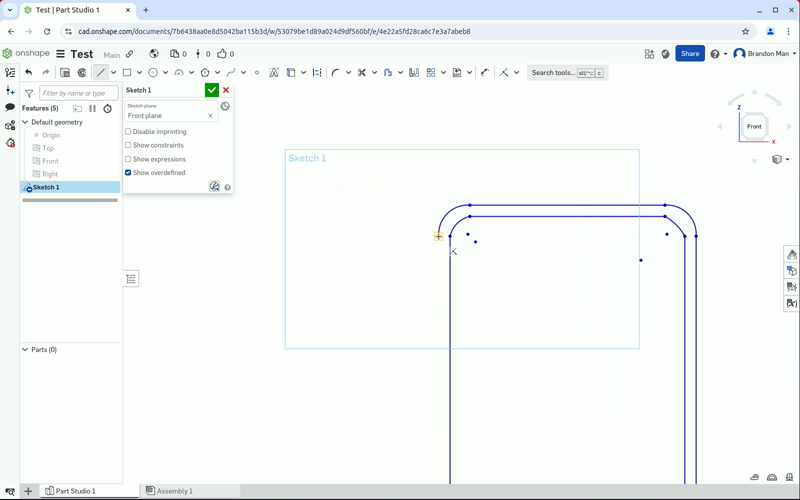
scroll(6)
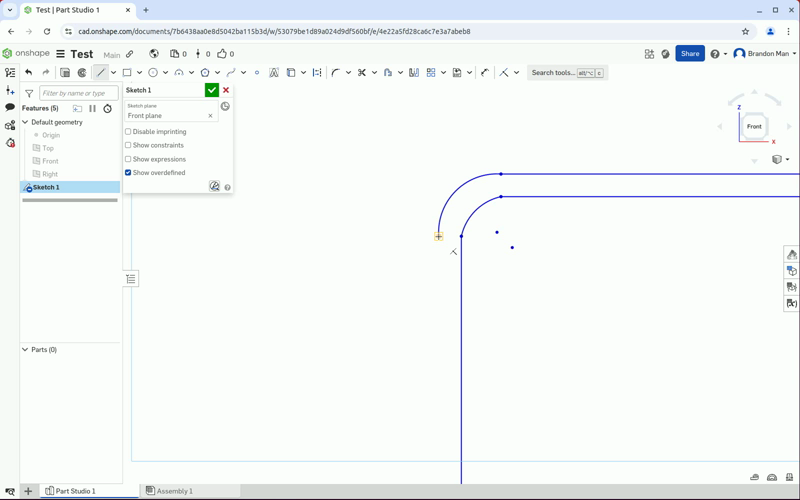
click(438, 236)
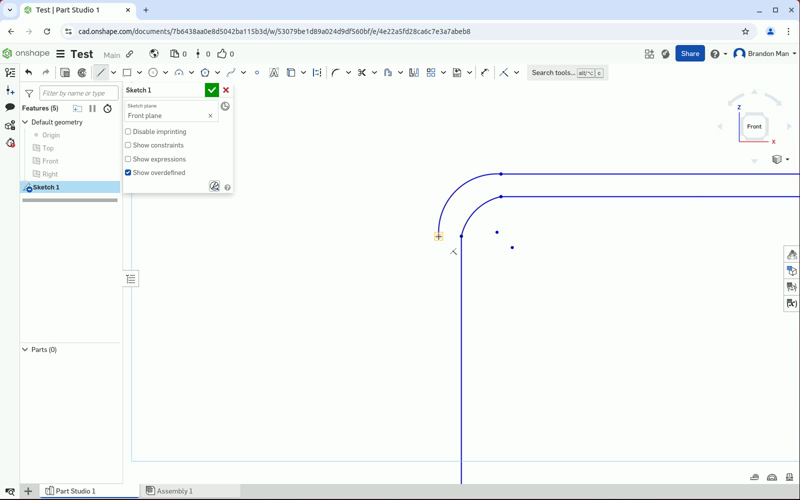
scroll(-6)
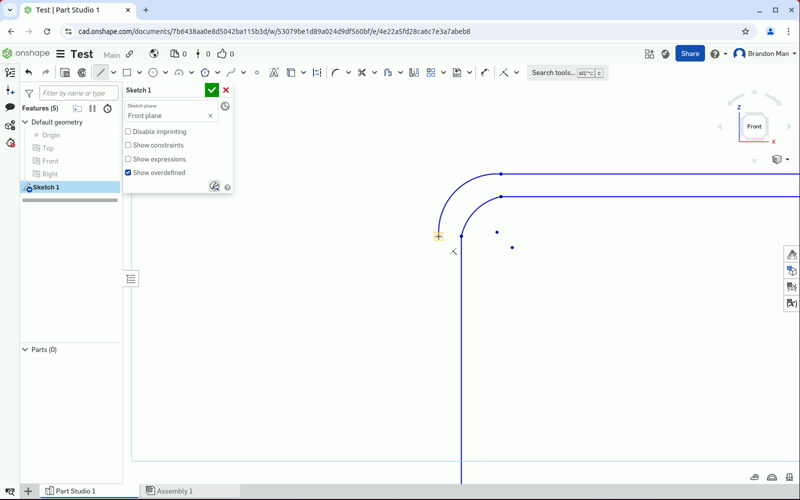
scroll(-6)
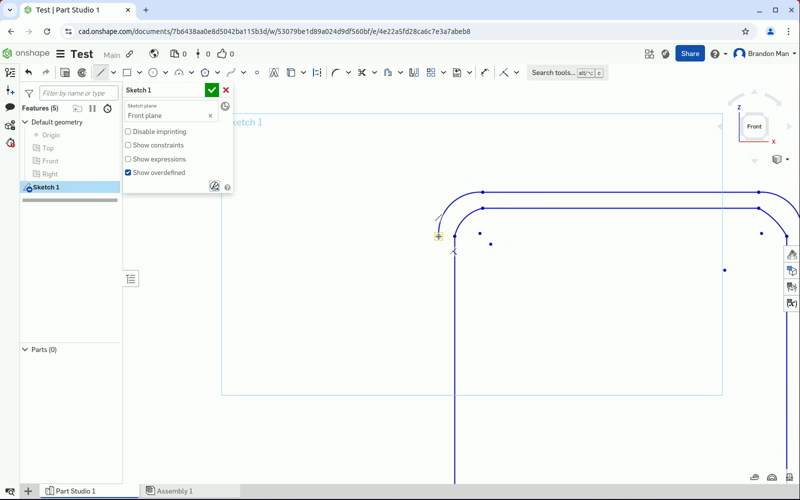
scroll(-6)
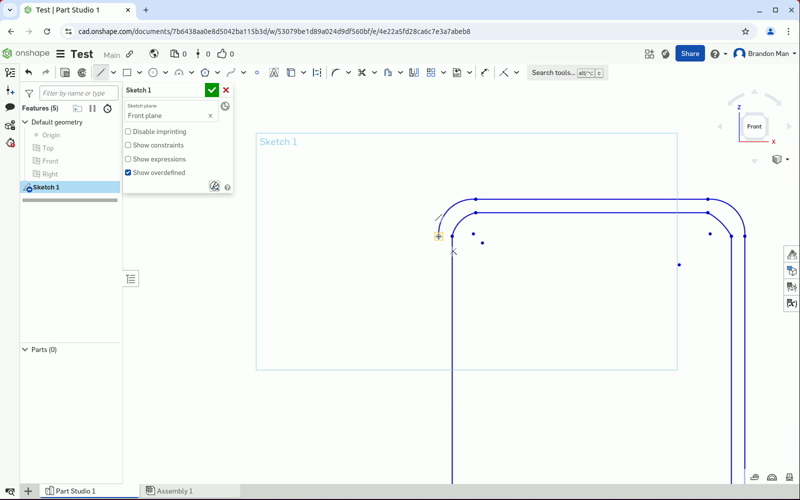
scroll(-6)
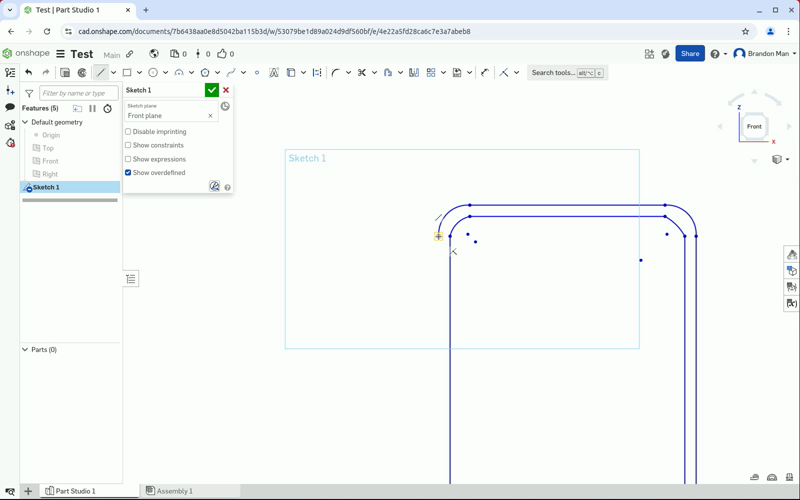
scroll(-6)
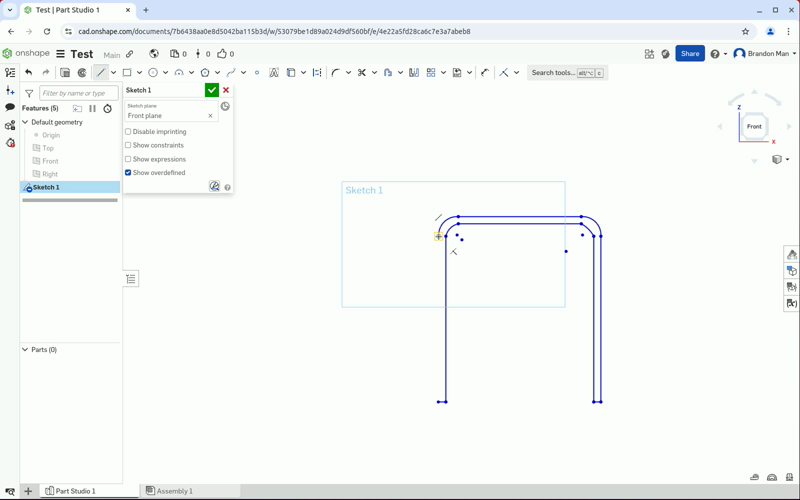
scroll(-6)
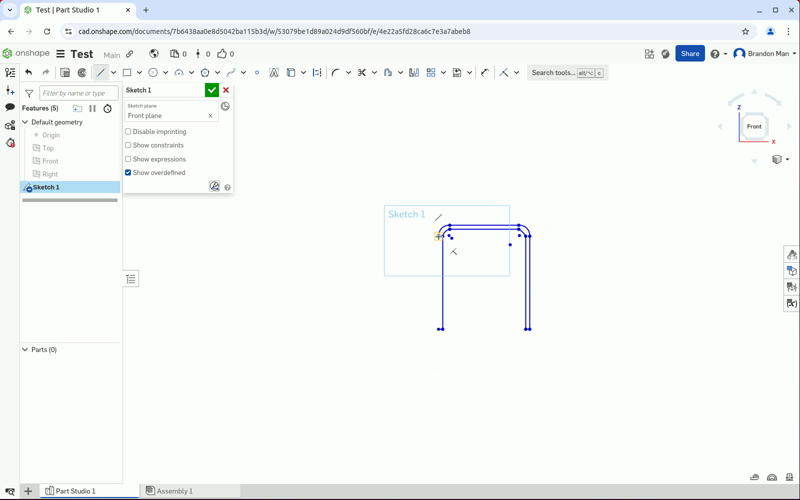
scroll(-6)
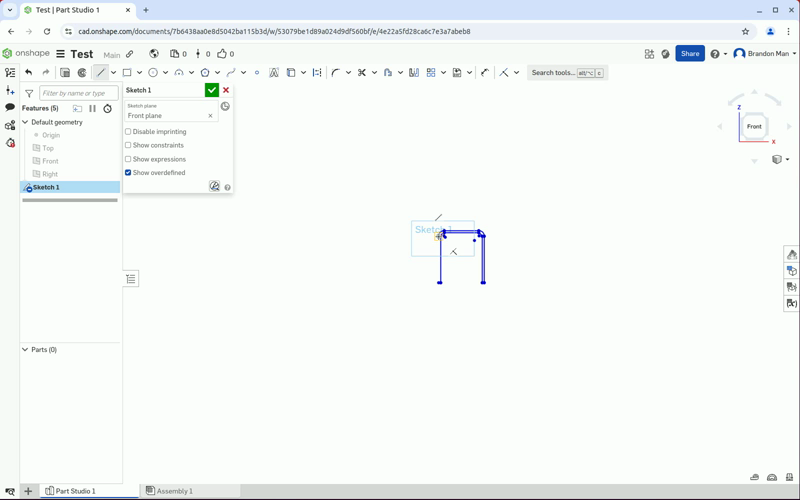
mouse_move(468, 236)
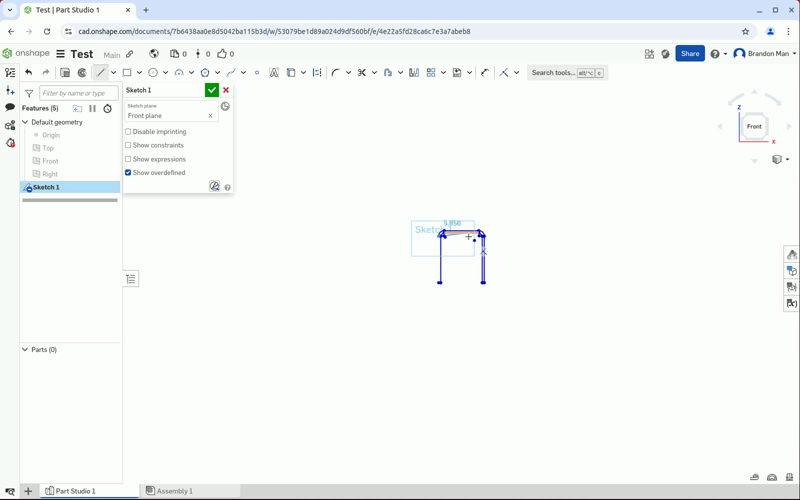
key_down(shift)
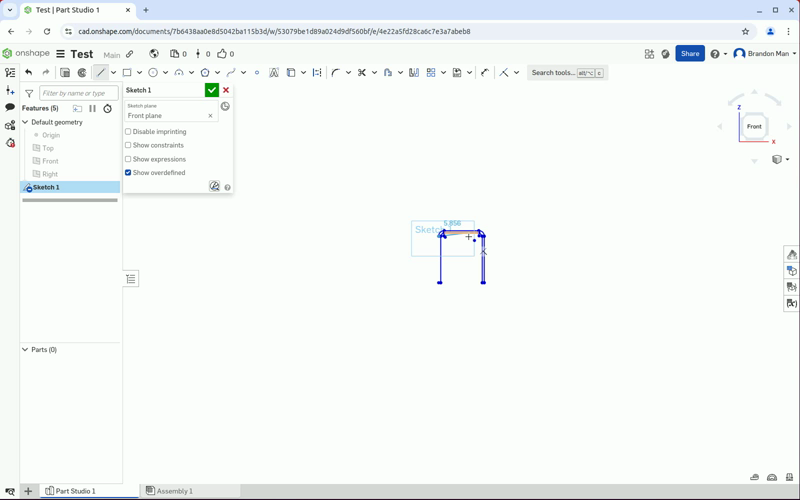
mouse_move(438, 282)
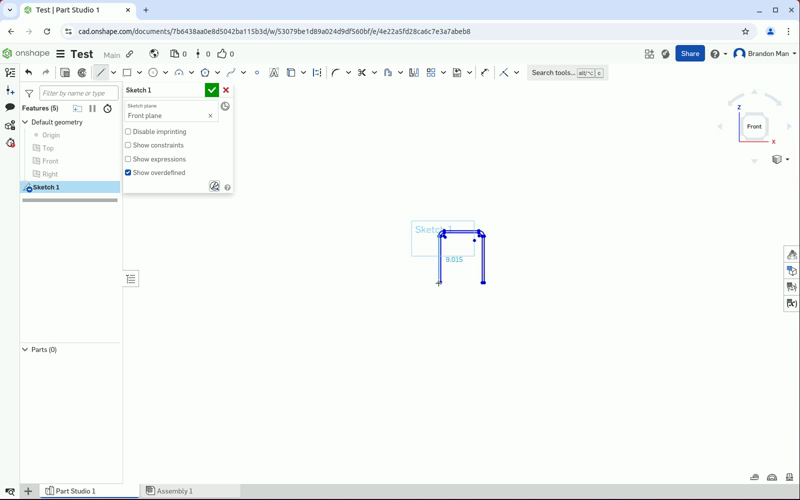
scroll(6)
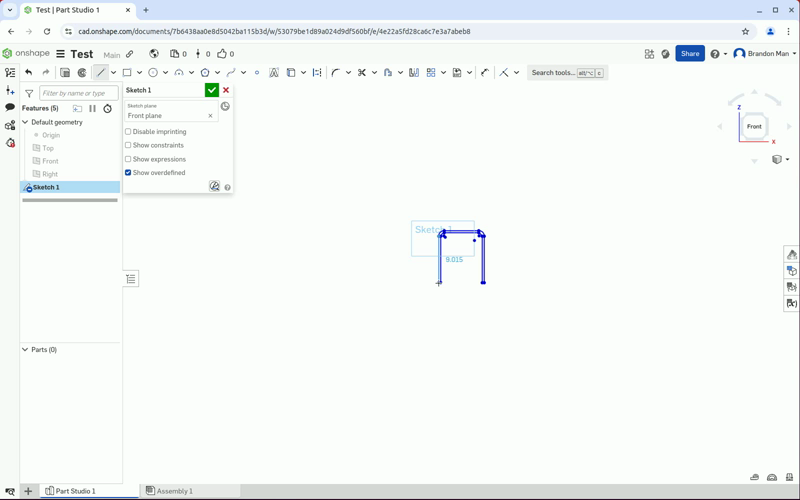
scroll(6)
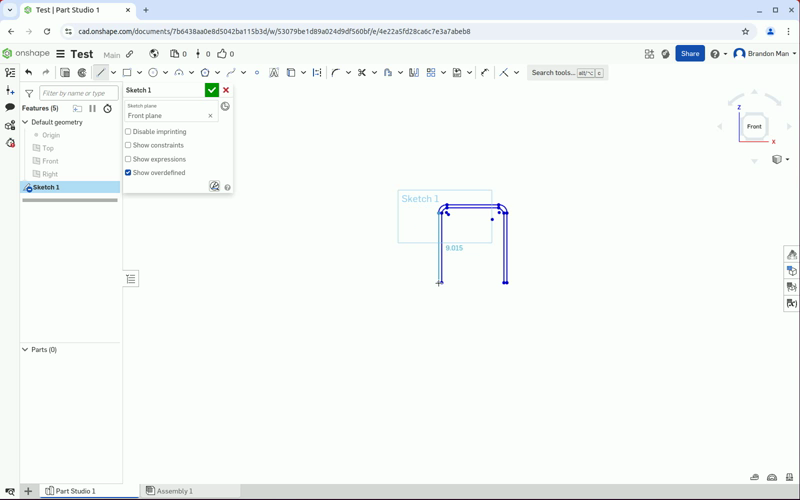
scroll(6)
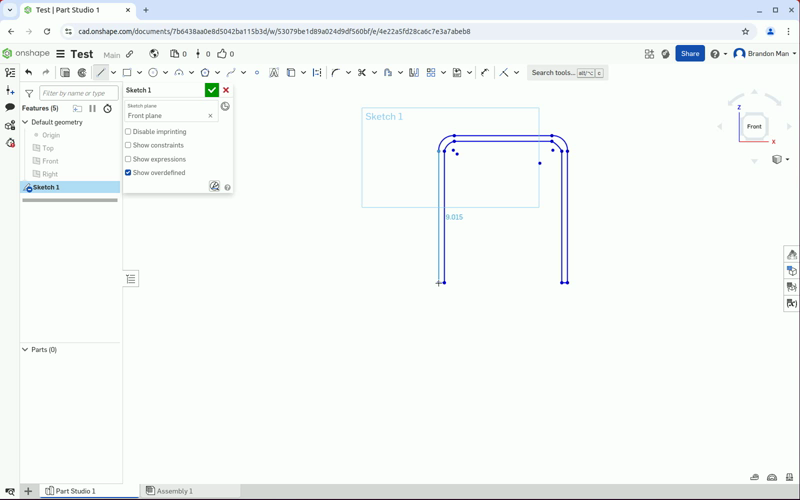
scroll(6)
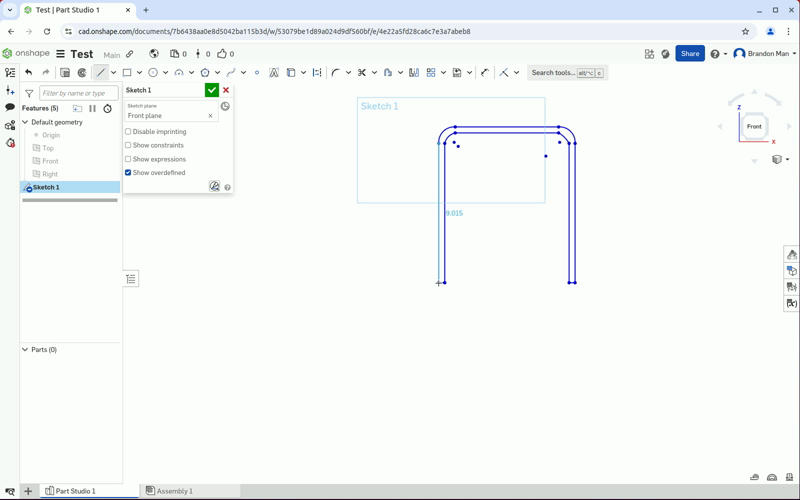
scroll(6)
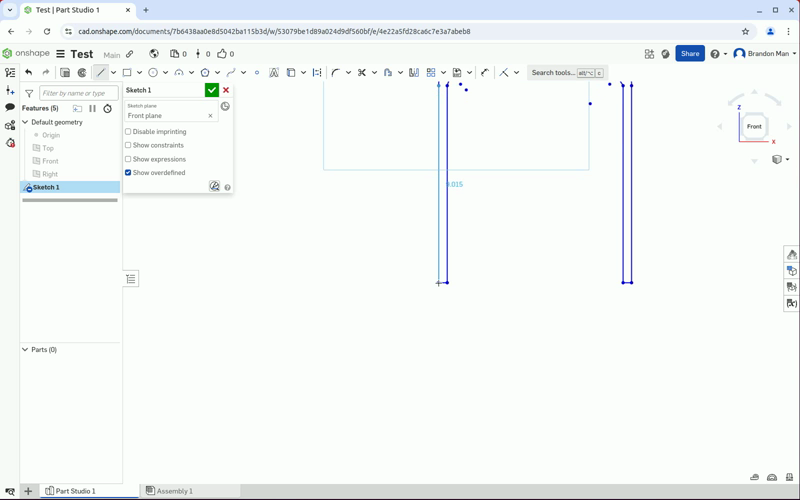
scroll(6)
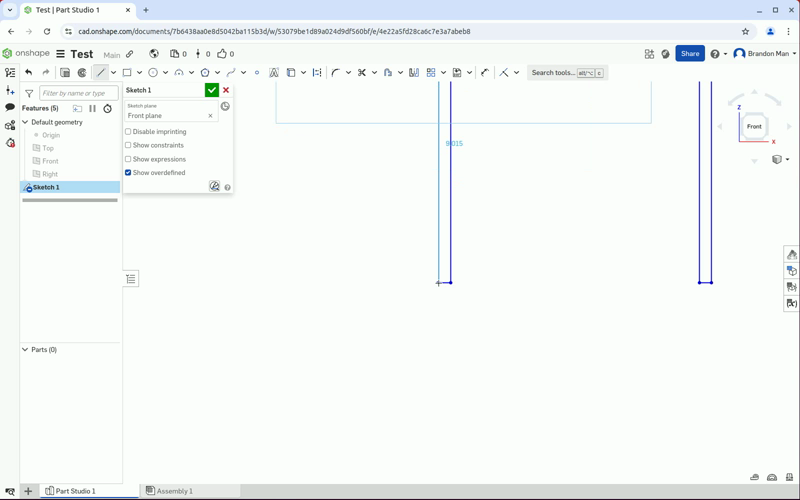
scroll(6)
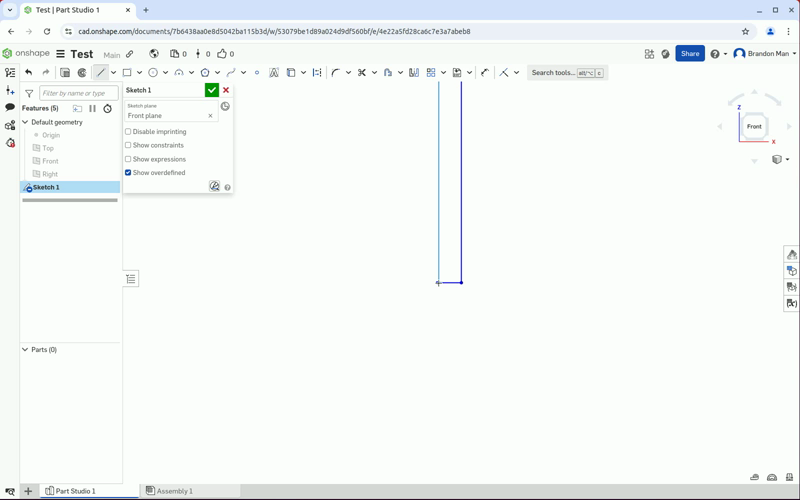
key_up(shift)
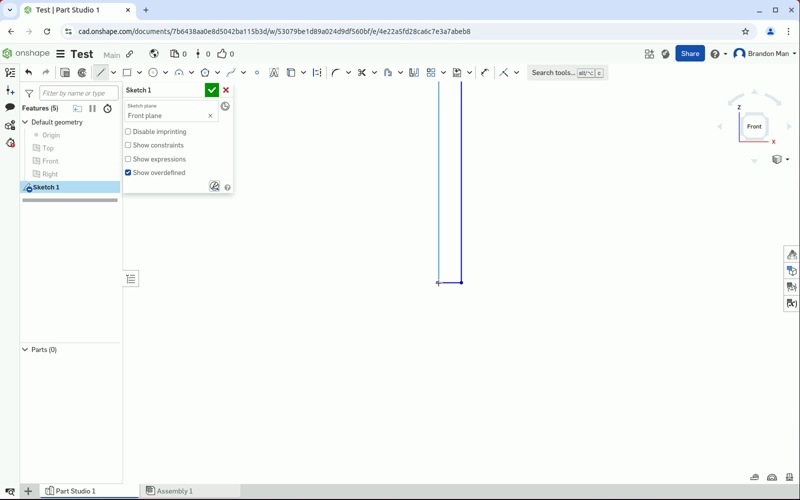
click(438, 282)
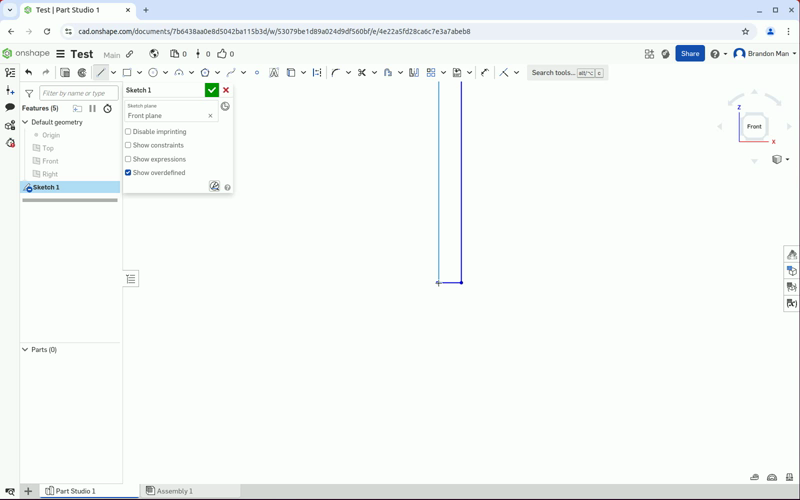
scroll(-6)
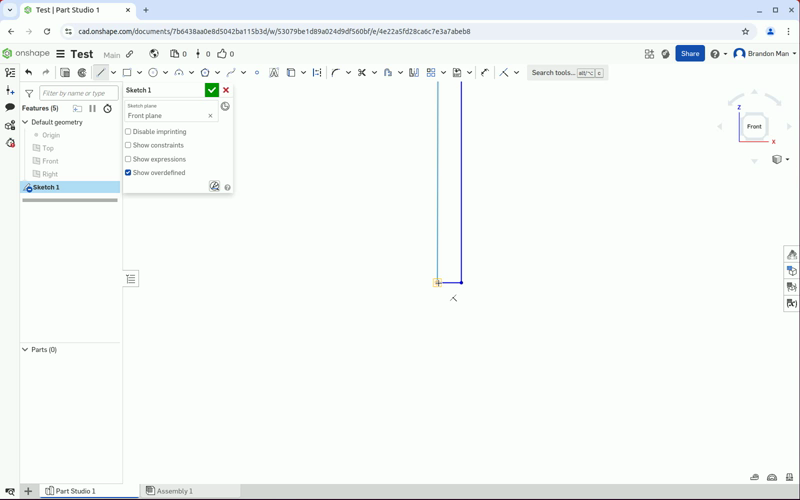
scroll(-6)
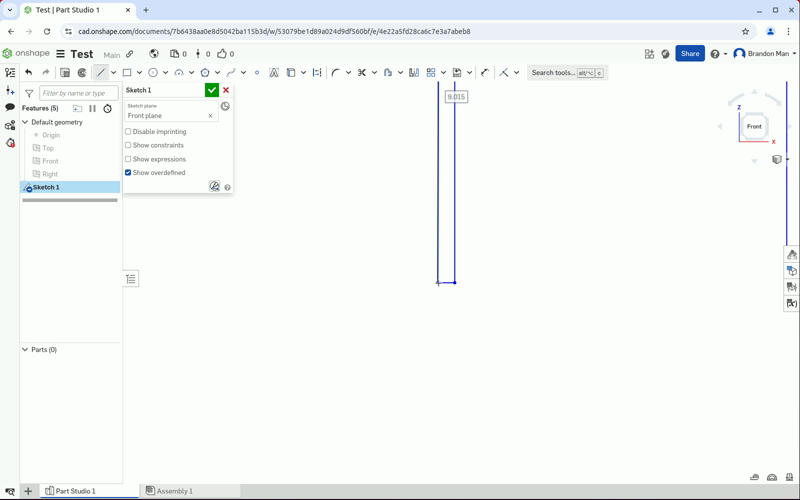
scroll(-6)
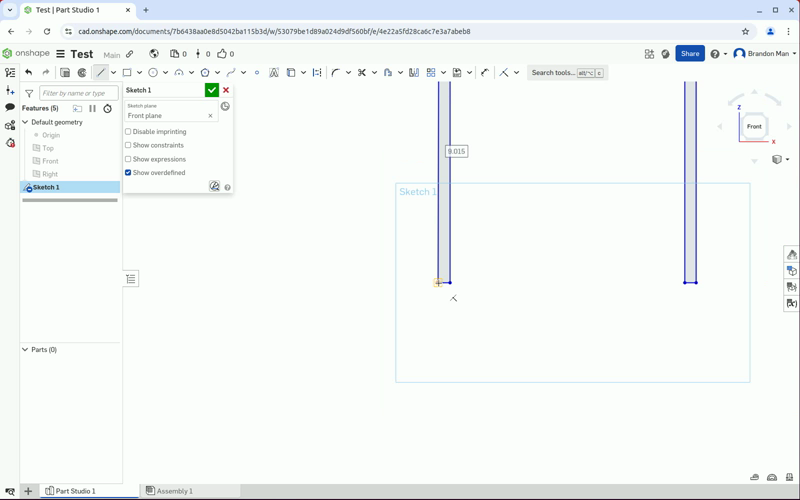
scroll(-6)
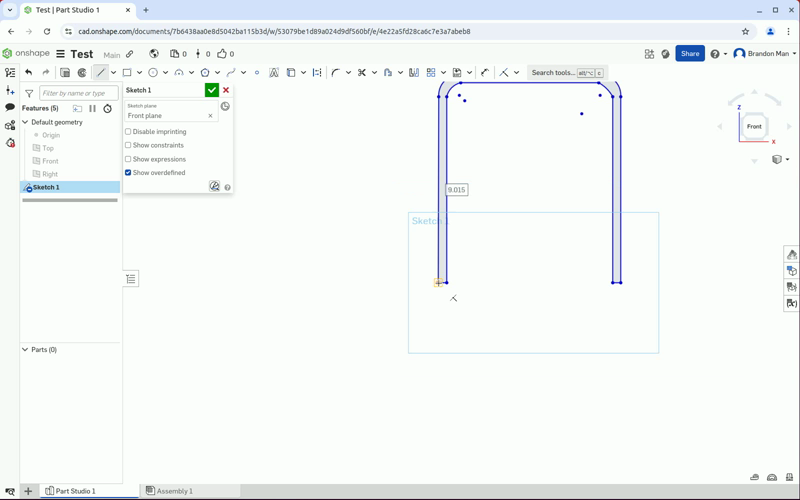
scroll(-6)
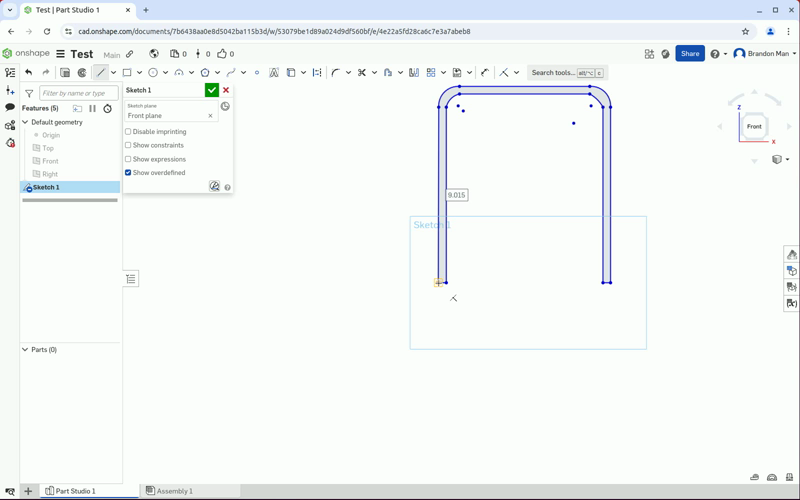
scroll(-6)
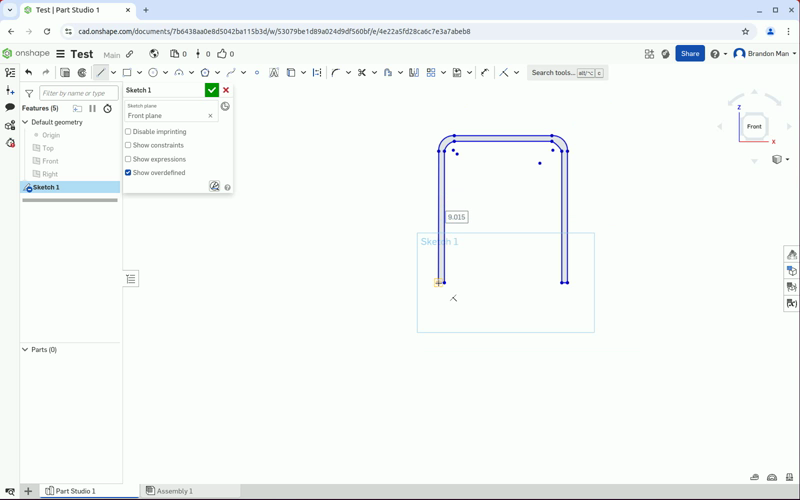
scroll(-6)
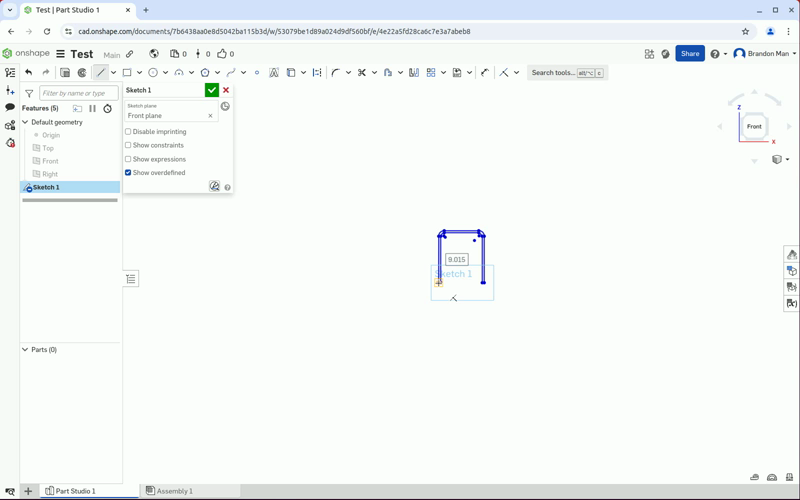
key(esc)
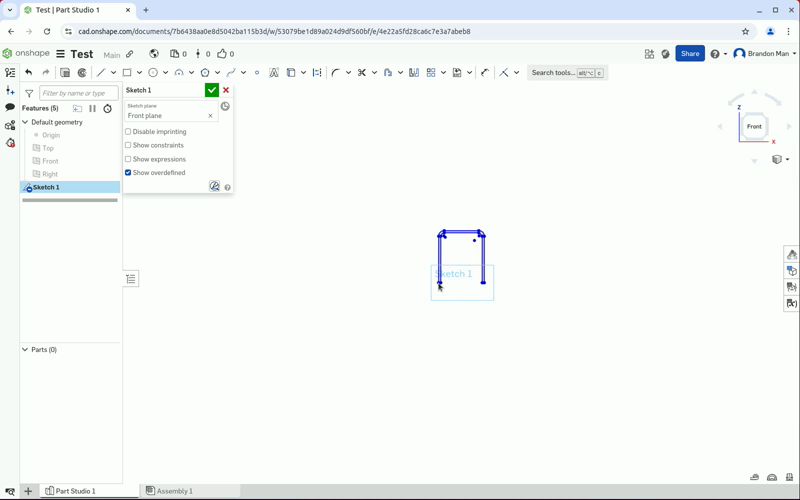
mouse_move(483, 252)
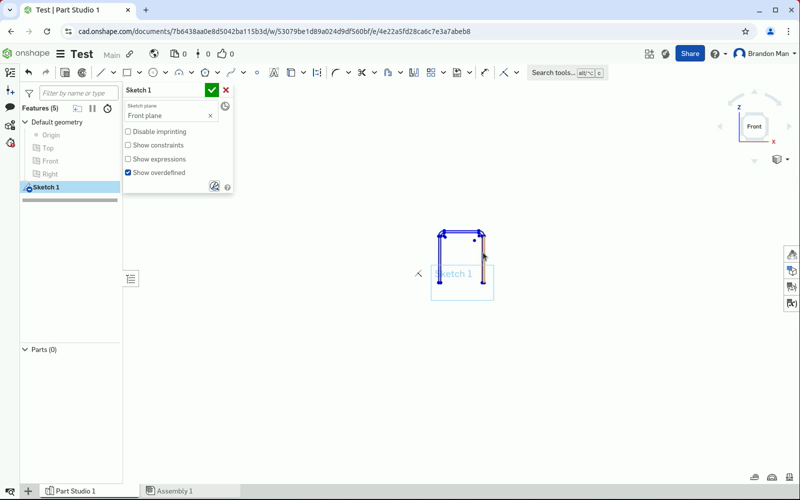
scroll(6)
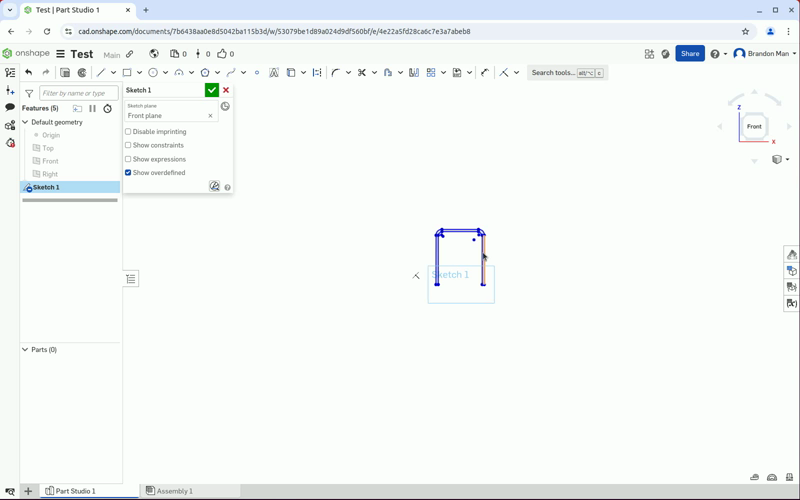
scroll(6)
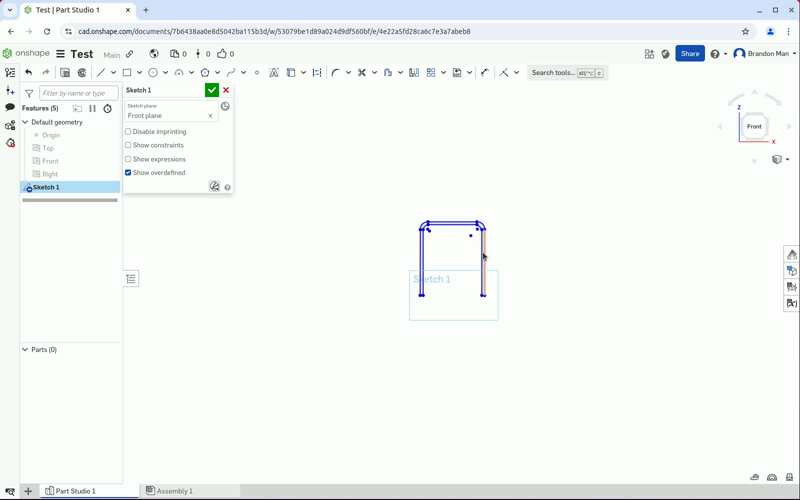
scroll(6)
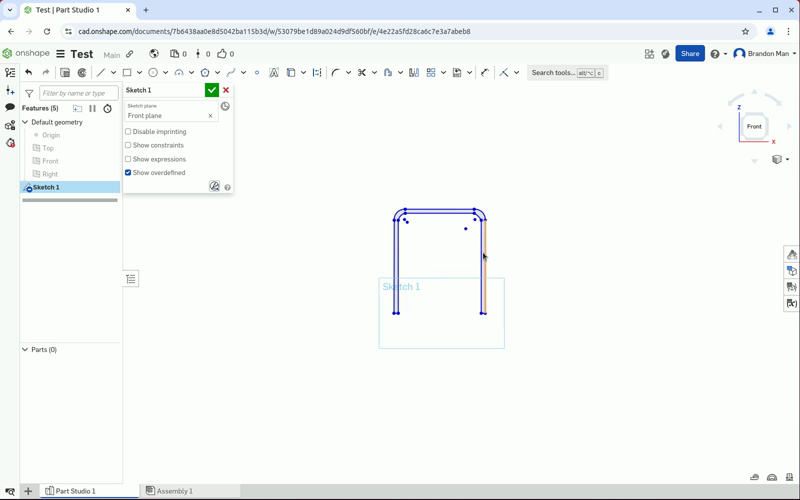
scroll(6)
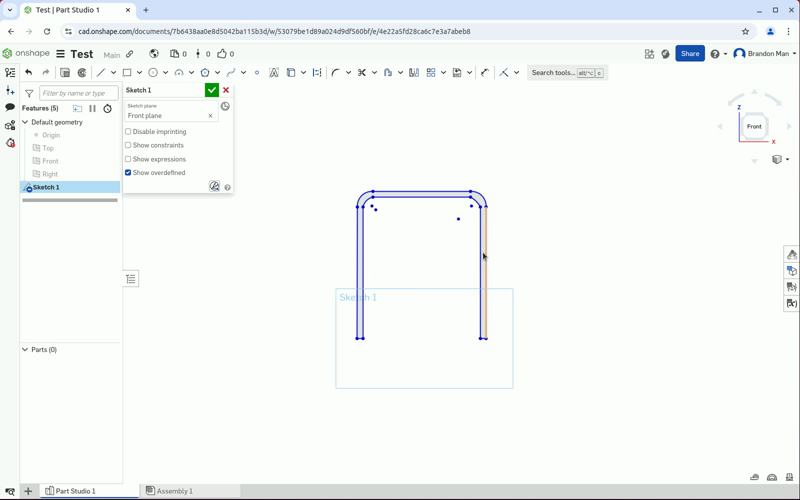
scroll(6)
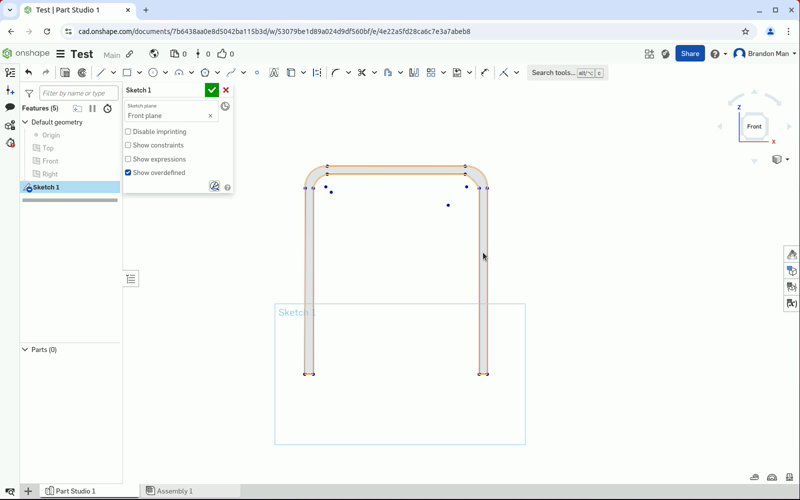
scroll(6)
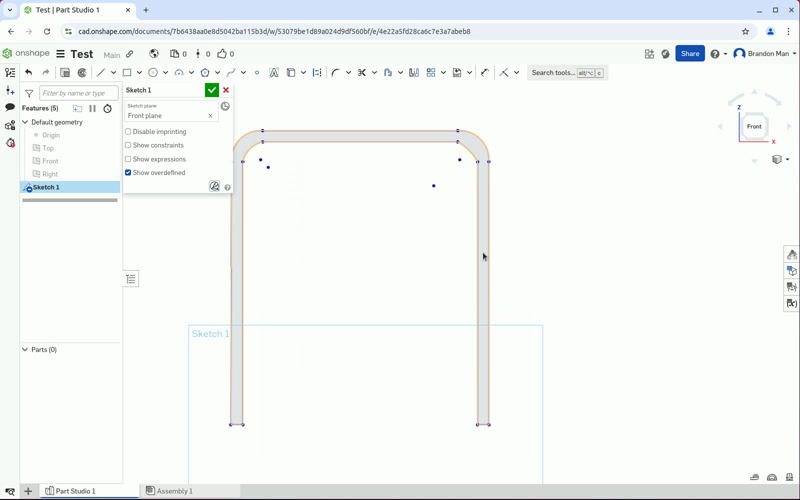
scroll(6)
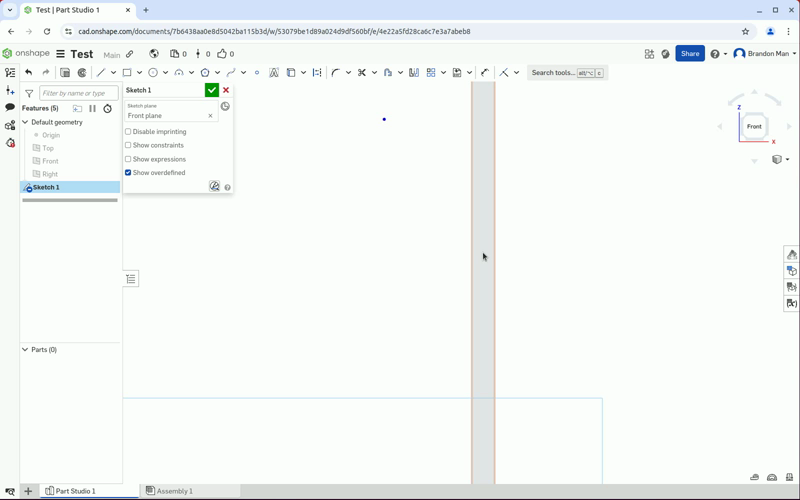
click(483, 252)
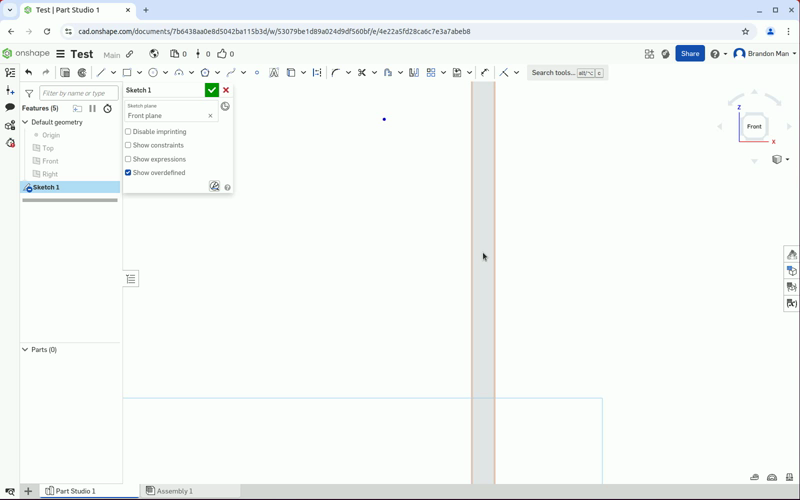
scroll(-6)
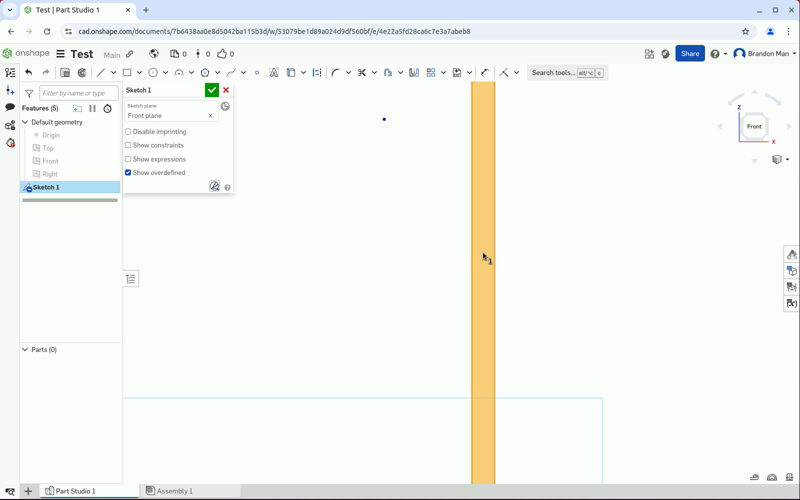
scroll(-6)
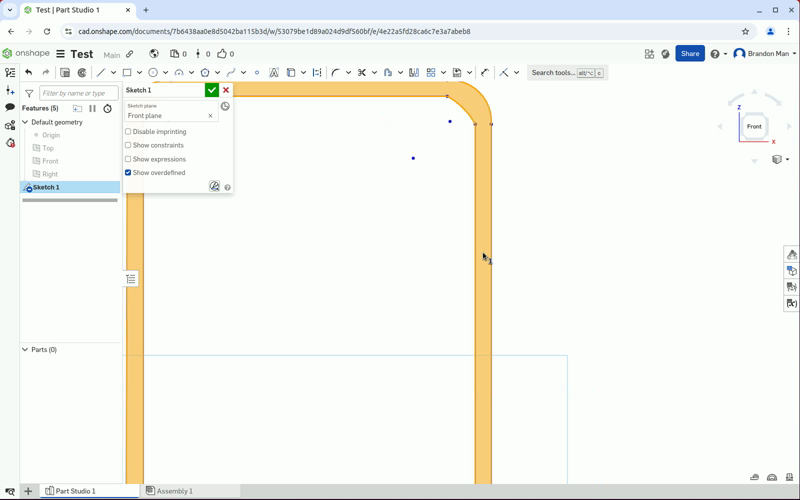
scroll(-6)
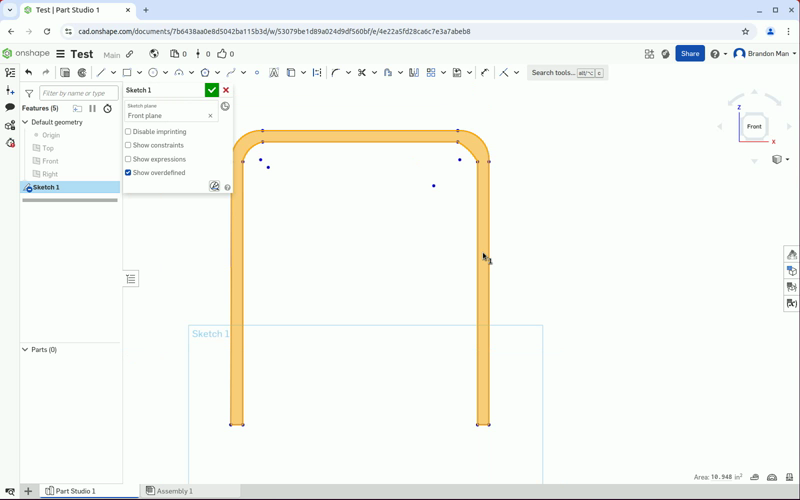
scroll(-6)
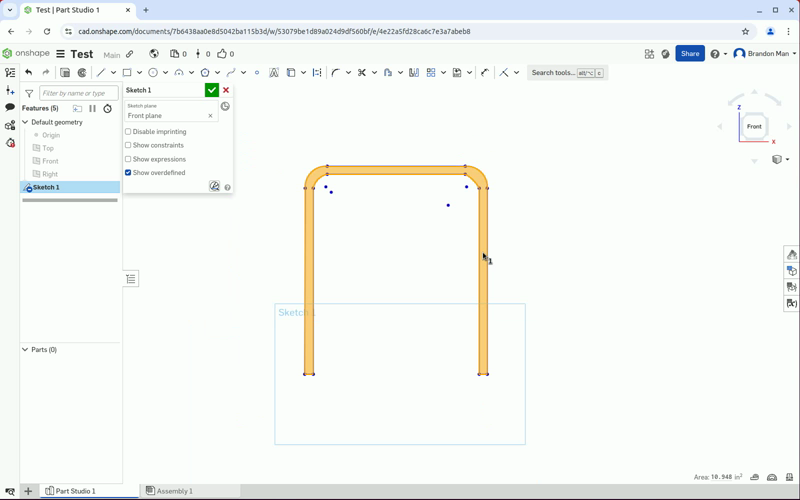
scroll(-6)
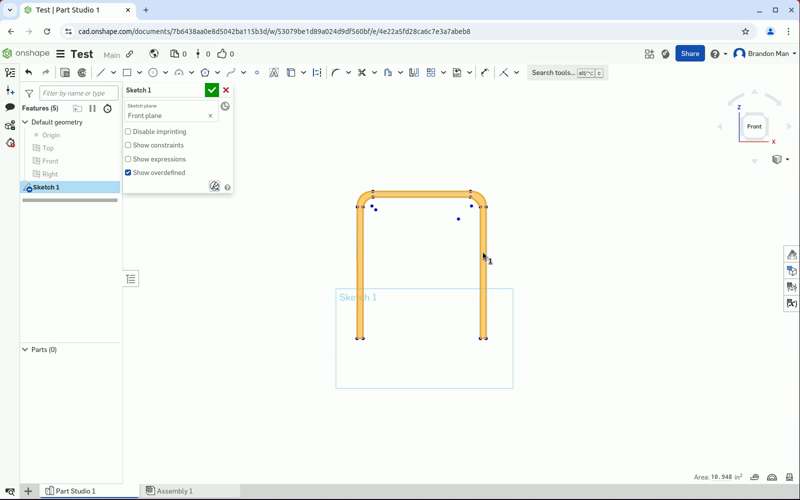
scroll(-6)
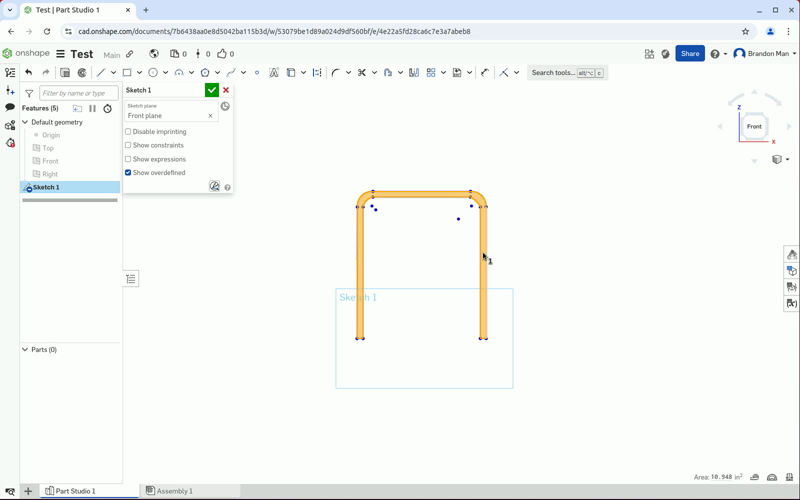
scroll(-6)
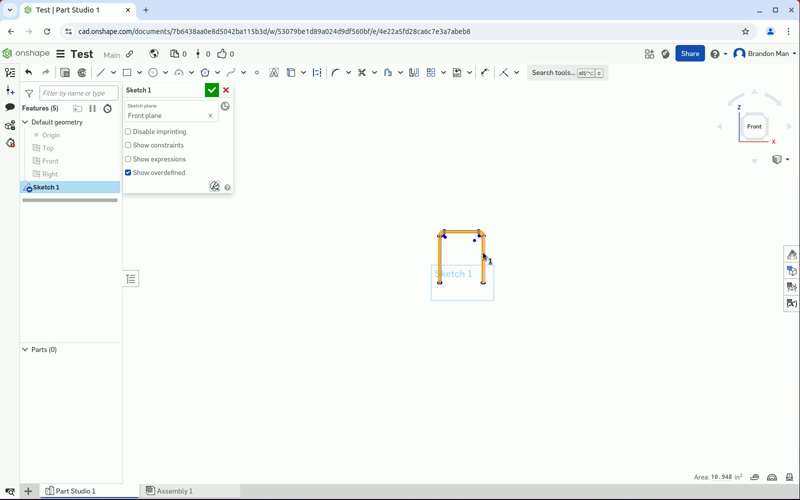
mouse_move(73, 352)
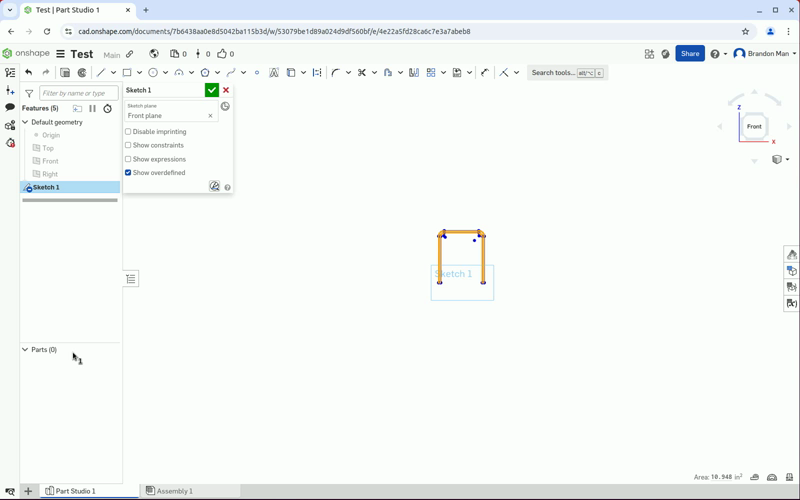
key(shift+y)
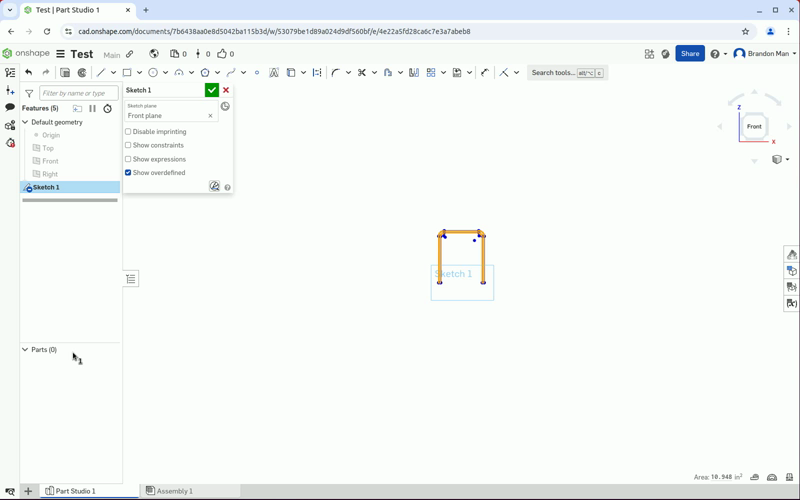
key(shift+e)
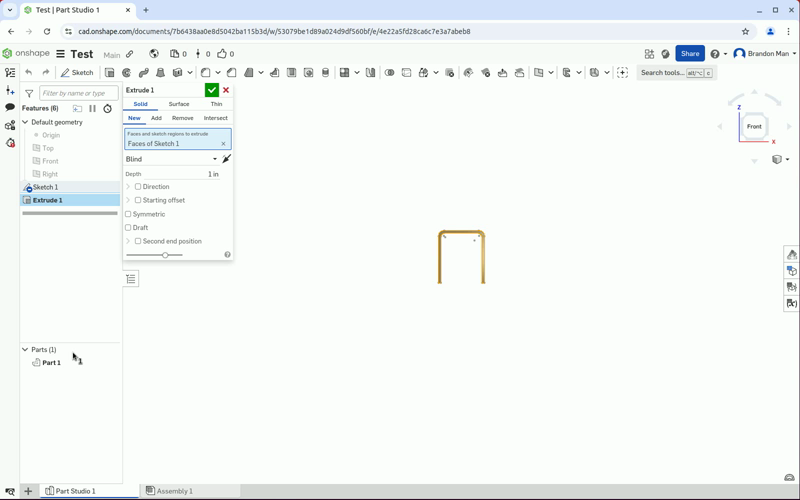
mouse_move(143, 106)
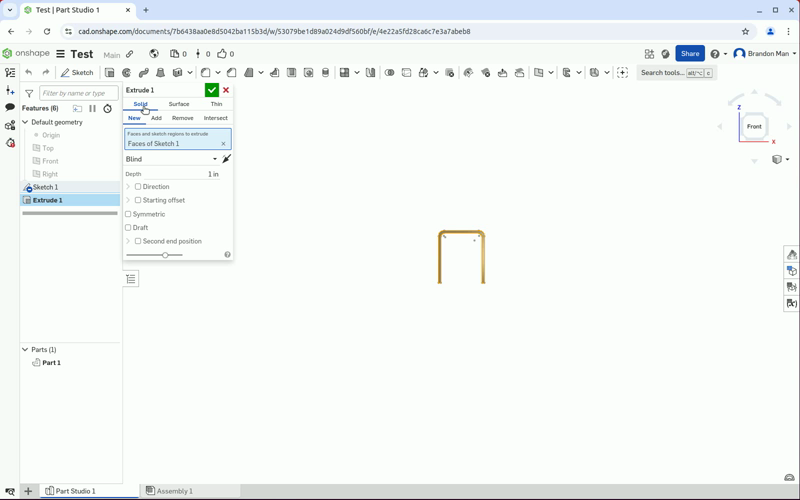
click(143, 106)
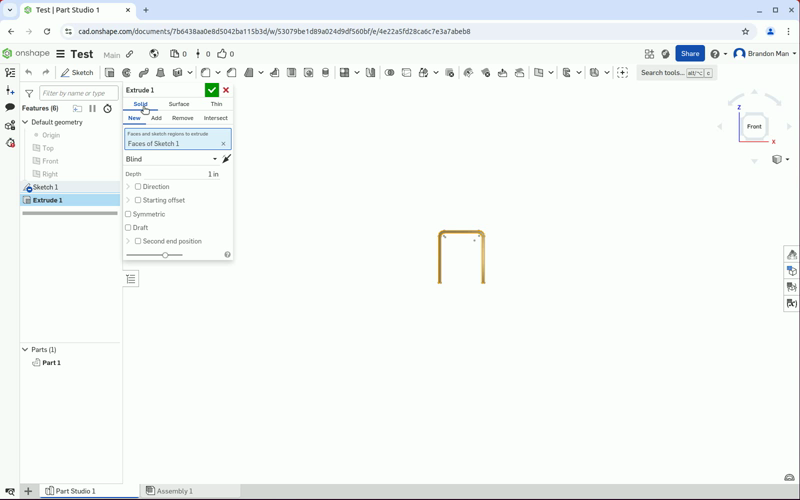
mouse_move(137, 120)
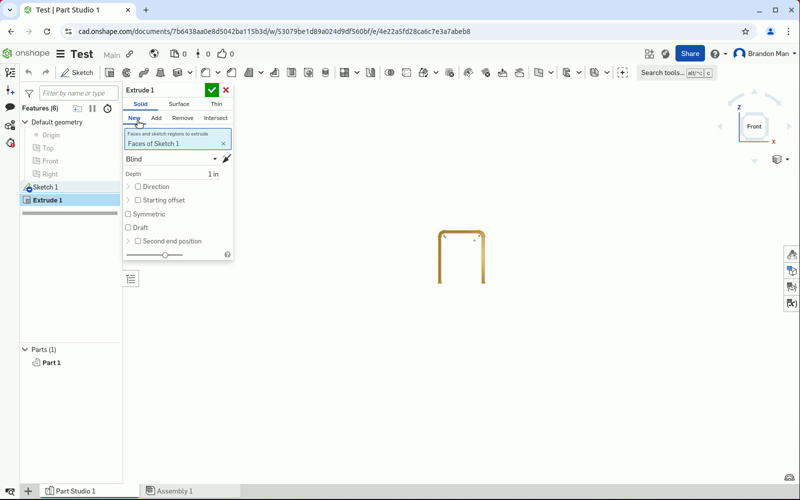
click(137, 120)
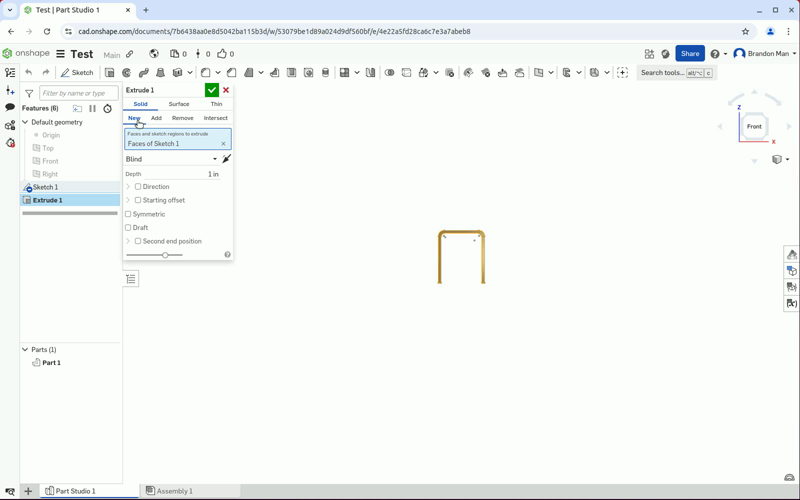
key(tab, 4)
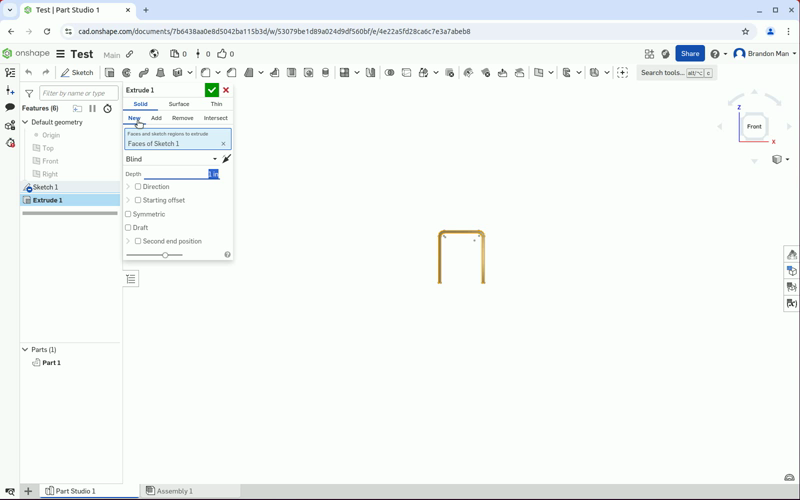
text(7.221)
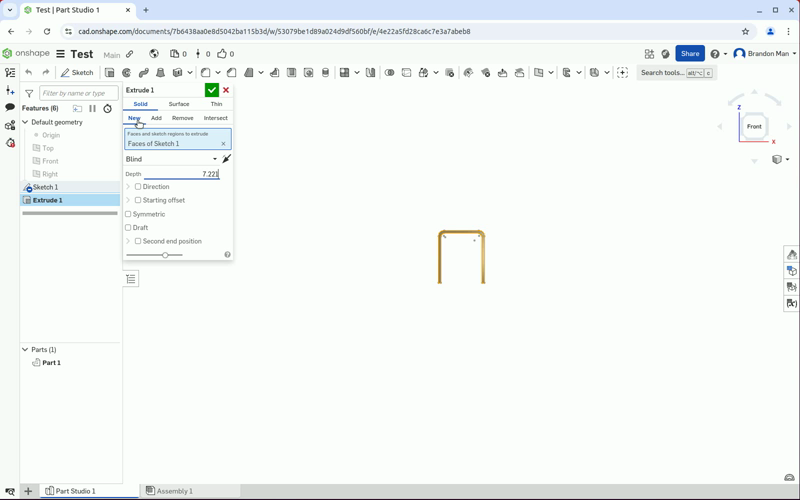
key(enter)
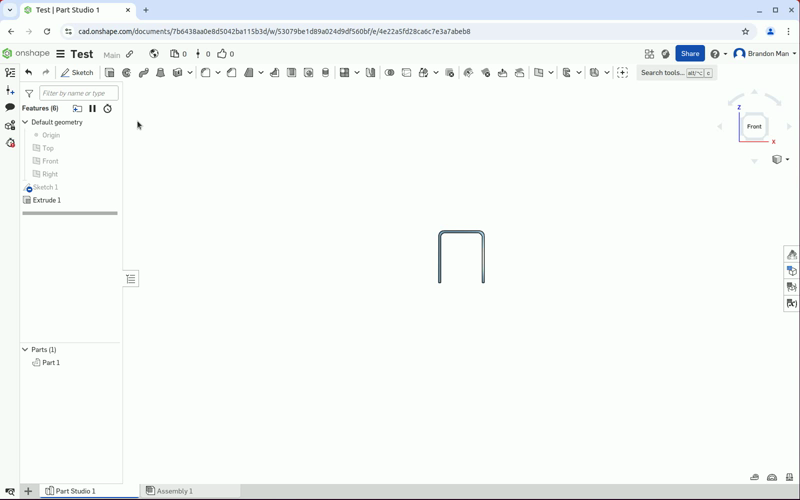
key(shift+h)
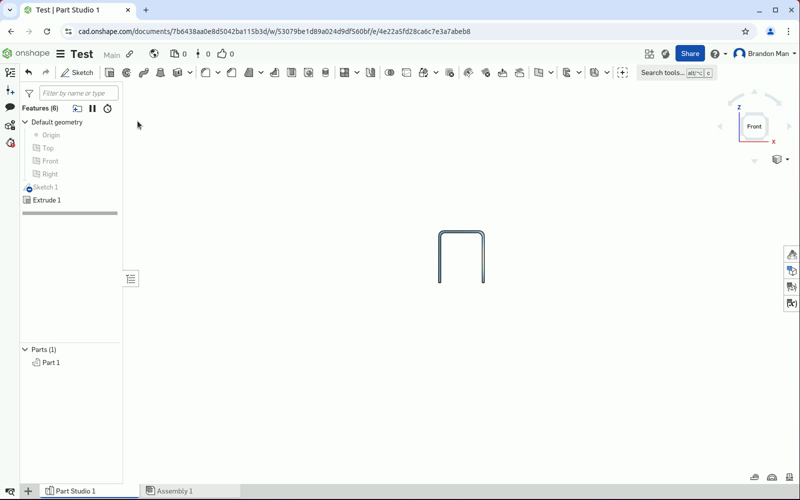
key(shift+h)
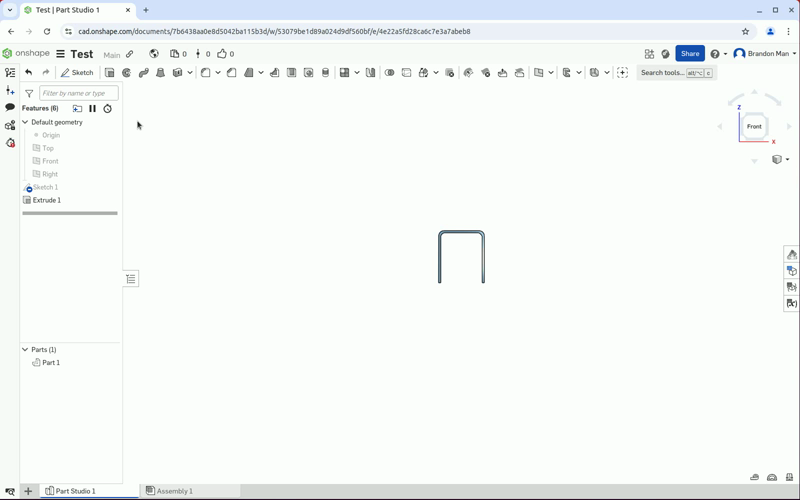
mouse_move(73, 189)
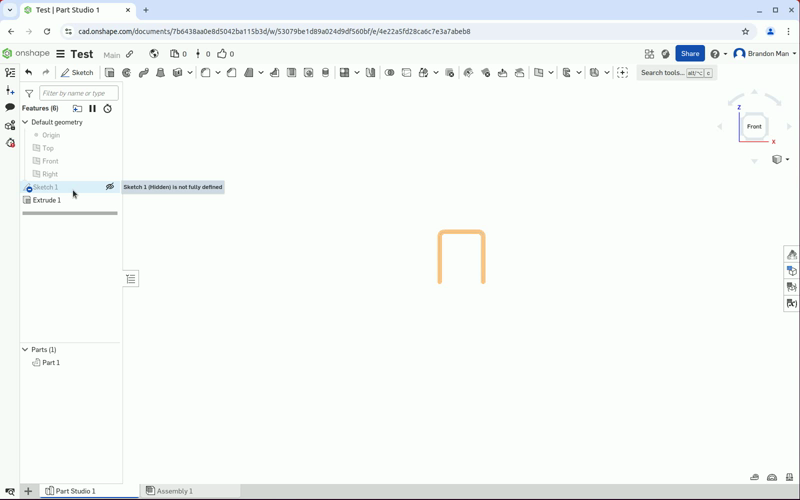
click(73, 189)
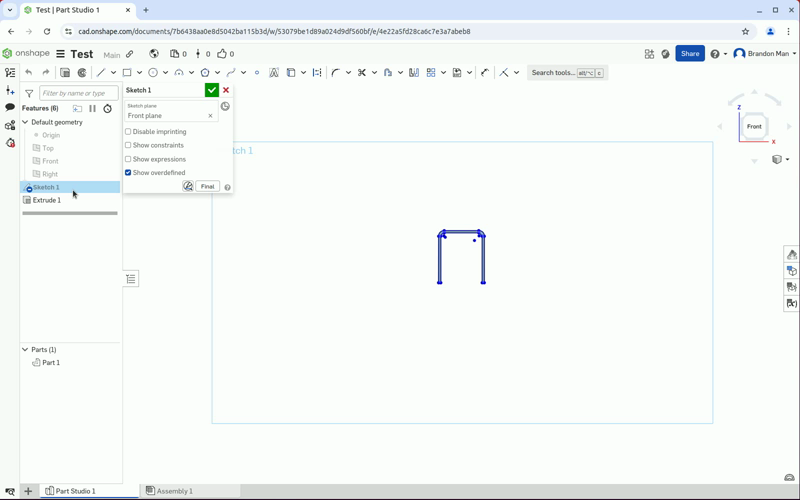
mouse_move(229, 92)
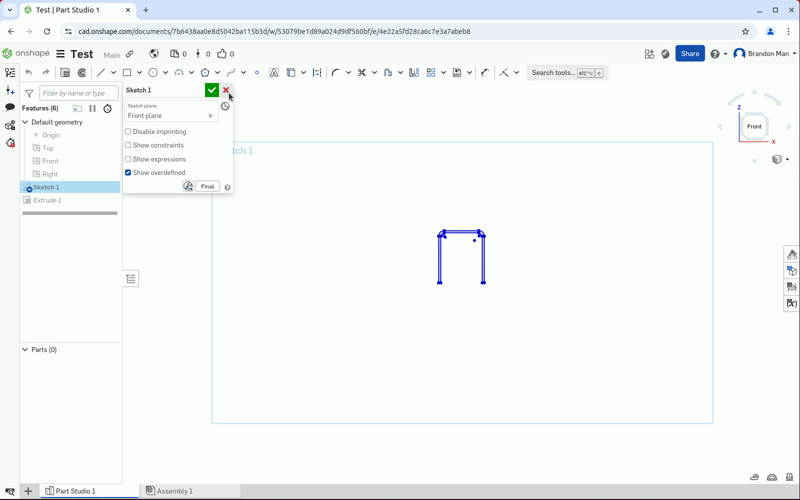
click(229, 92)
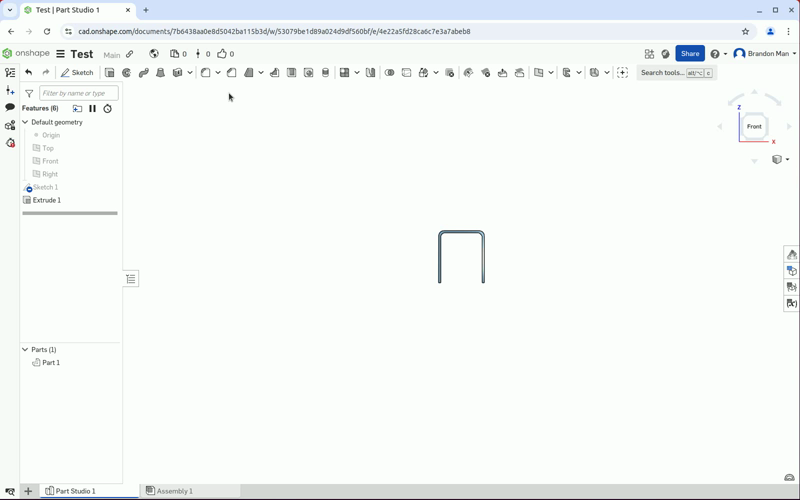
mouse_move(73, 352)
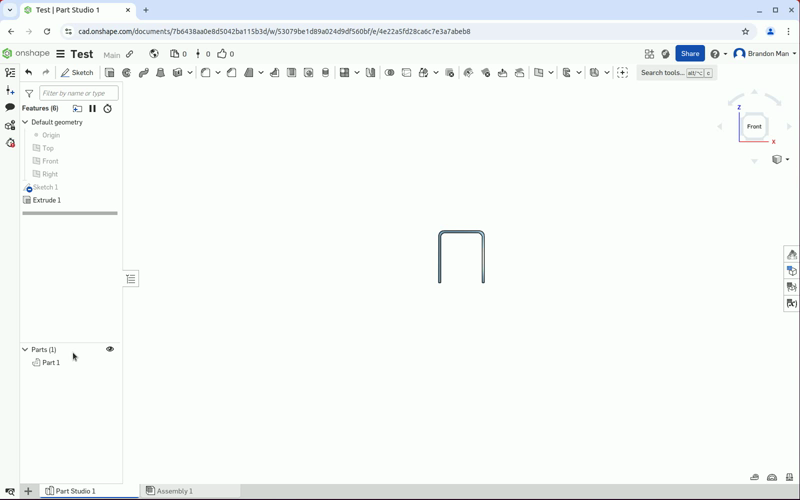
key(y)
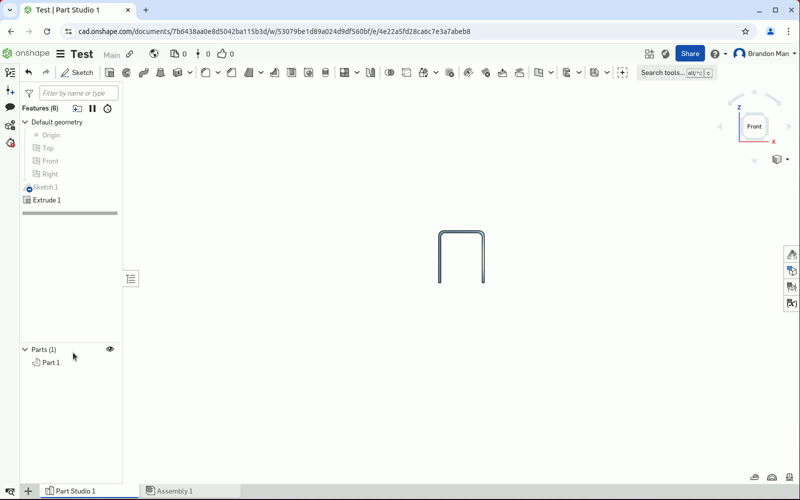
key(shift+p)
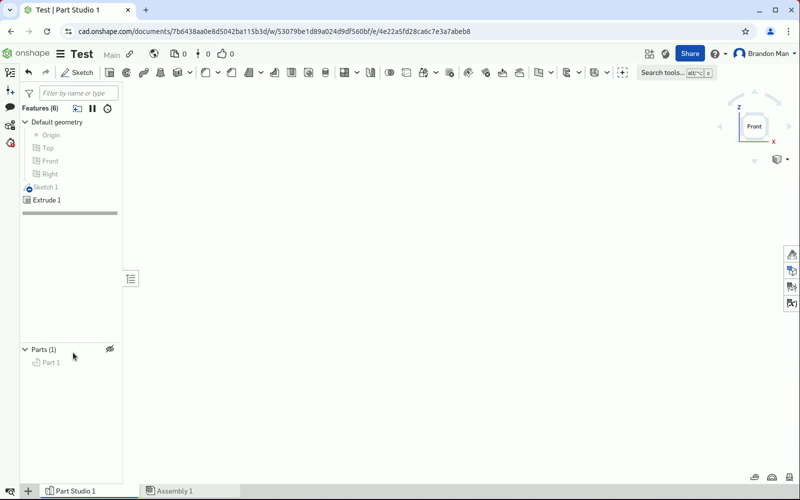
key(space)
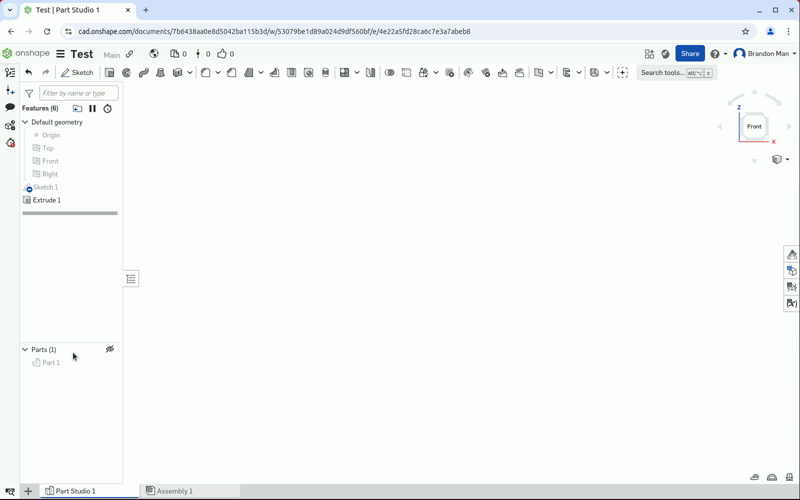
key_down(shift)
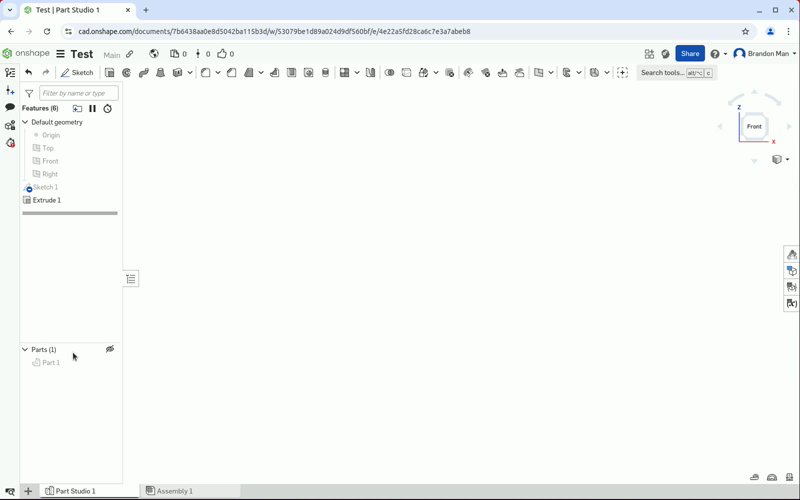
key(down)
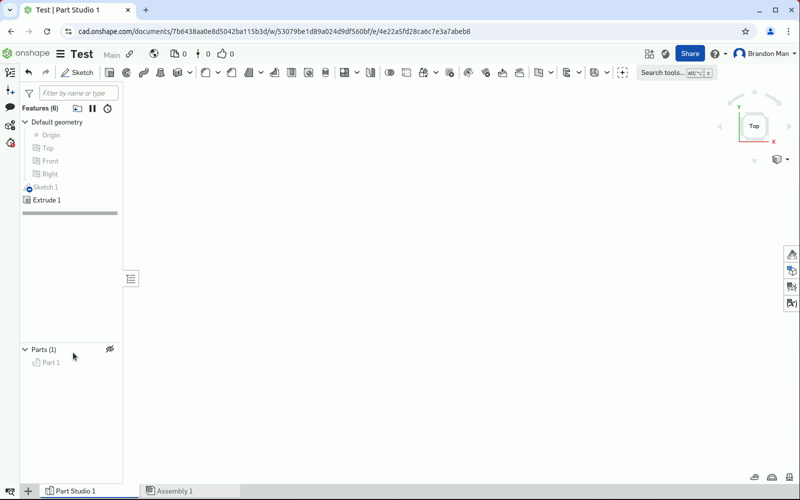
key_up(shift)
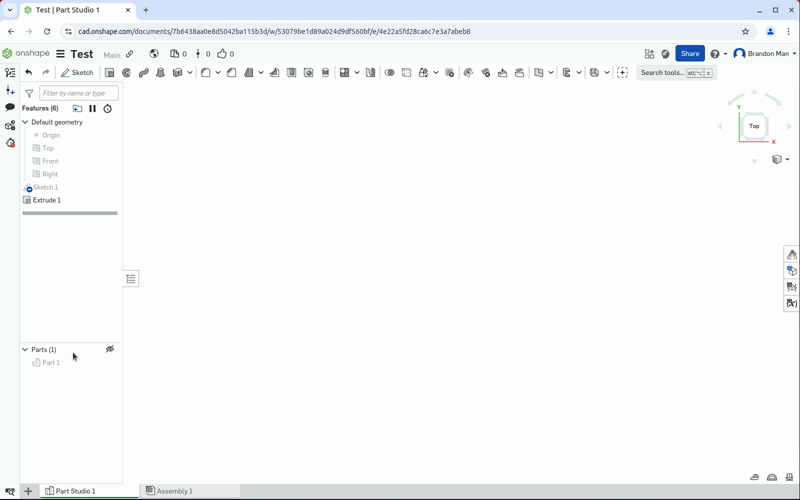
mouse_move(73, 352)
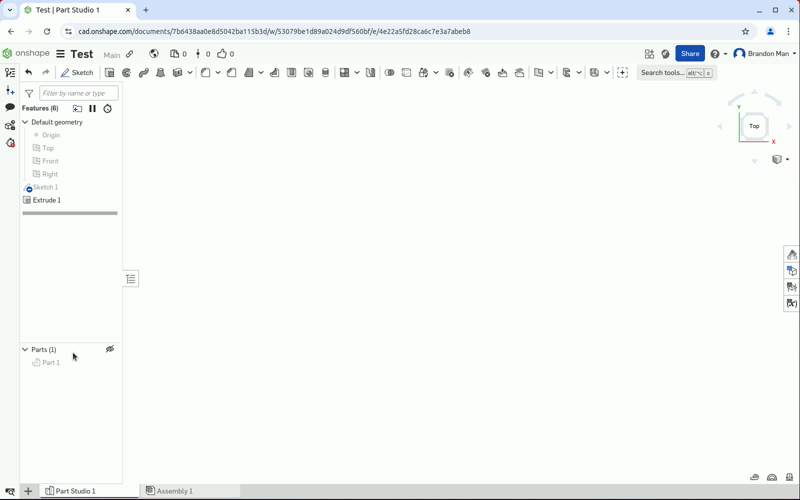
key(shift+y)
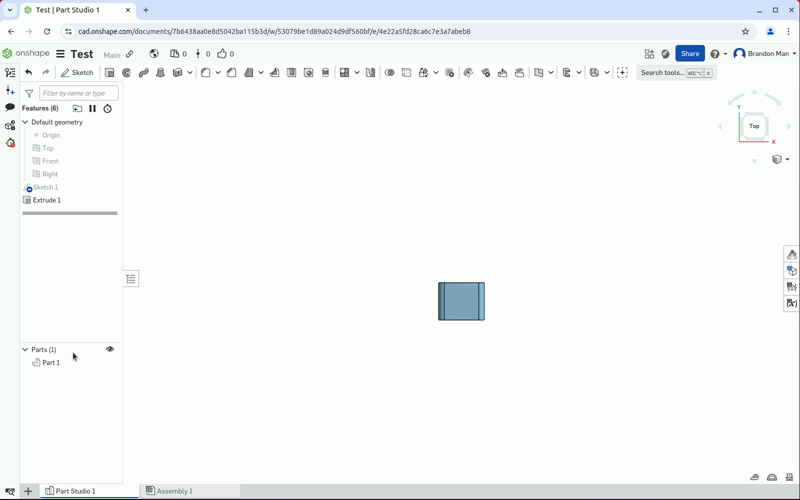
mouse_move(541, 75)
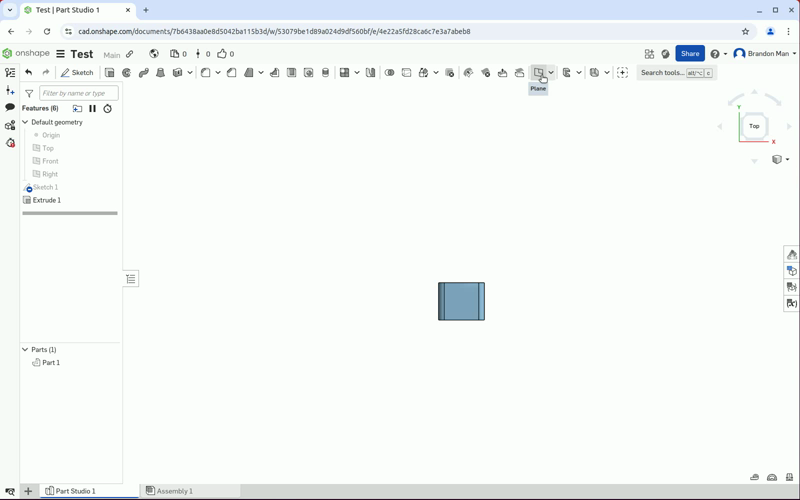
click(541, 75)
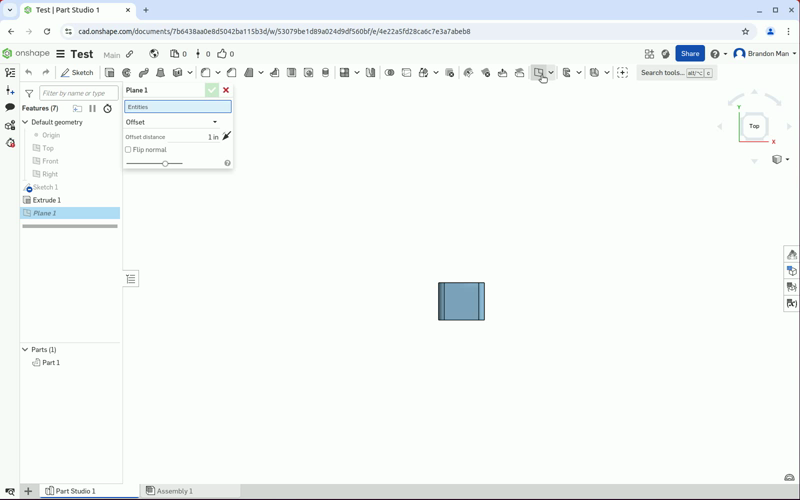
mouse_move(73, 150)
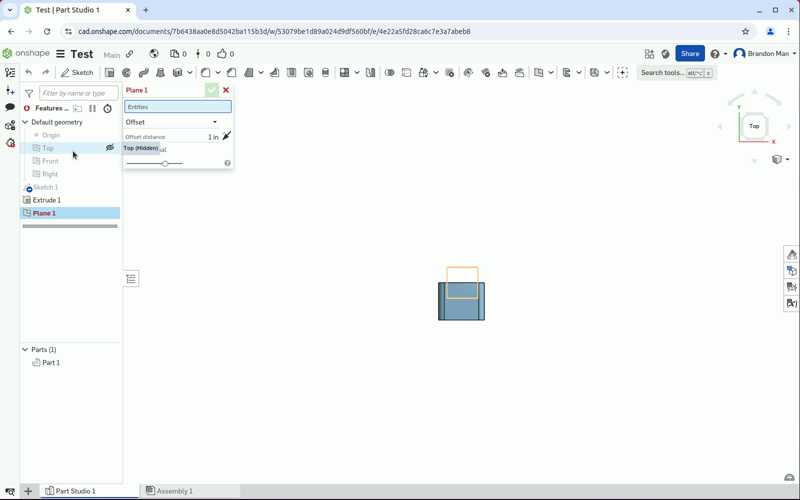
click(73, 150)
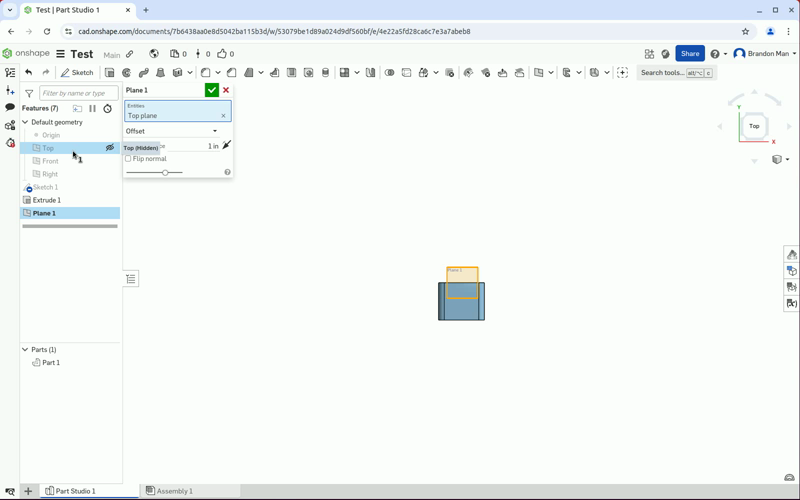
key(tab, 2)
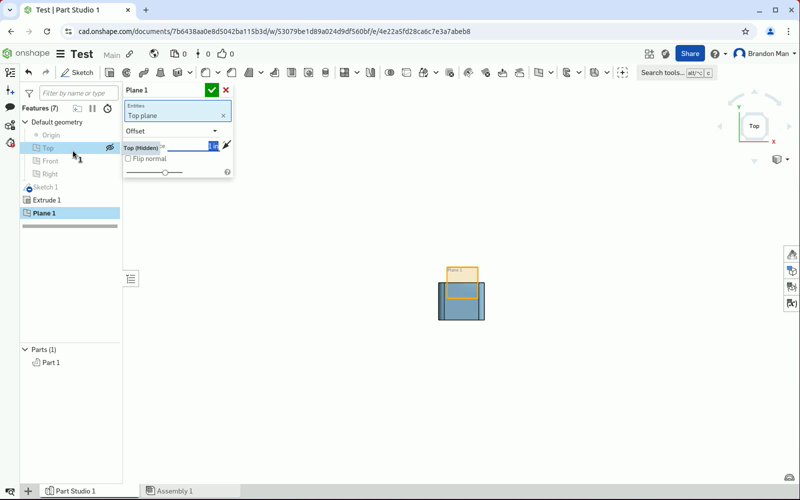
text(10.599)
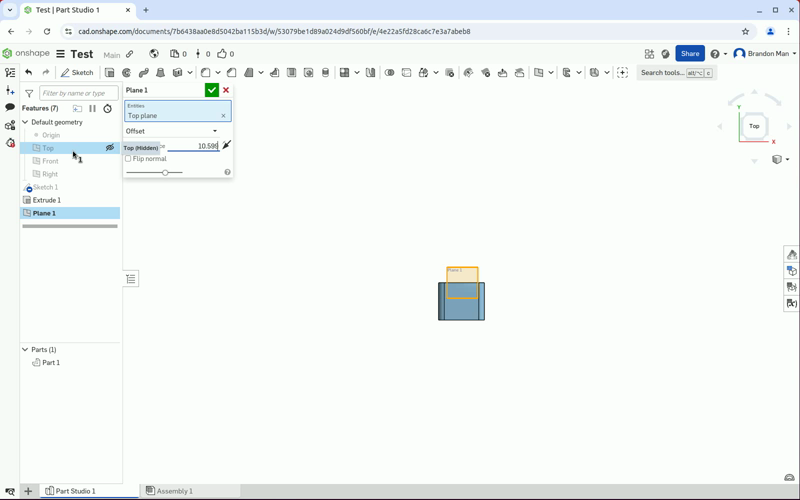
key(enter, 2)
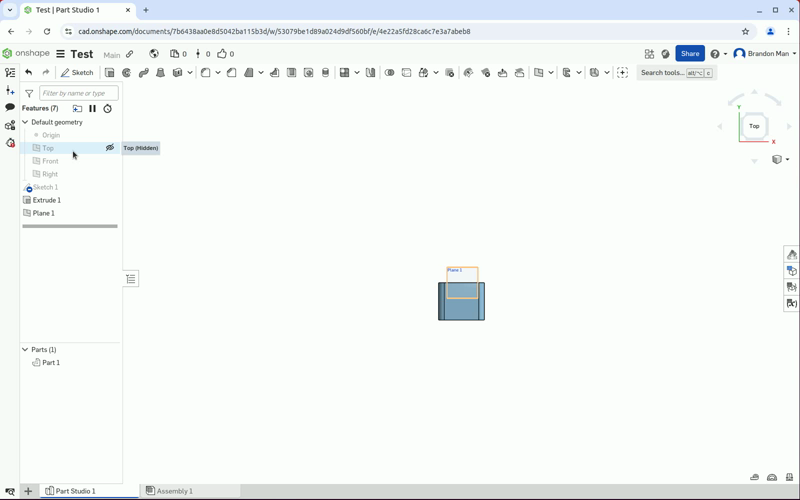
key(shift+s)
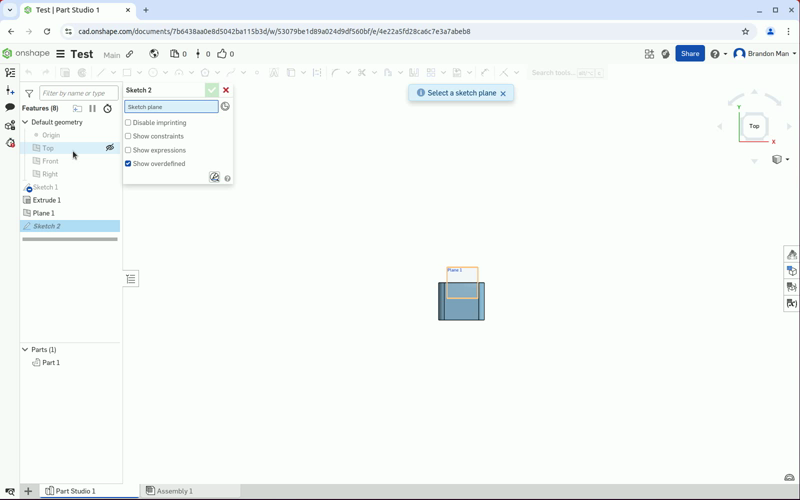
mouse_move(73, 215)
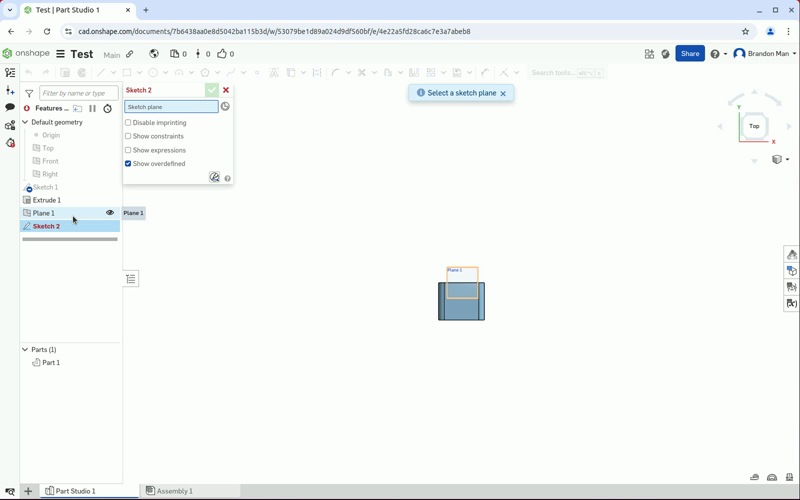
click(73, 215)
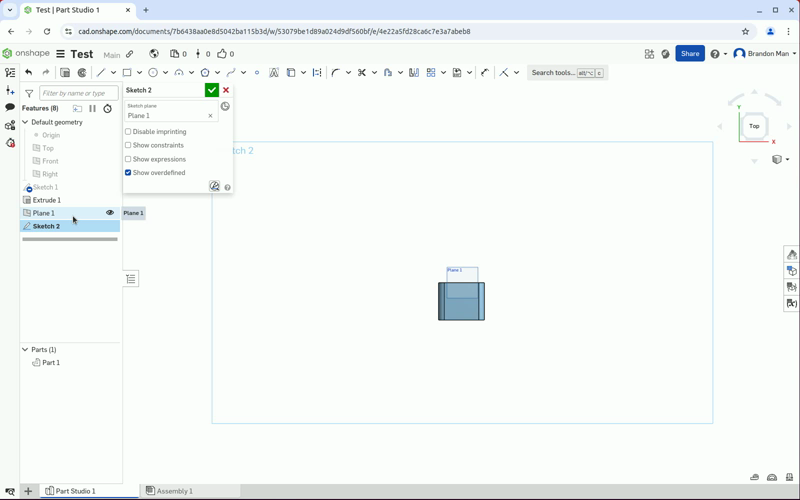
mouse_move(73, 352)
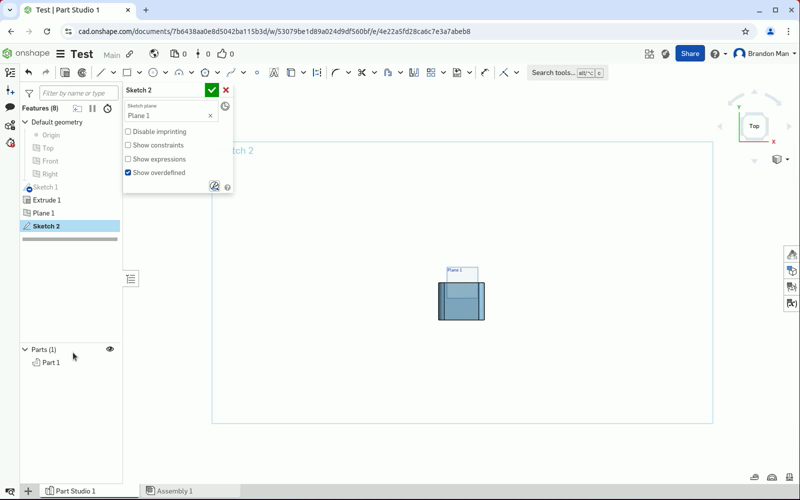
key(y)
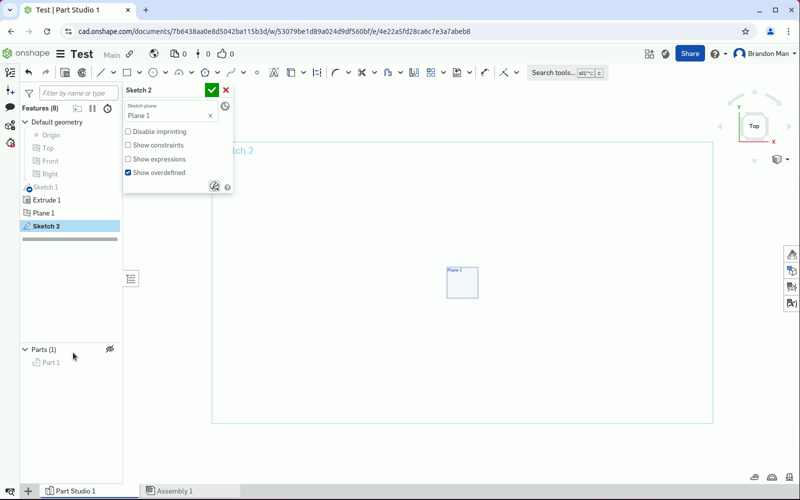
key(c)
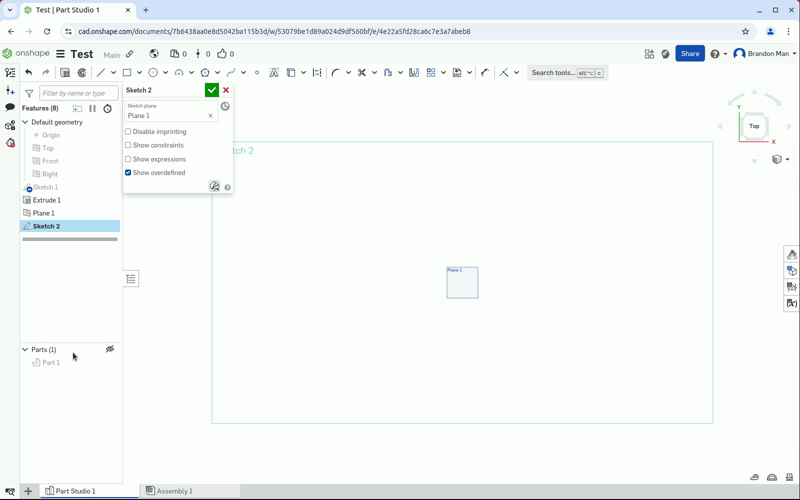
key_down(shift)
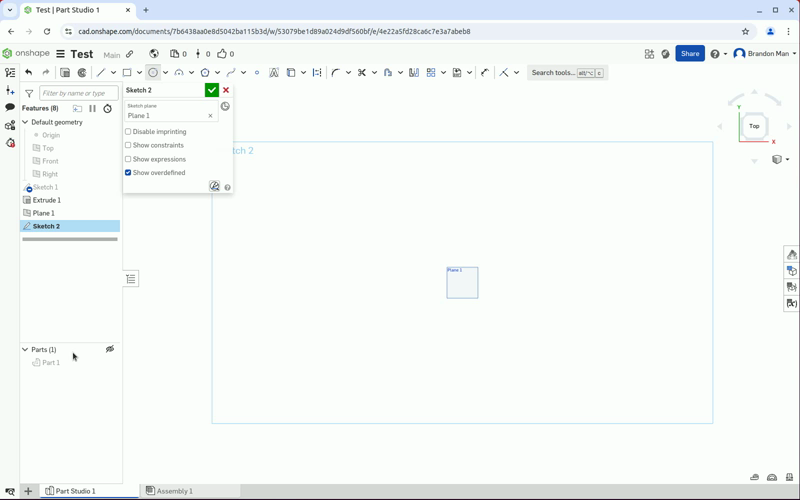
mouse_move(460, 300)
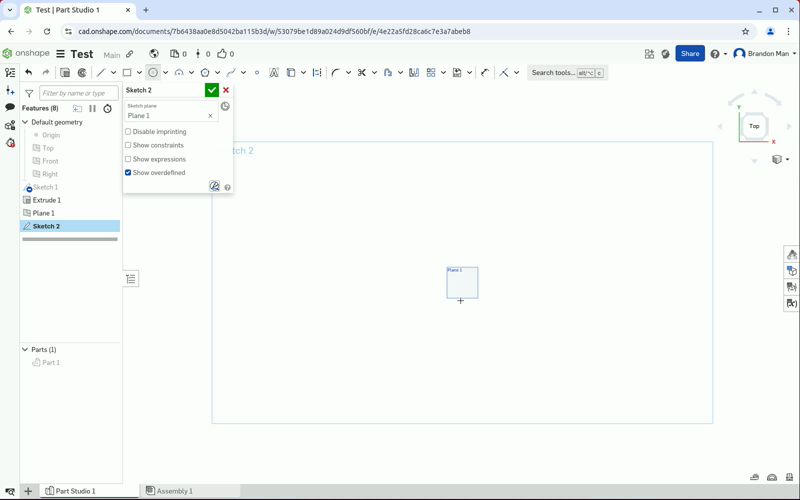
click(460, 300)
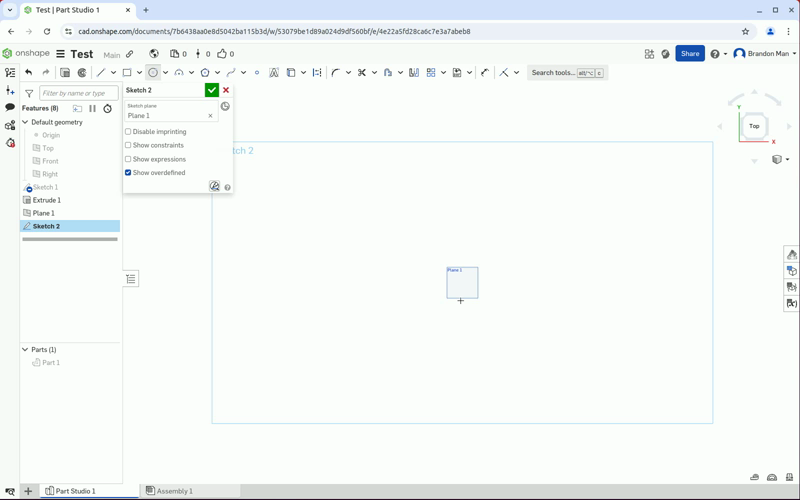
key_up(shift)
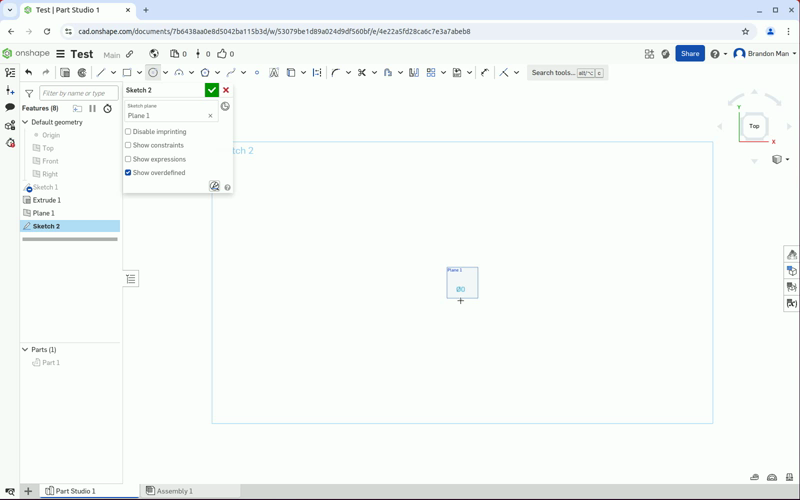
mouse_move(465, 300)
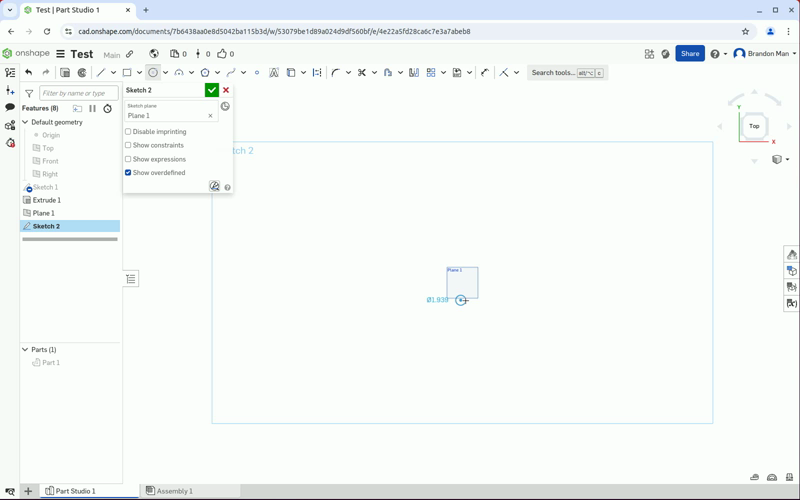
click(465, 300)
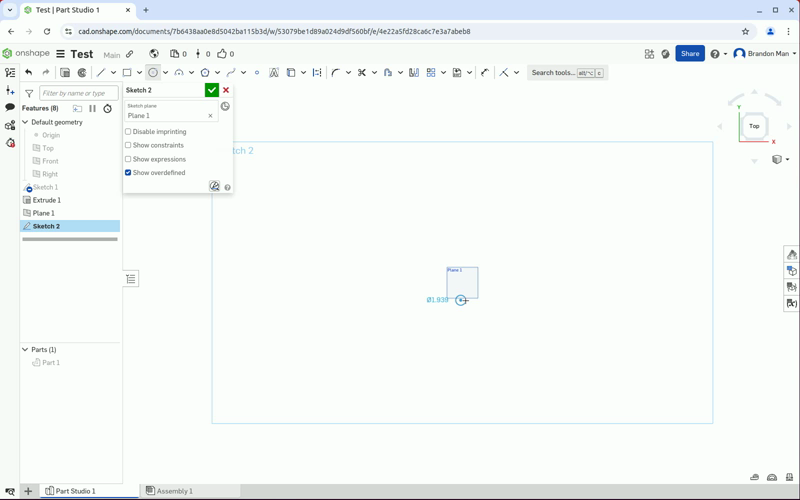
key(esc)
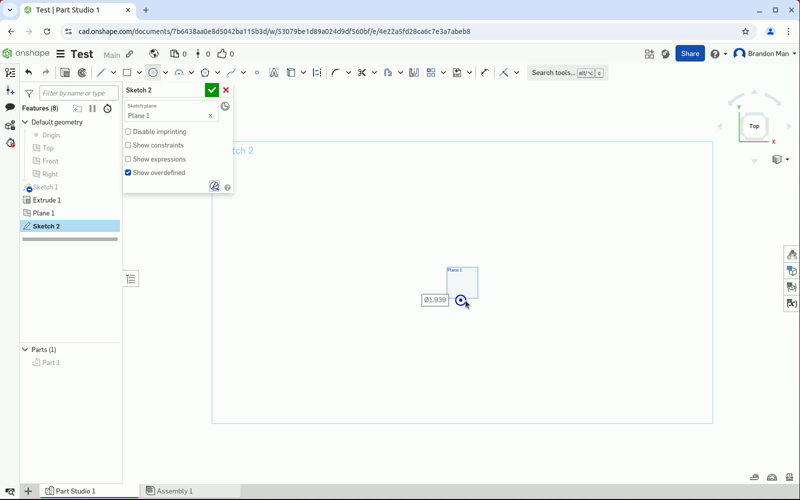
mouse_move(463, 303)
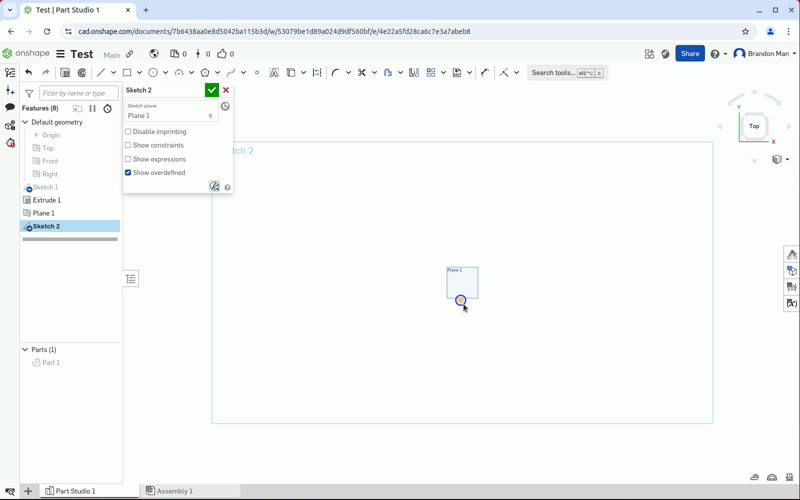
scroll(6)
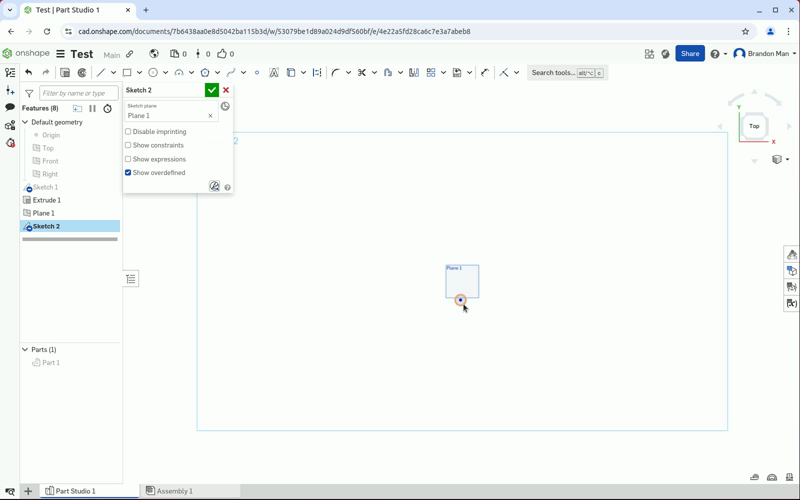
scroll(6)
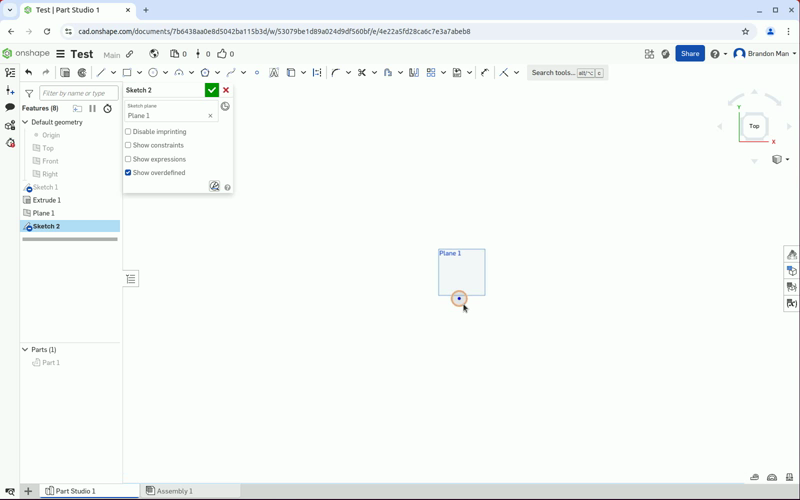
scroll(6)
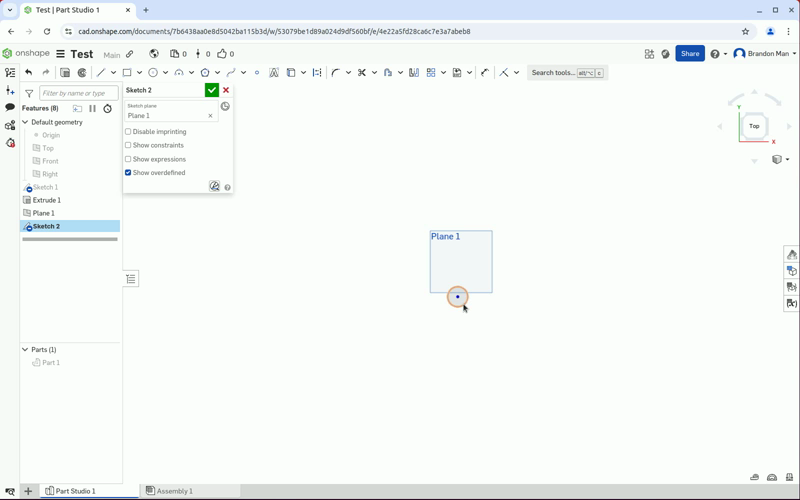
scroll(6)
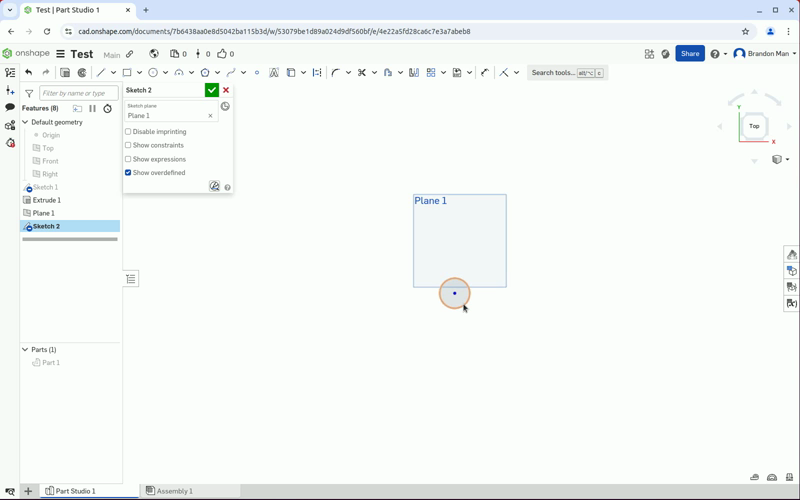
scroll(6)
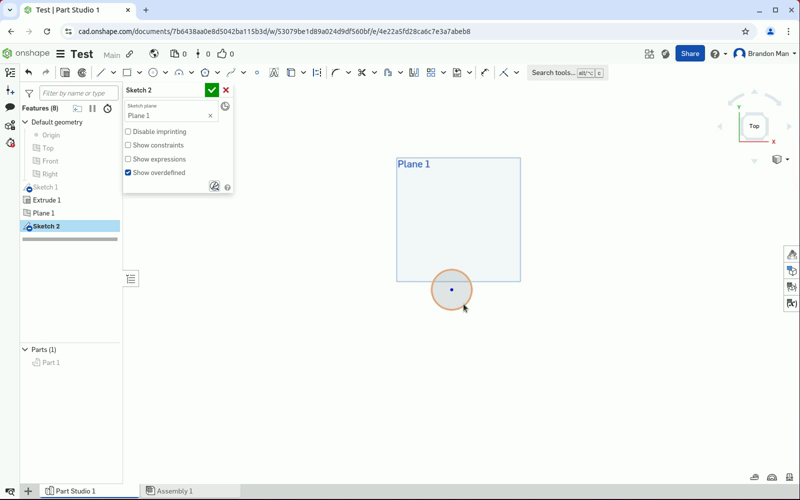
scroll(6)
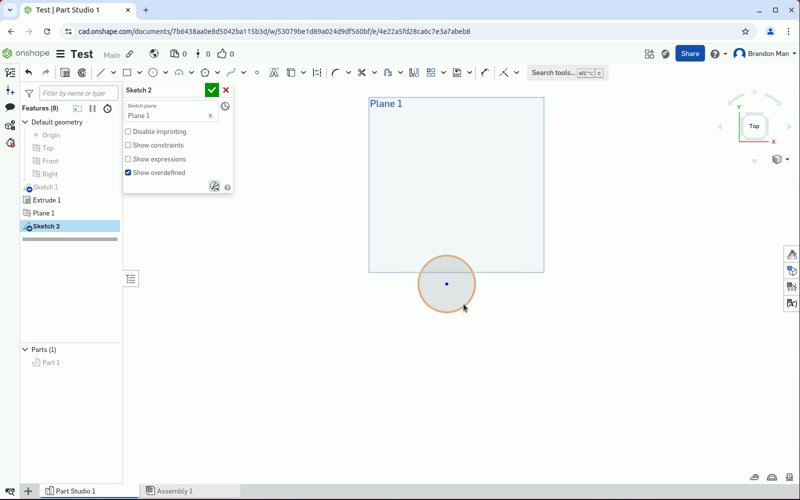
scroll(6)
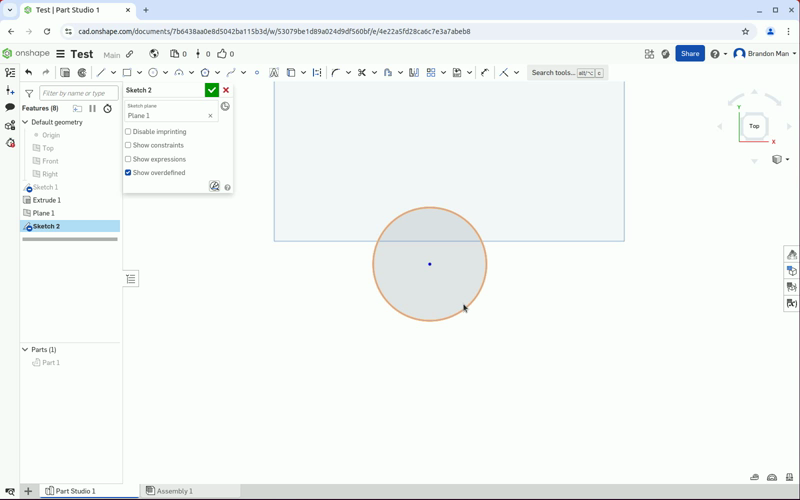
click(463, 303)
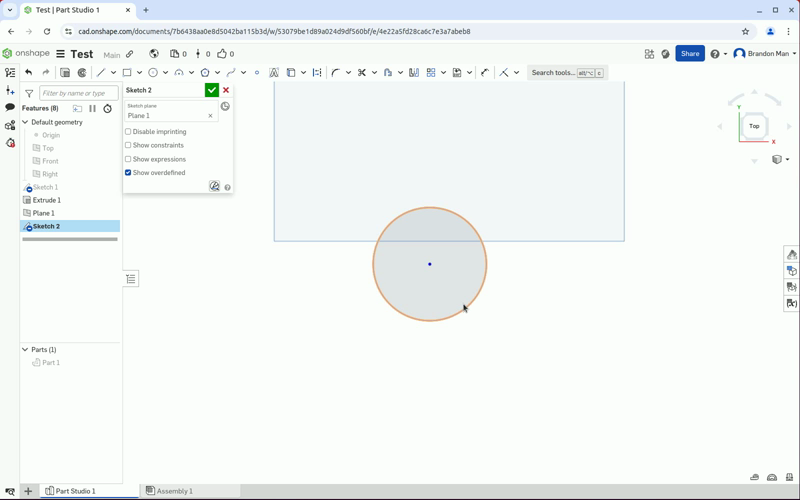
scroll(-6)
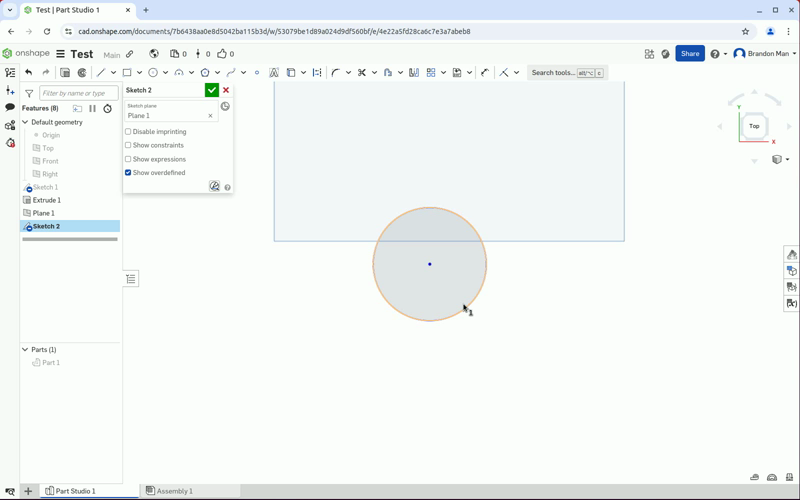
scroll(-6)
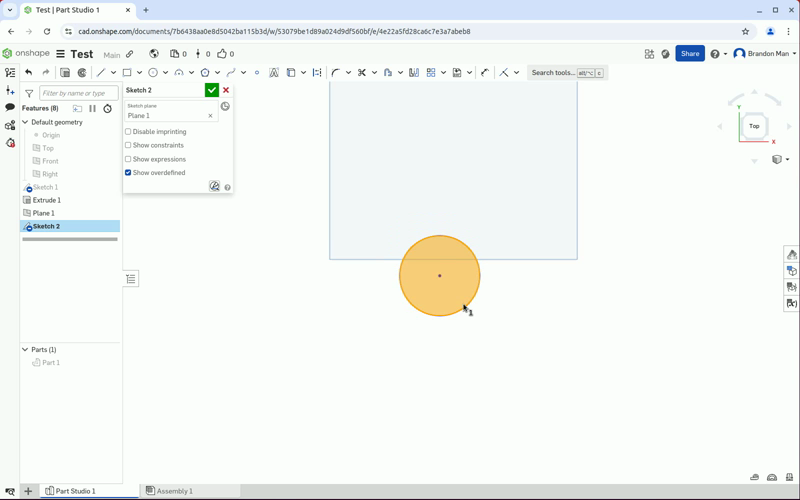
scroll(-6)
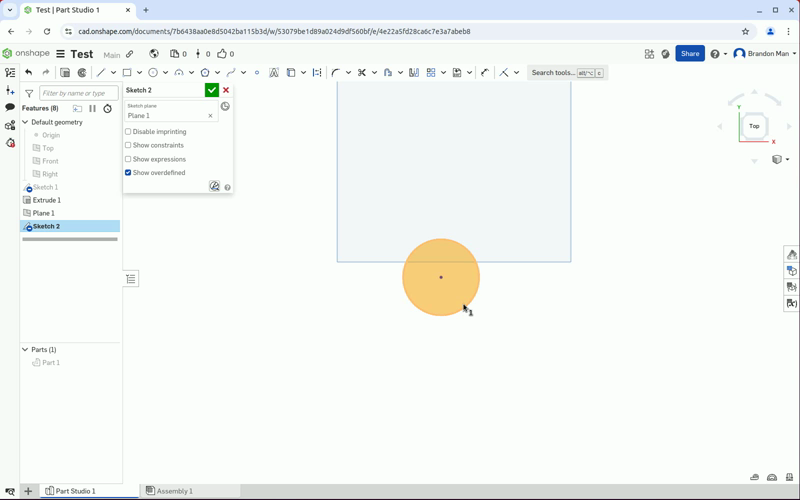
scroll(-6)
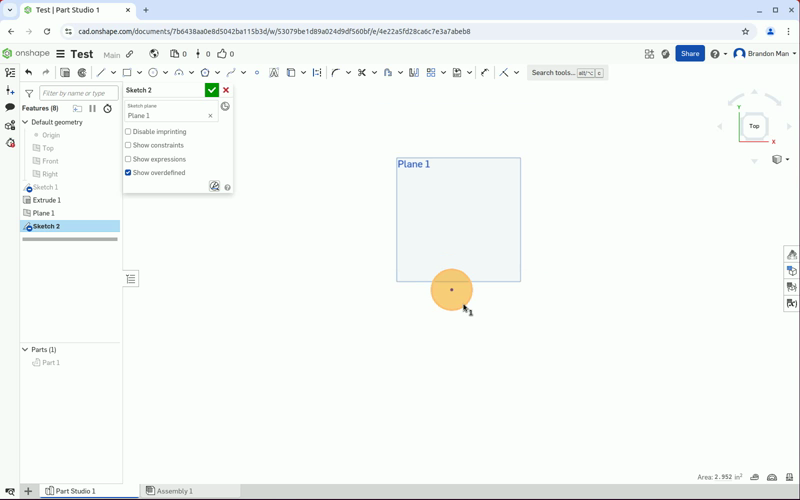
scroll(-6)
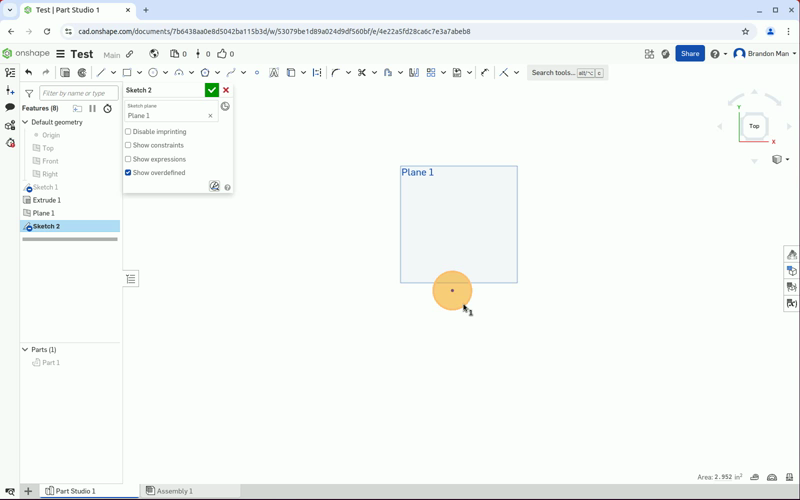
scroll(-6)
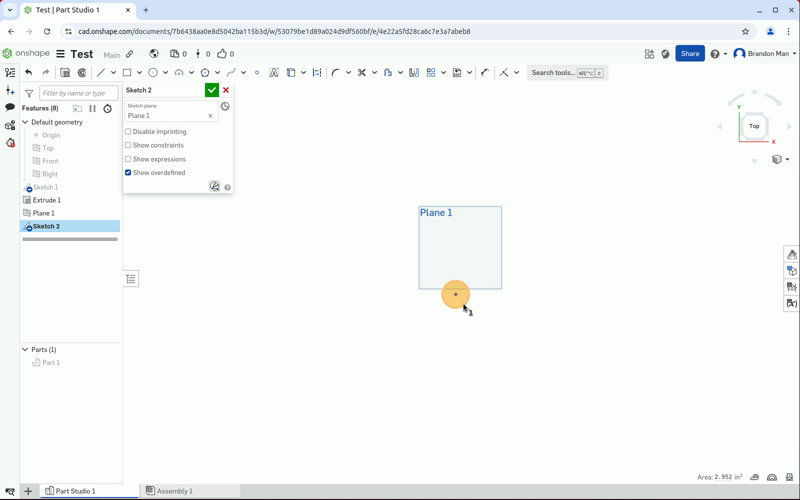
scroll(-6)
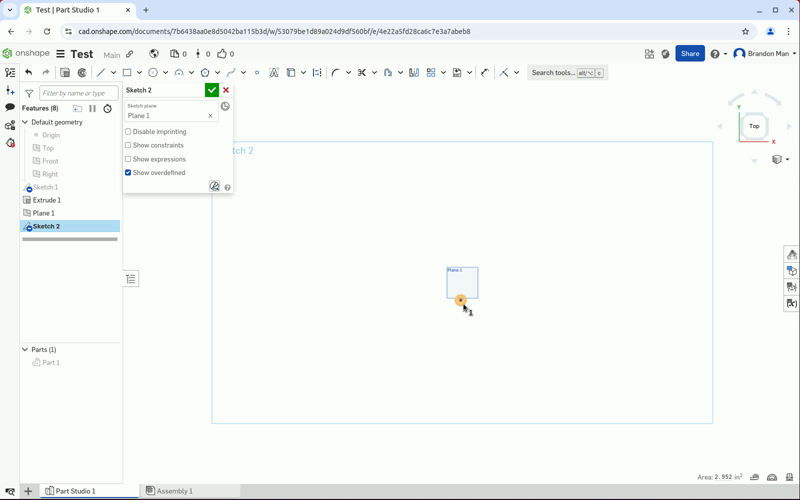
mouse_move(73, 352)
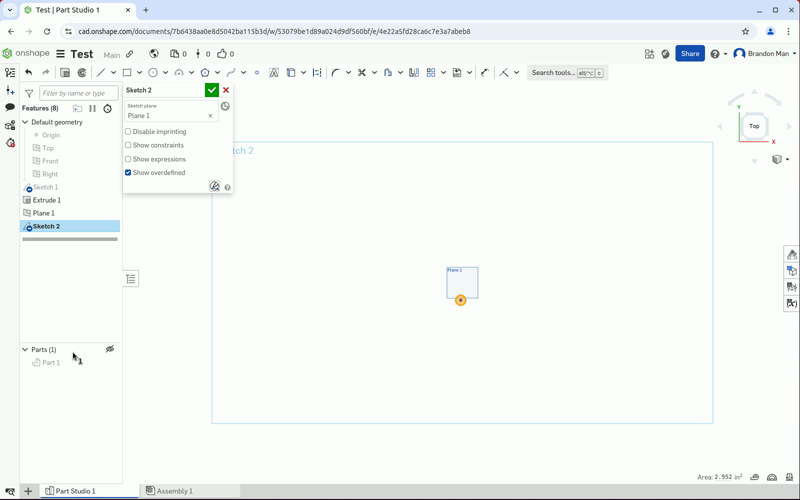
key(shift+y)
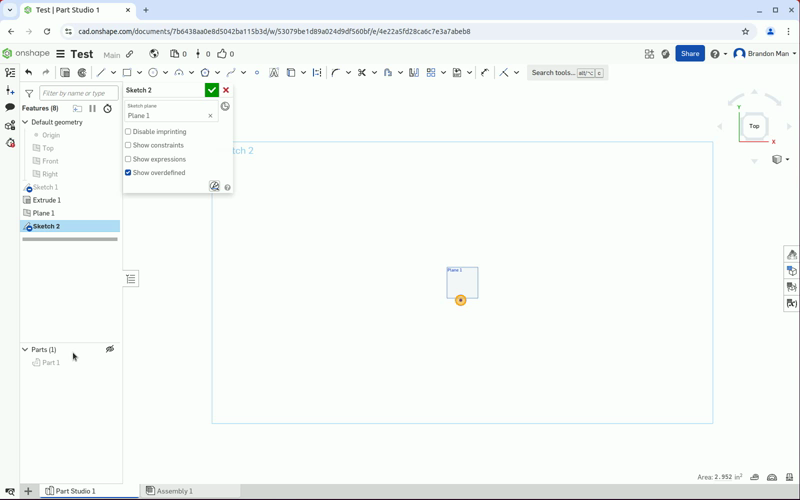
key(shift+e)
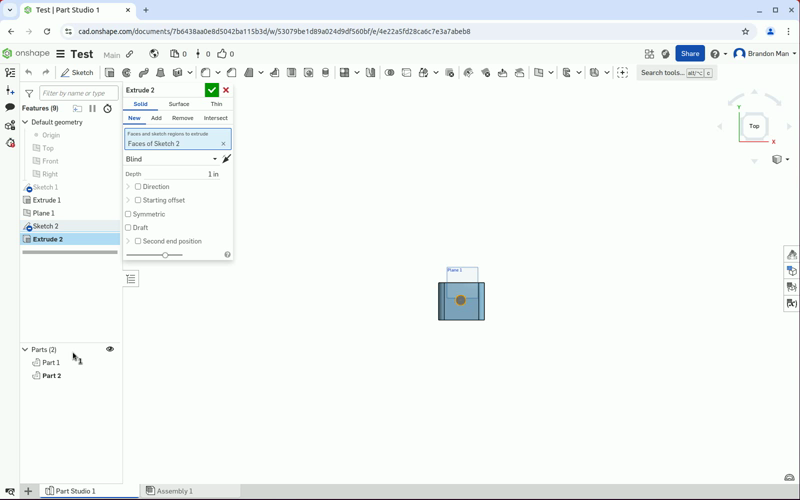
mouse_move(143, 106)
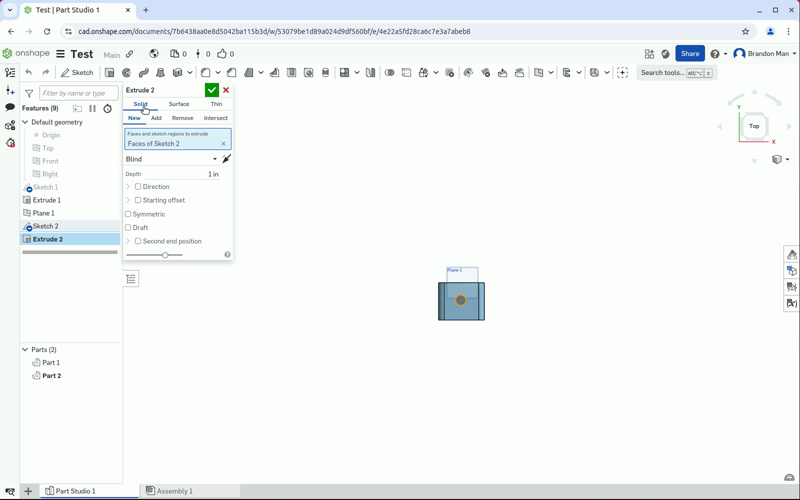
click(143, 106)
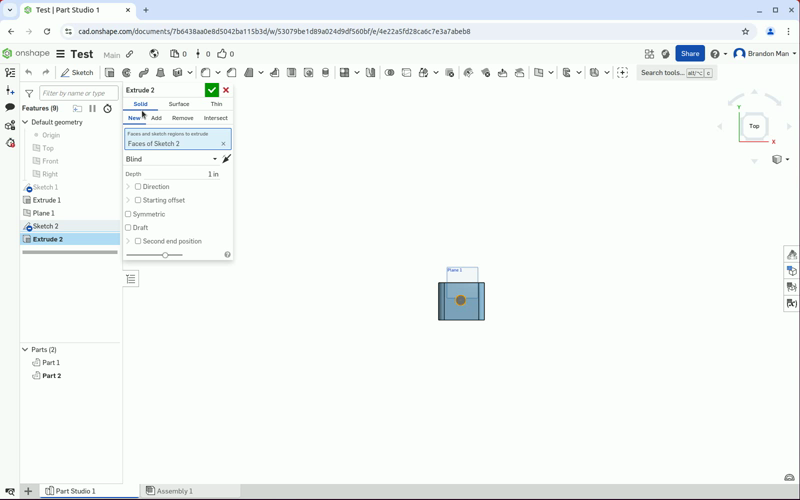
mouse_move(137, 120)
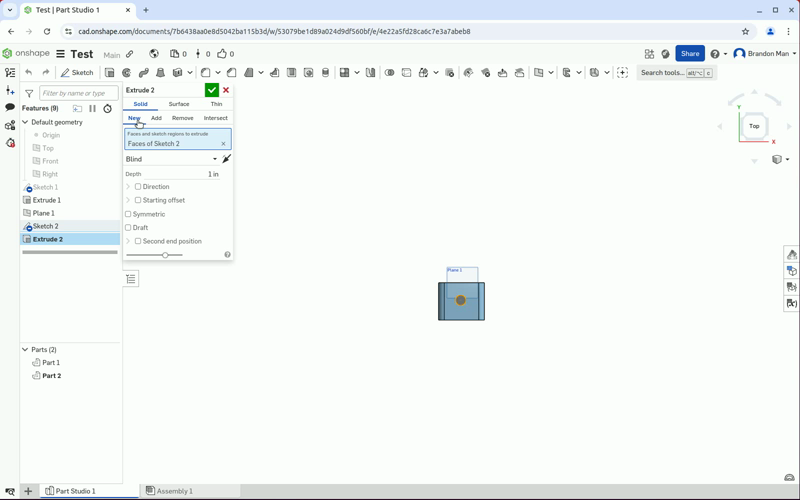
click(137, 120)
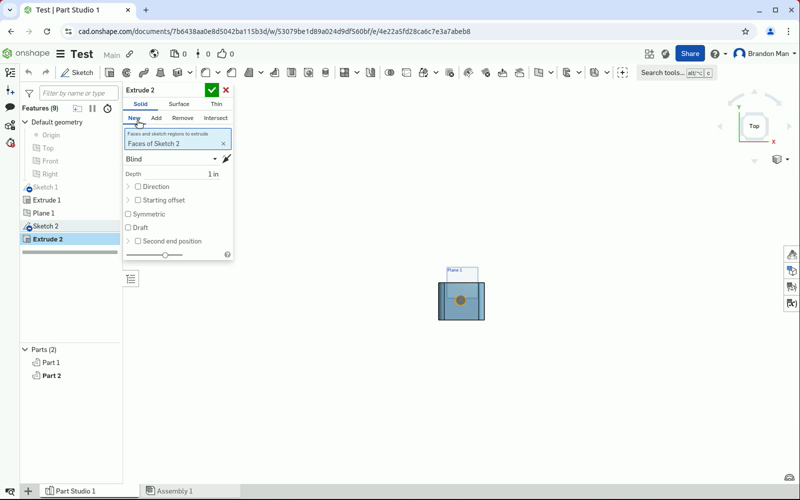
key(tab, 4)
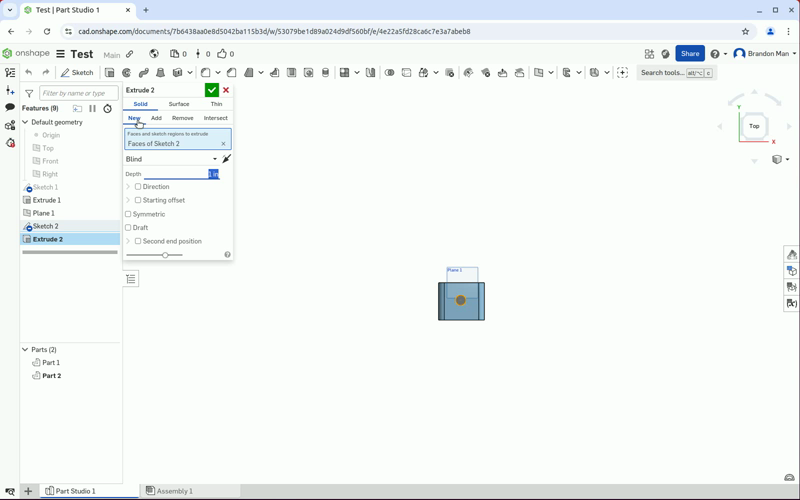
text(12.517)
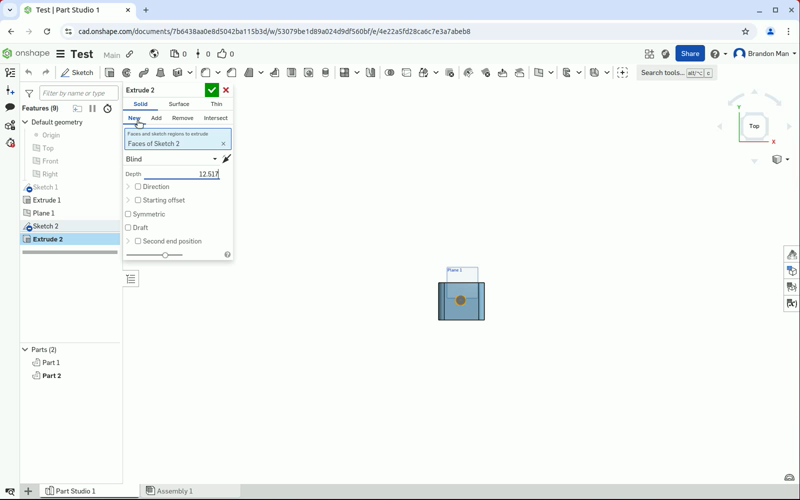
key(enter)
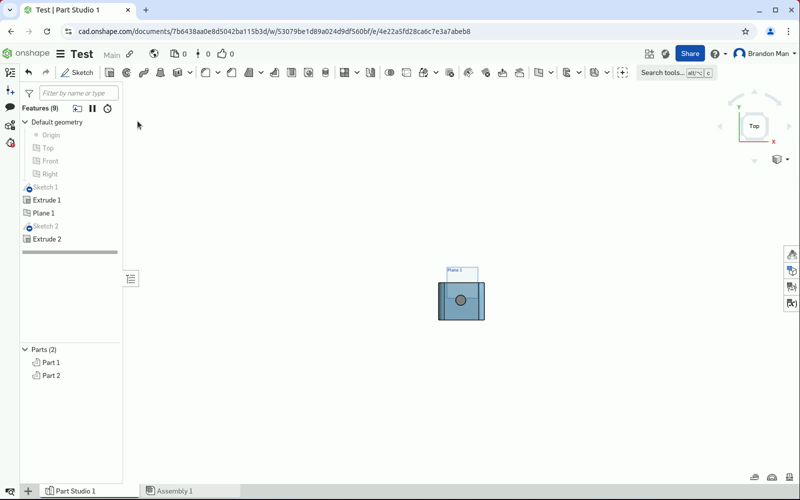
key(shift+h)
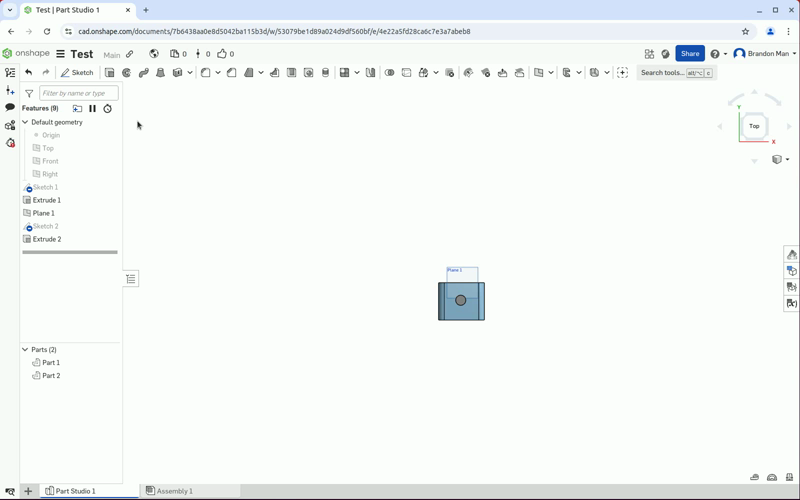
key(shift+h)
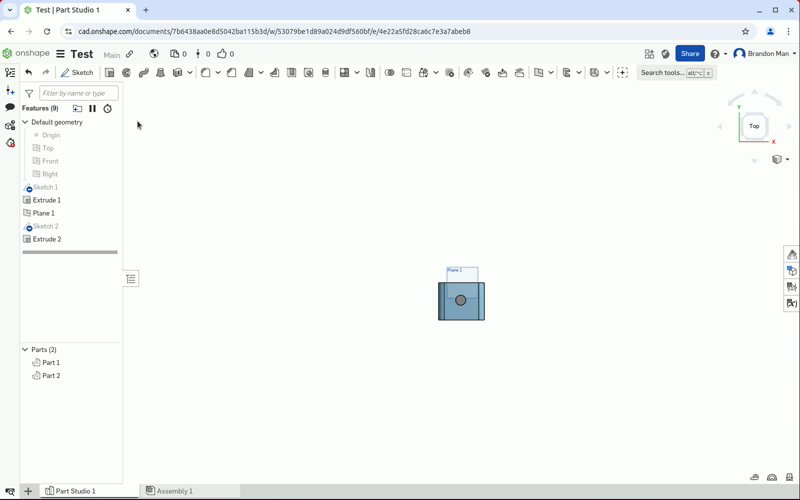
key(shift+7)
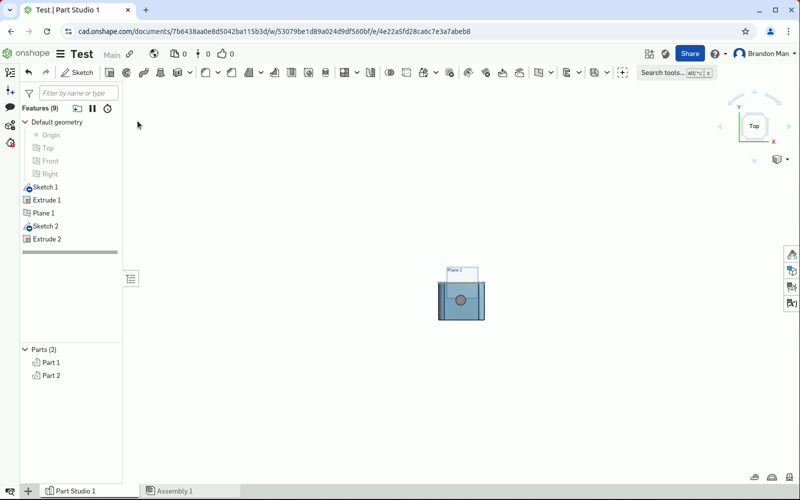
key(up, 3)
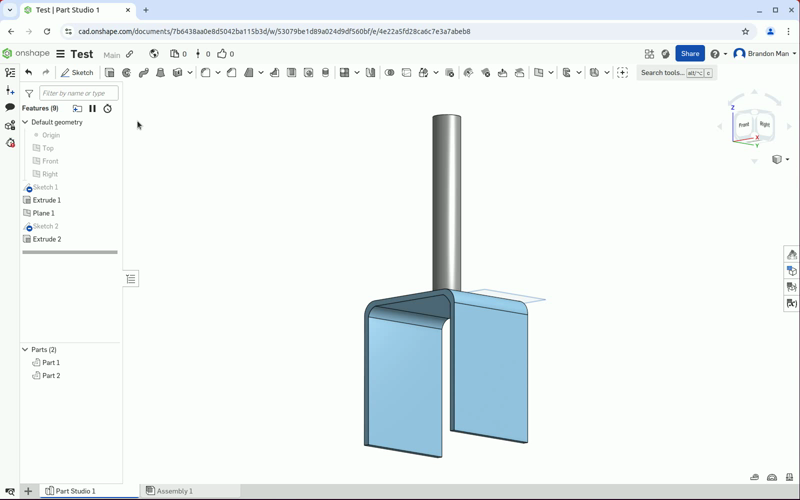
key(left, 3)
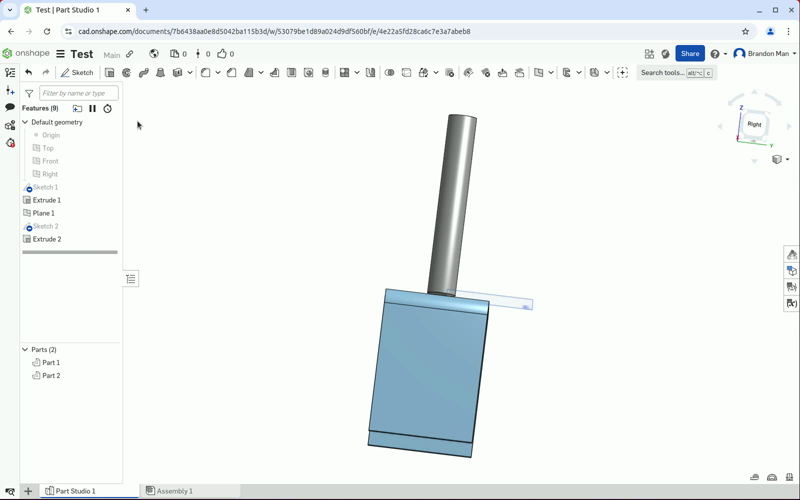
key(right, 3)
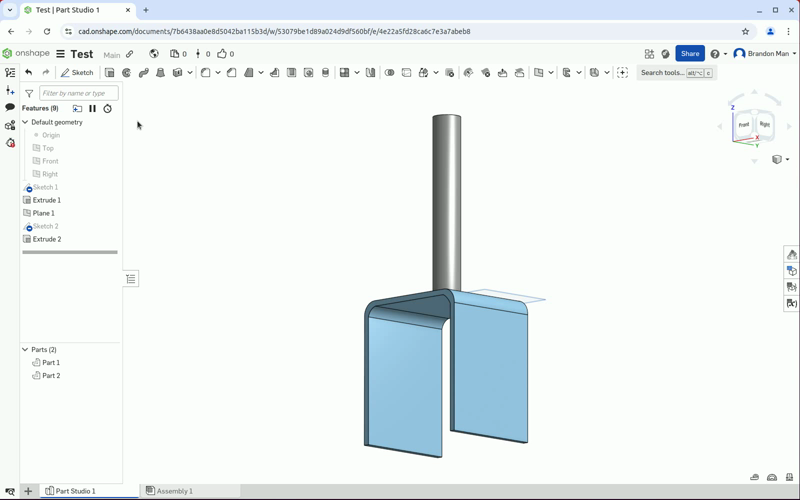
key(down, 3)
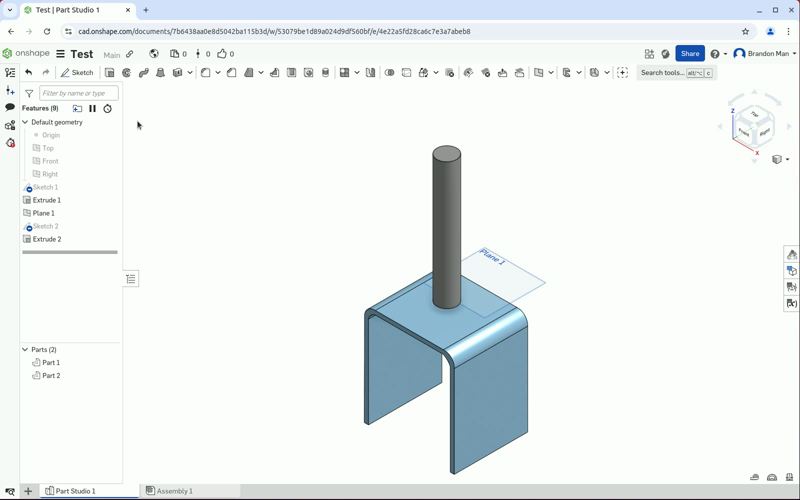
mouse_move(73, 189)
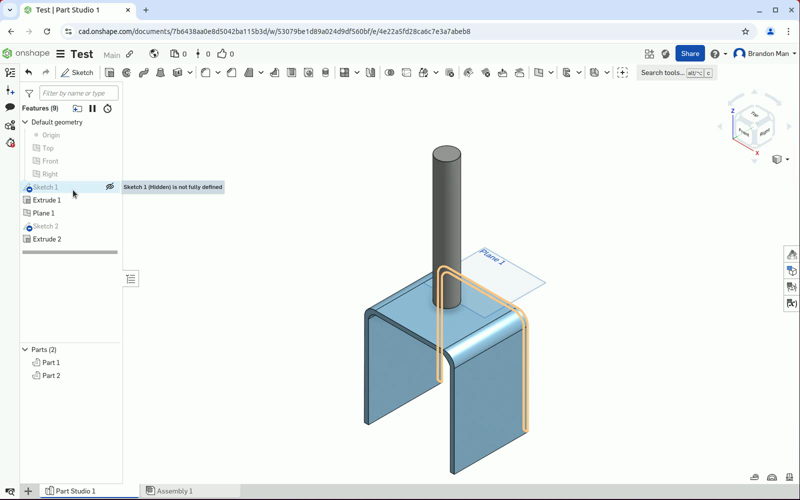
click(73, 189)